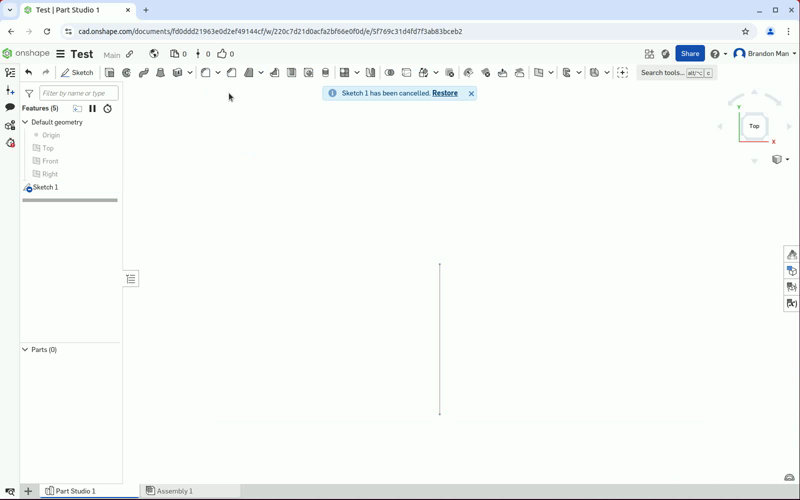
key(shift+h)
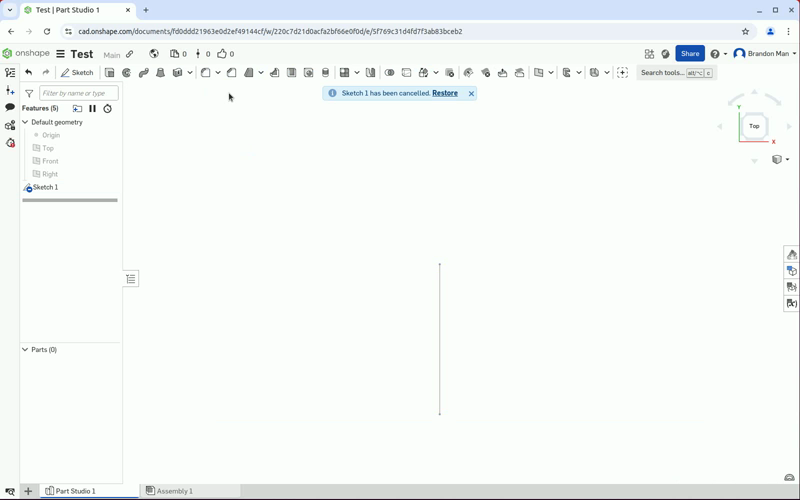
key(shift+s)
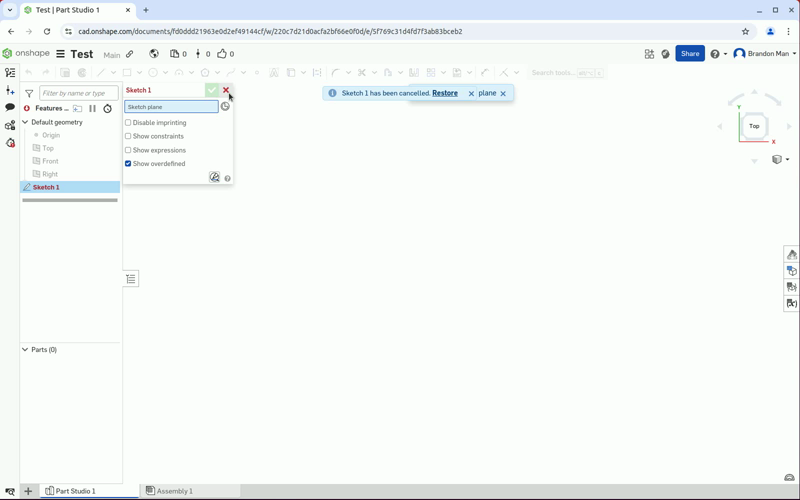
mouse_move(73, 150)
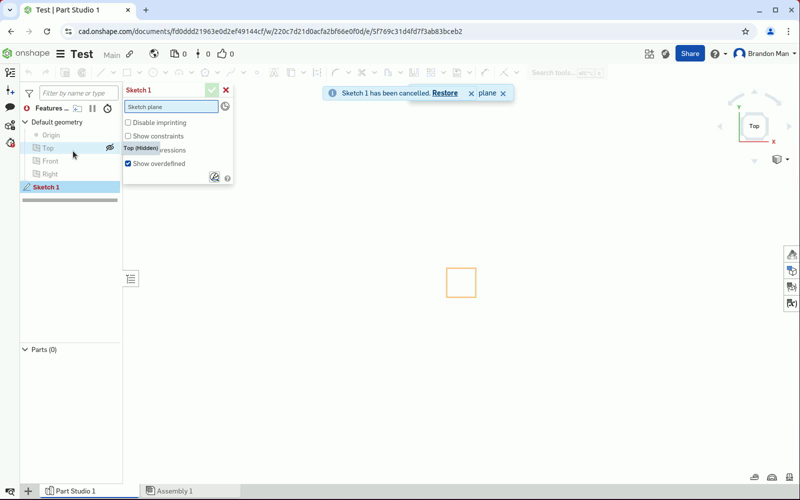
click(73, 150)
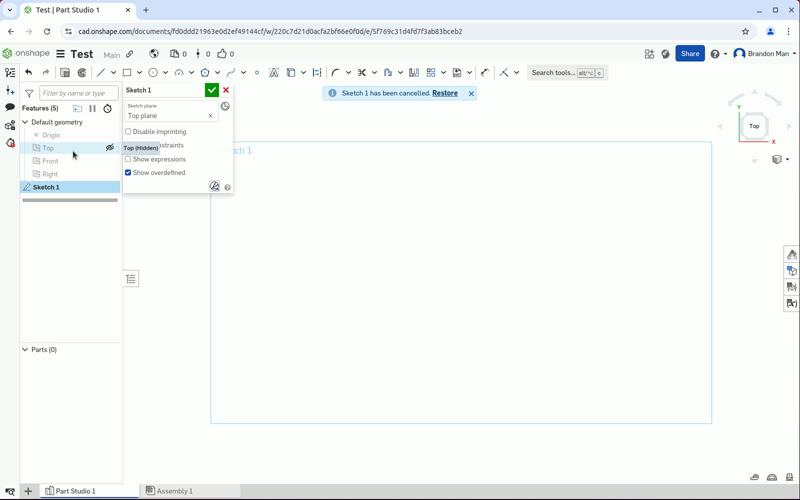
mouse_move(73, 352)
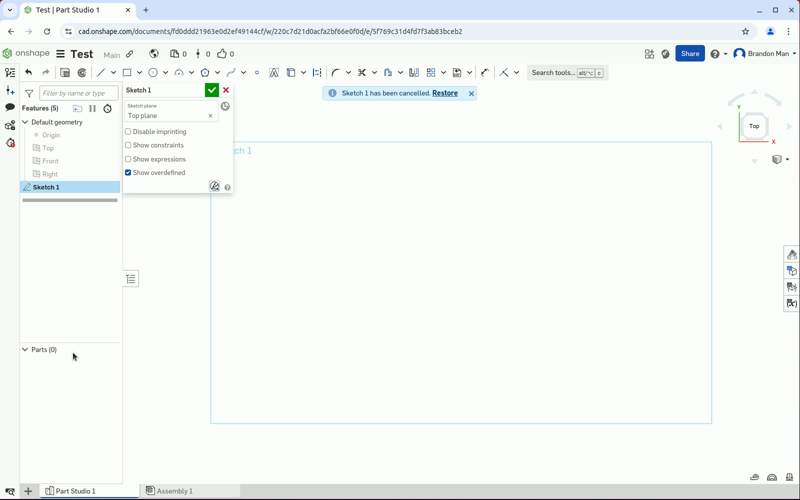
key(y)
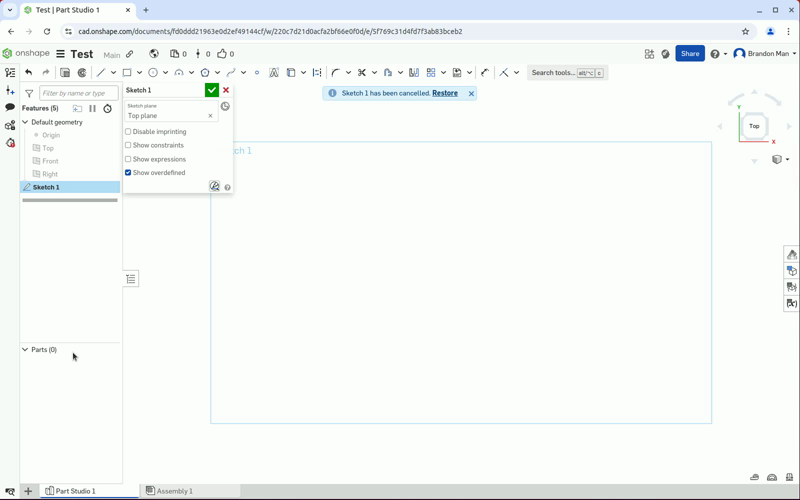
key(l)
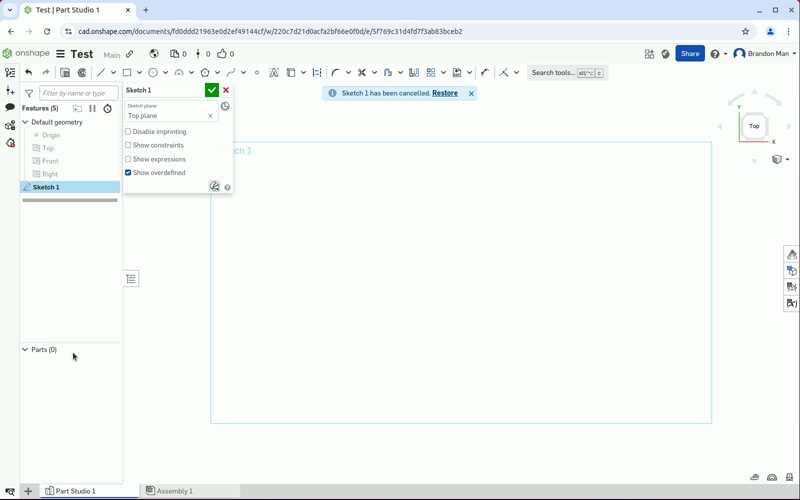
key_down(shift)
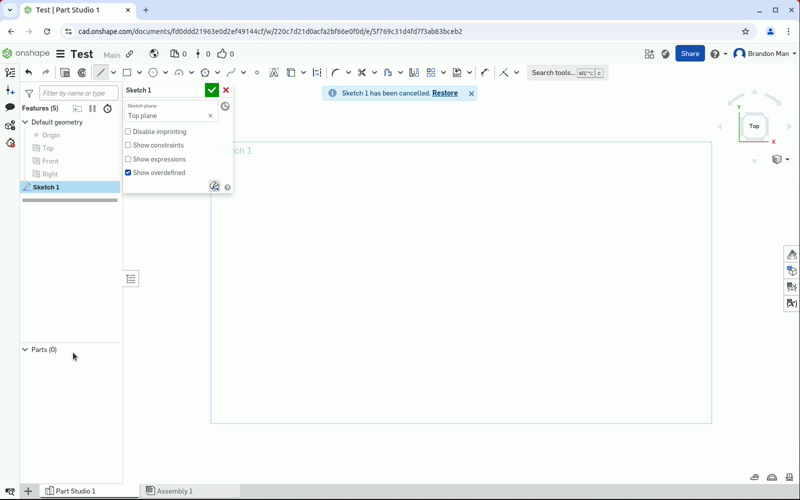
mouse_move(372, 368)
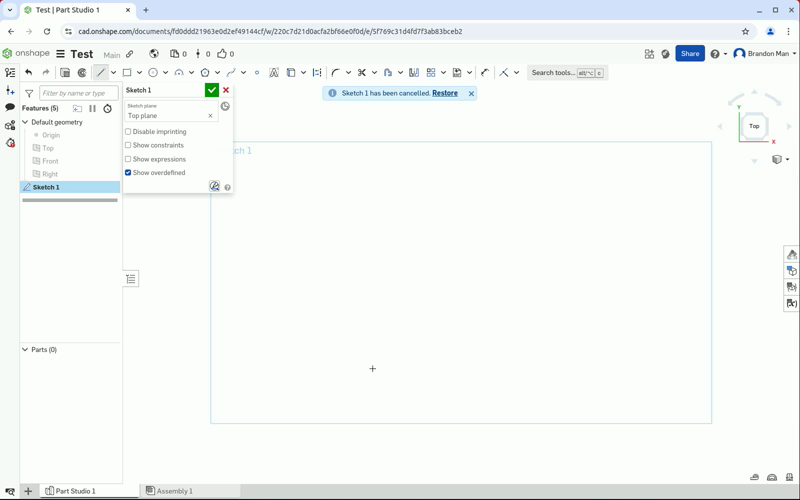
click(372, 368)
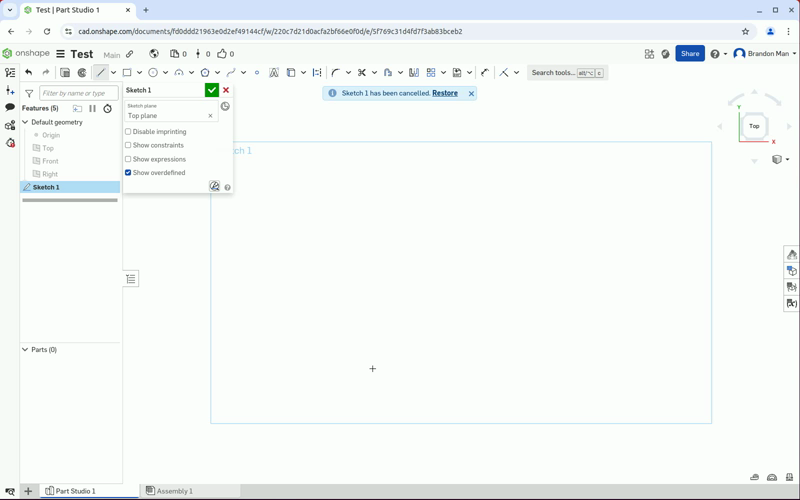
key_up(shift)
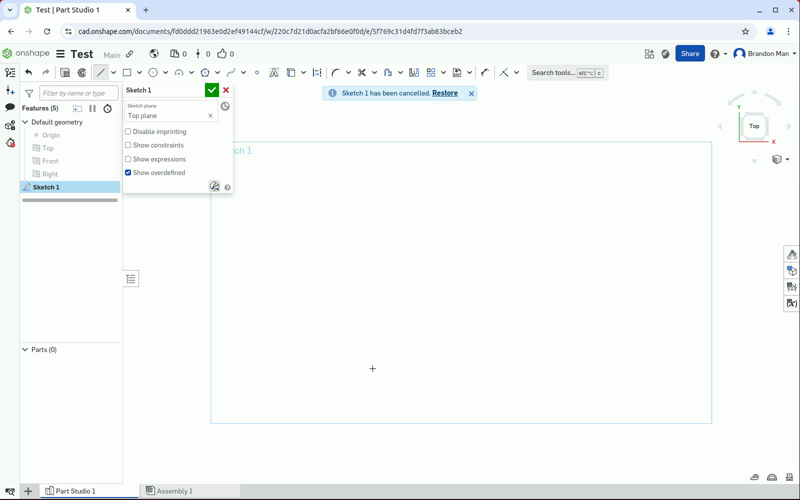
key_down(shift)
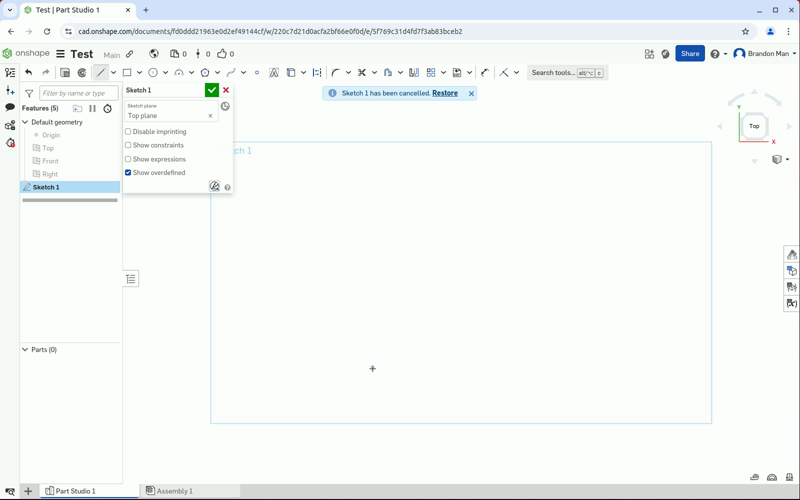
mouse_move(402, 368)
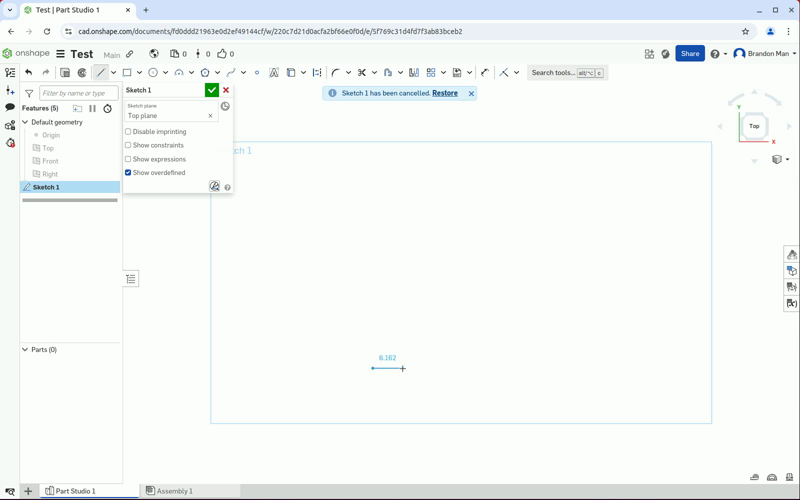
mouse_move(377, 368)
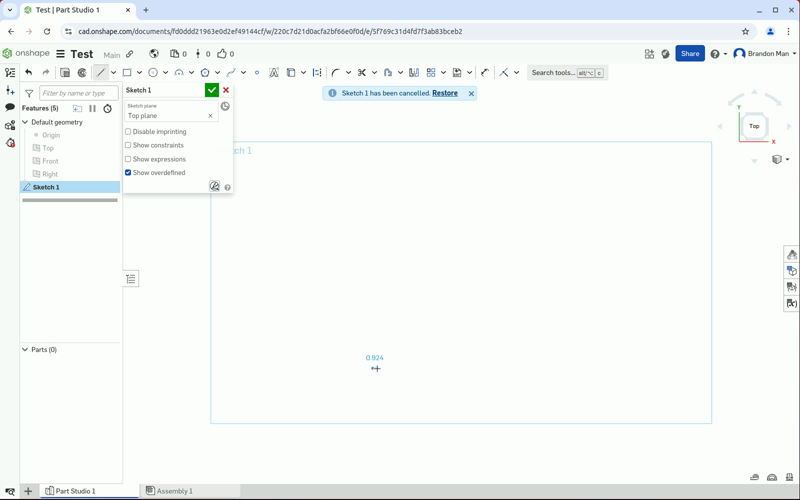
scroll(6)
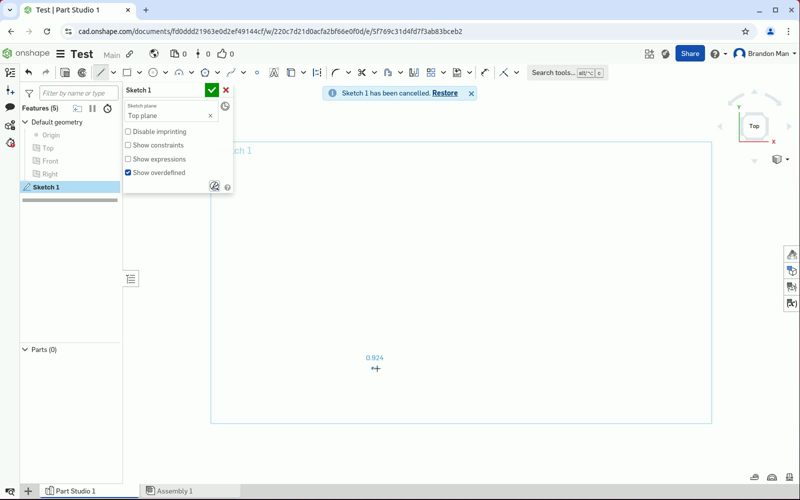
scroll(6)
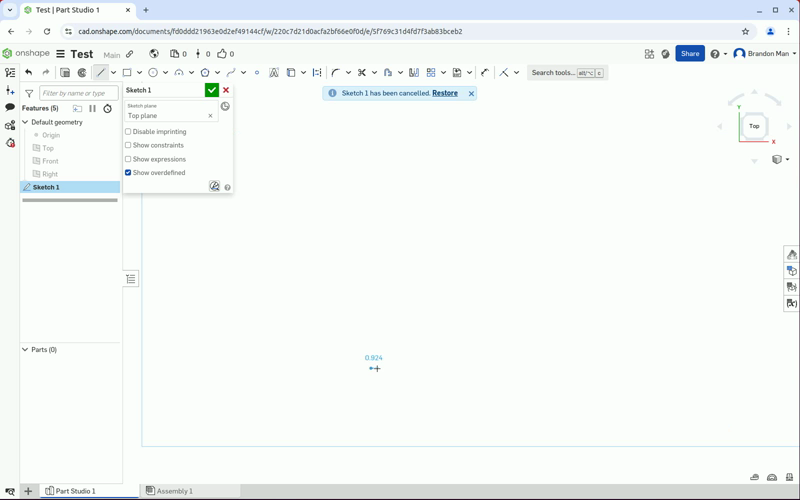
scroll(6)
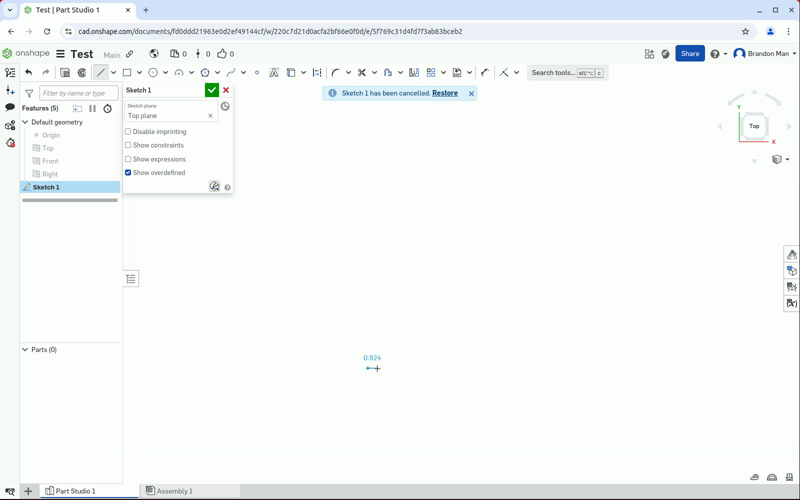
scroll(6)
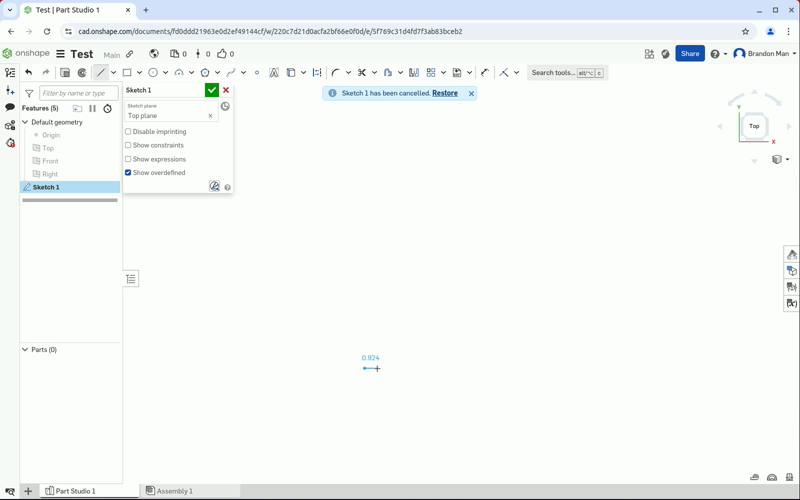
scroll(6)
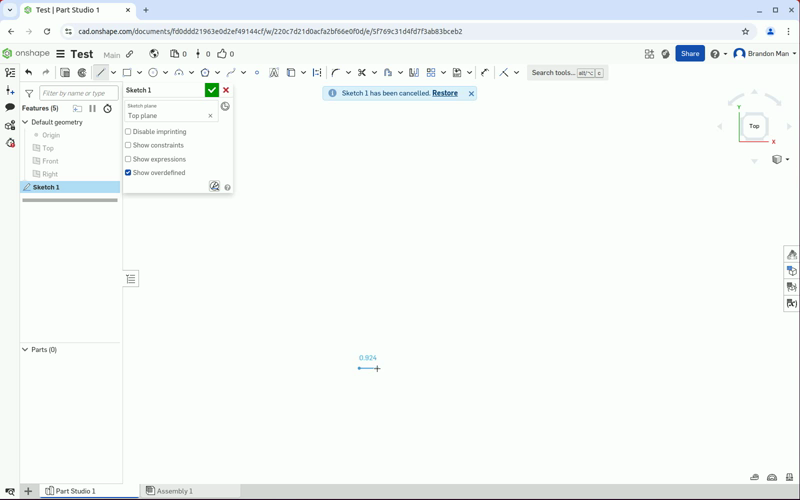
scroll(6)
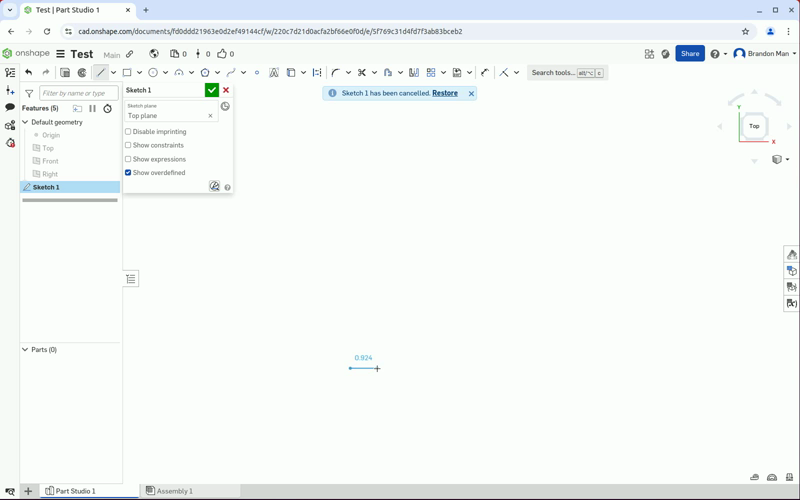
scroll(6)
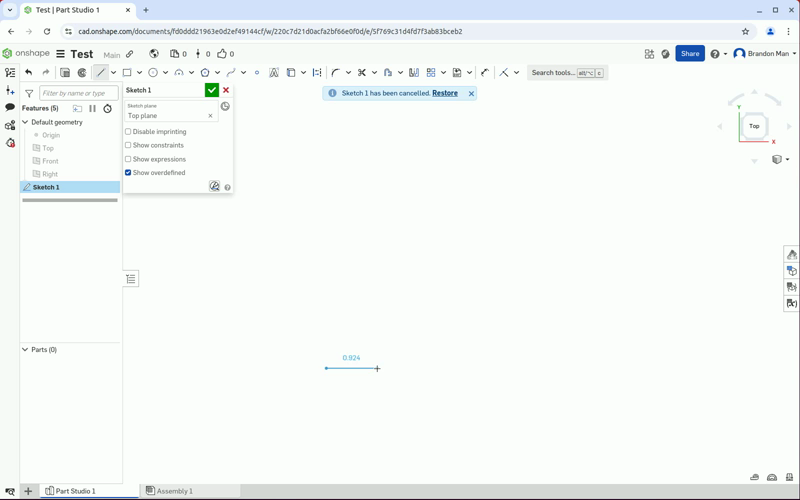
click(377, 368)
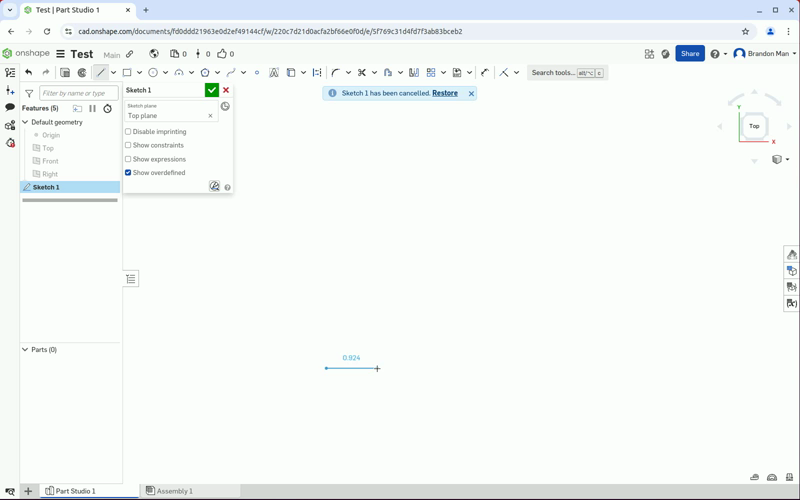
scroll(-6)
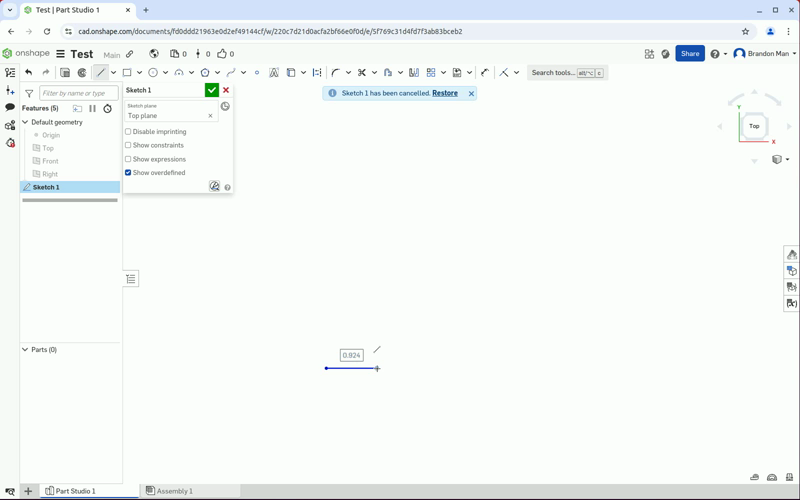
scroll(-6)
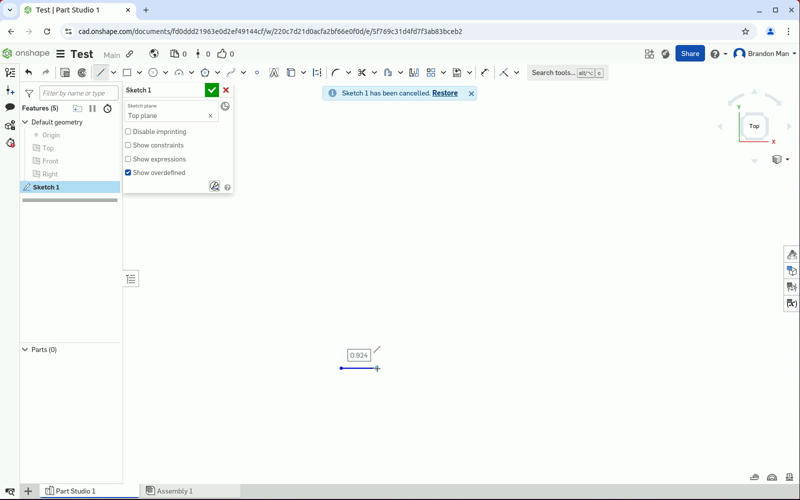
scroll(-6)
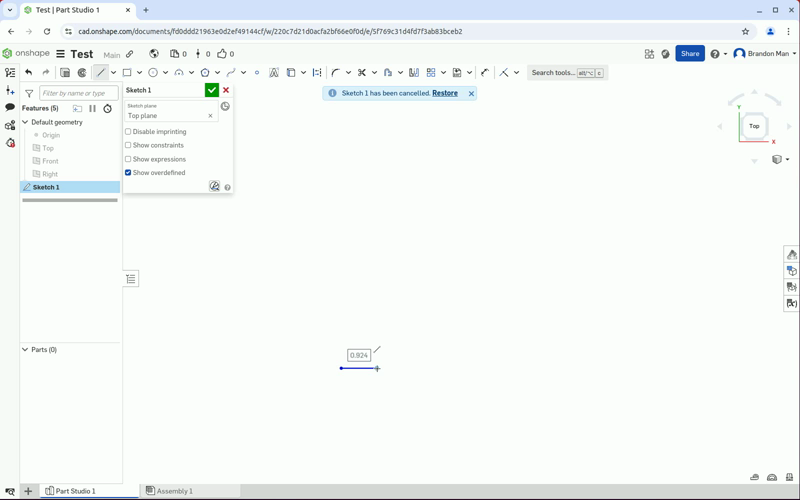
scroll(-6)
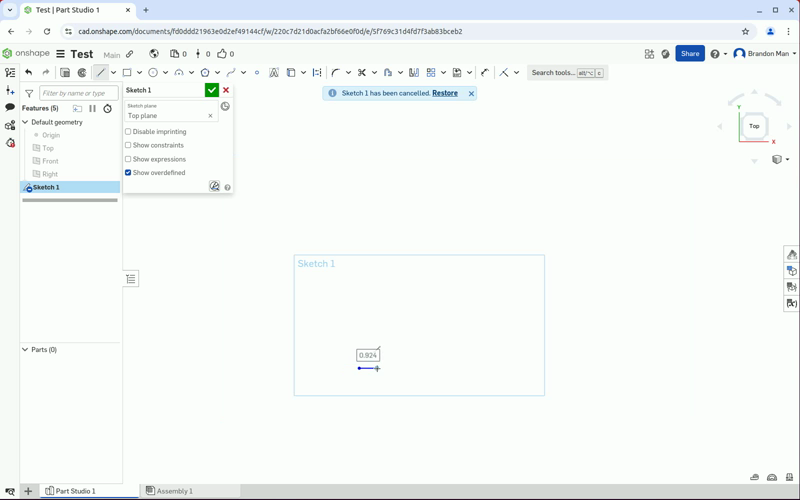
scroll(-6)
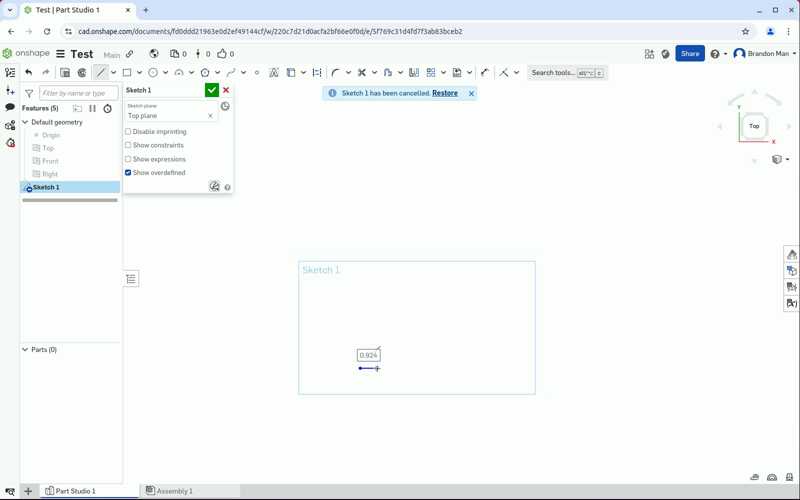
scroll(-6)
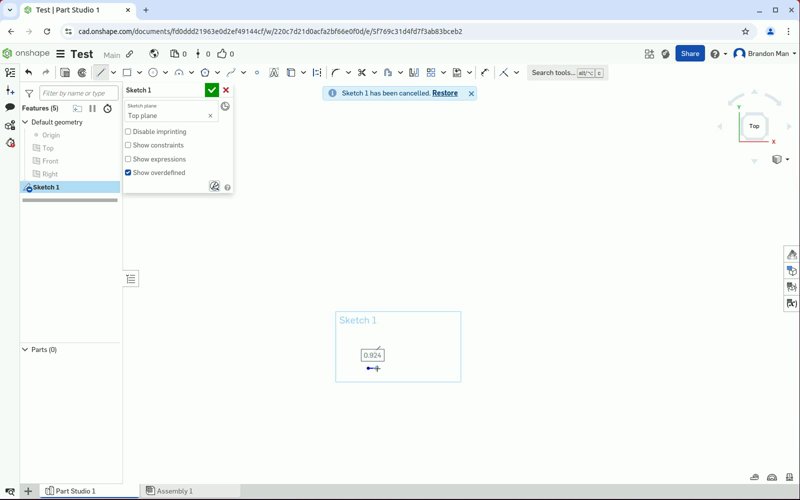
scroll(-6)
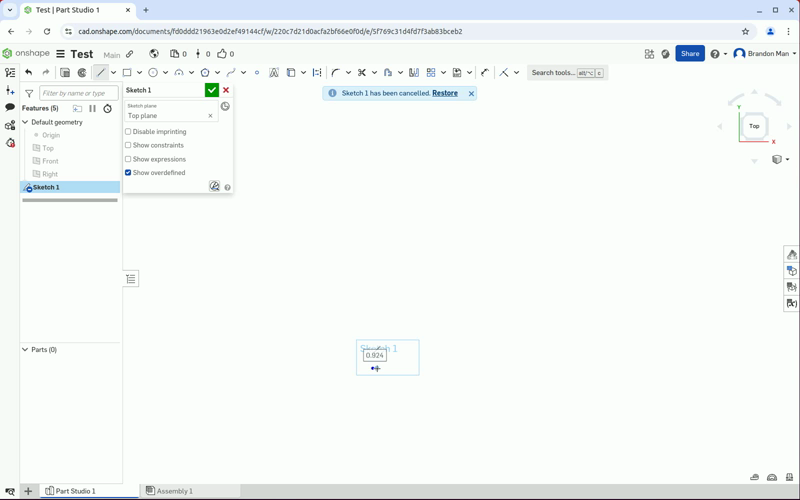
key_up(shift)
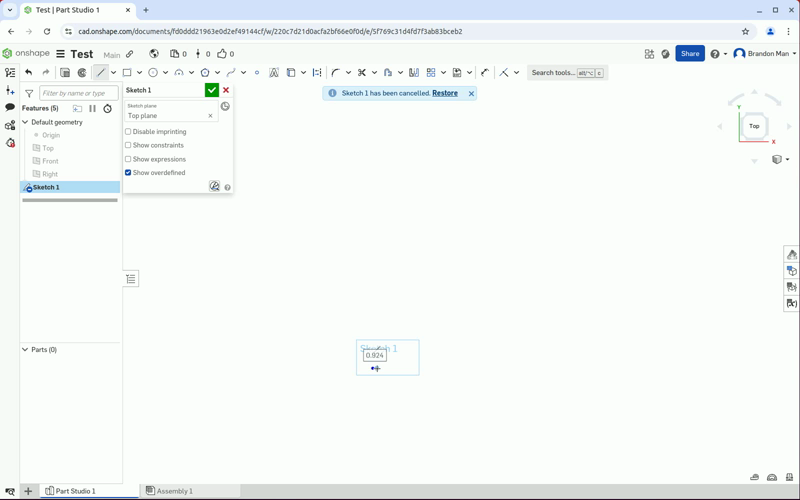
key_down(shift)
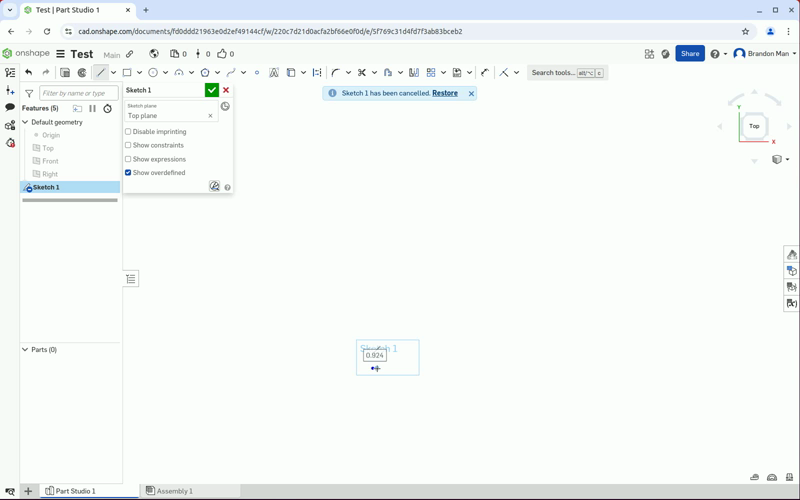
mouse_move(377, 176)
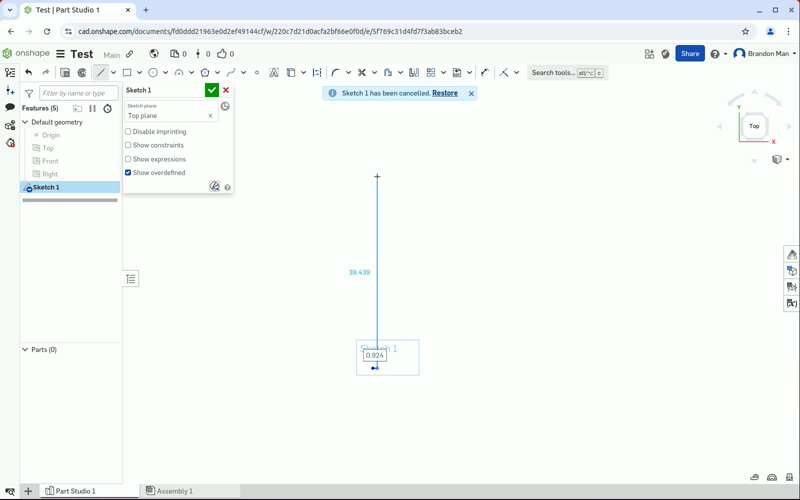
click(377, 176)
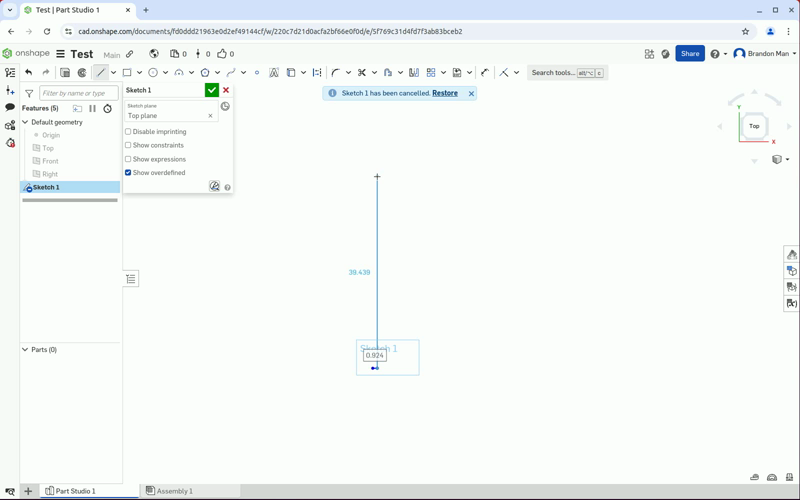
key_up(shift)
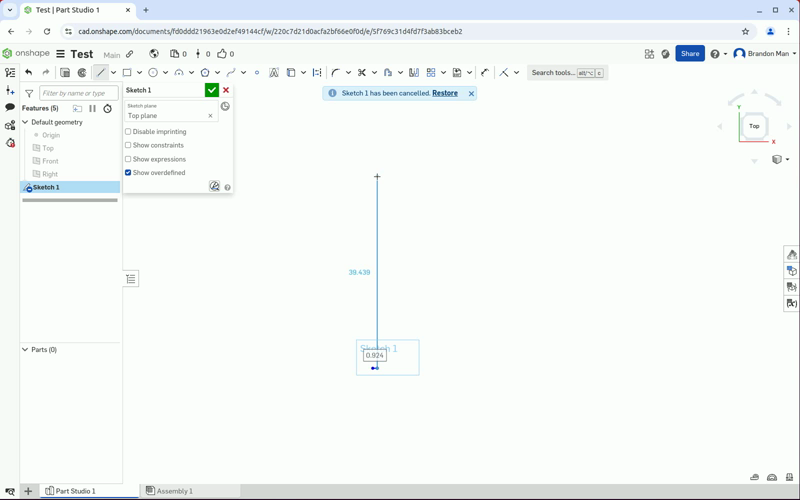
key_down(shift)
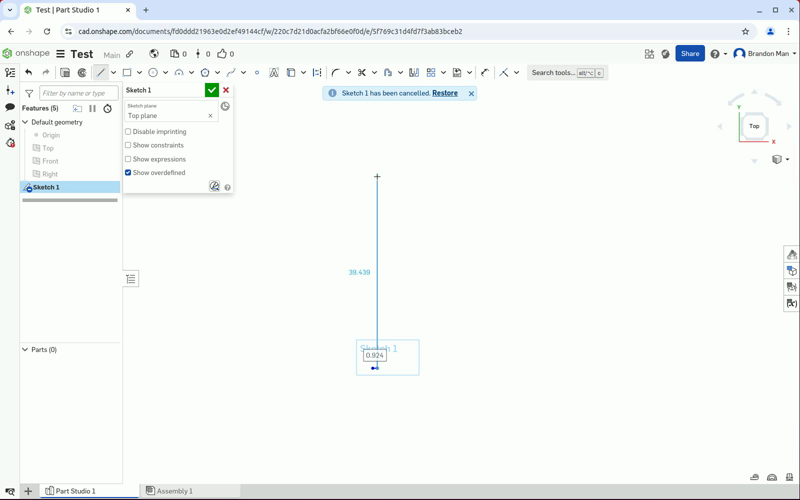
mouse_move(544, 176)
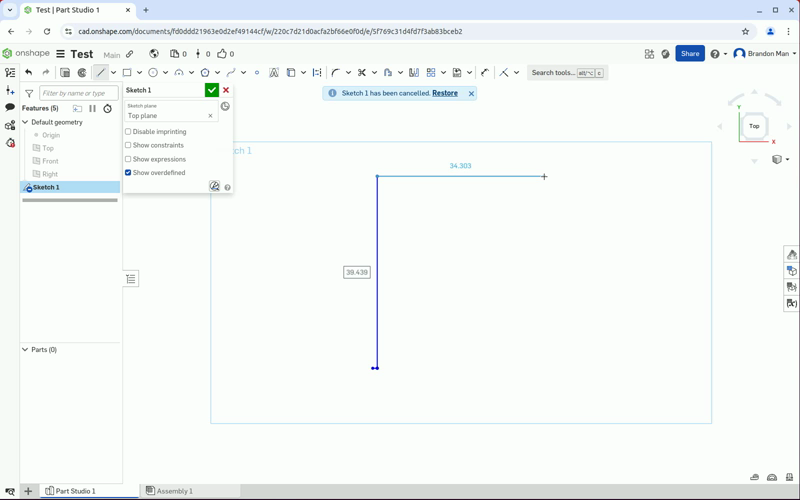
click(544, 176)
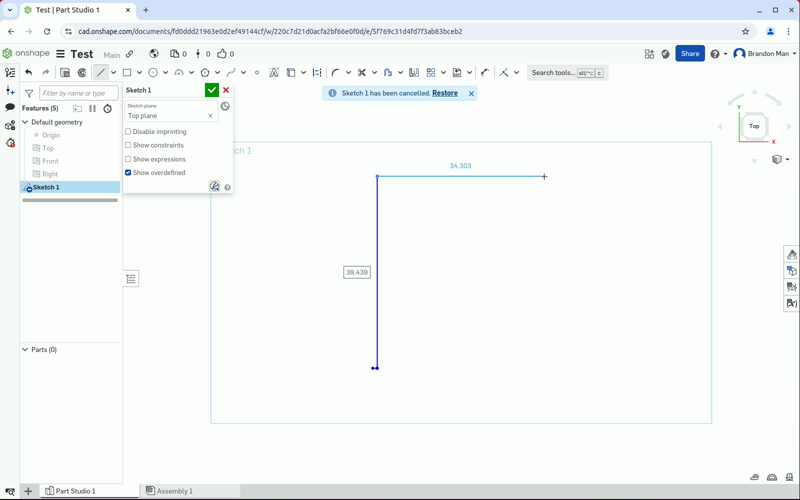
key_up(shift)
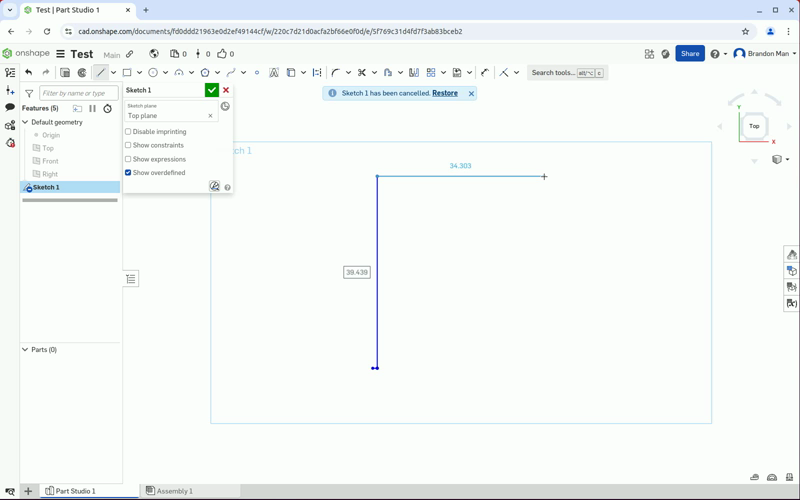
key_down(shift)
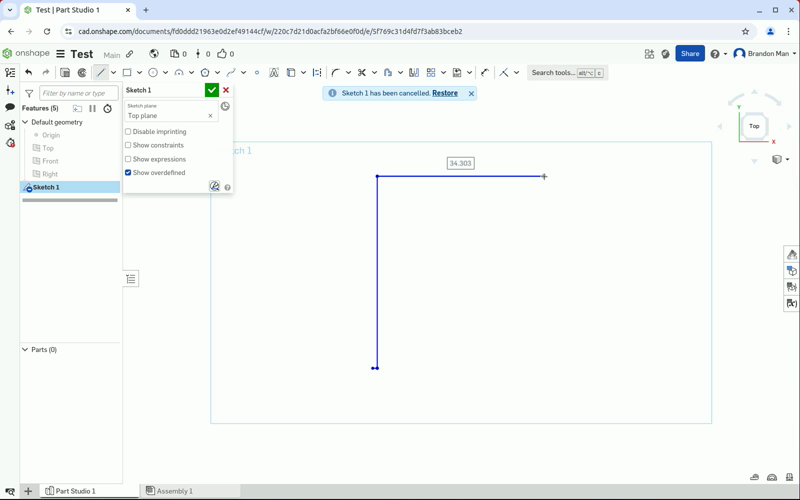
mouse_move(544, 368)
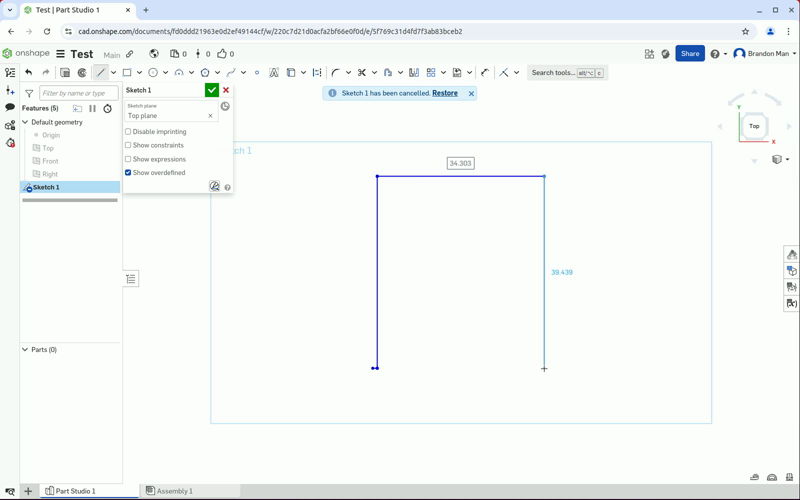
click(544, 368)
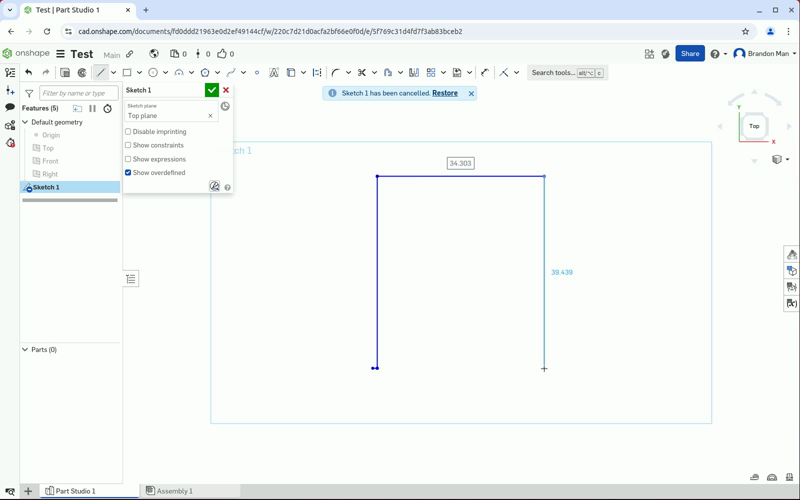
key_up(shift)
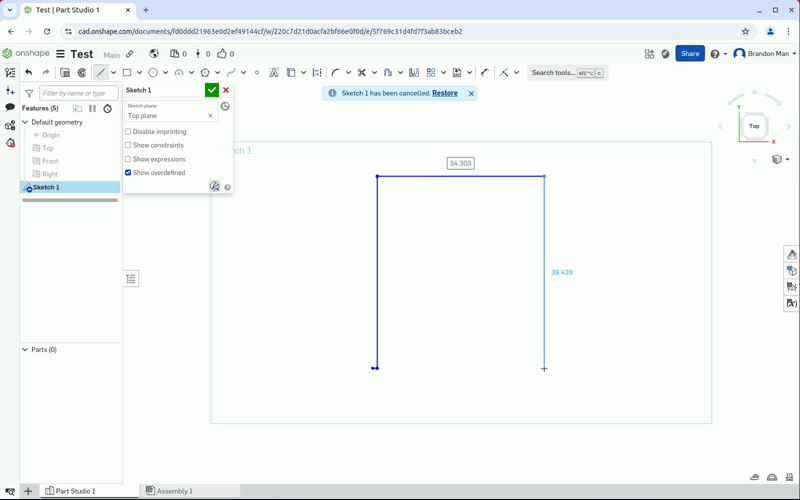
key_down(shift)
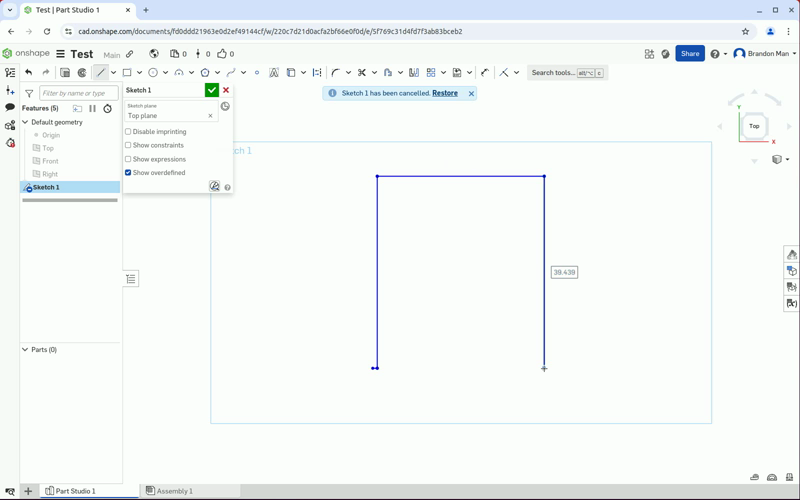
mouse_move(574, 368)
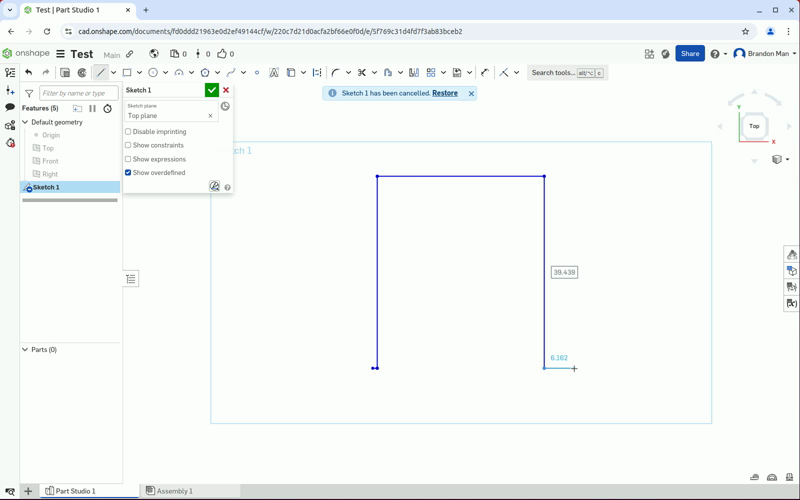
mouse_move(548, 368)
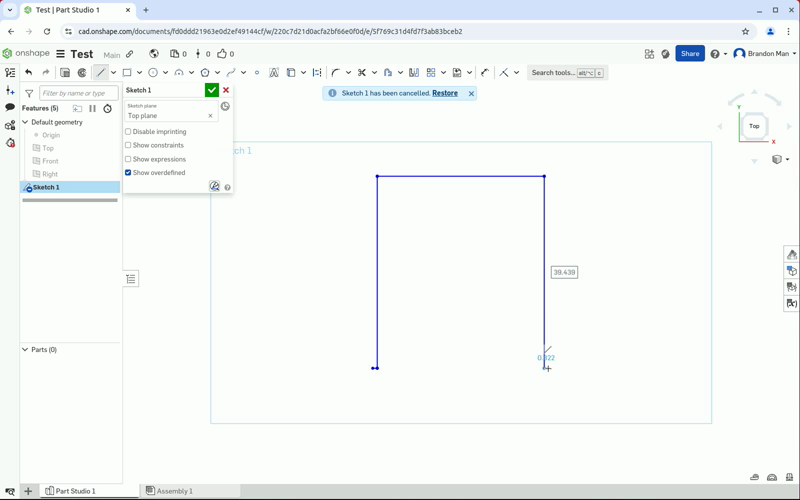
scroll(6)
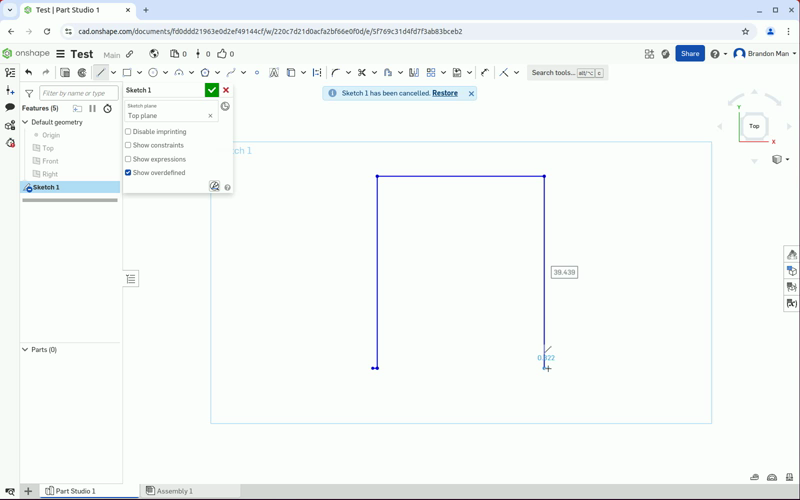
scroll(6)
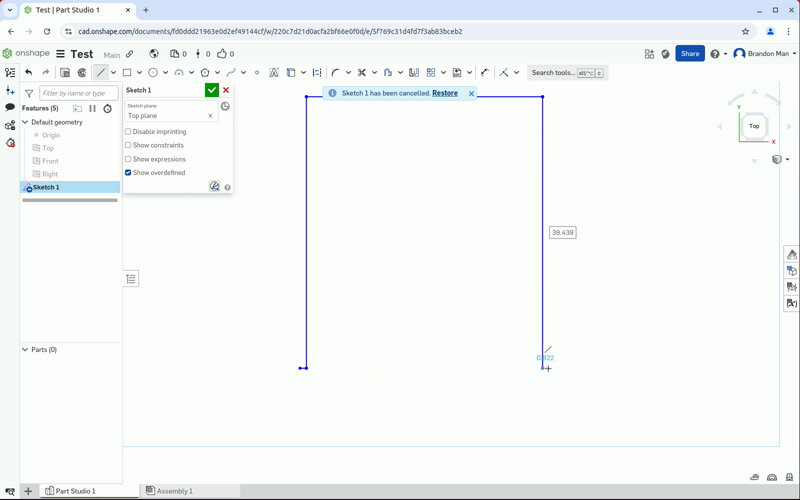
scroll(6)
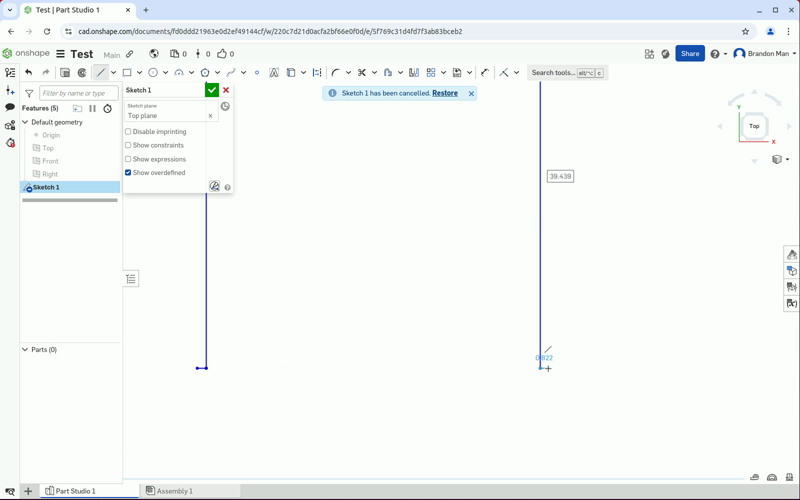
scroll(6)
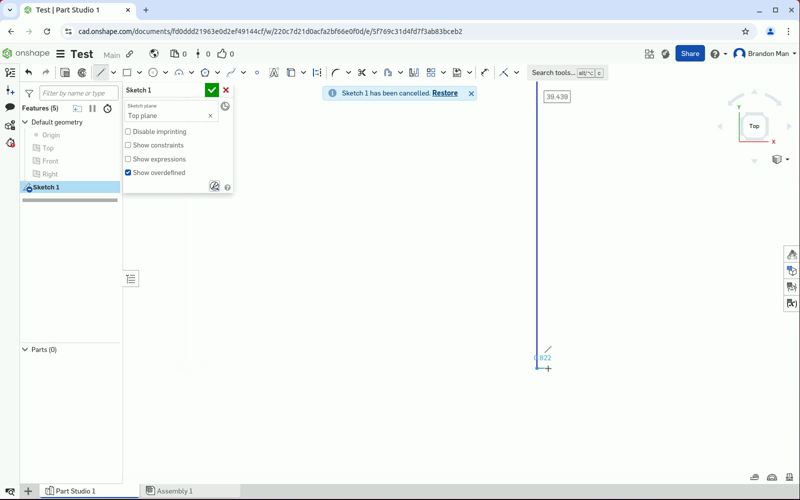
scroll(6)
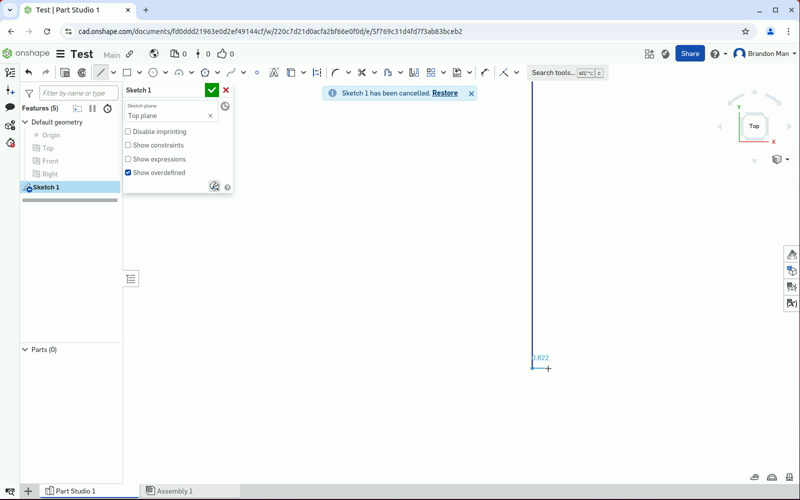
scroll(6)
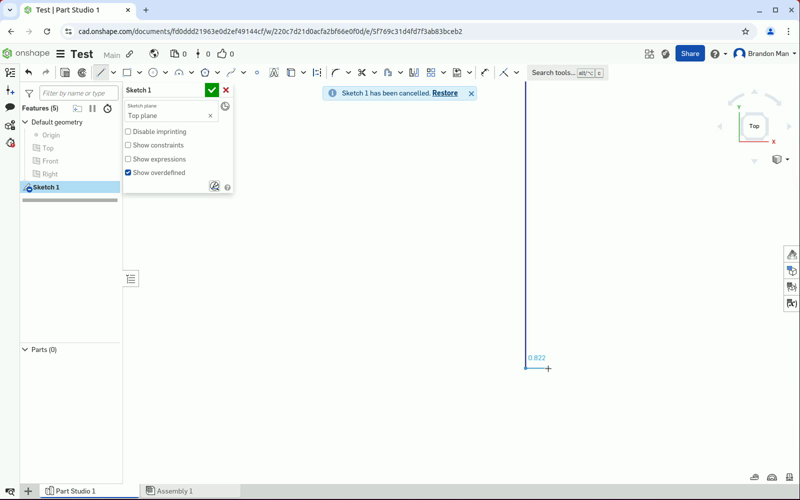
scroll(6)
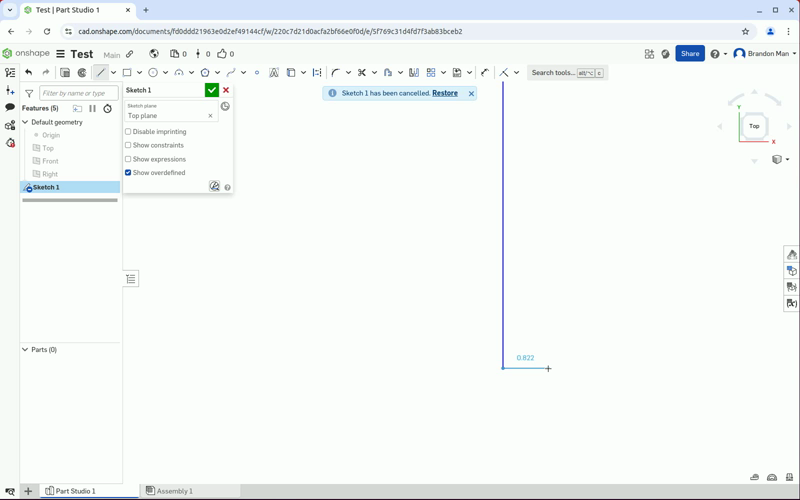
click(548, 368)
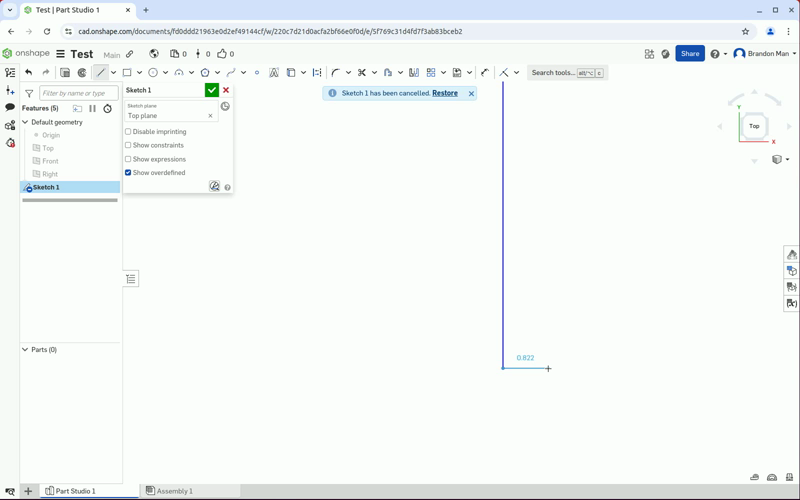
scroll(-6)
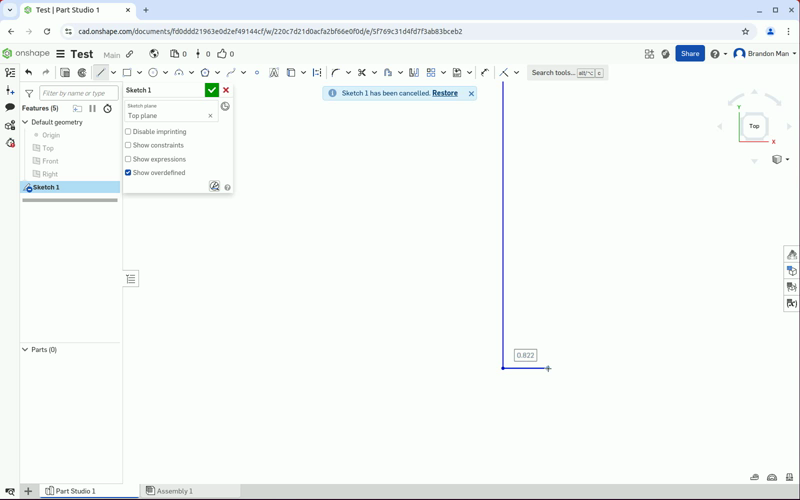
scroll(-6)
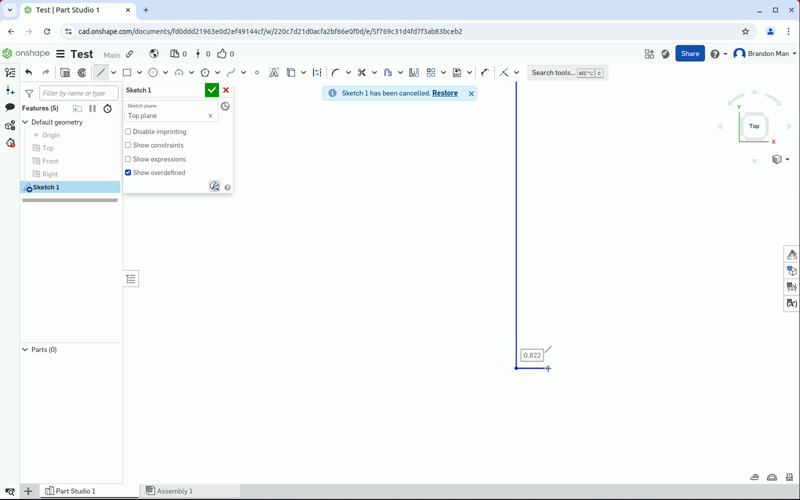
scroll(-6)
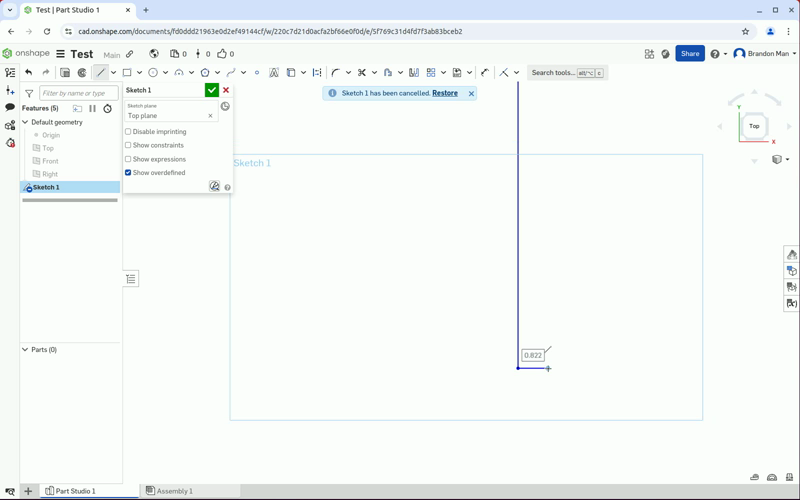
scroll(-6)
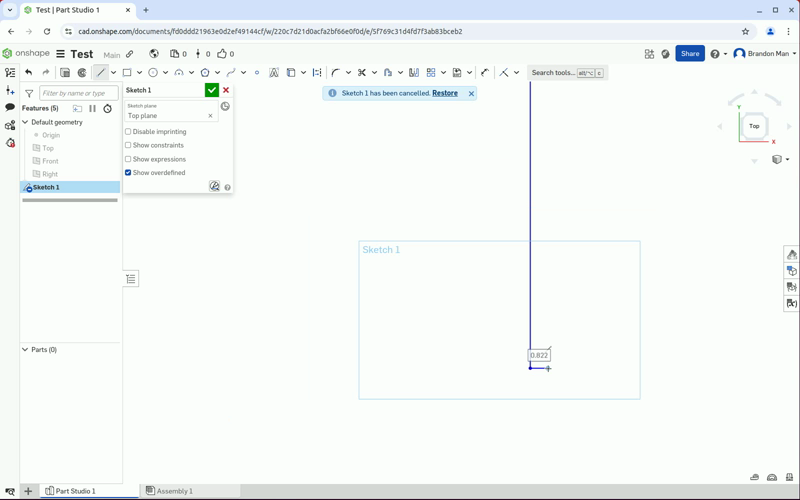
scroll(-6)
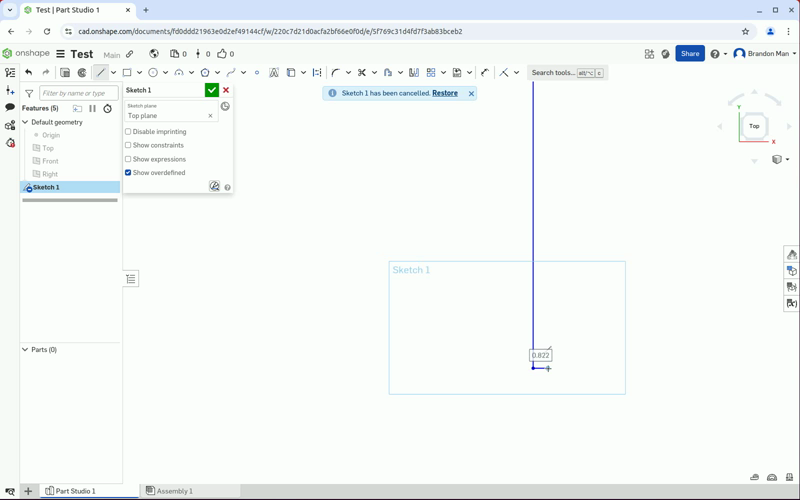
scroll(-6)
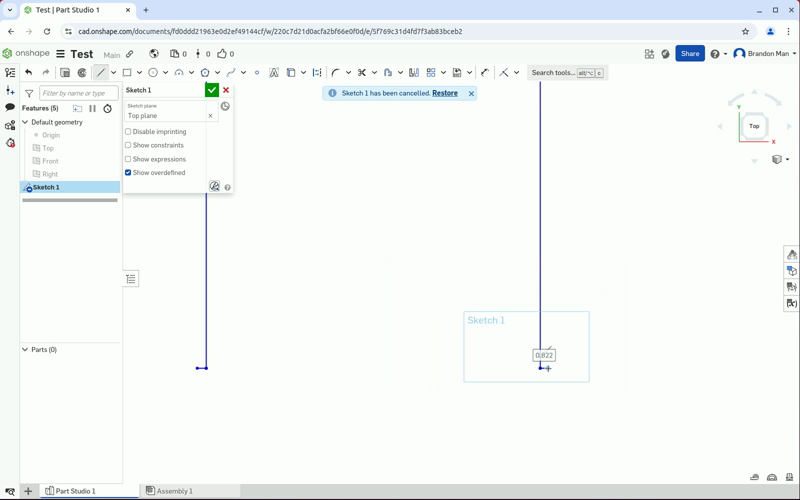
scroll(-6)
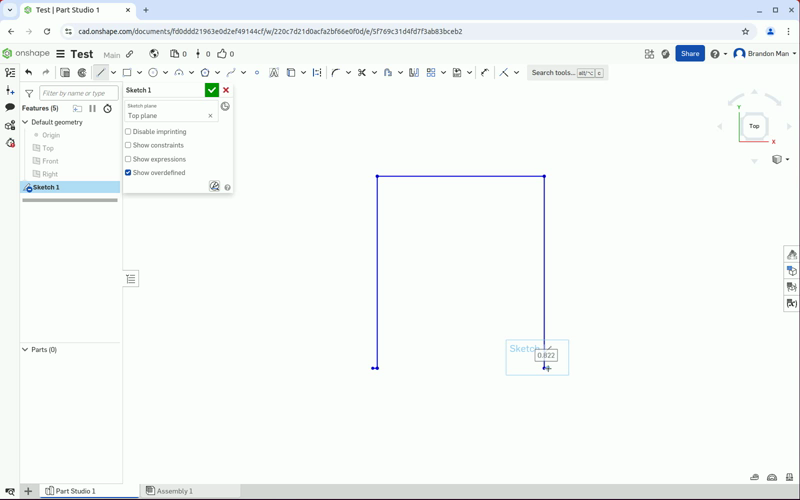
key_up(shift)
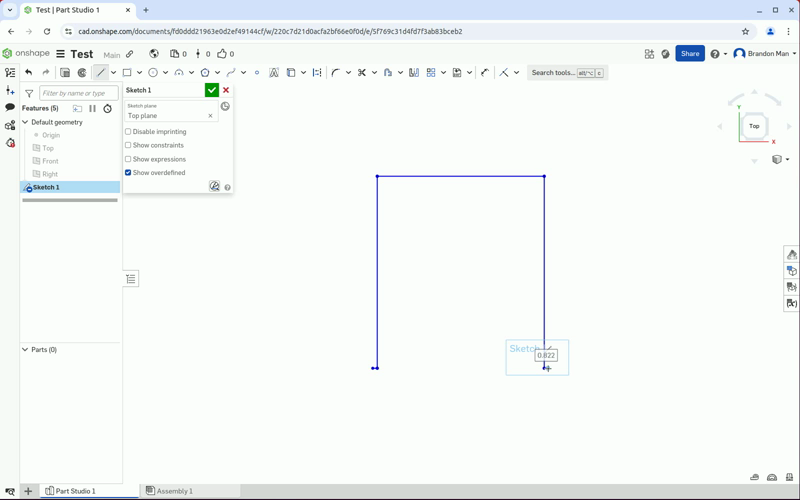
key_down(shift)
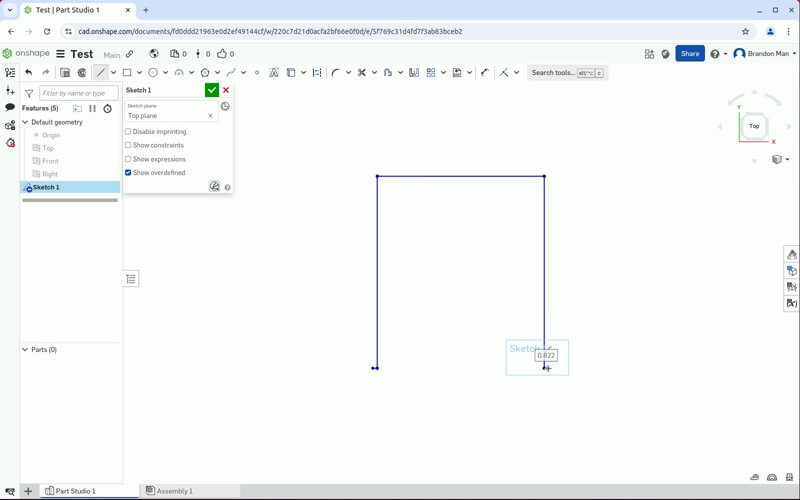
mouse_move(548, 172)
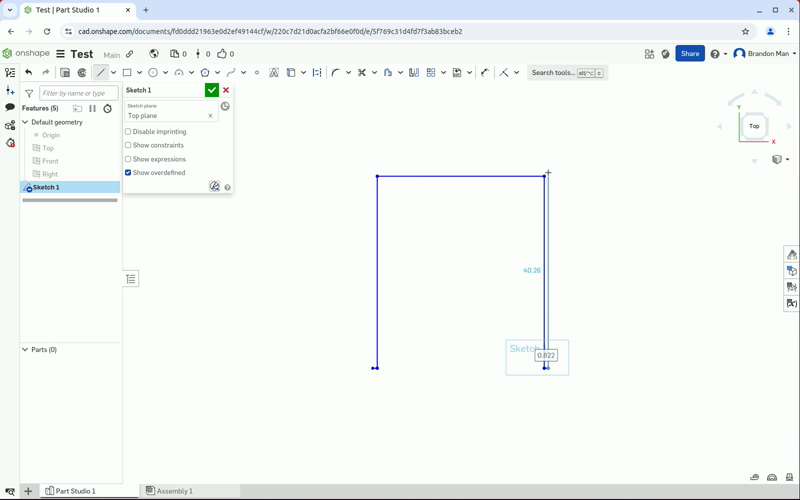
click(548, 172)
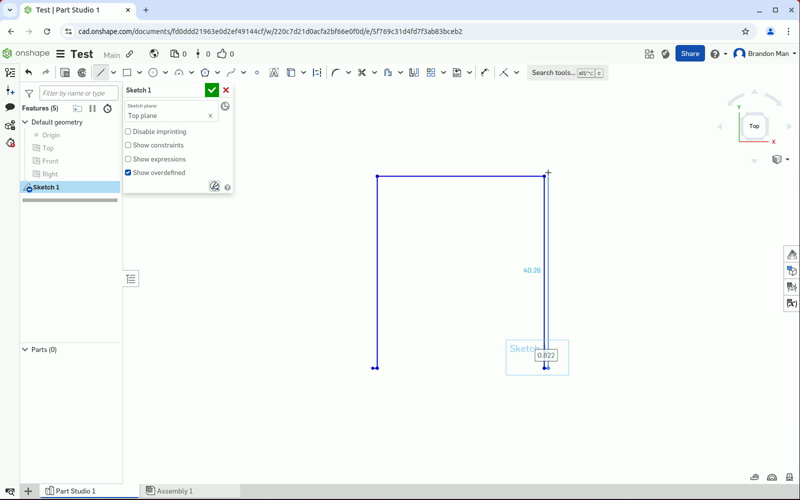
key_up(shift)
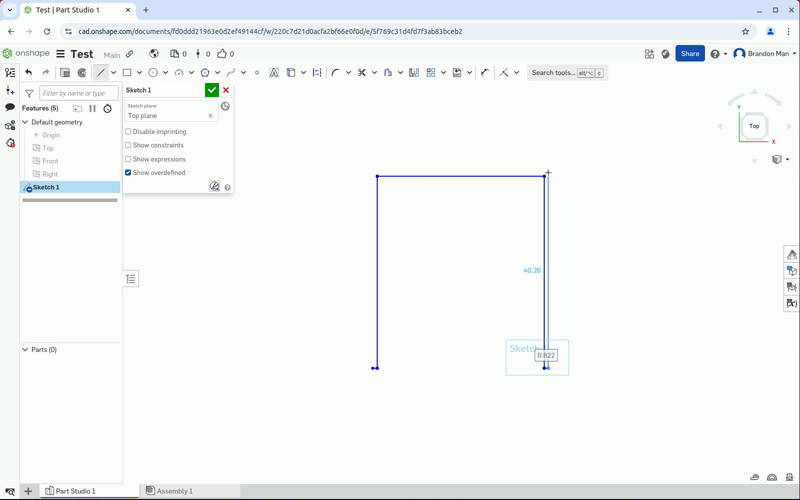
key_down(shift)
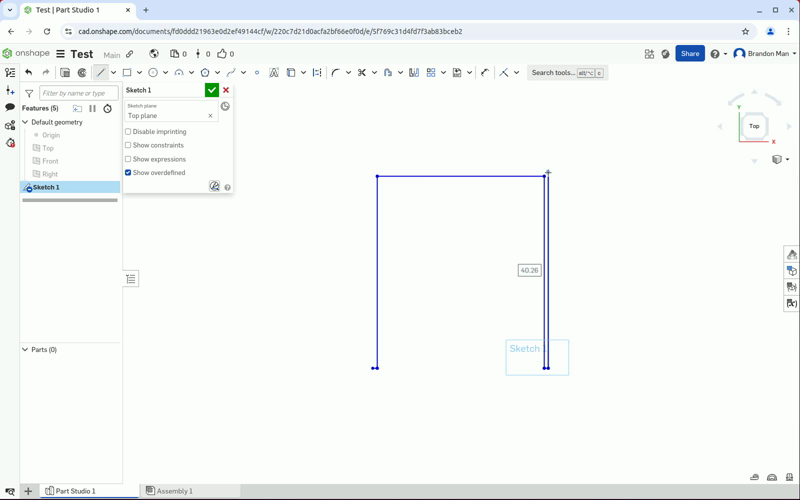
mouse_move(372, 172)
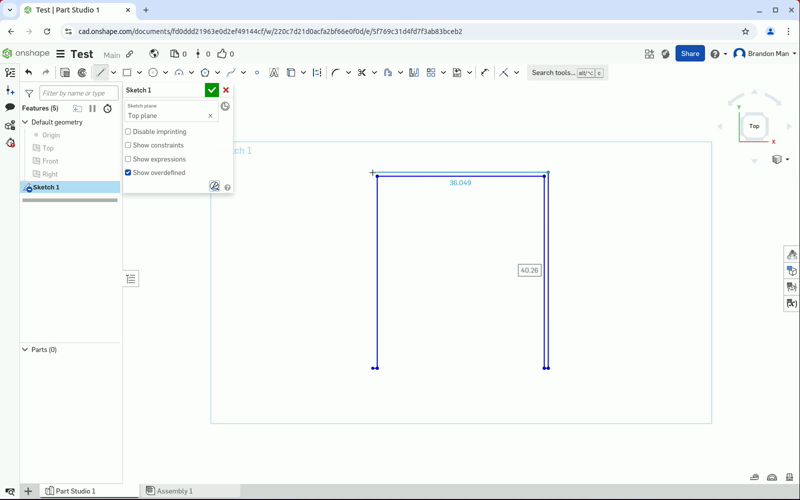
click(372, 172)
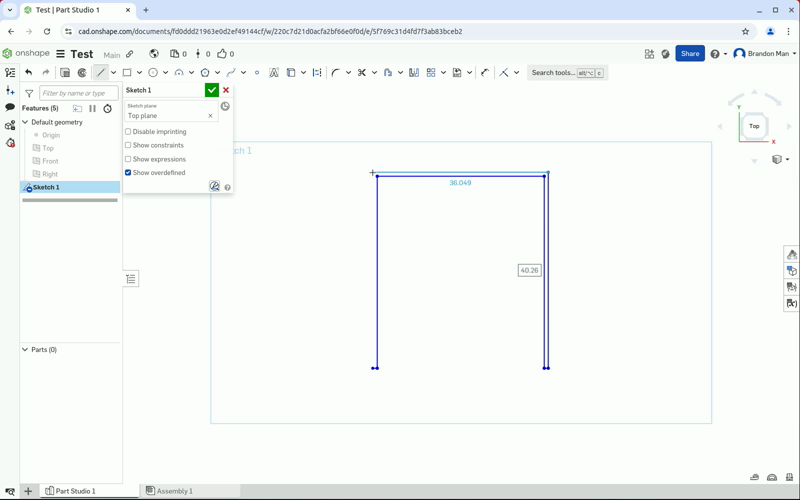
key_up(shift)
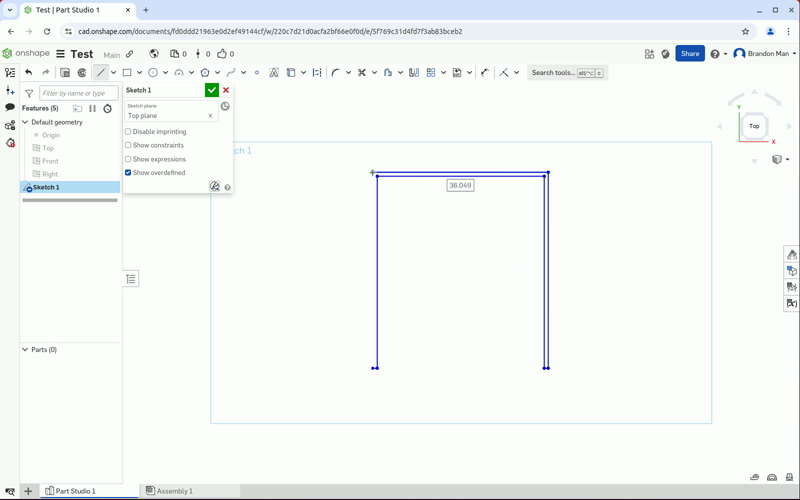
key_down(shift)
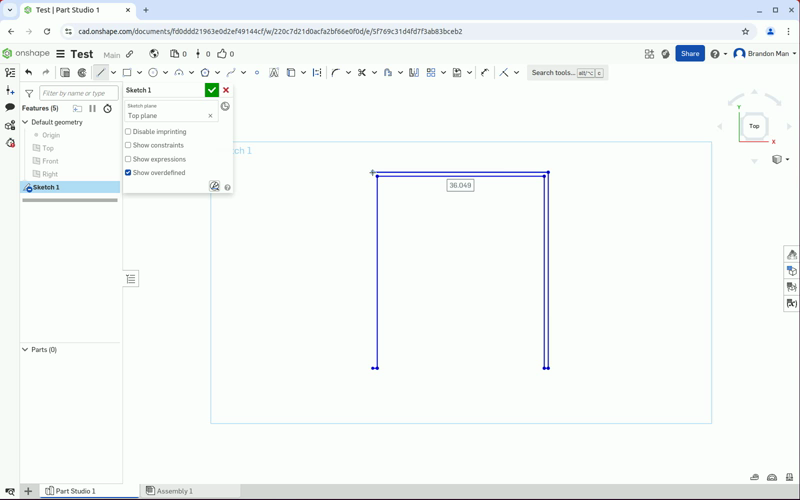
mouse_move(372, 368)
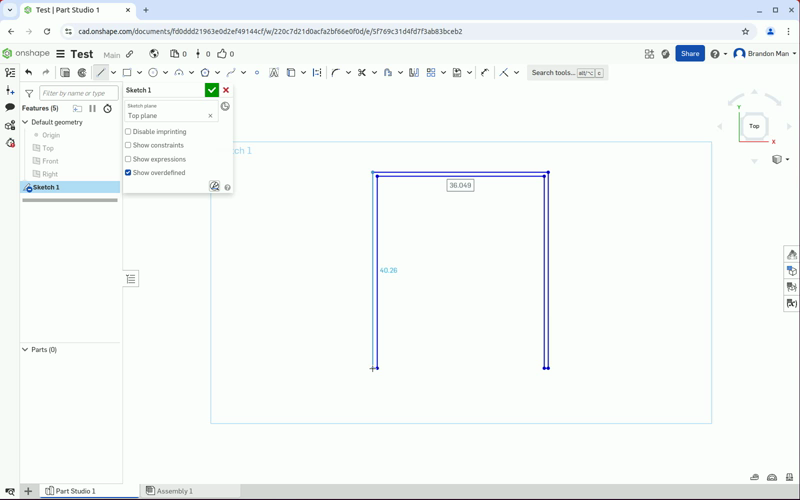
scroll(6)
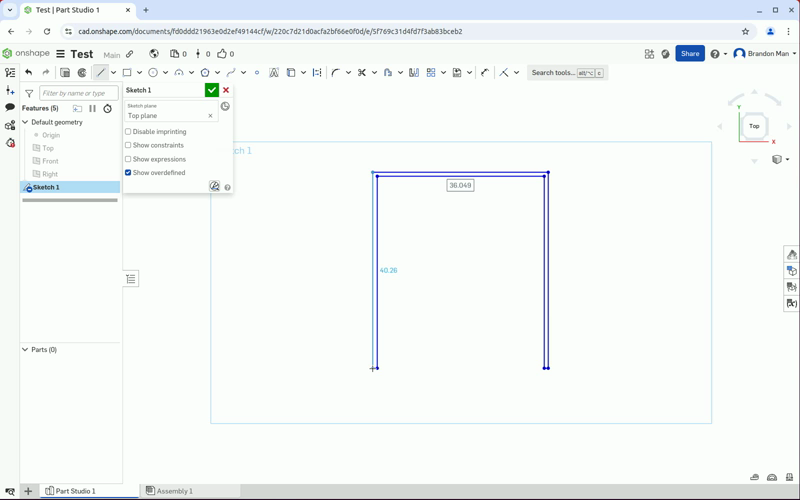
scroll(6)
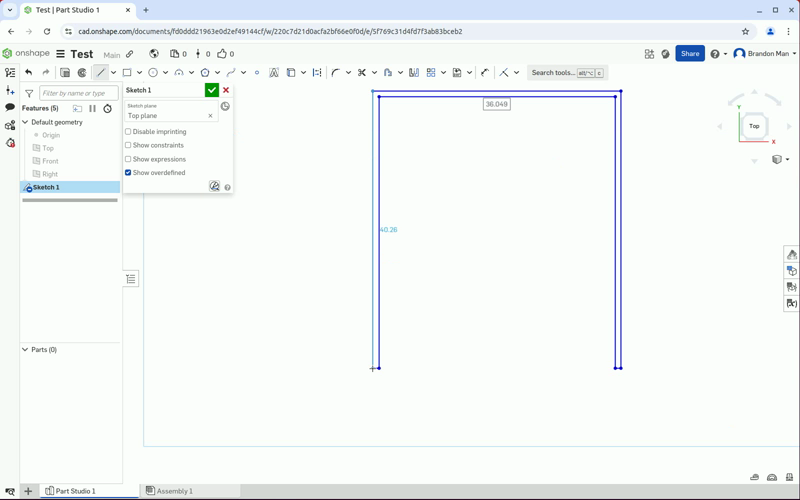
scroll(6)
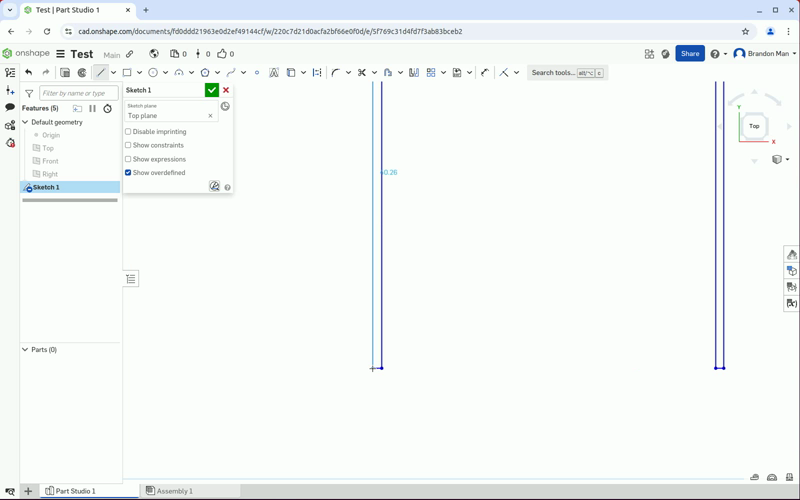
scroll(6)
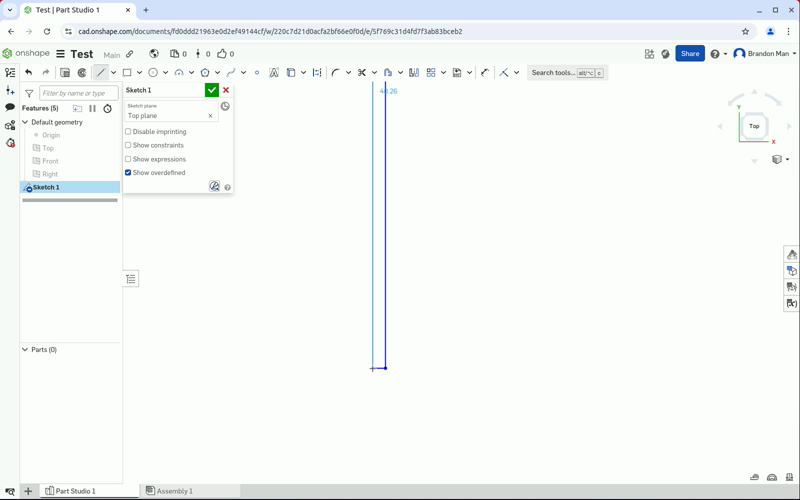
scroll(6)
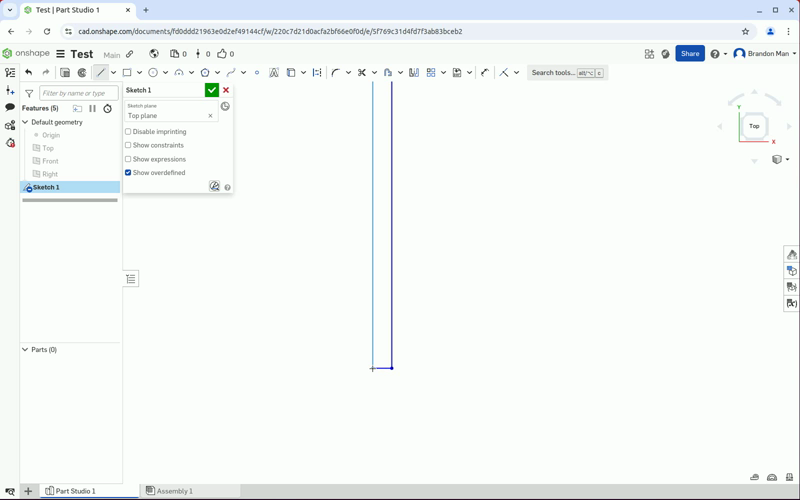
scroll(6)
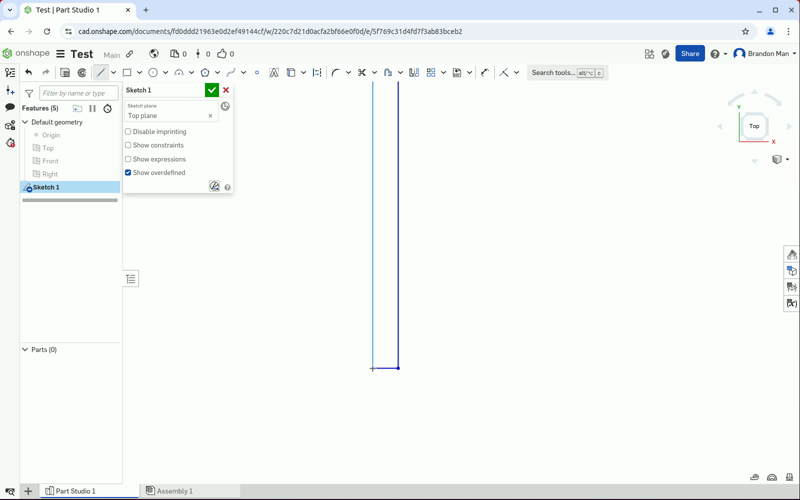
scroll(6)
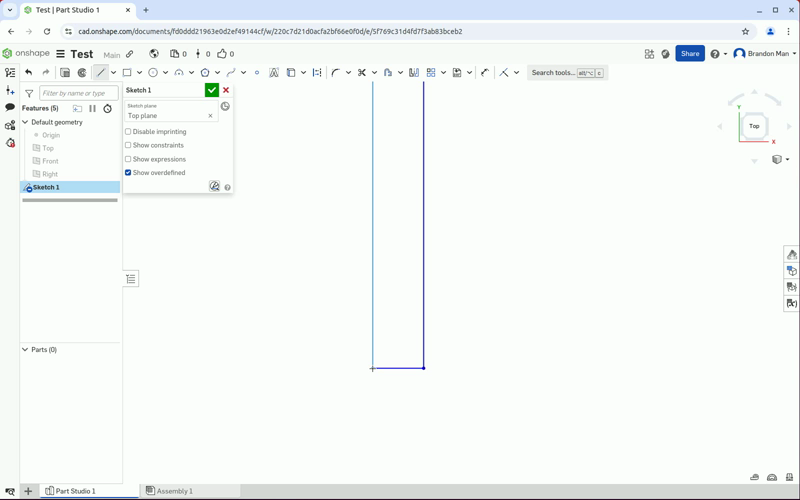
key_up(shift)
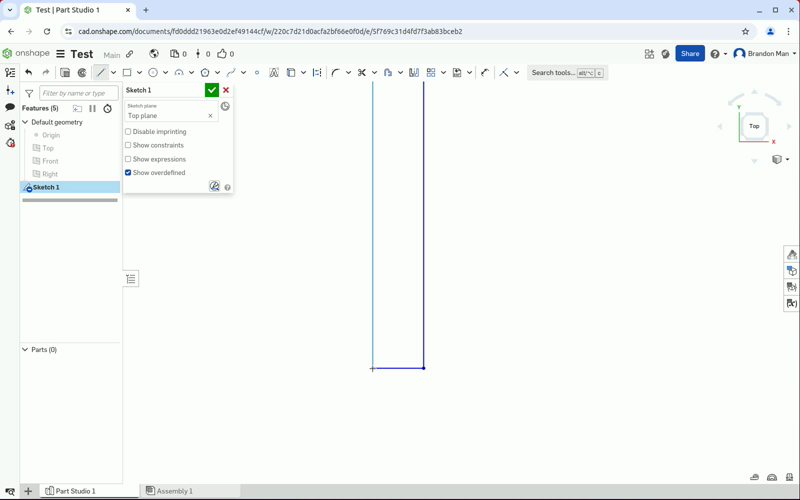
click(372, 368)
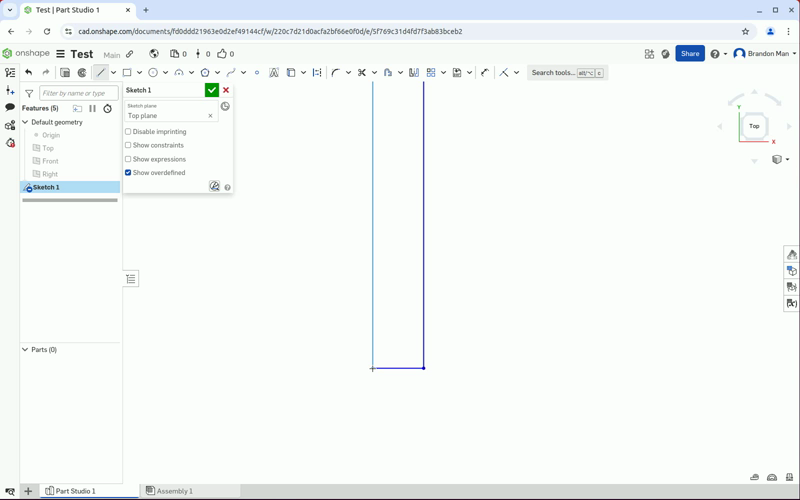
scroll(-6)
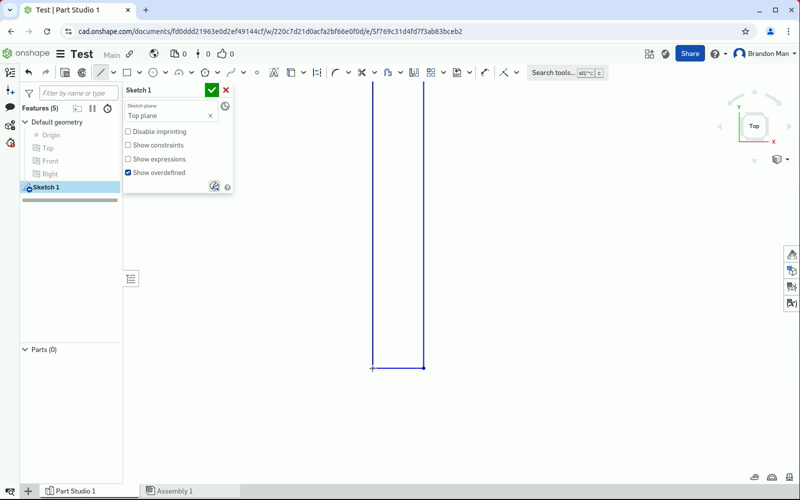
scroll(-6)
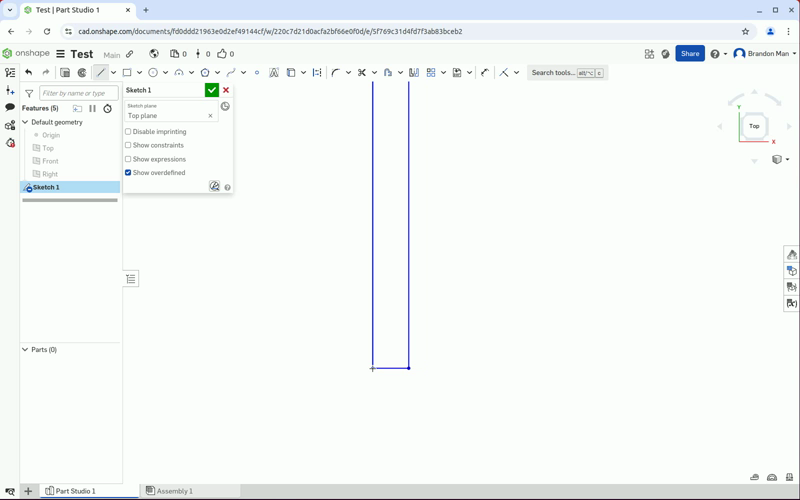
scroll(-6)
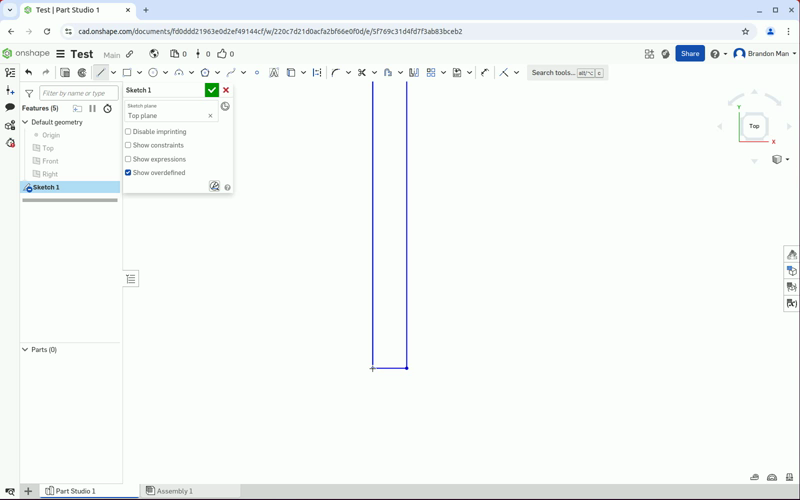
scroll(-6)
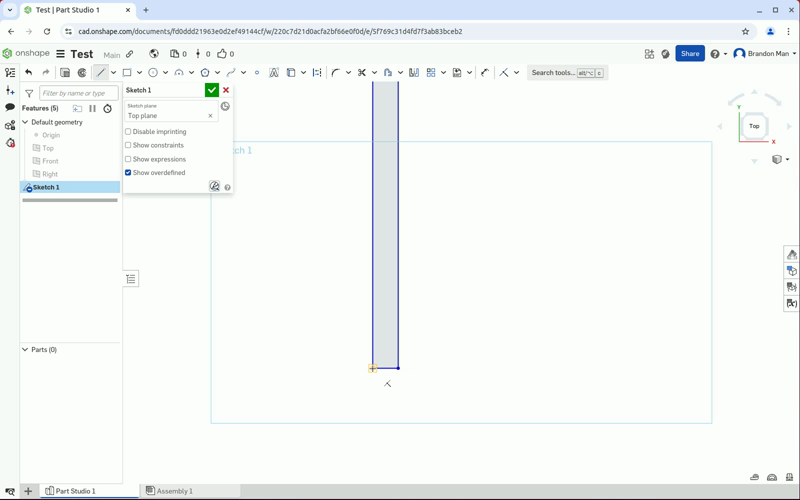
scroll(-6)
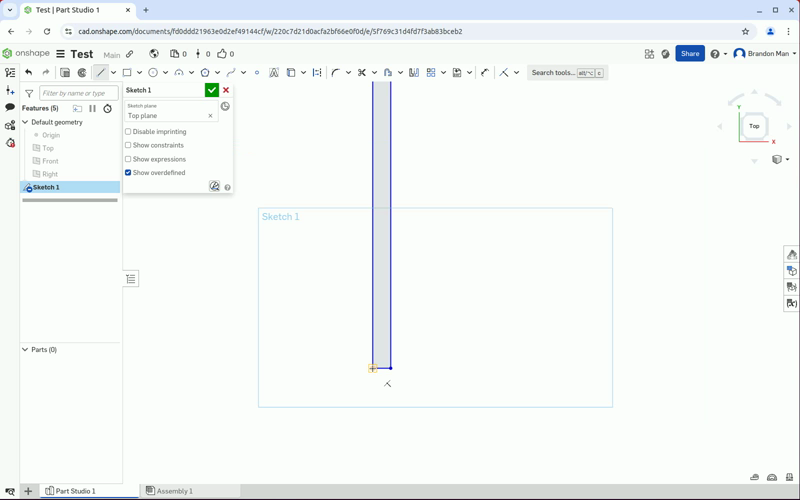
scroll(-6)
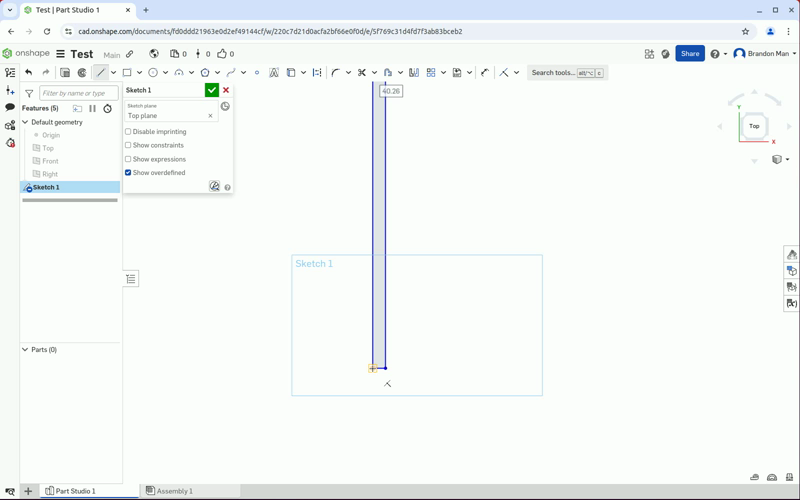
scroll(-6)
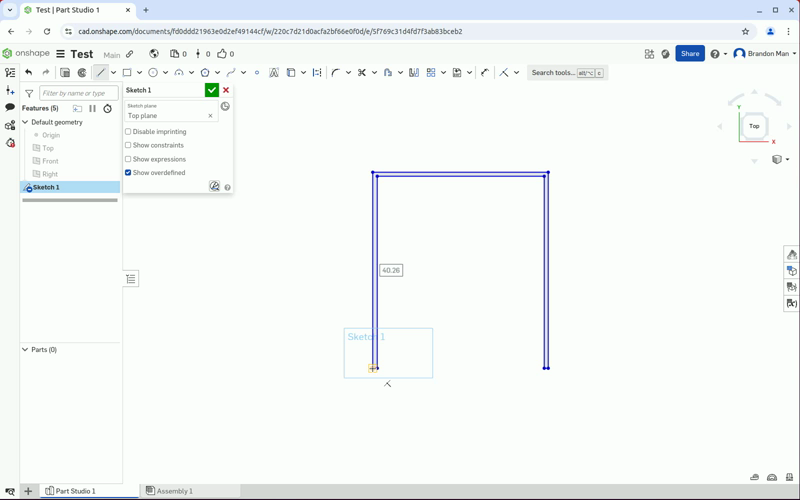
key(esc)
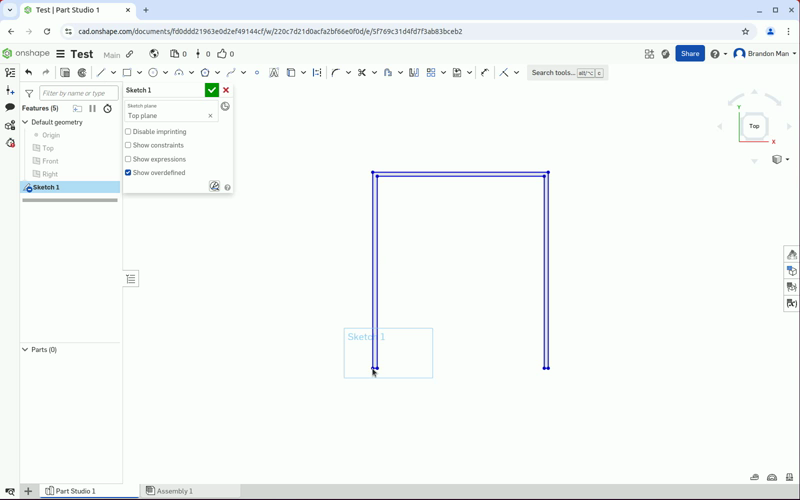
mouse_move(400, 174)
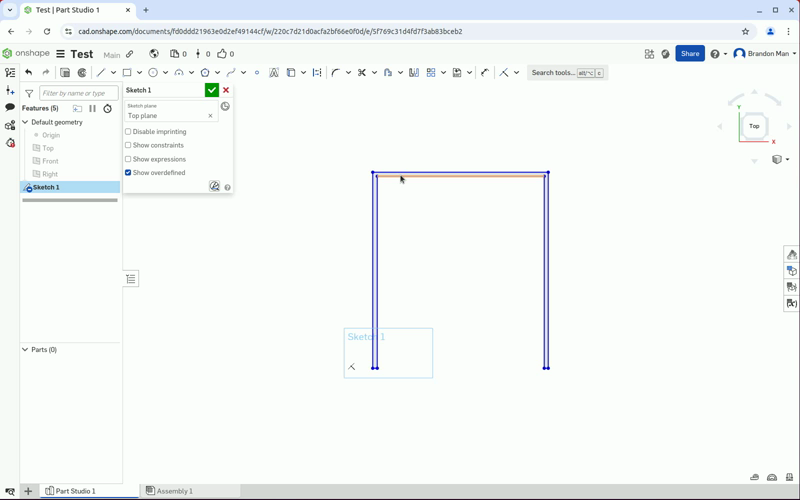
click(400, 174)
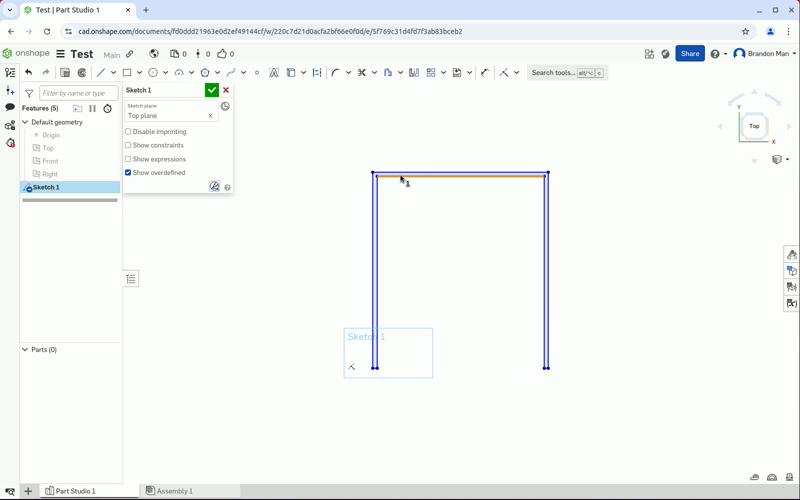
mouse_move(73, 352)
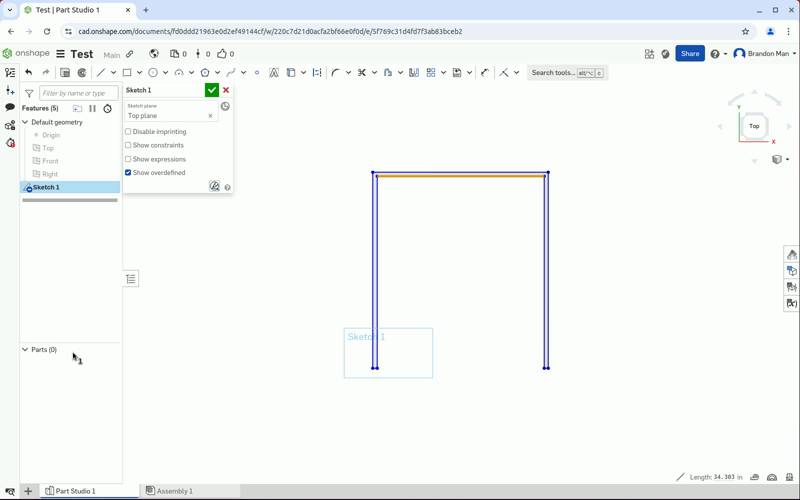
key(shift+y)
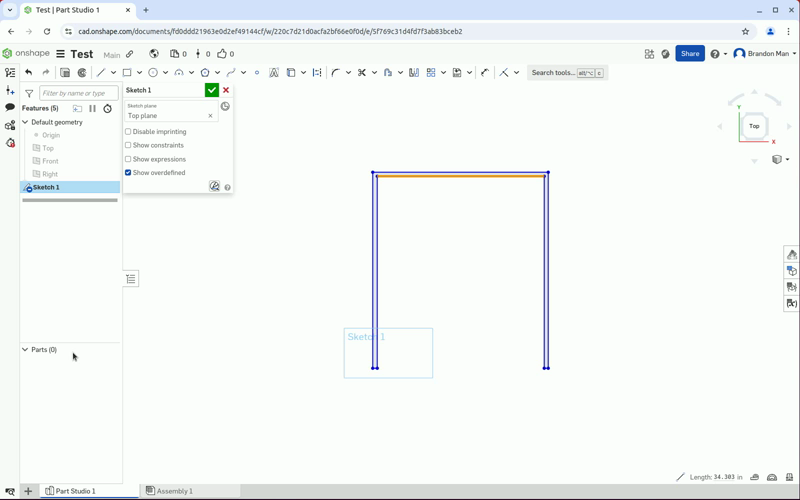
key(shift+e)
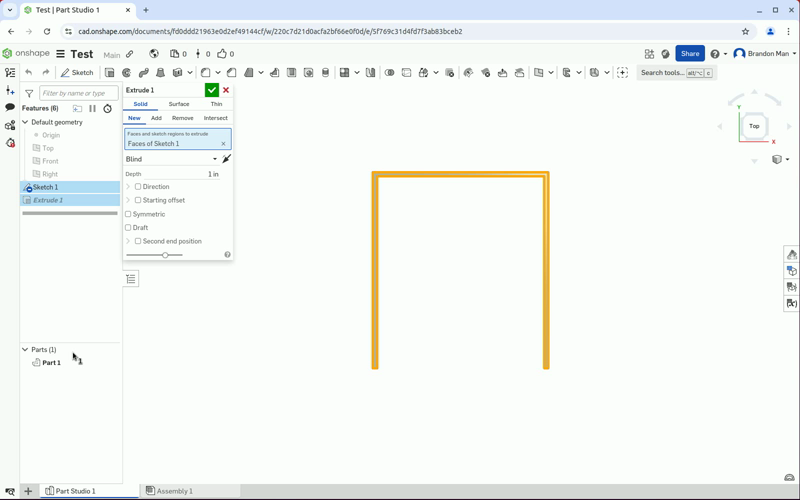
mouse_move(143, 106)
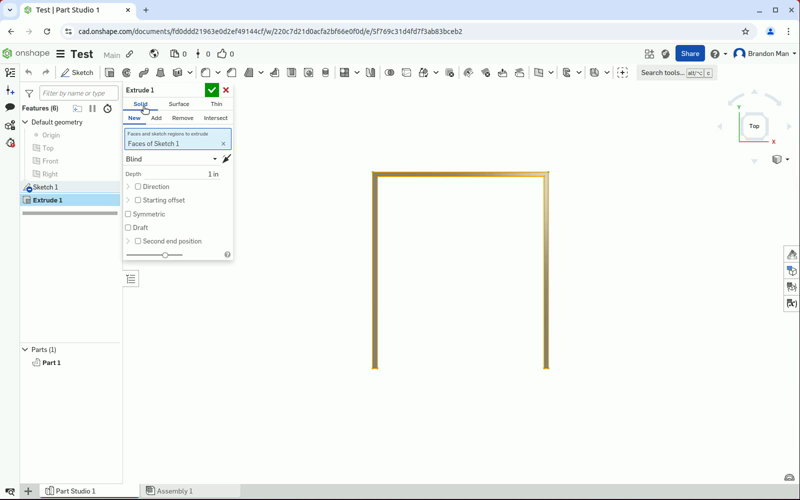
click(143, 106)
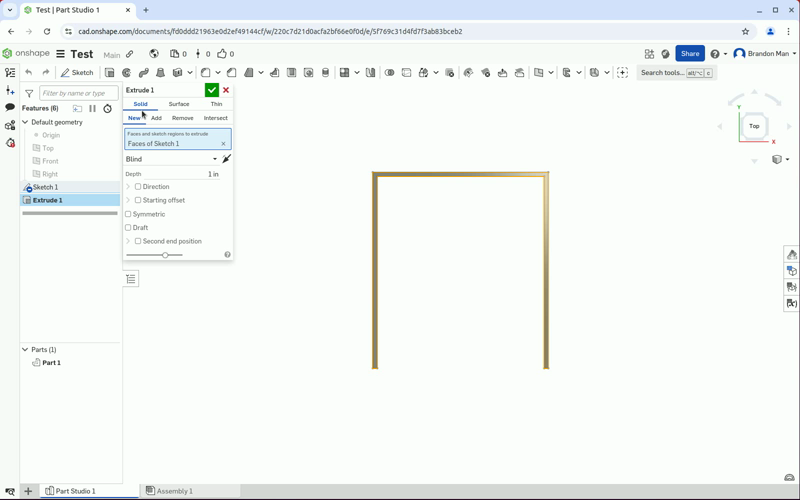
mouse_move(137, 120)
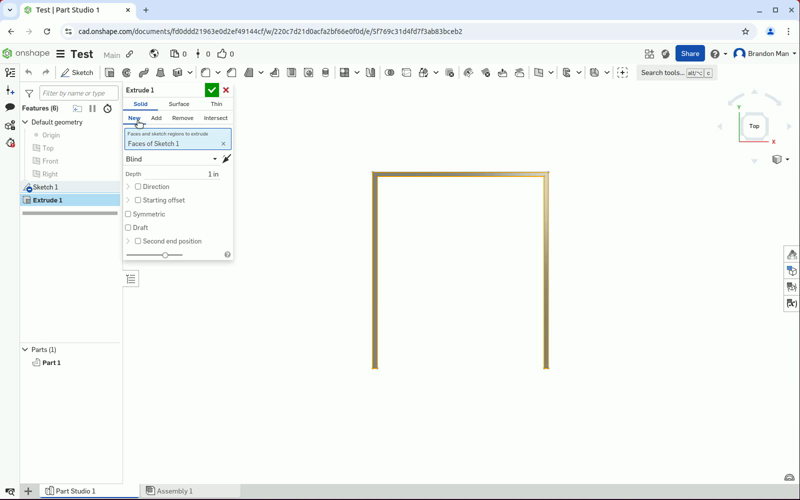
click(137, 120)
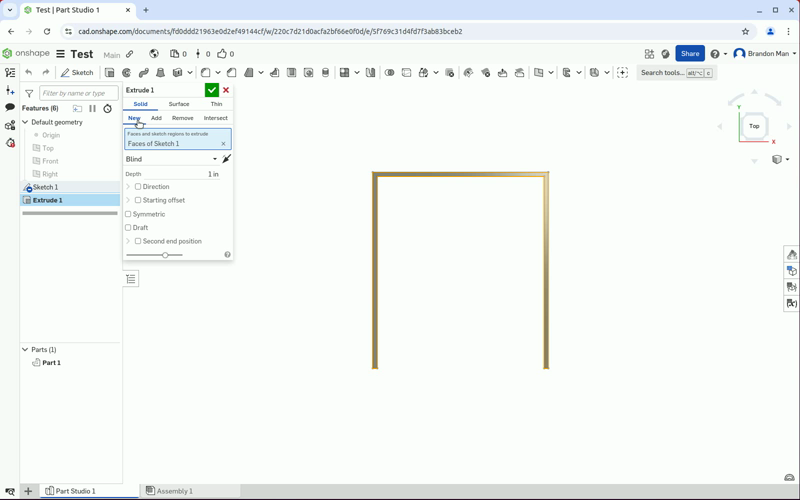
key(tab, 4)
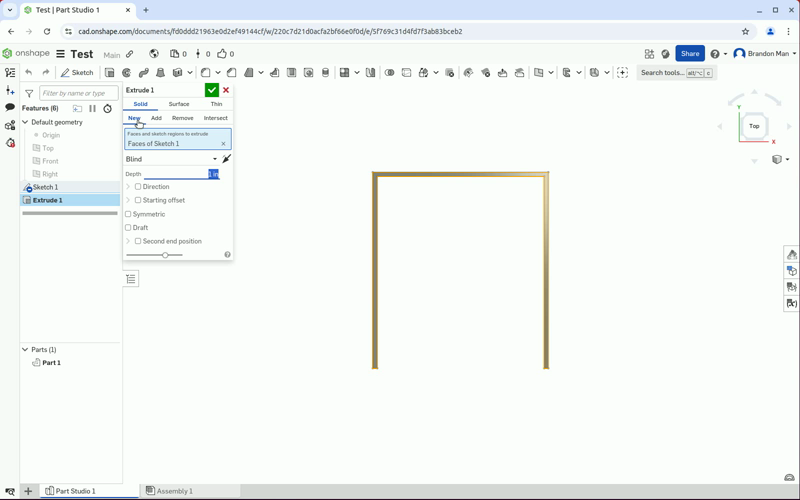
text(1.444)
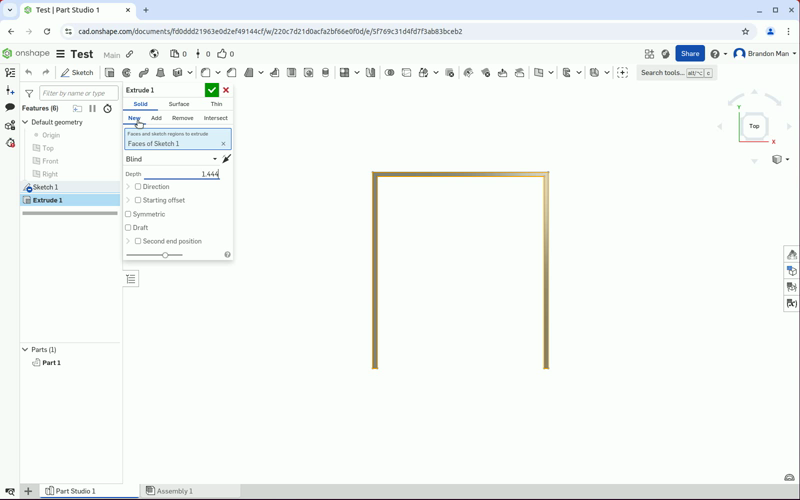
key(enter)
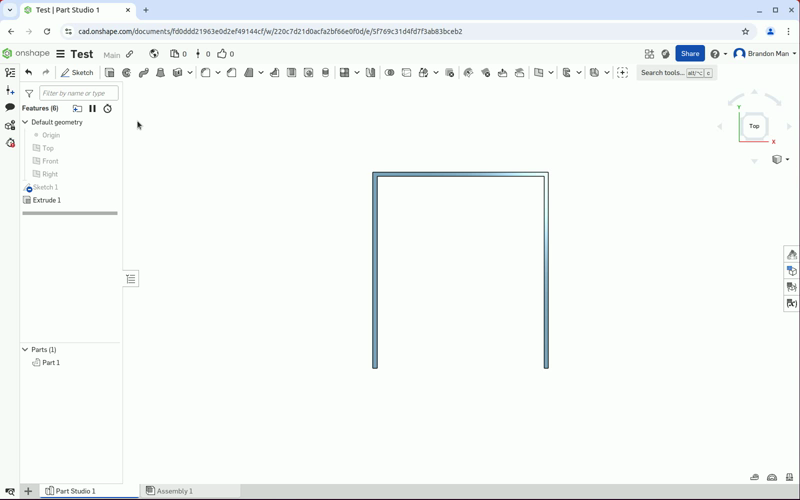
key(shift+h)
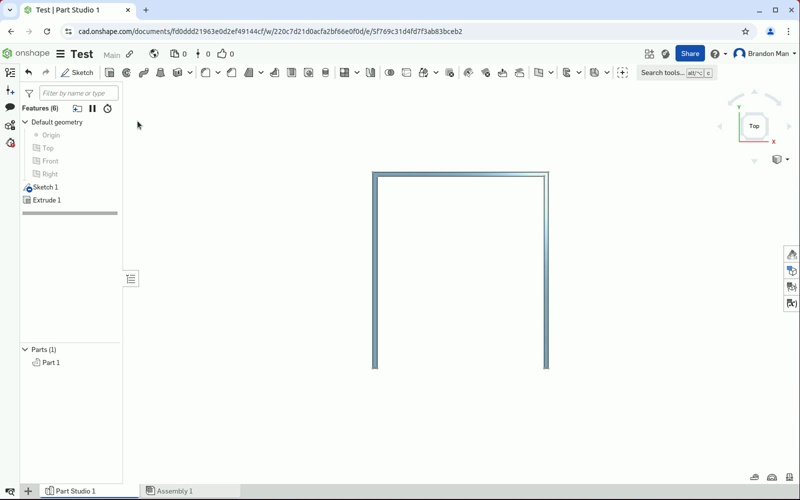
key(shift+h)
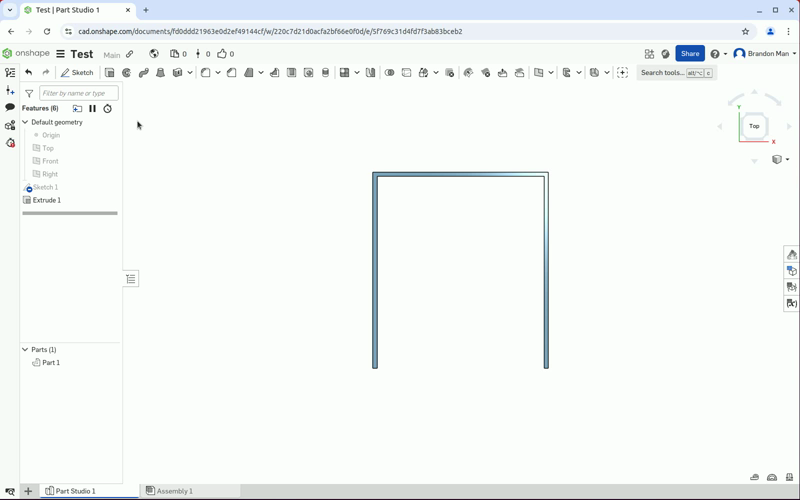
mouse_move(73, 189)
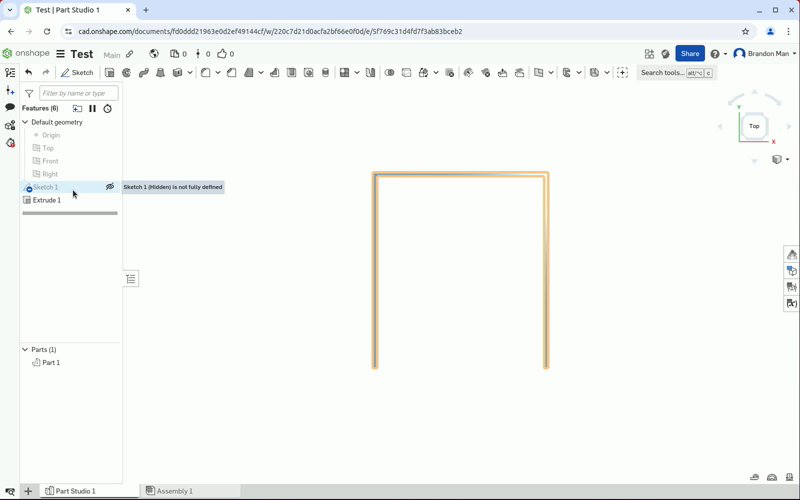
click(73, 189)
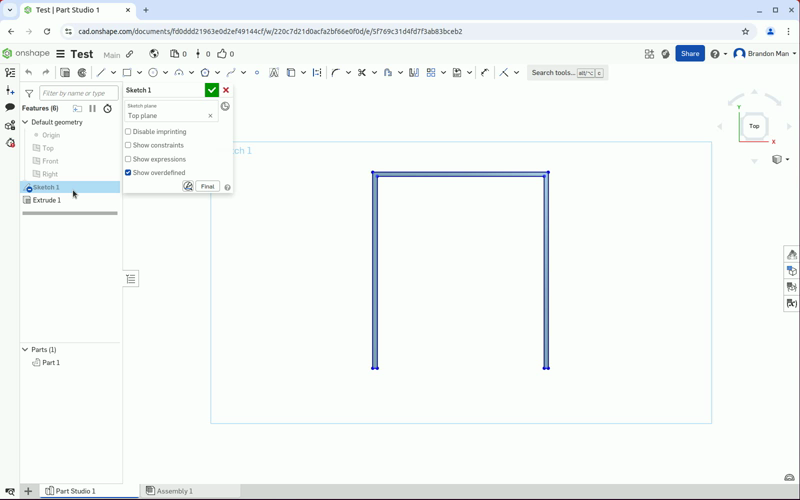
mouse_move(229, 92)
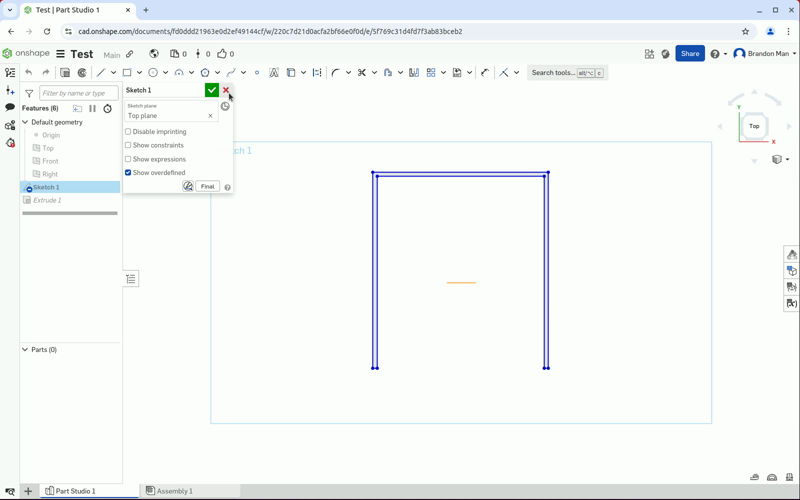
click(229, 92)
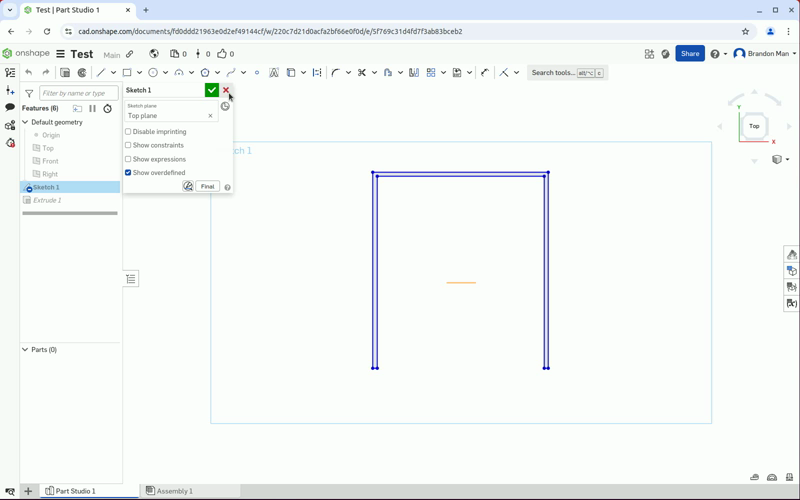
key(shift+s)
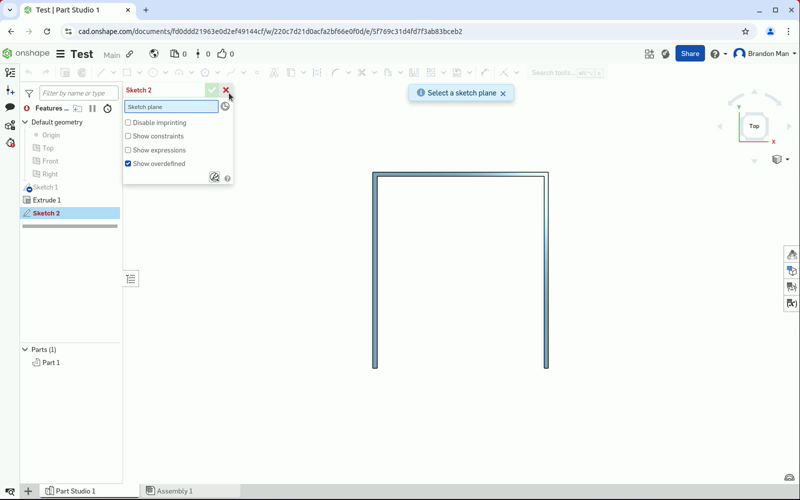
mouse_move(73, 150)
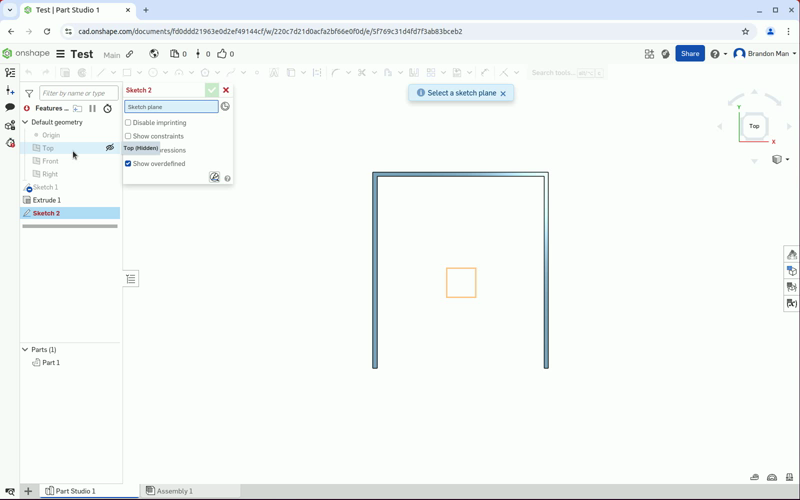
click(73, 150)
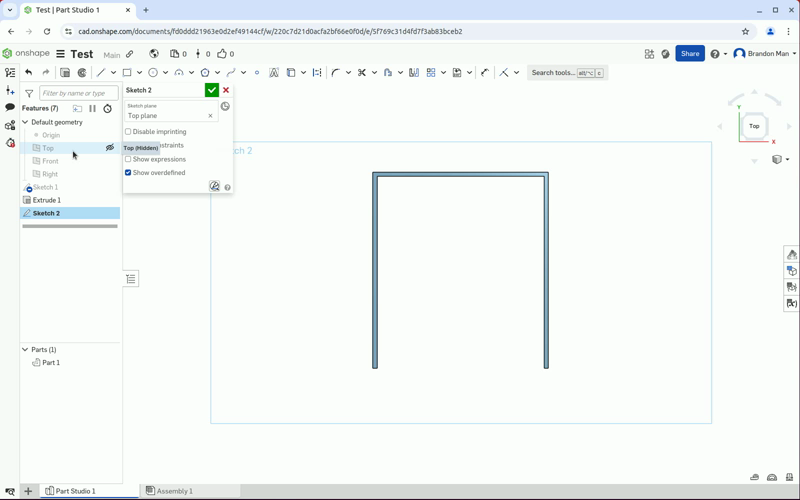
mouse_move(73, 352)
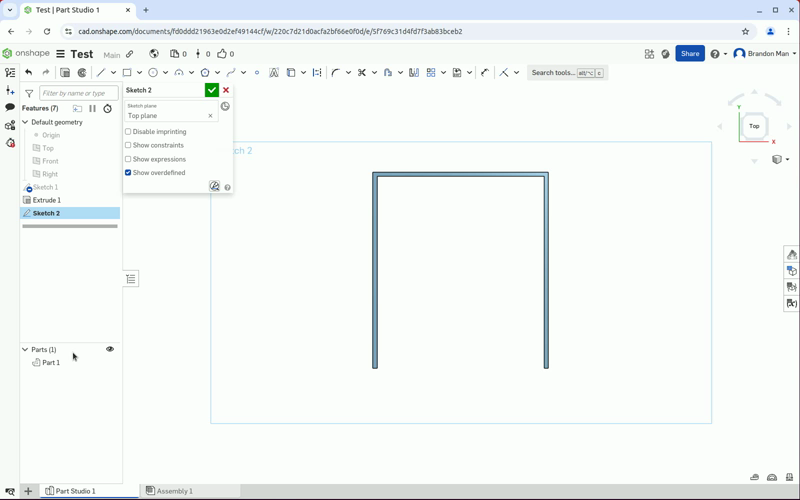
key(y)
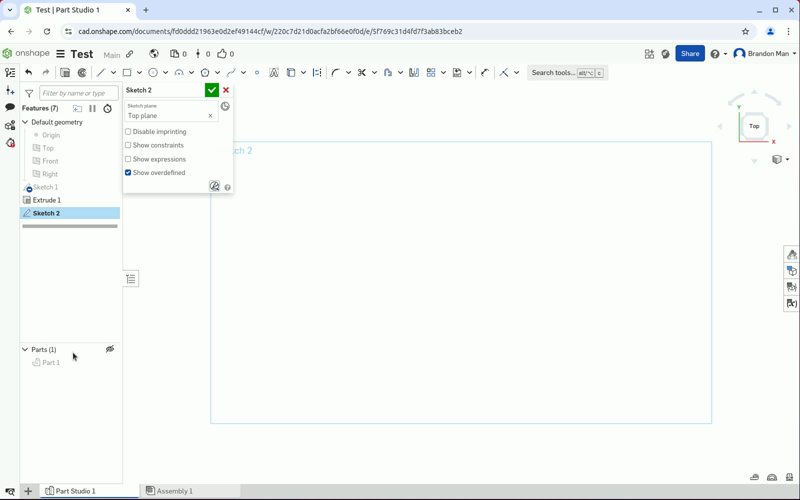
key(l)
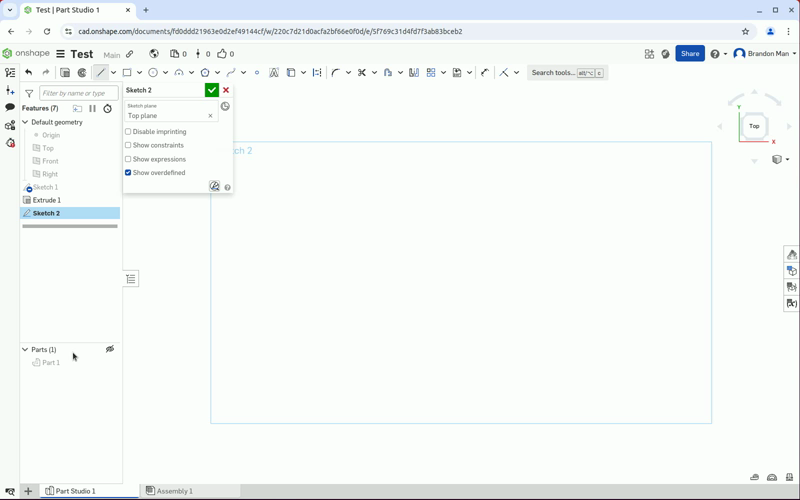
key_down(shift)
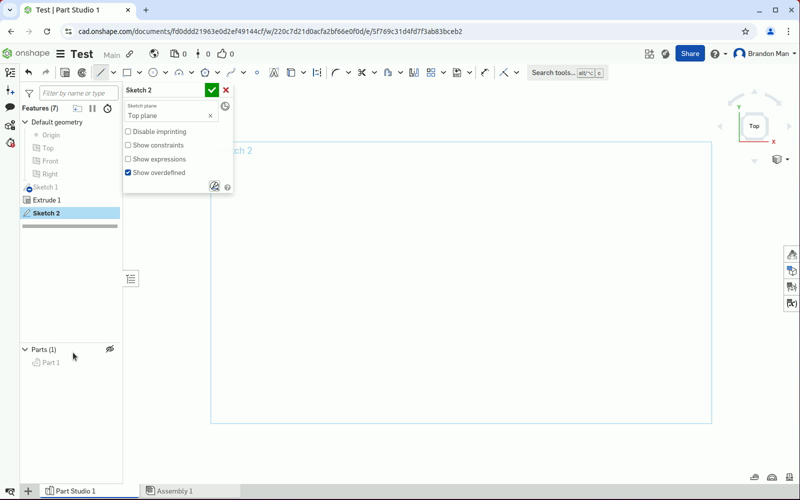
mouse_move(376, 215)
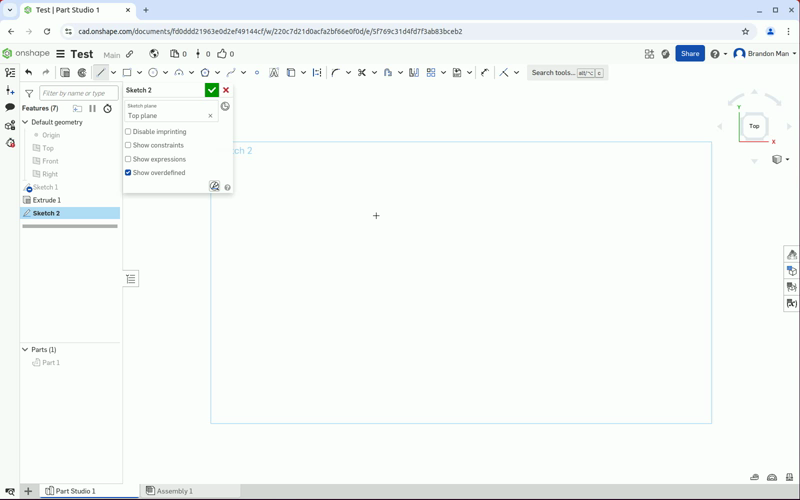
click(376, 215)
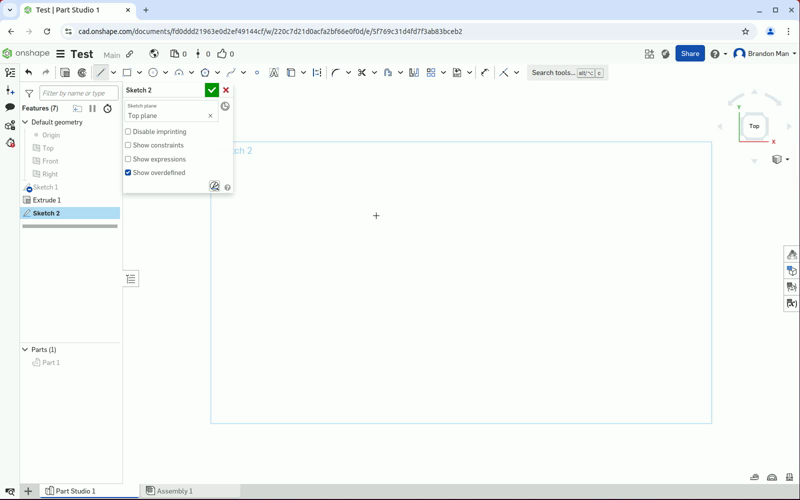
key_up(shift)
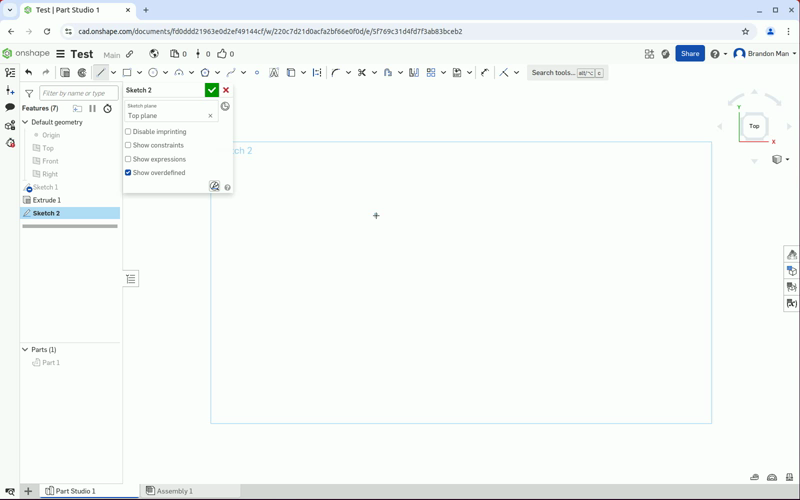
key_down(shift)
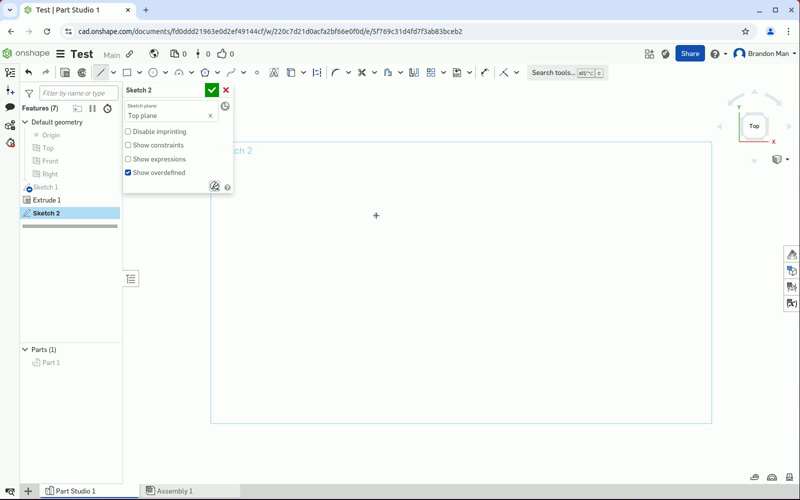
mouse_move(544, 215)
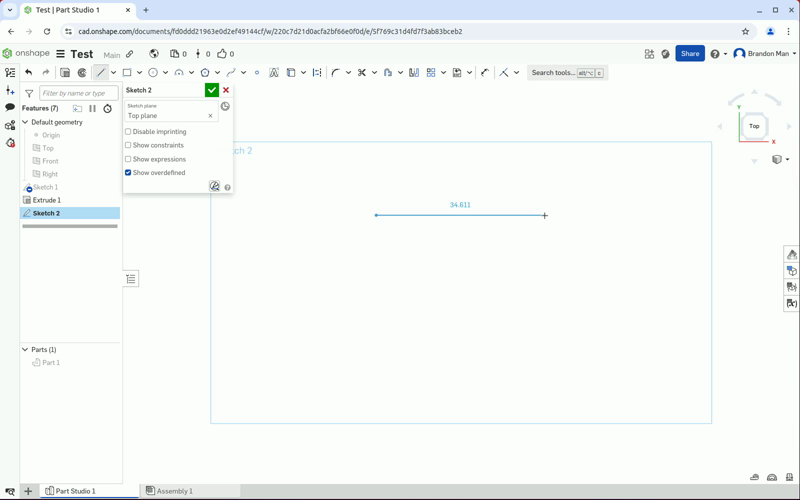
click(544, 215)
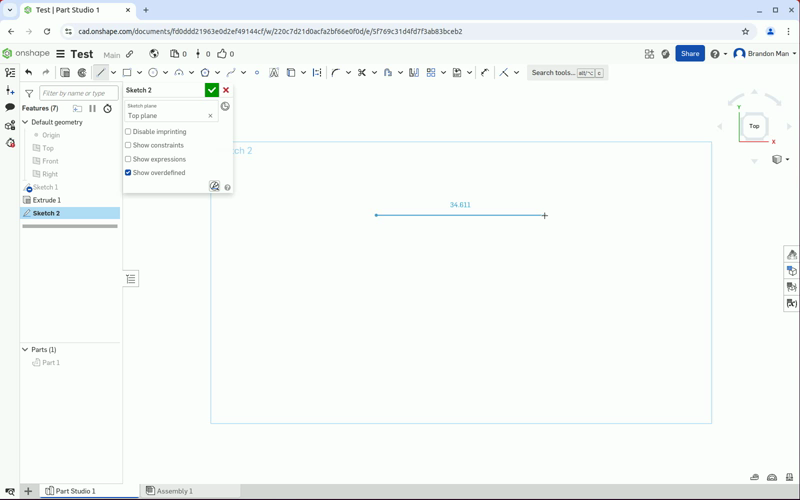
key_up(shift)
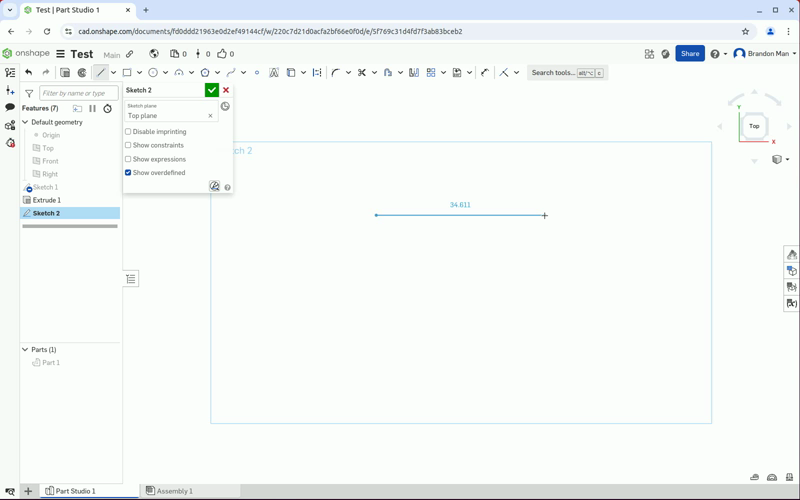
key_down(shift)
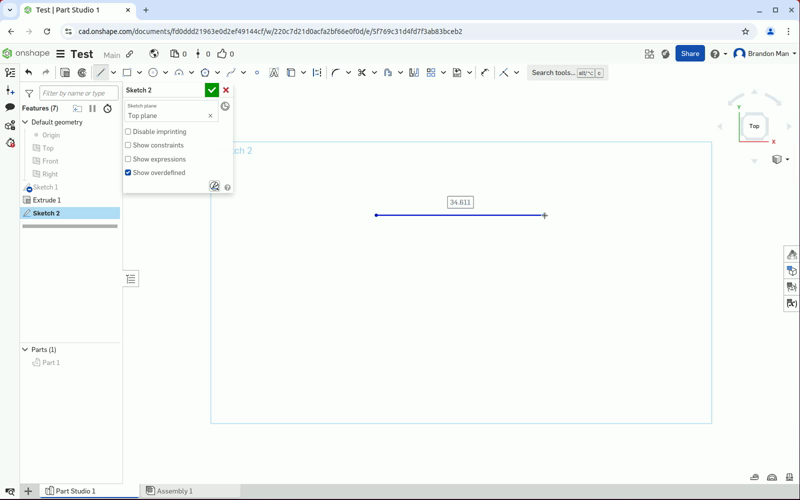
mouse_move(574, 215)
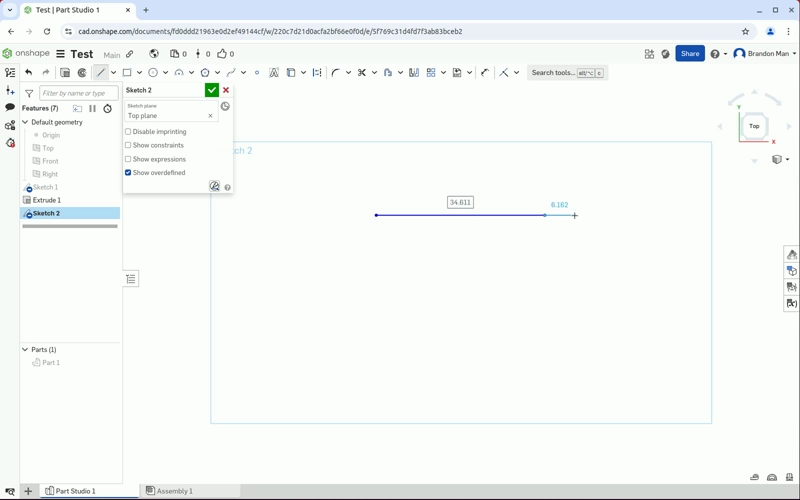
mouse_move(544, 209)
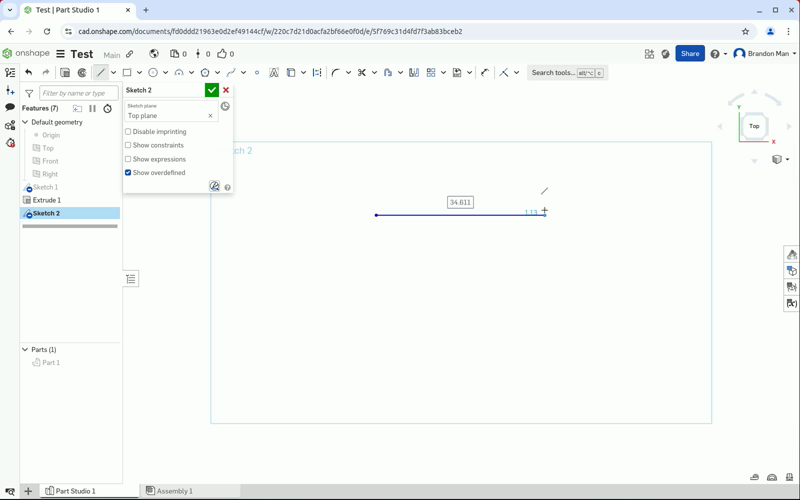
scroll(6)
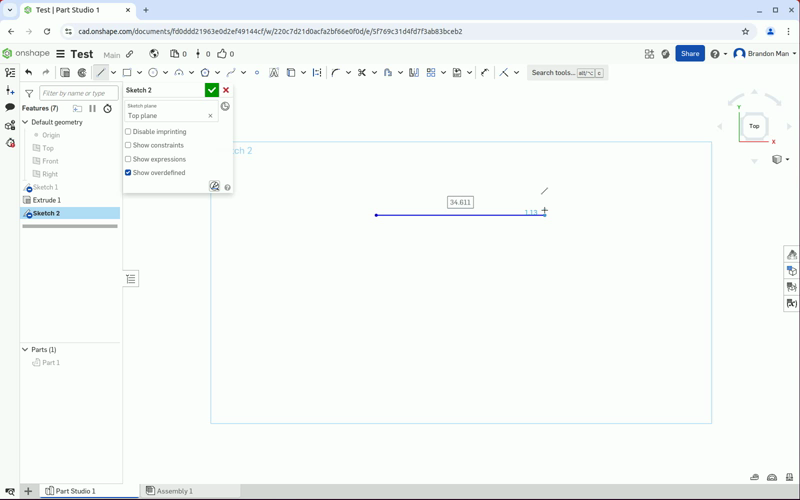
scroll(6)
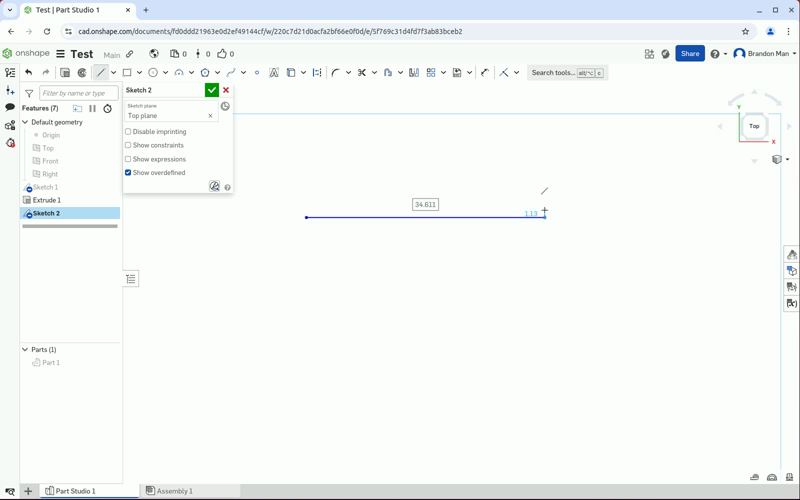
scroll(6)
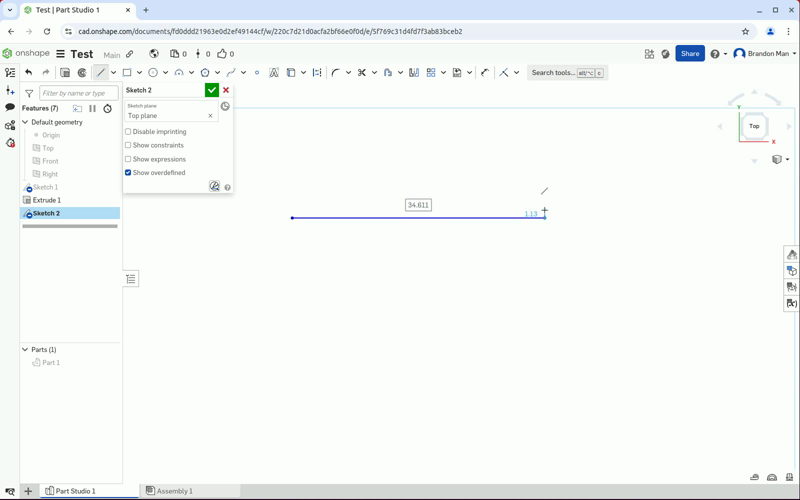
scroll(6)
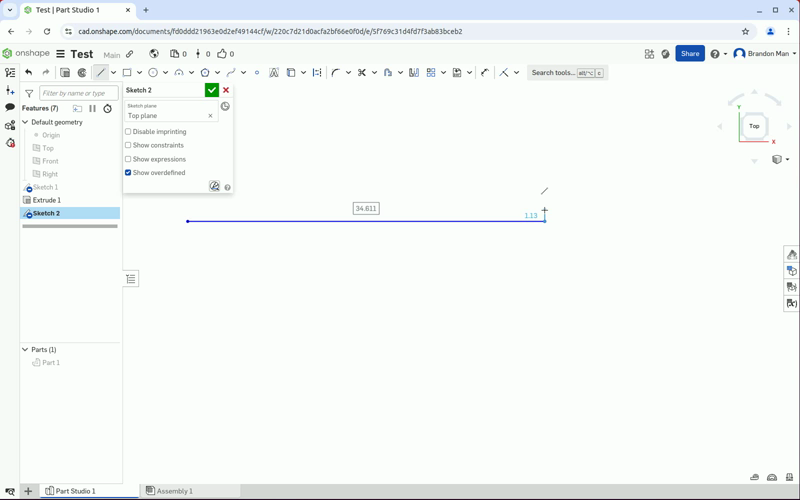
scroll(6)
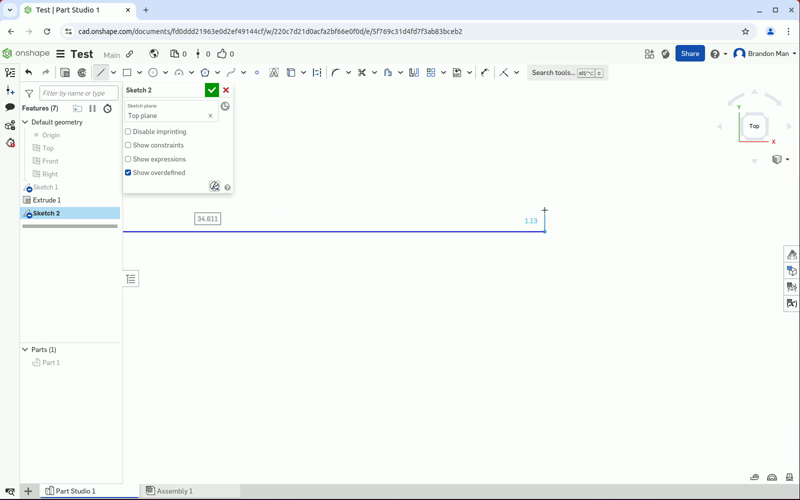
scroll(6)
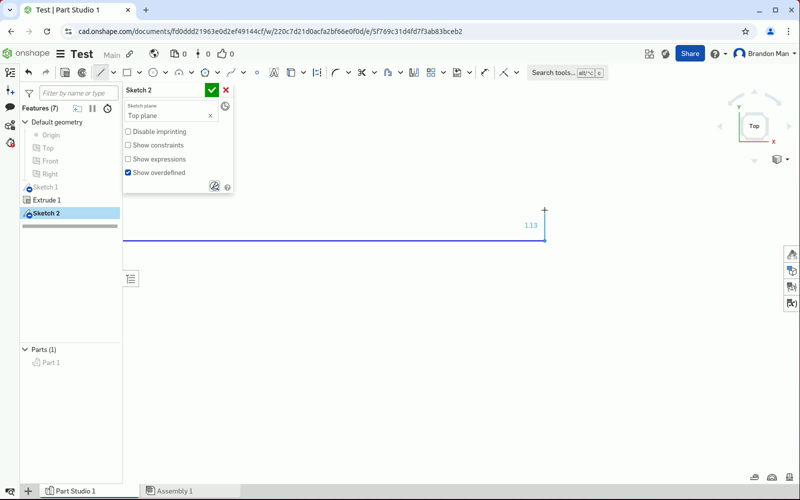
scroll(6)
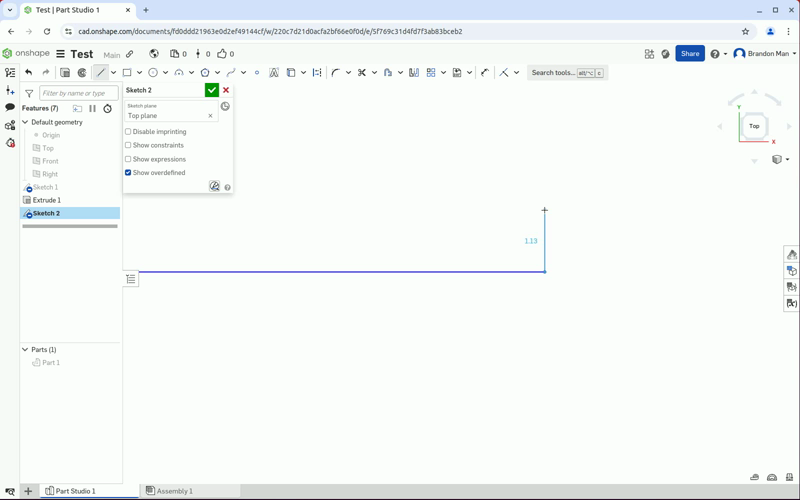
click(544, 209)
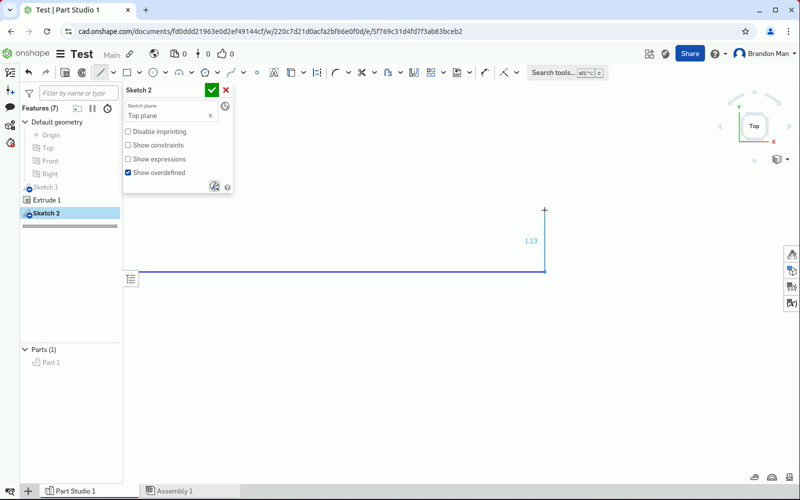
scroll(-6)
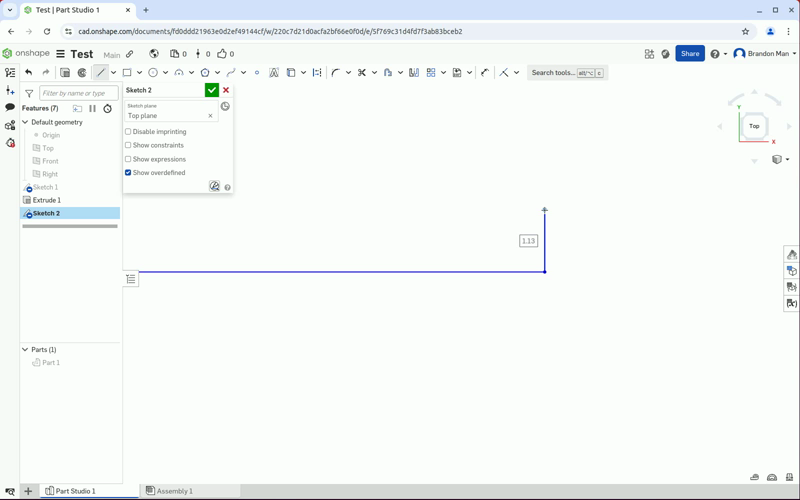
scroll(-6)
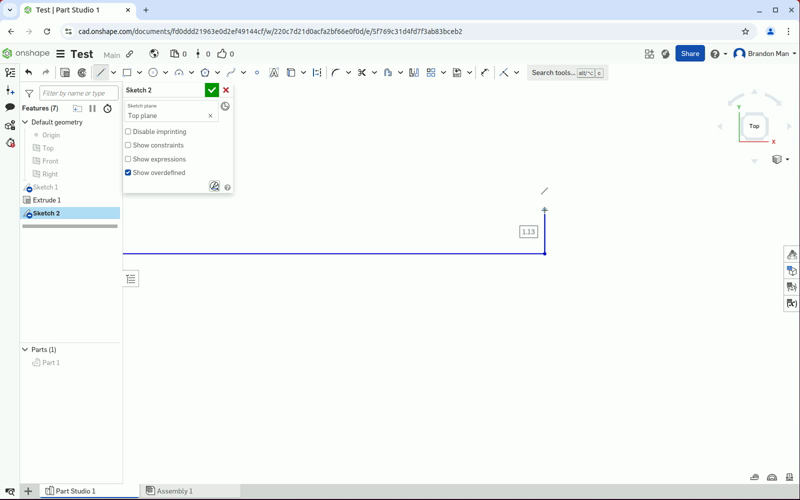
scroll(-6)
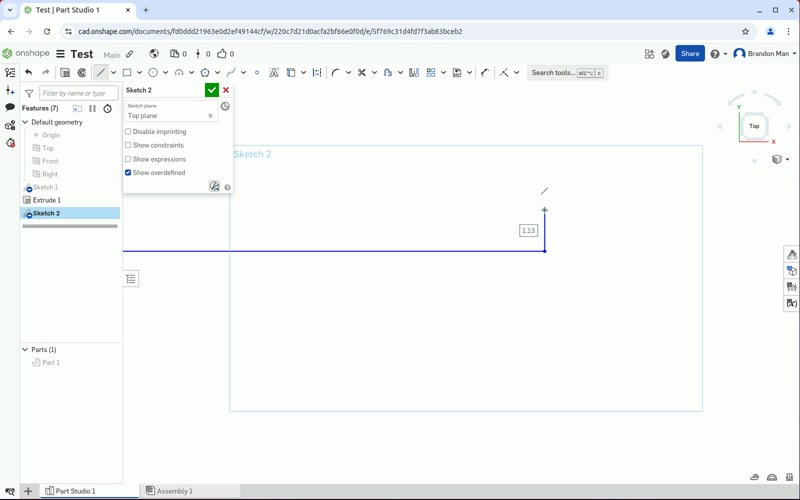
scroll(-6)
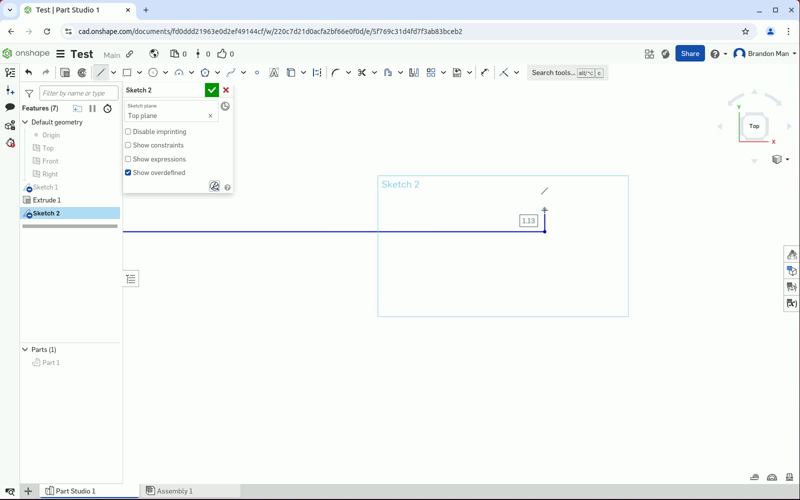
scroll(-6)
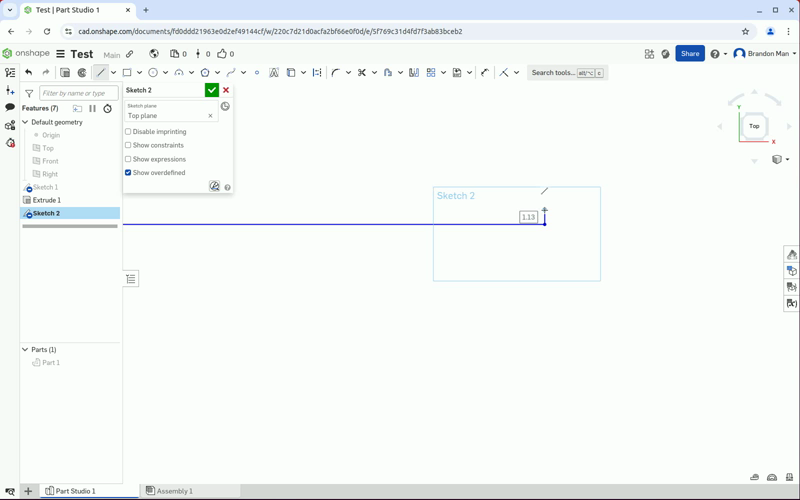
scroll(-6)
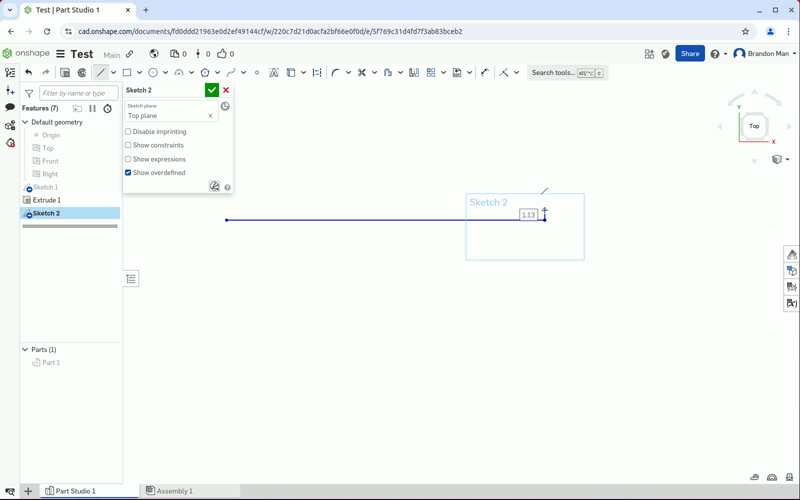
scroll(-6)
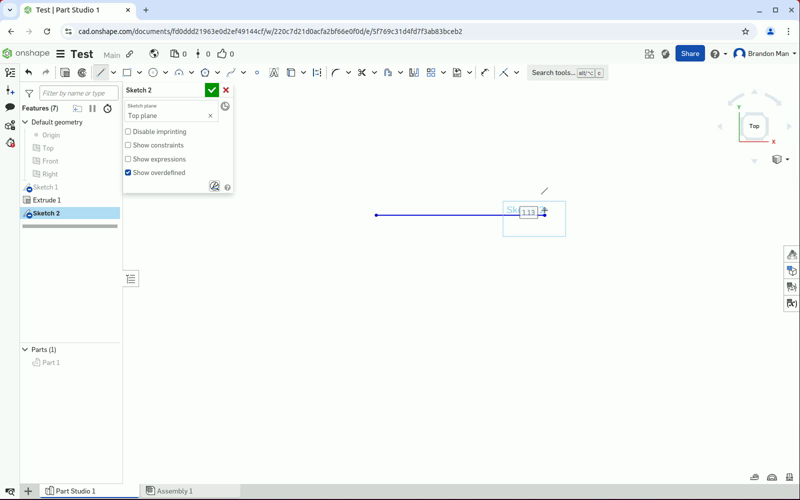
key_up(shift)
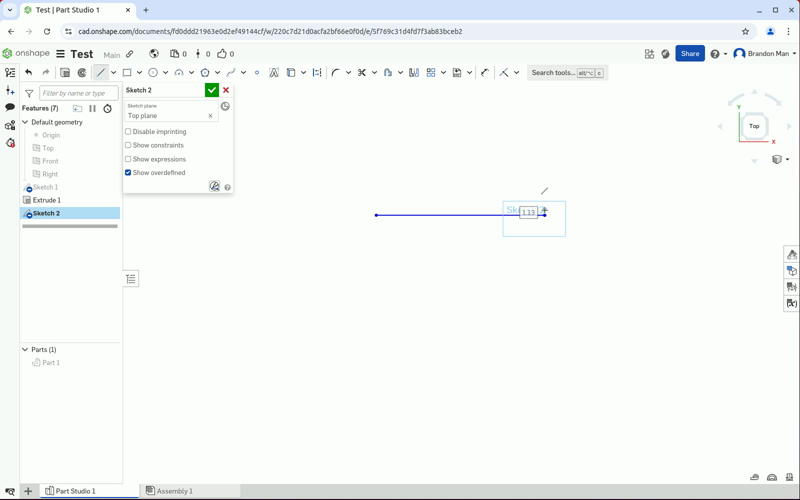
key_down(shift)
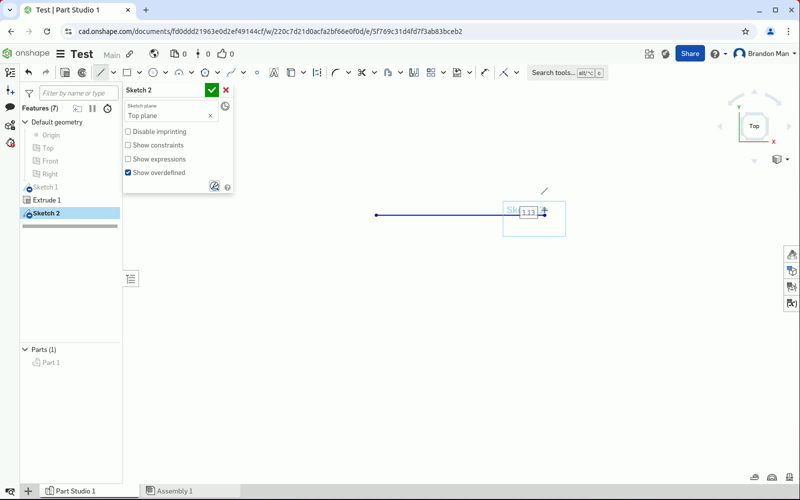
mouse_move(376, 209)
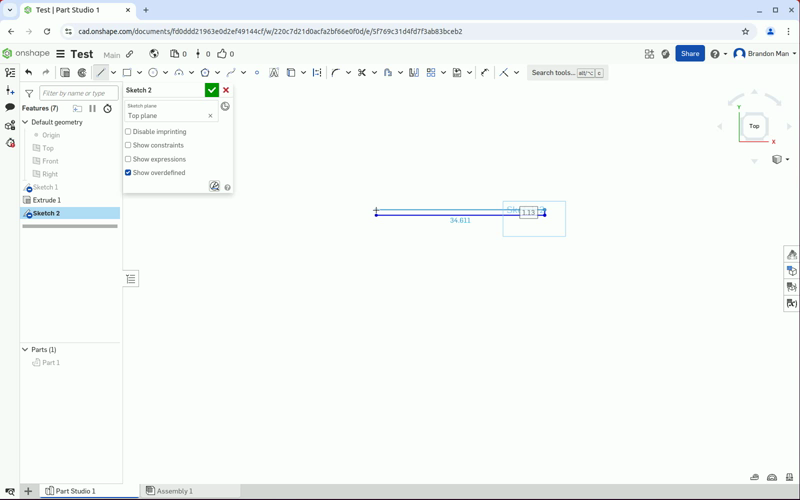
click(376, 209)
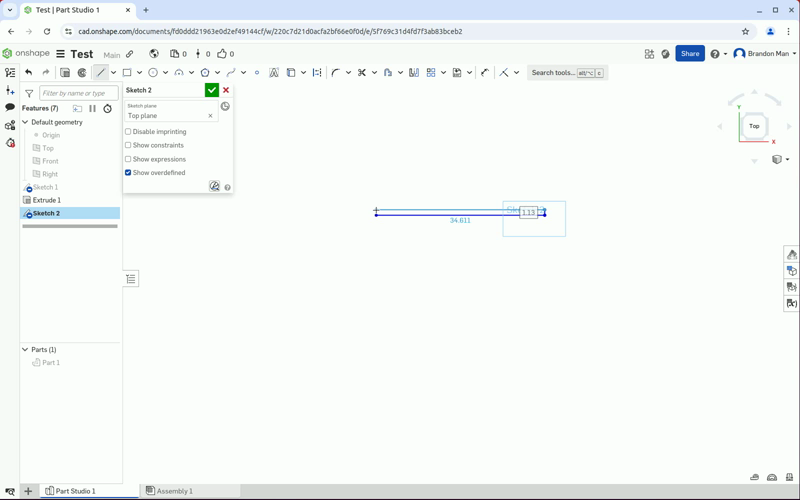
key_up(shift)
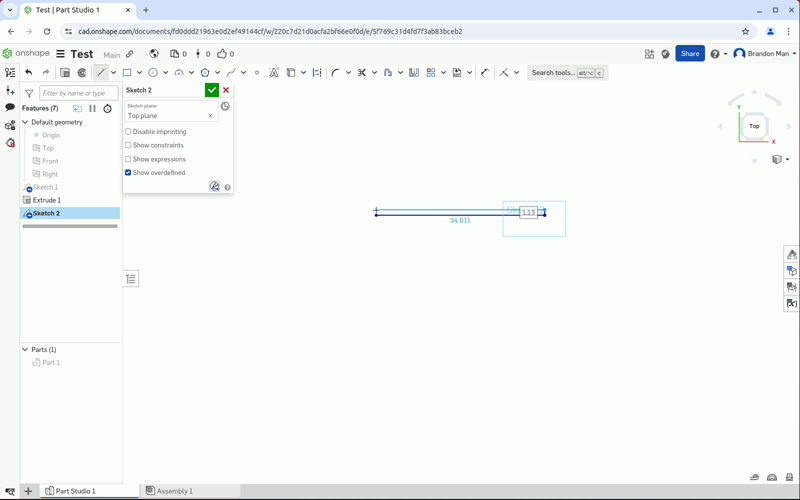
mouse_move(406, 209)
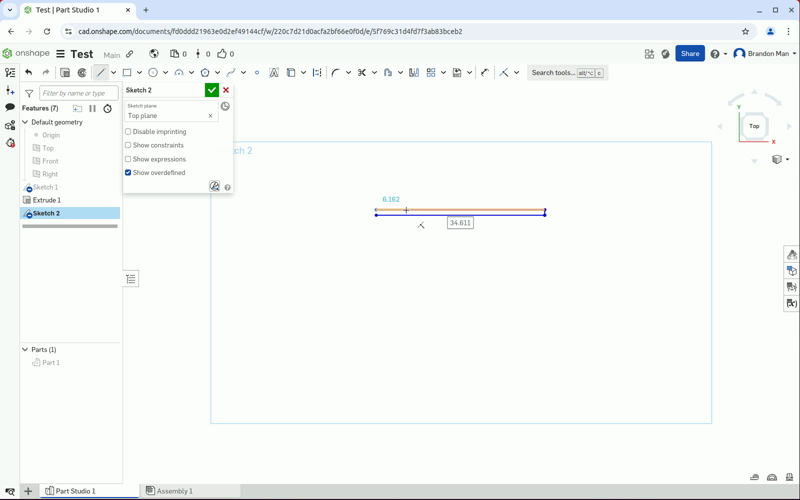
key_down(shift)
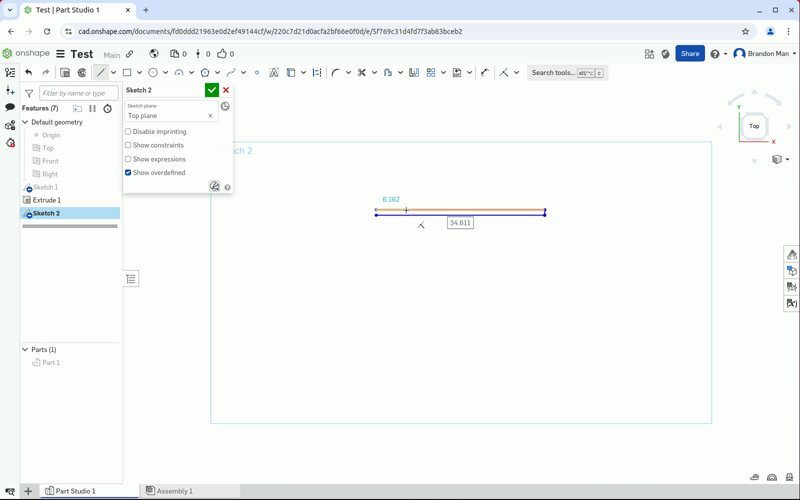
mouse_move(376, 215)
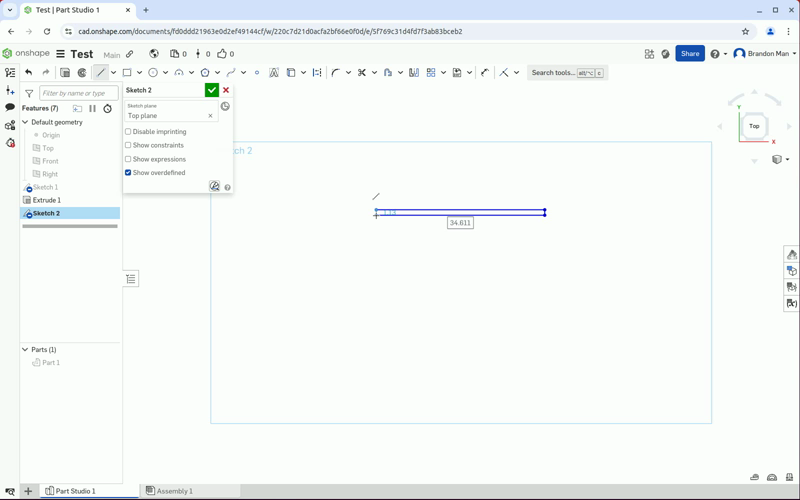
scroll(6)
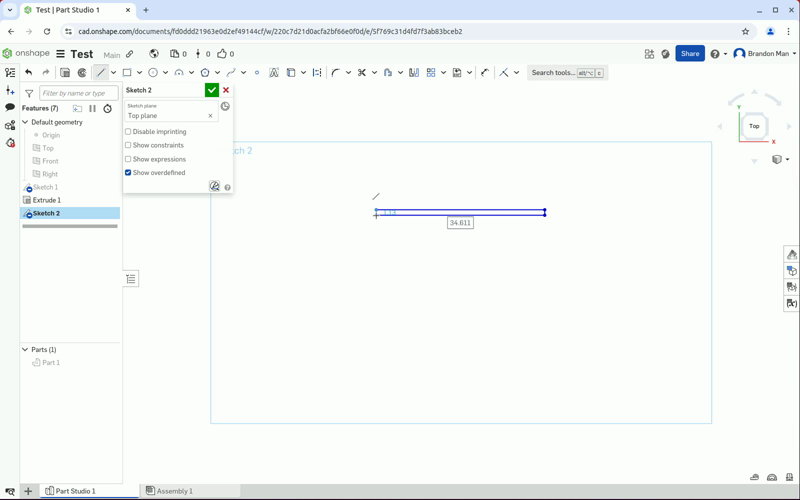
scroll(6)
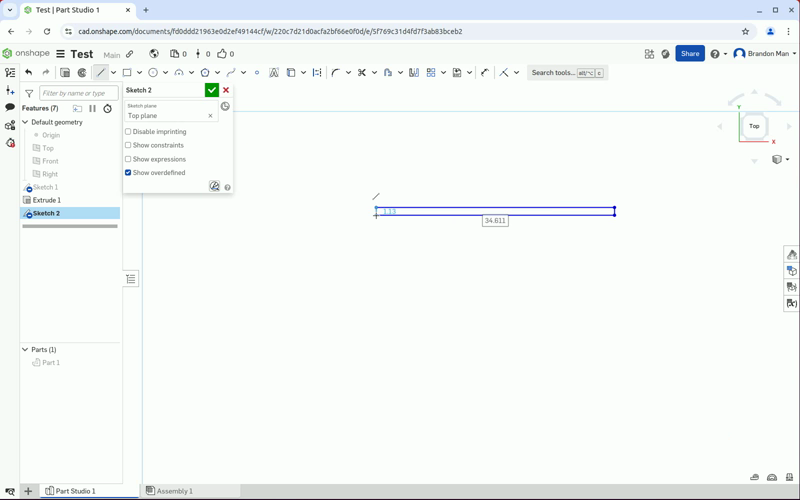
scroll(6)
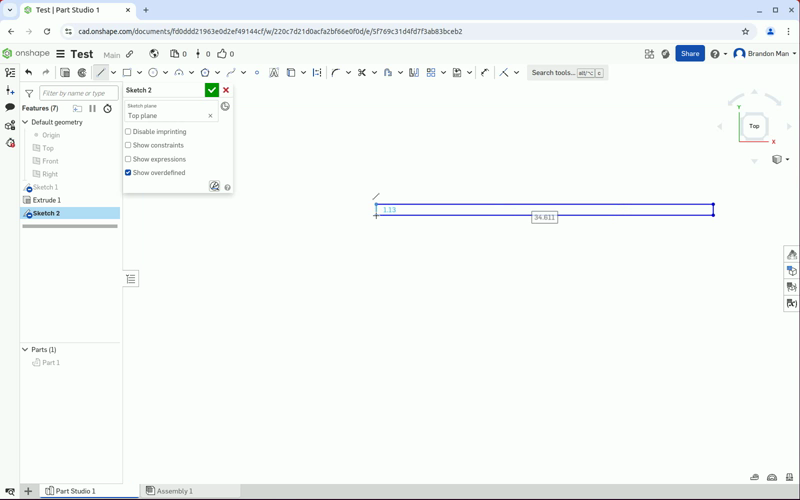
scroll(6)
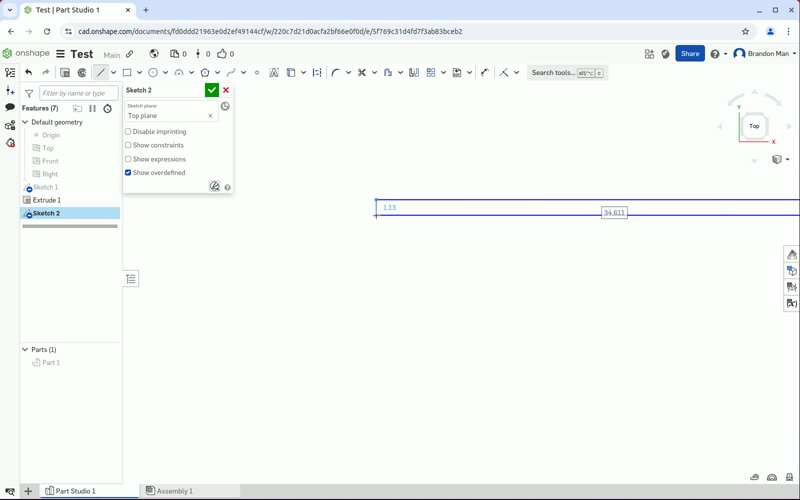
scroll(6)
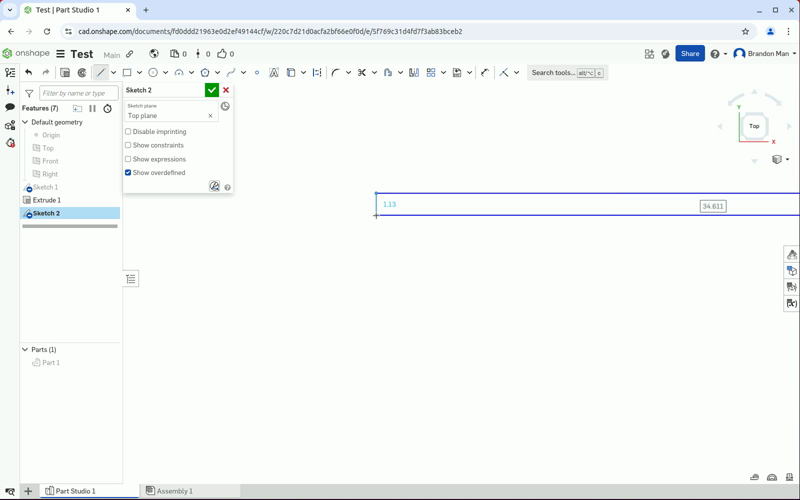
scroll(6)
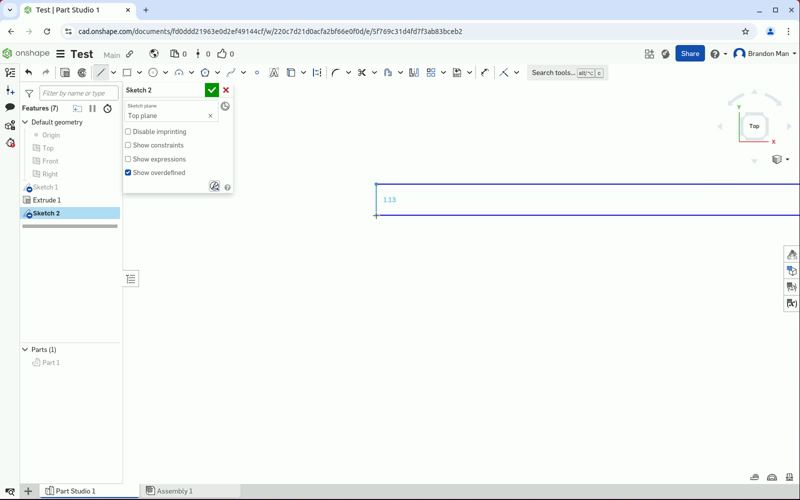
scroll(6)
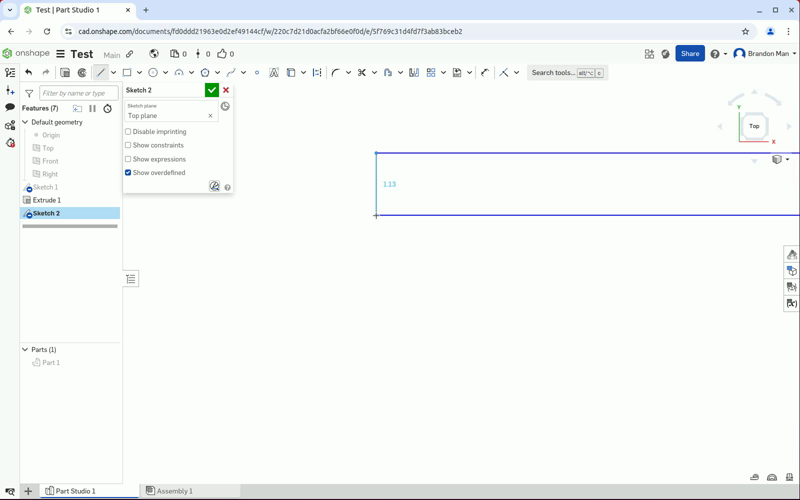
key_up(shift)
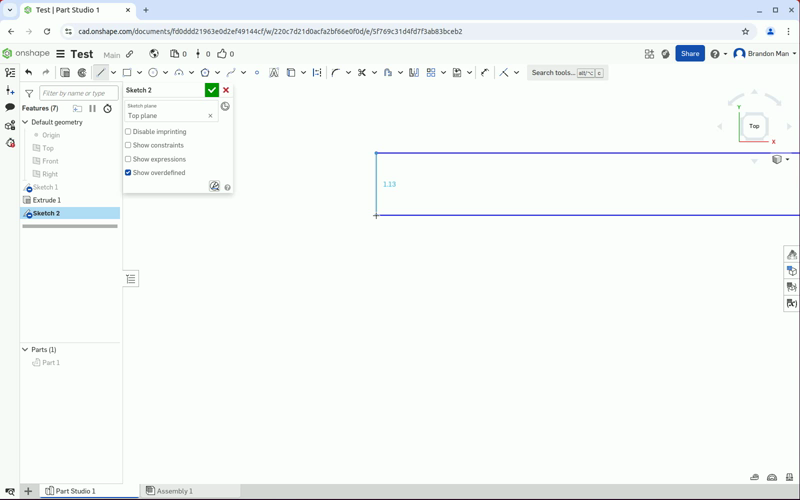
click(376, 215)
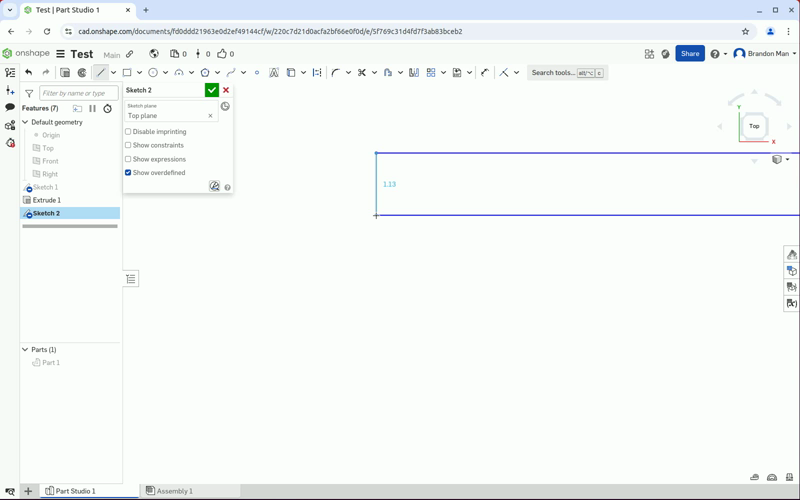
scroll(-6)
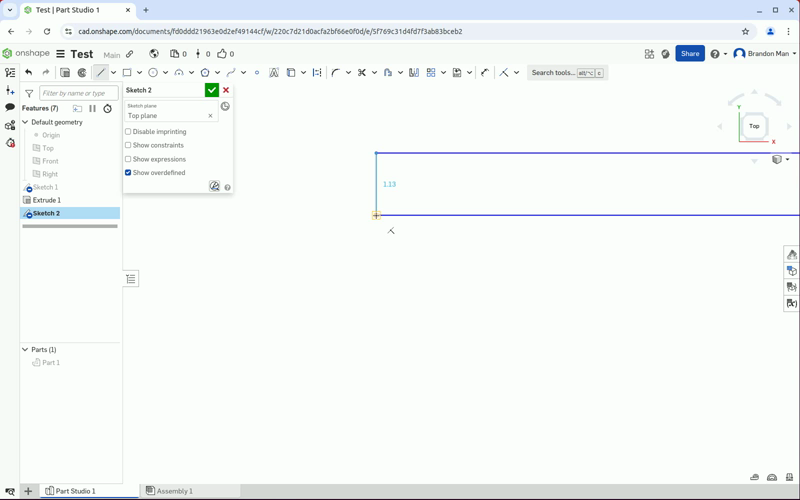
scroll(-6)
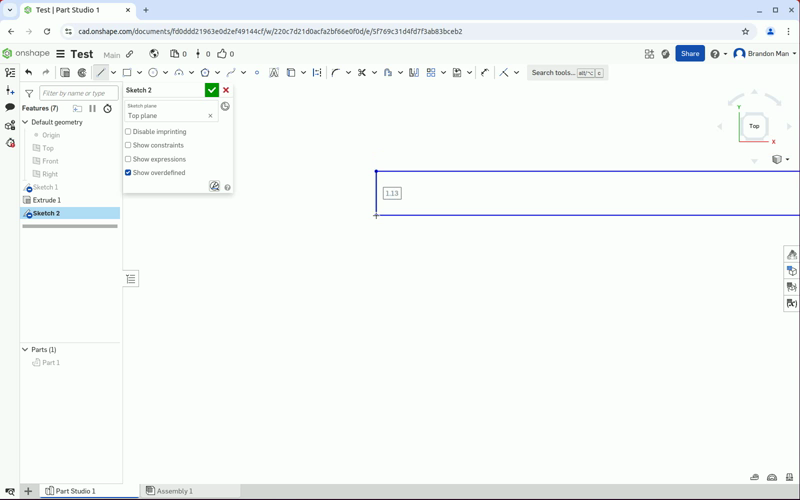
scroll(-6)
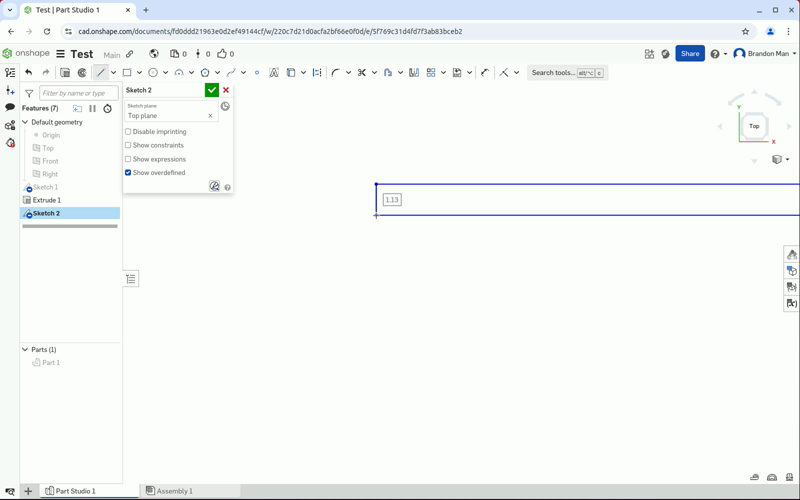
scroll(-6)
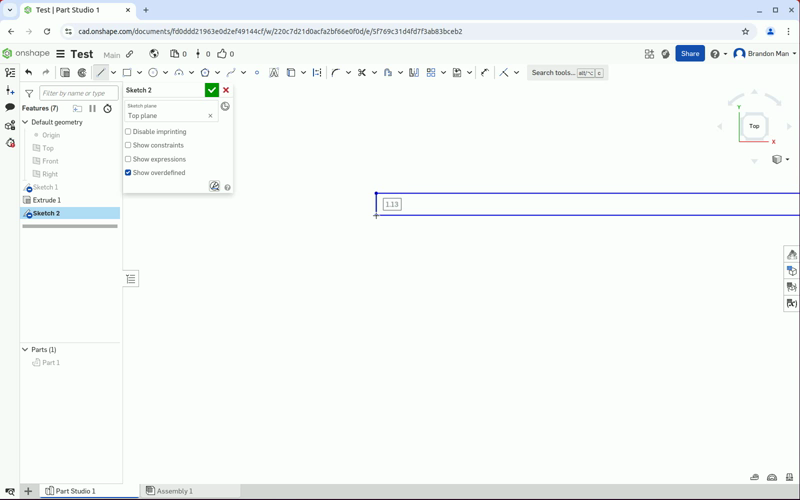
scroll(-6)
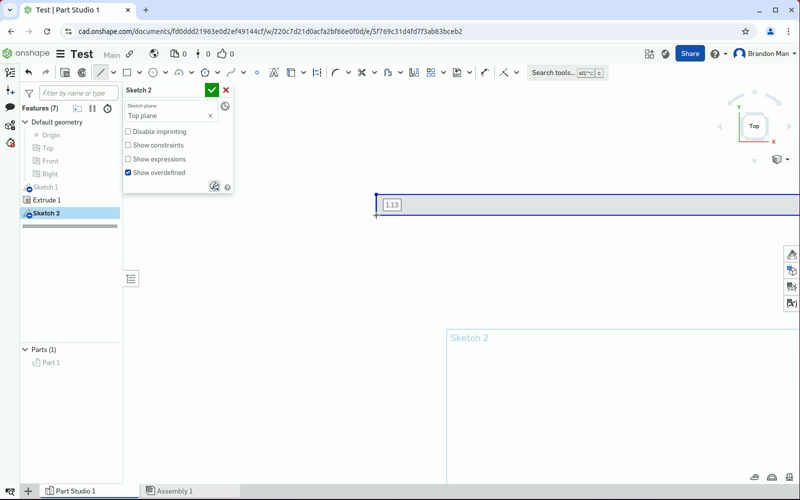
scroll(-6)
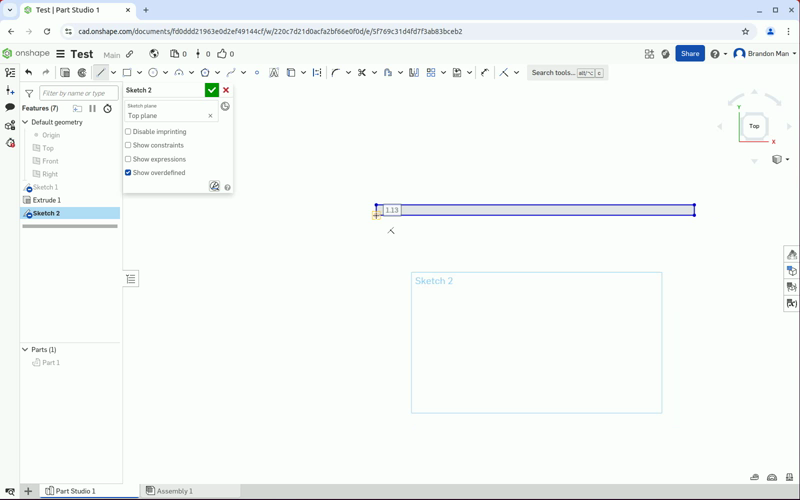
scroll(-6)
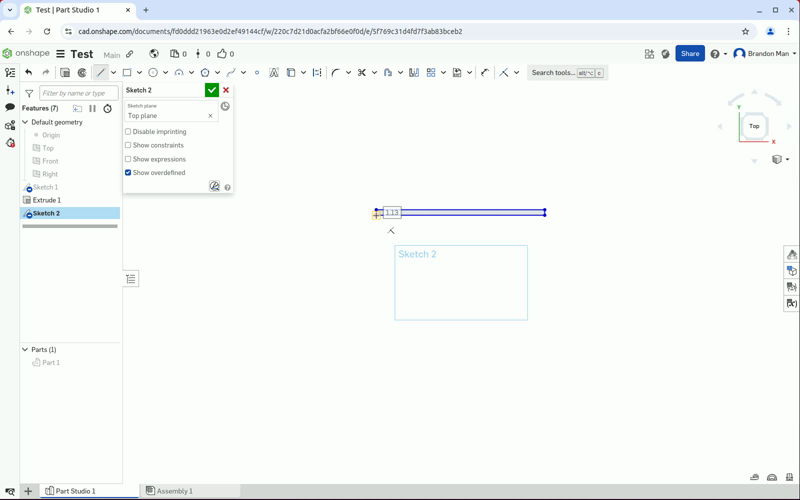
key(esc)
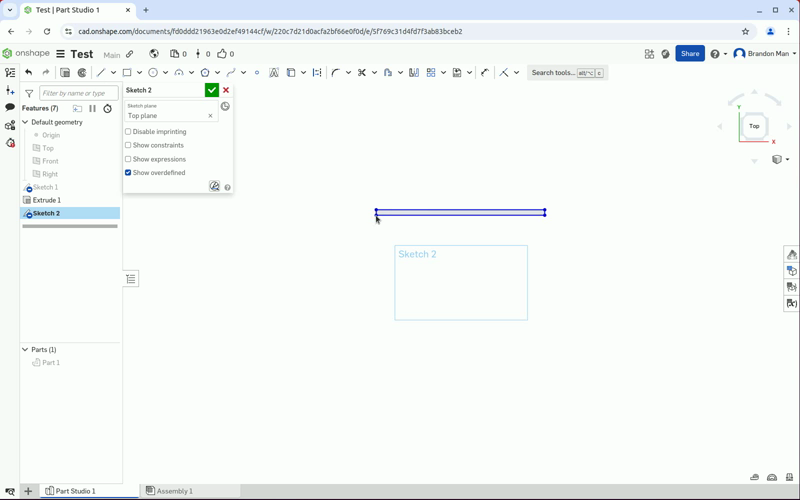
mouse_move(455, 210)
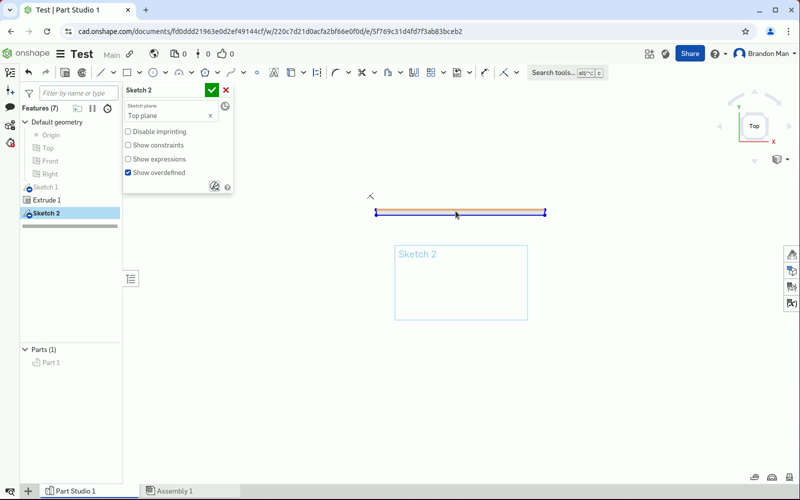
scroll(6)
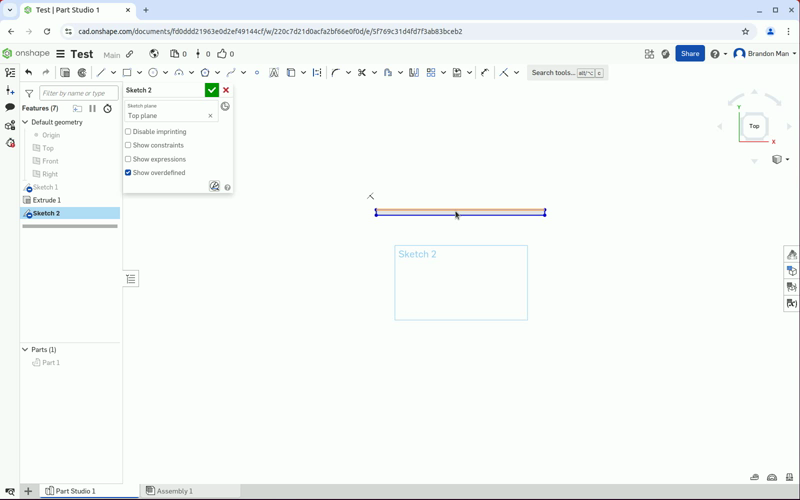
scroll(6)
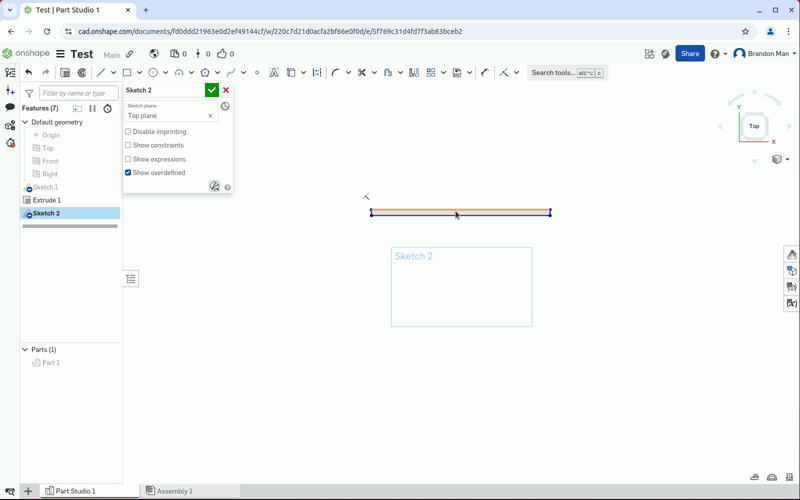
scroll(6)
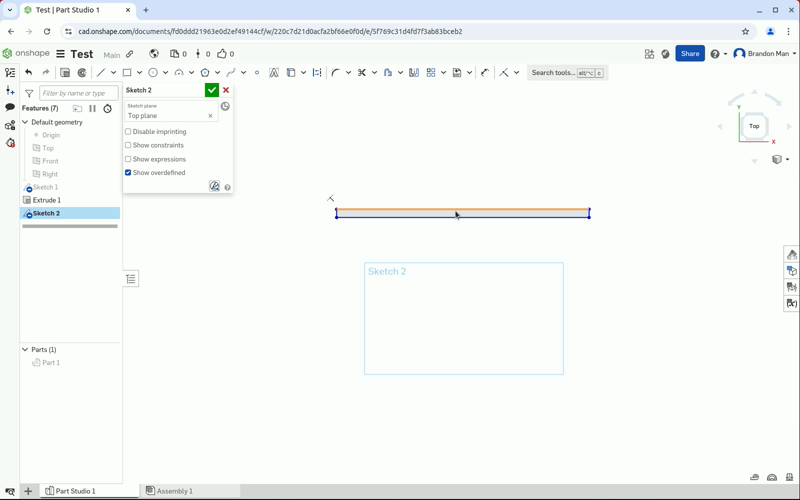
scroll(6)
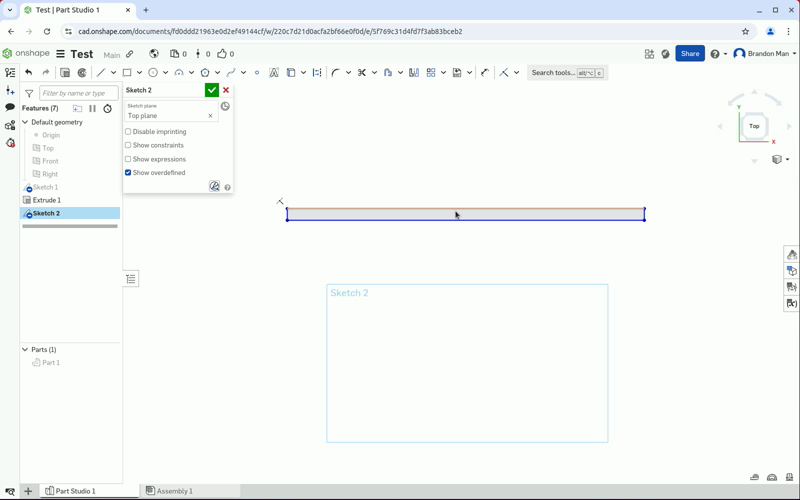
scroll(6)
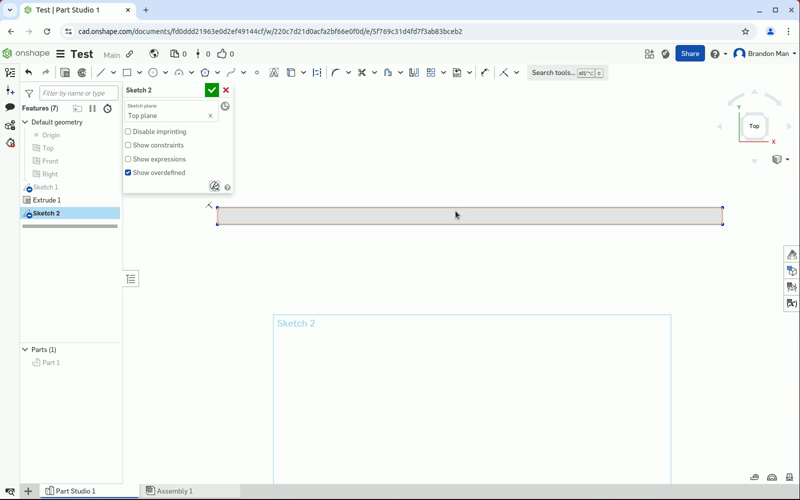
scroll(6)
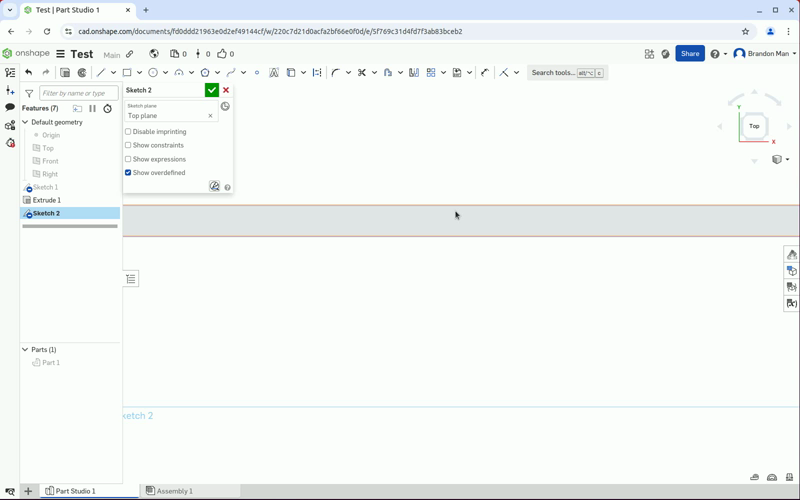
scroll(6)
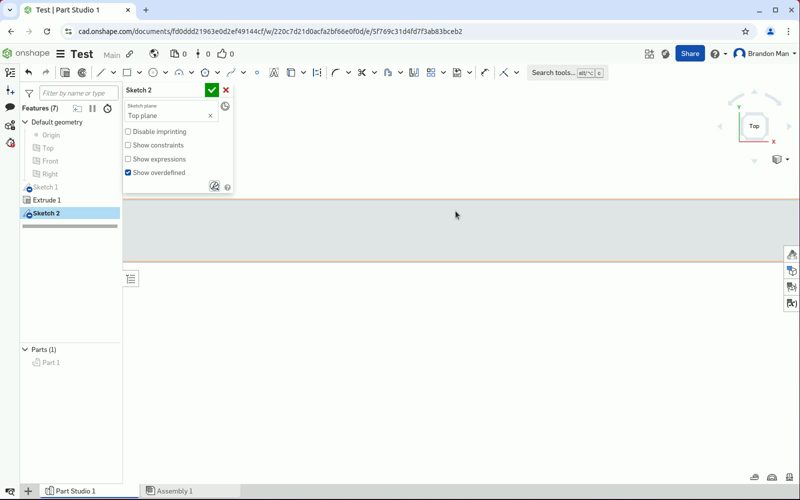
click(455, 210)
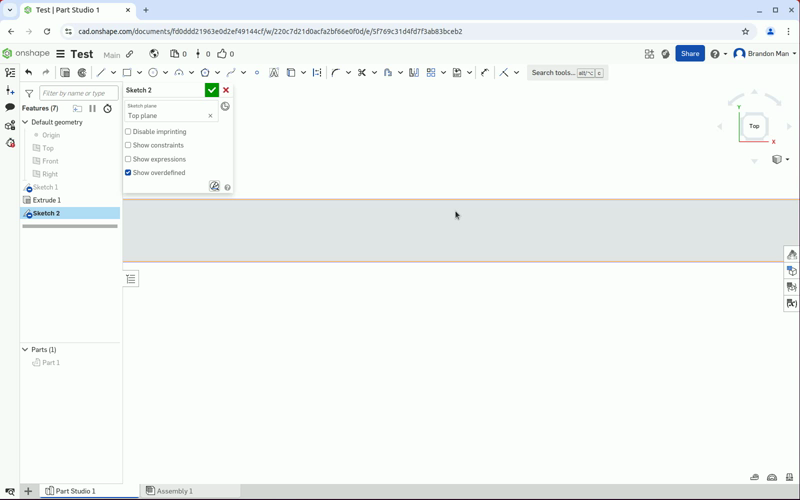
scroll(-6)
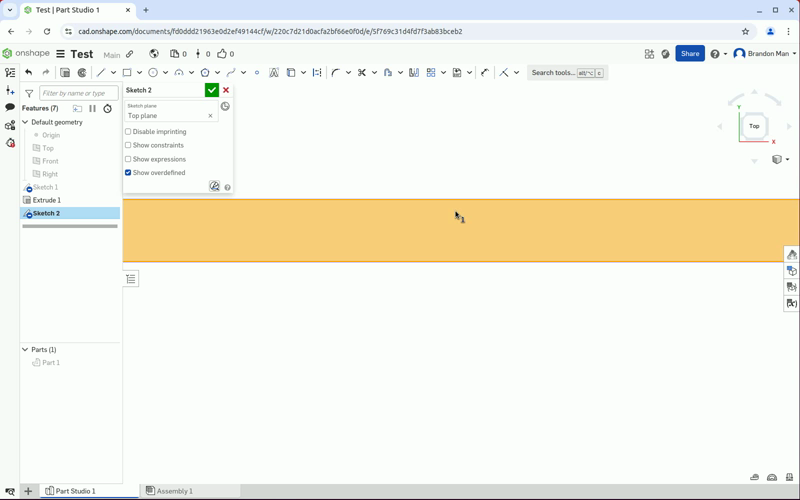
scroll(-6)
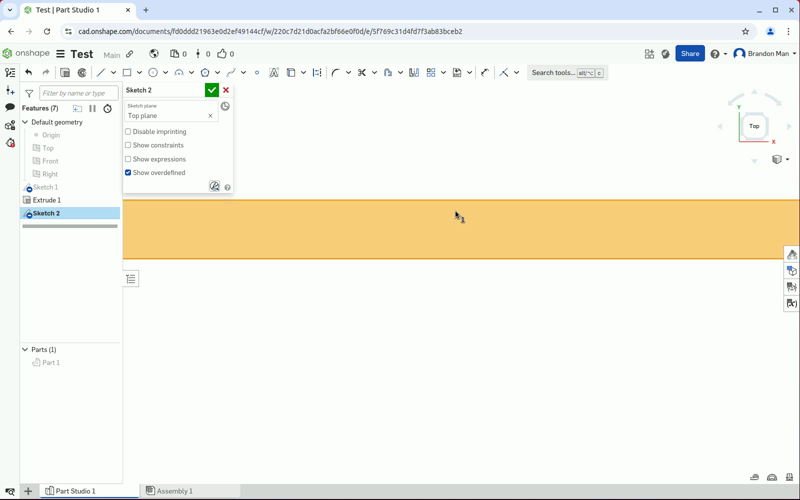
scroll(-6)
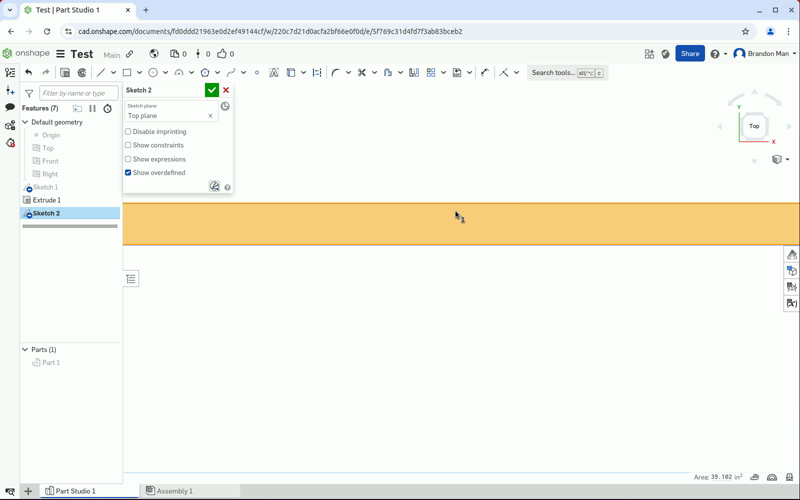
scroll(-6)
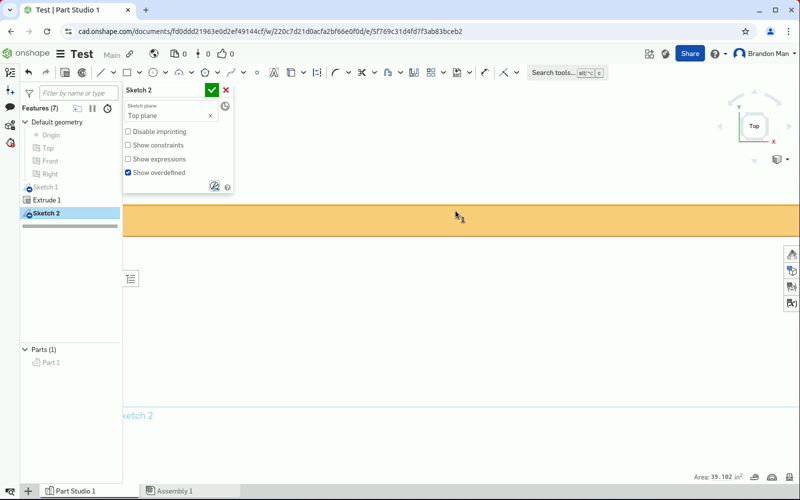
scroll(-6)
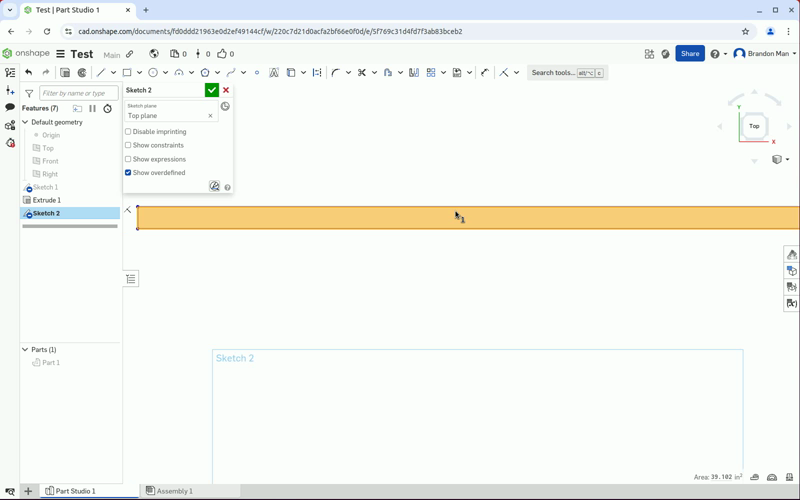
scroll(-6)
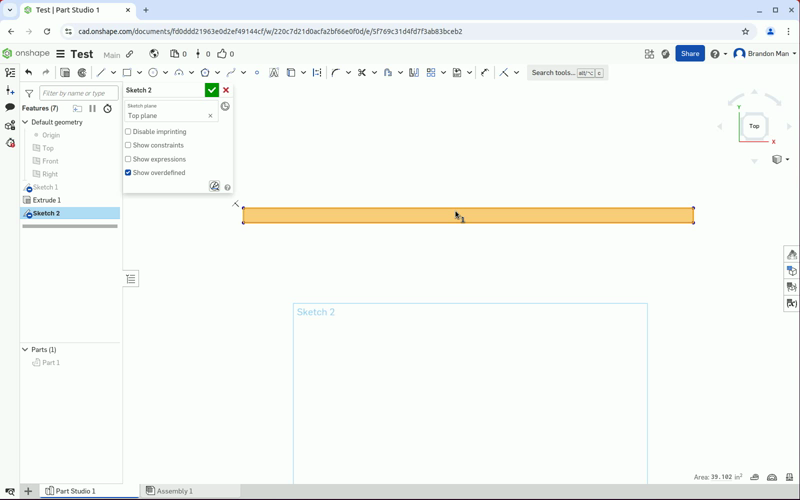
scroll(-6)
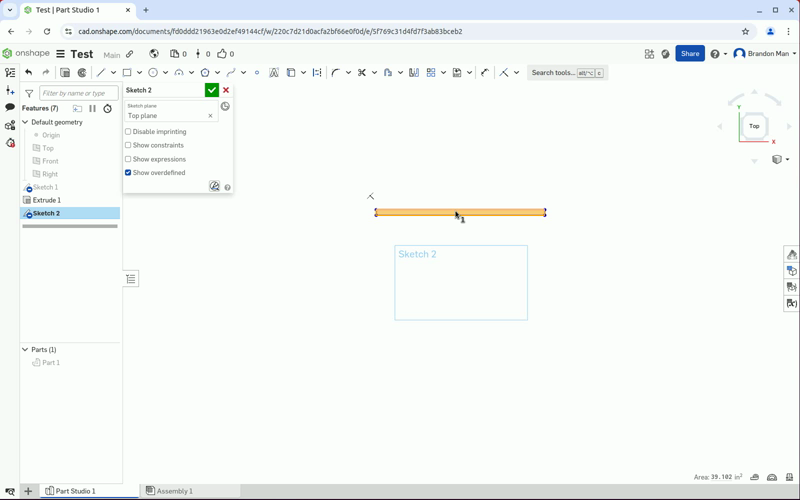
mouse_move(73, 352)
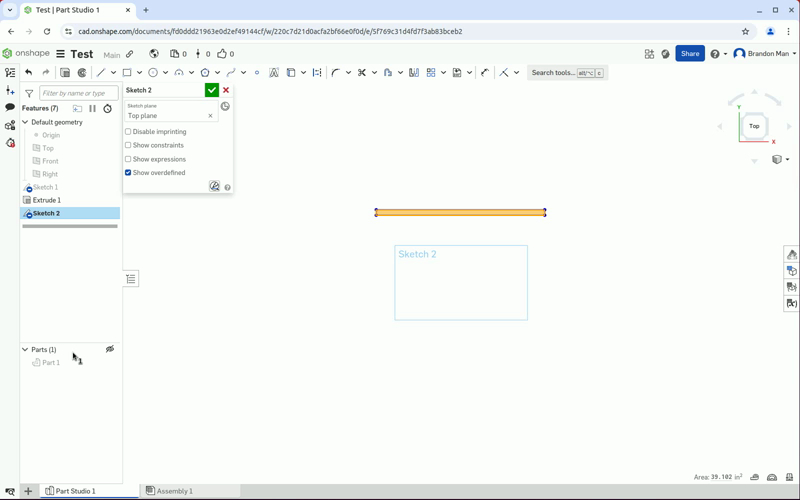
key(shift+y)
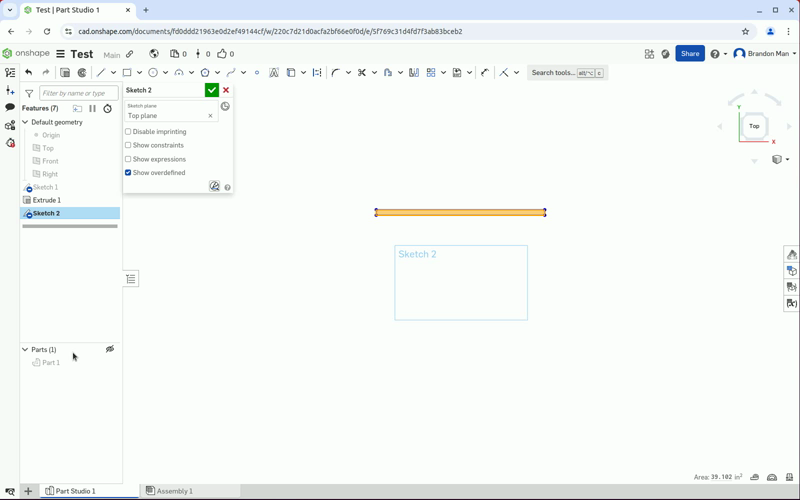
key(shift+e)
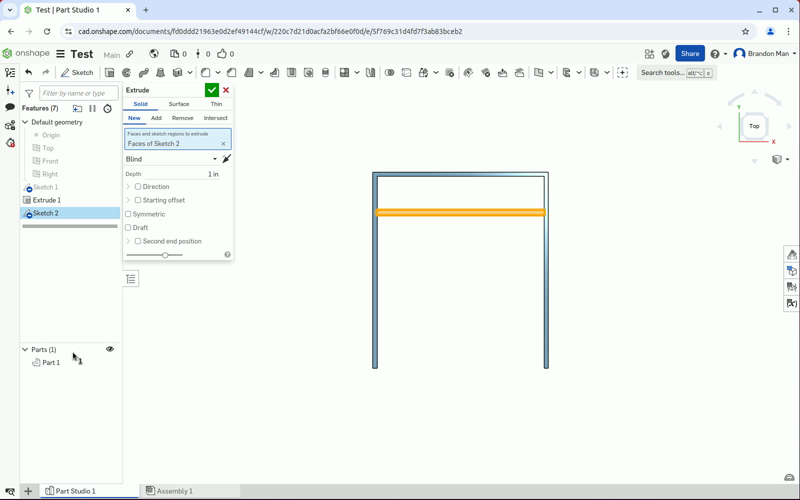
mouse_move(143, 106)
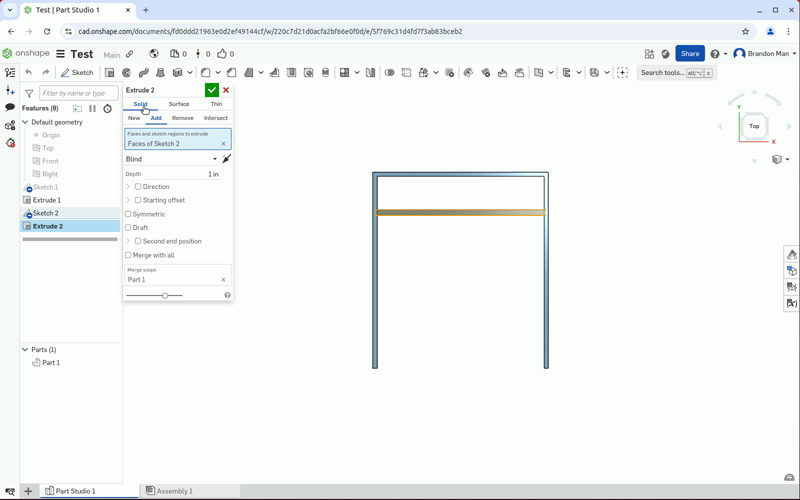
click(143, 106)
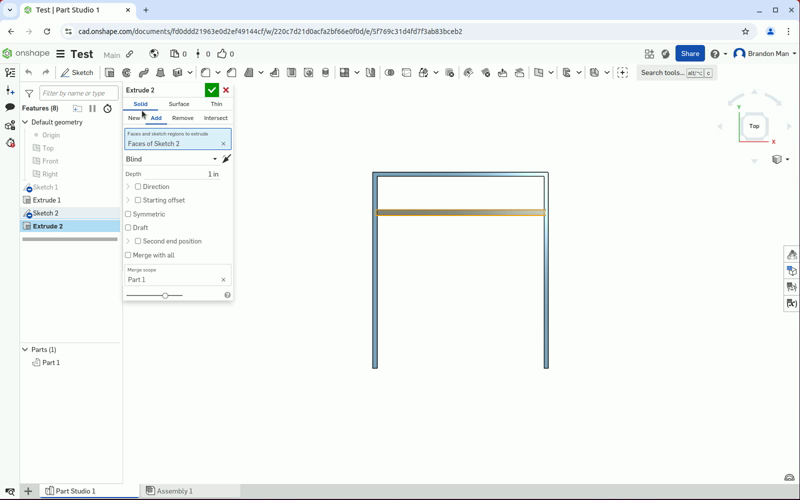
mouse_move(137, 120)
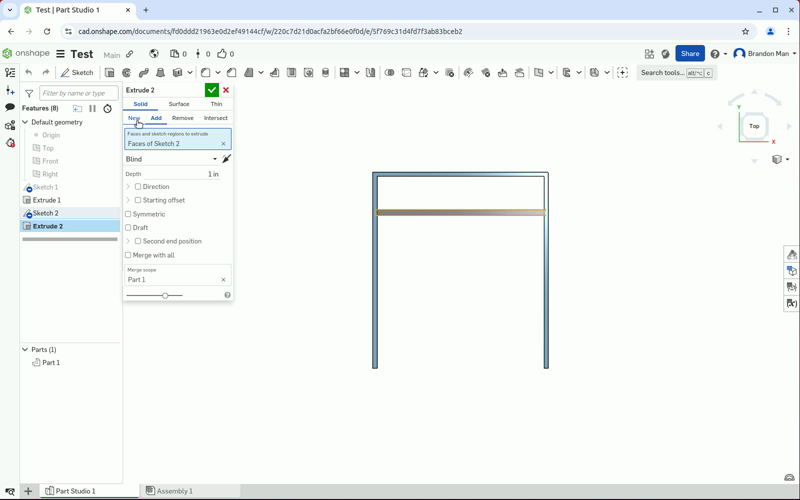
click(137, 120)
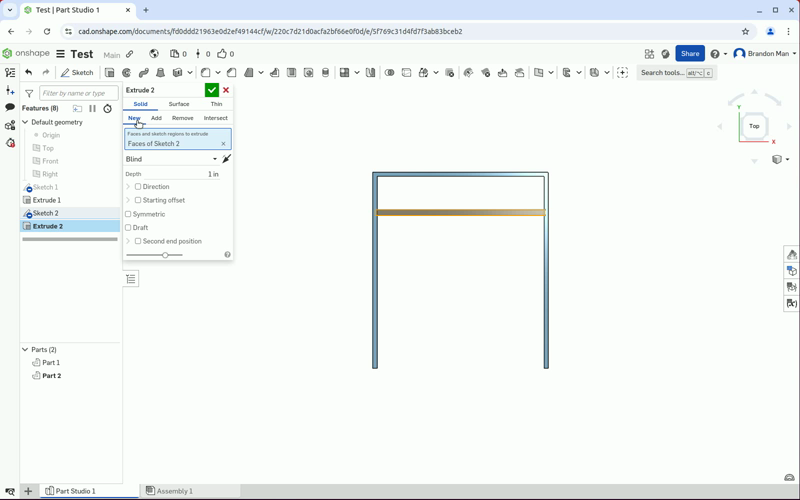
key(tab, 4)
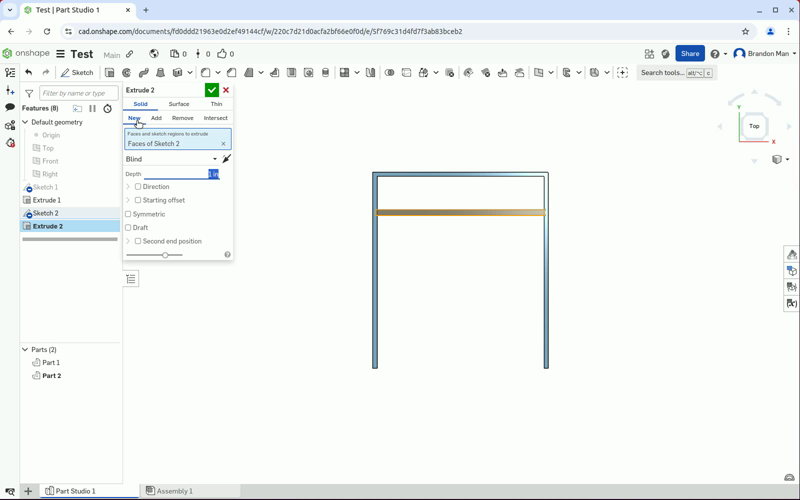
text(0.963)
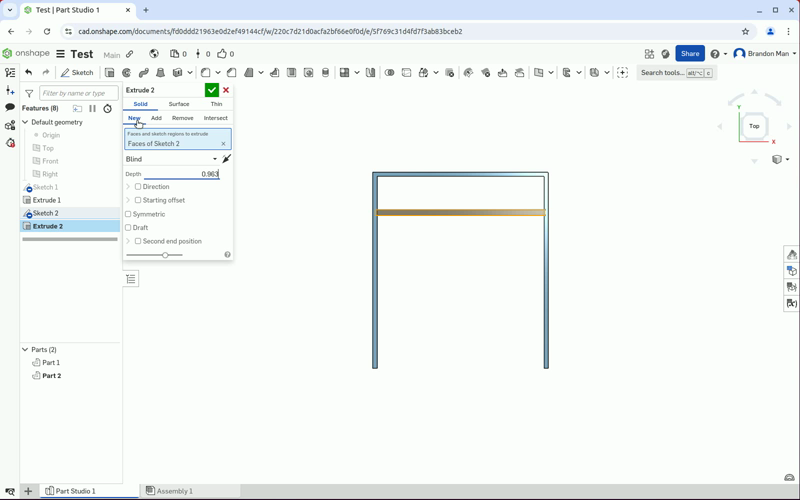
key(enter)
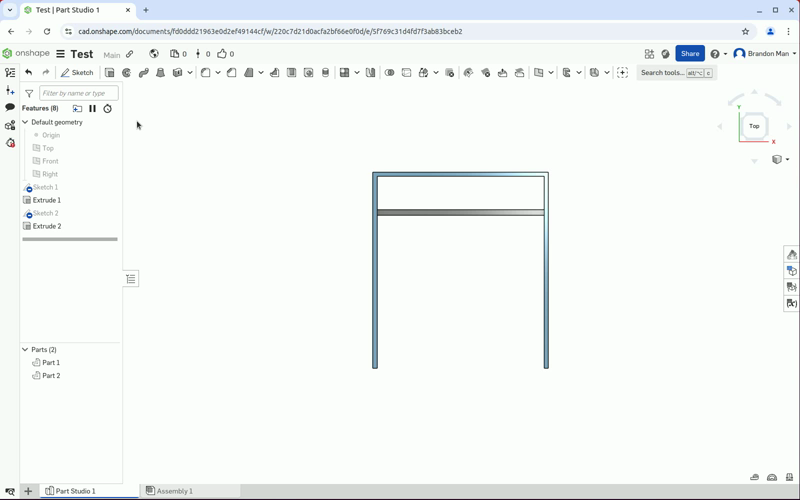
key(shift+h)
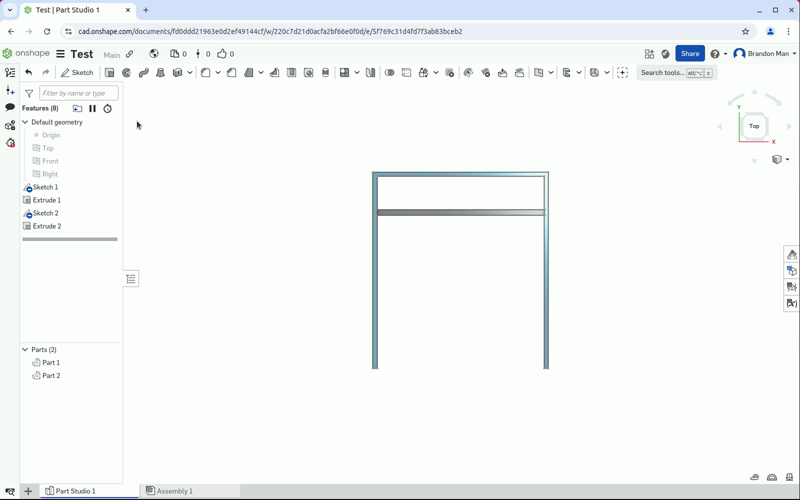
key(shift+h)
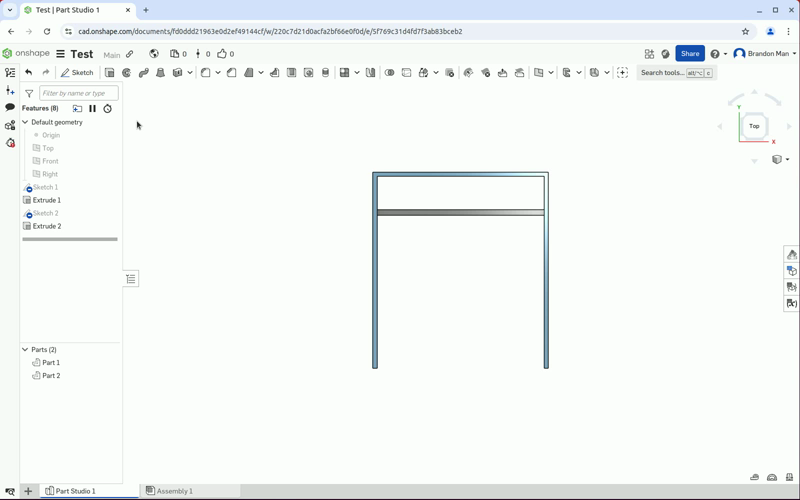
mouse_move(73, 189)
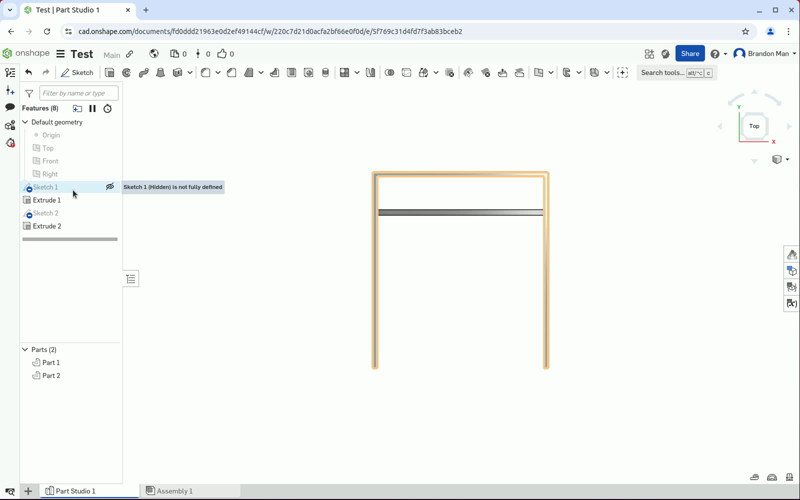
click(73, 189)
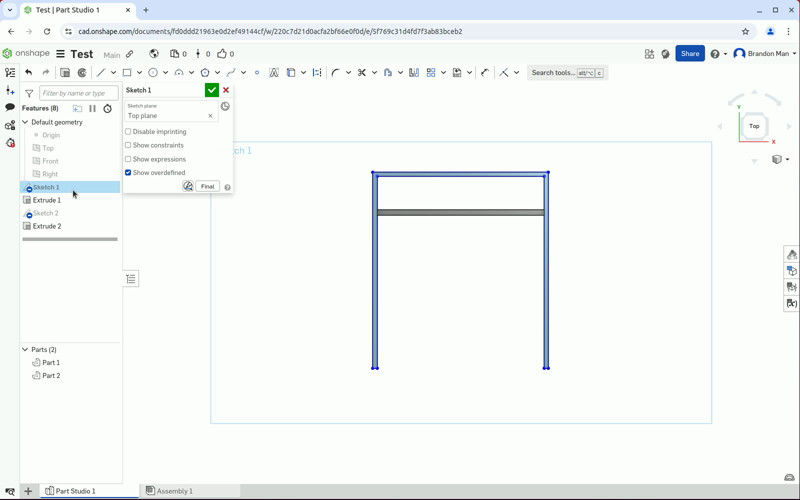
mouse_move(229, 92)
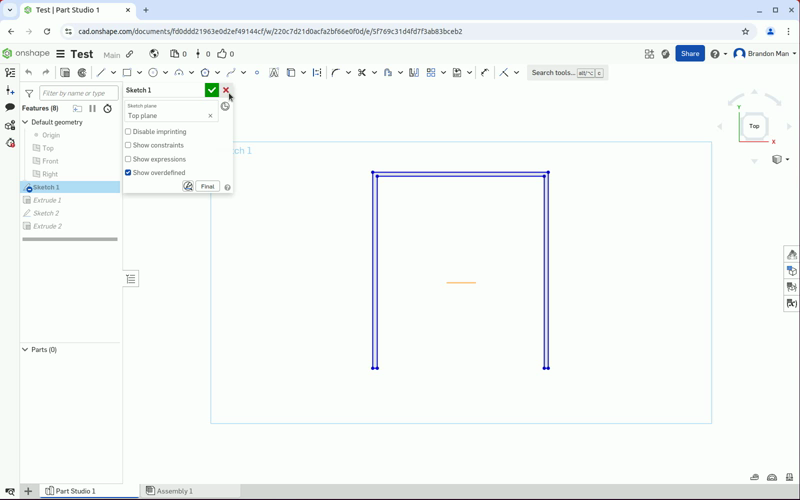
click(229, 92)
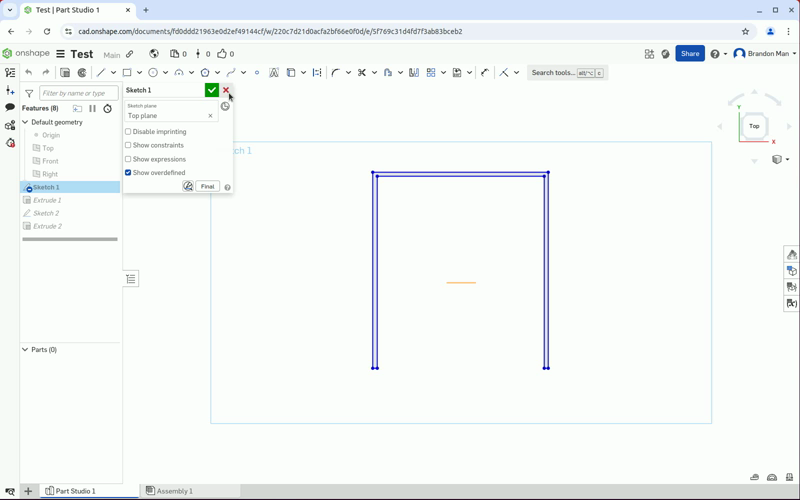
key(shift+s)
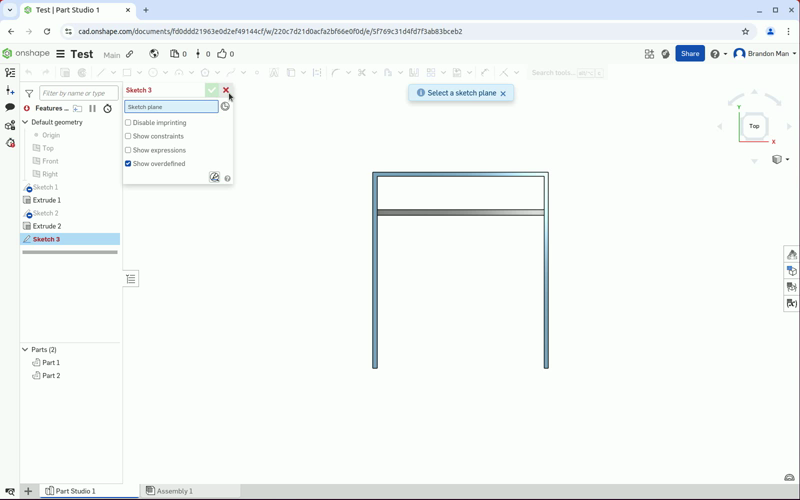
mouse_move(73, 150)
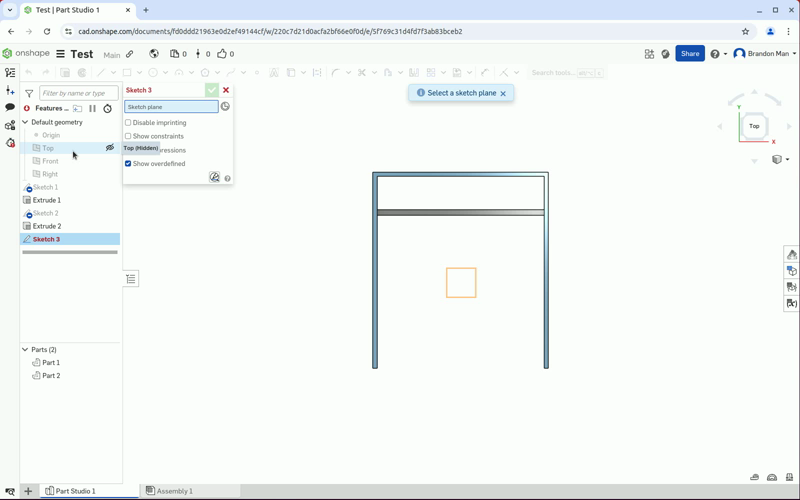
click(73, 150)
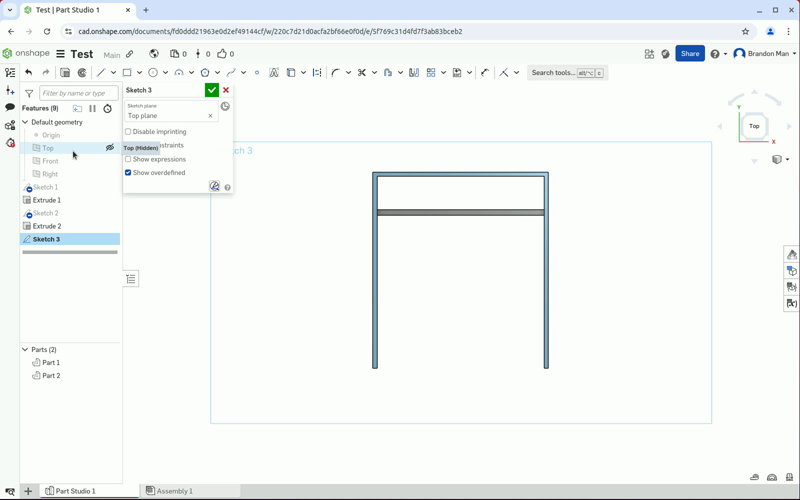
mouse_move(73, 352)
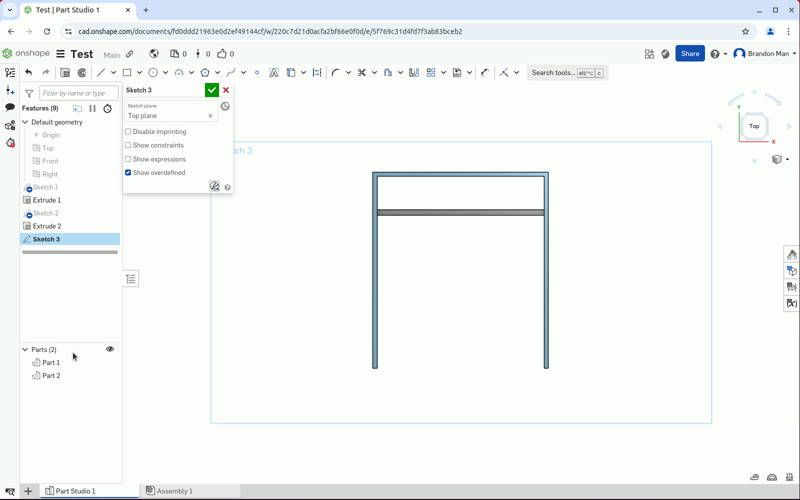
key(y)
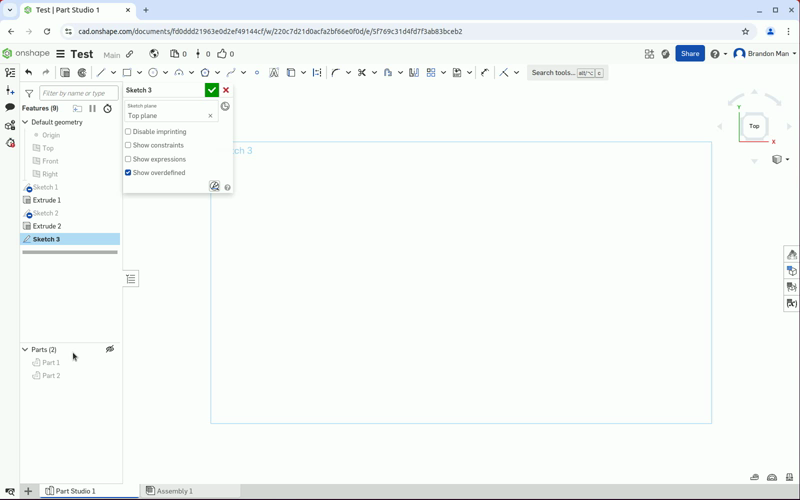
key(l)
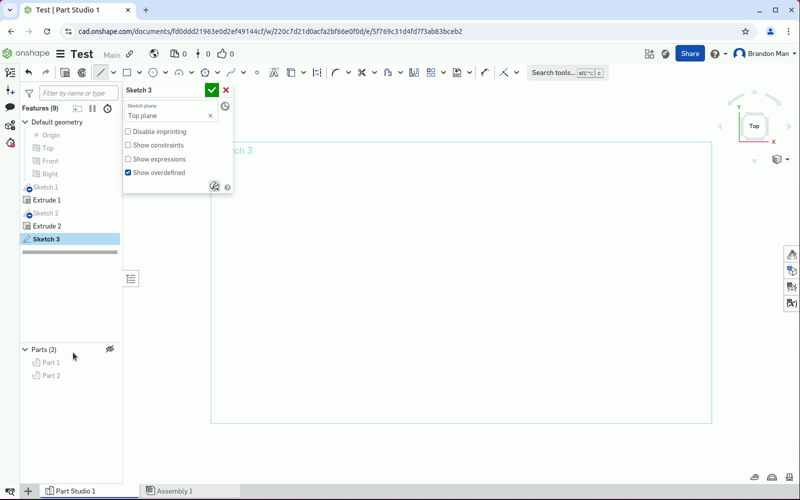
key_down(shift)
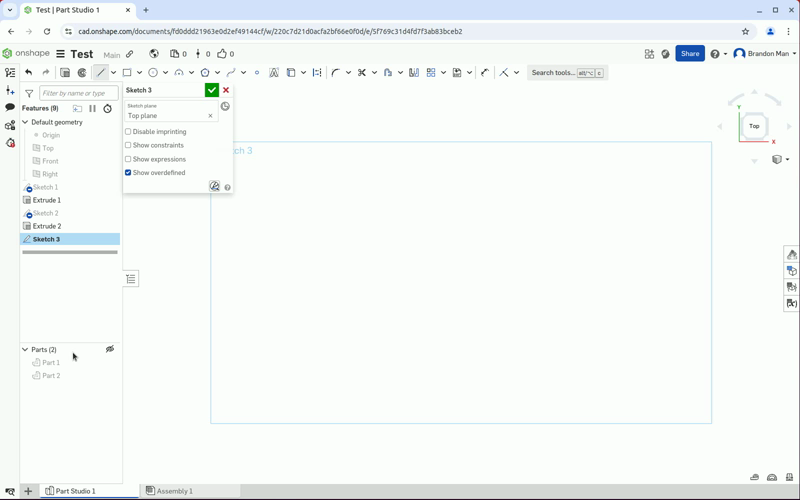
mouse_move(376, 274)
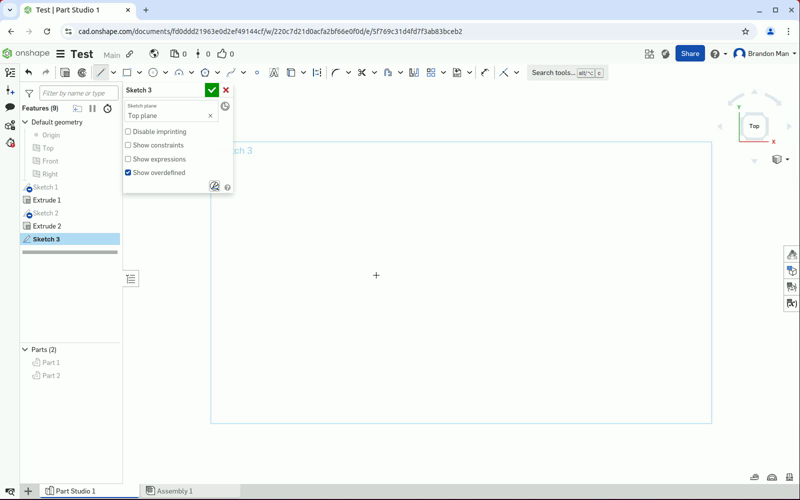
click(376, 274)
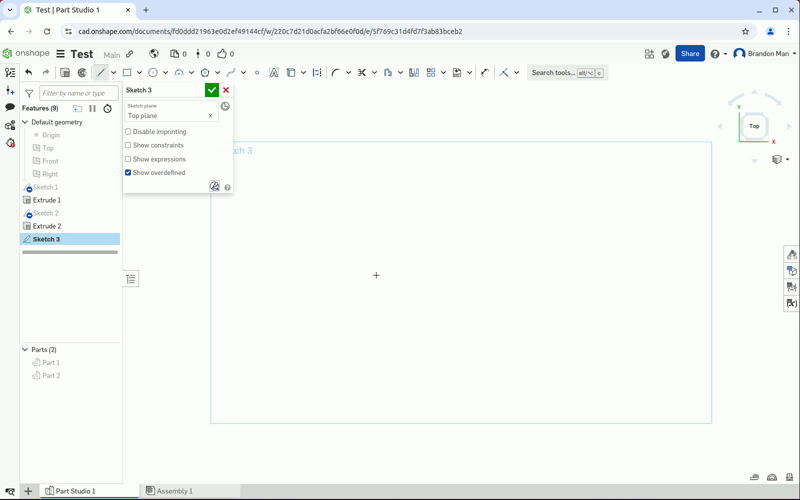
key_up(shift)
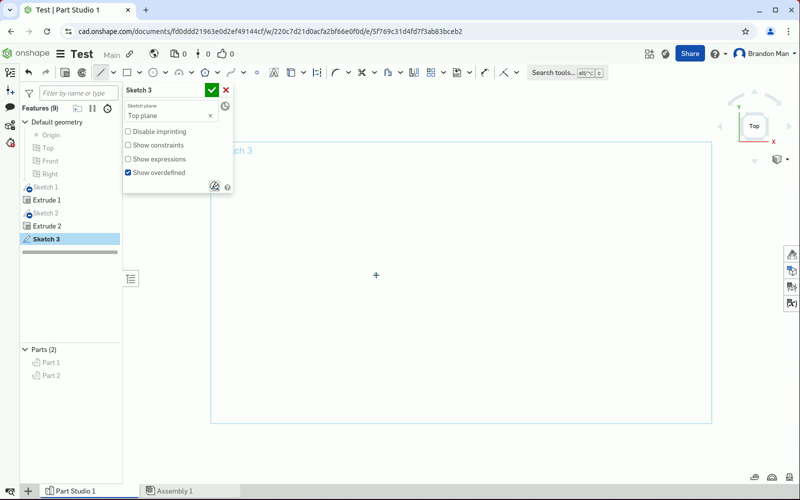
key_down(shift)
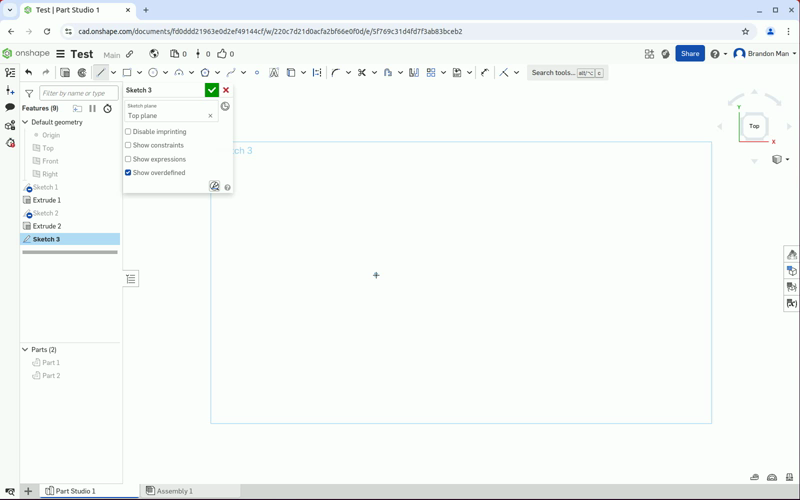
mouse_move(544, 274)
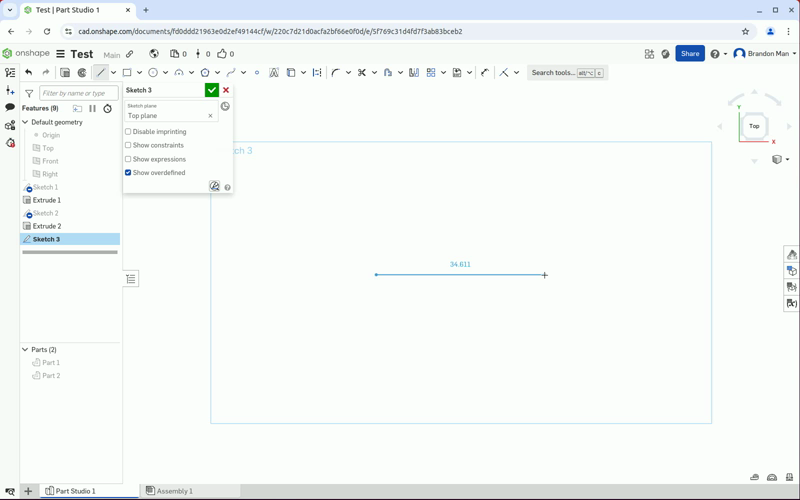
click(544, 274)
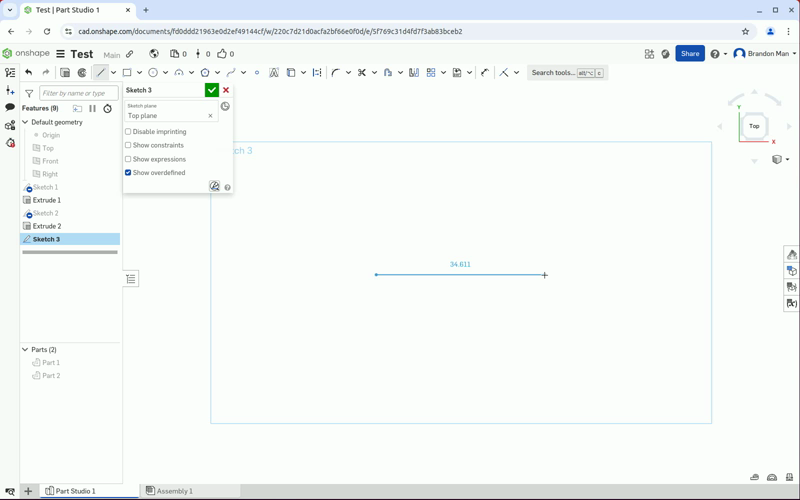
key_up(shift)
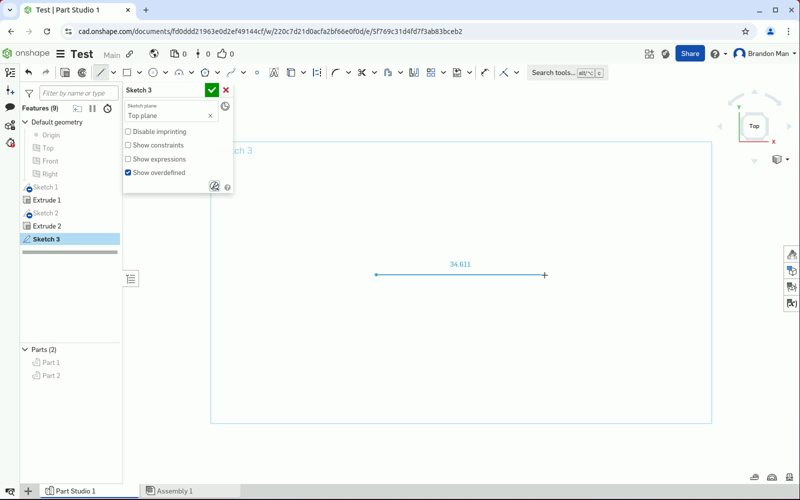
key_down(shift)
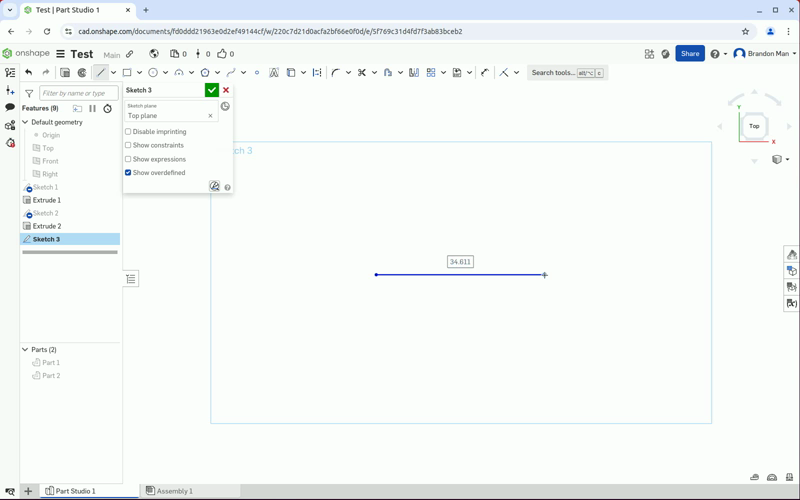
mouse_move(574, 274)
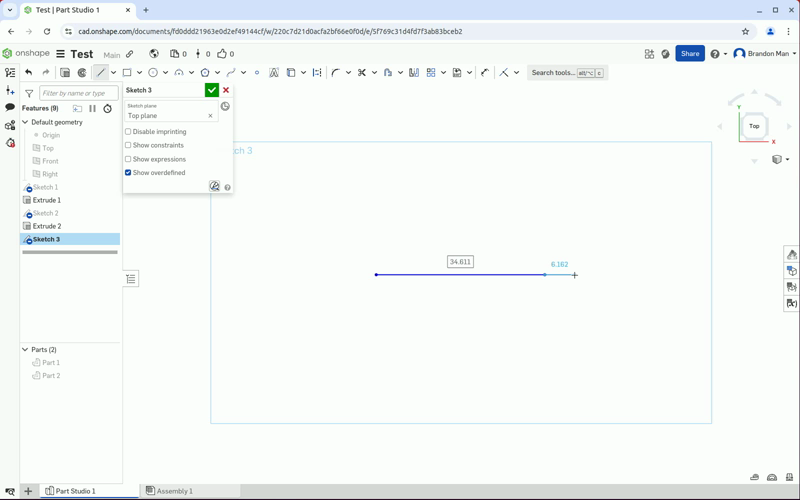
mouse_move(544, 269)
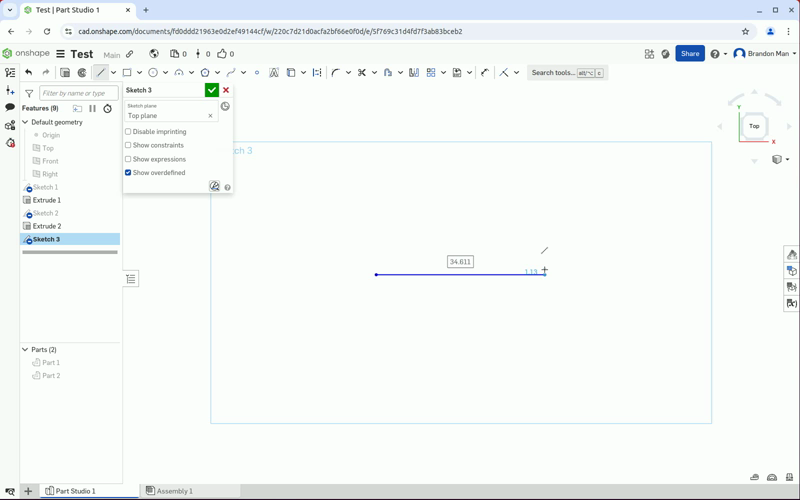
scroll(6)
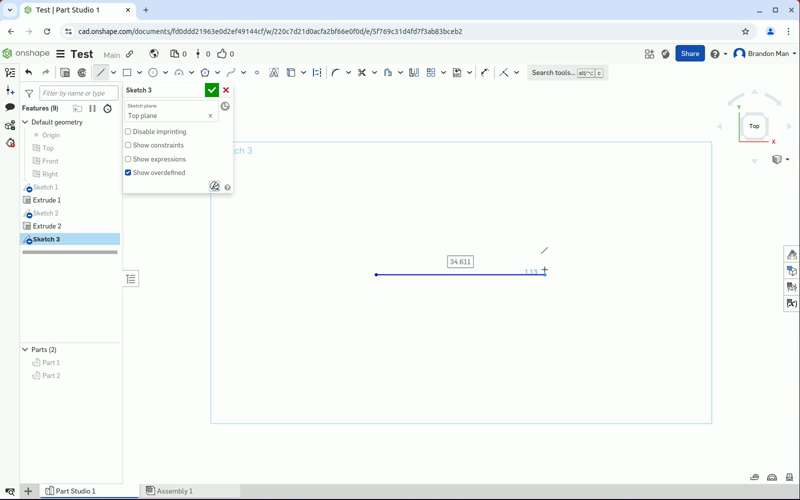
scroll(6)
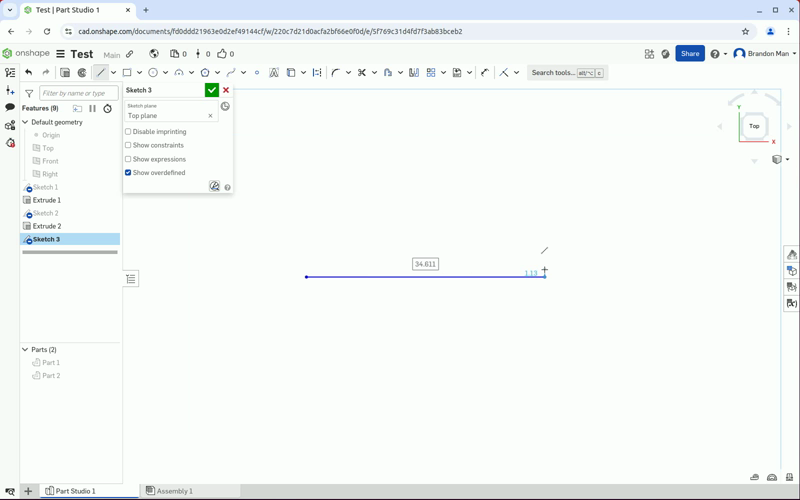
scroll(6)
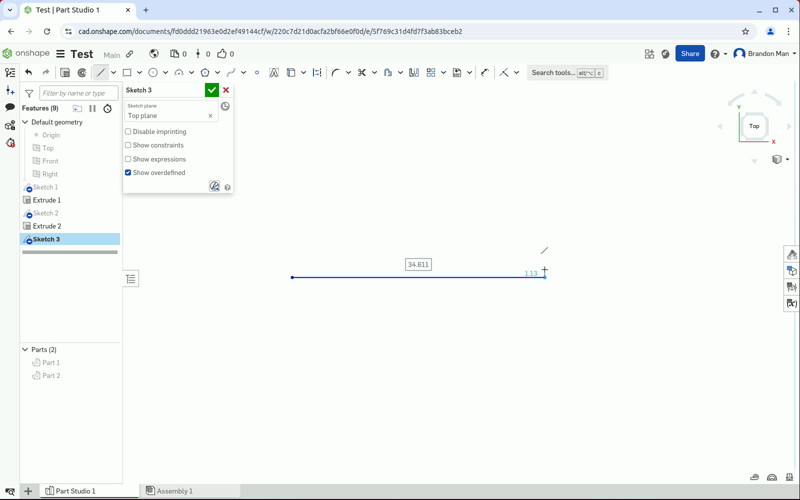
scroll(6)
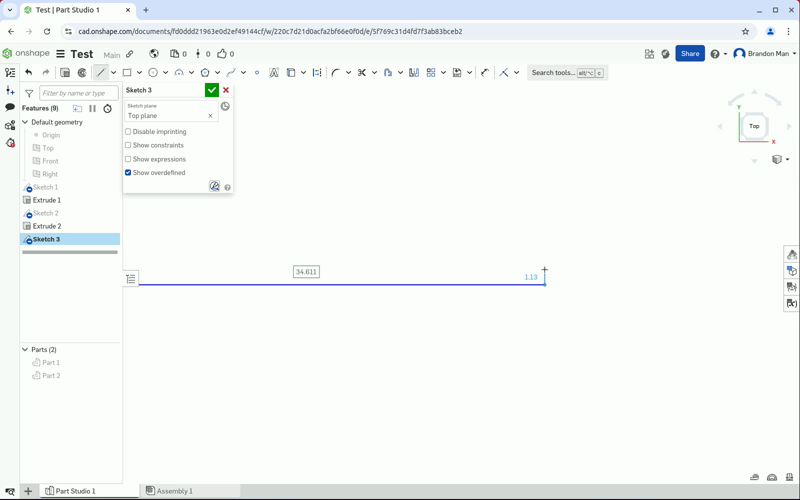
scroll(6)
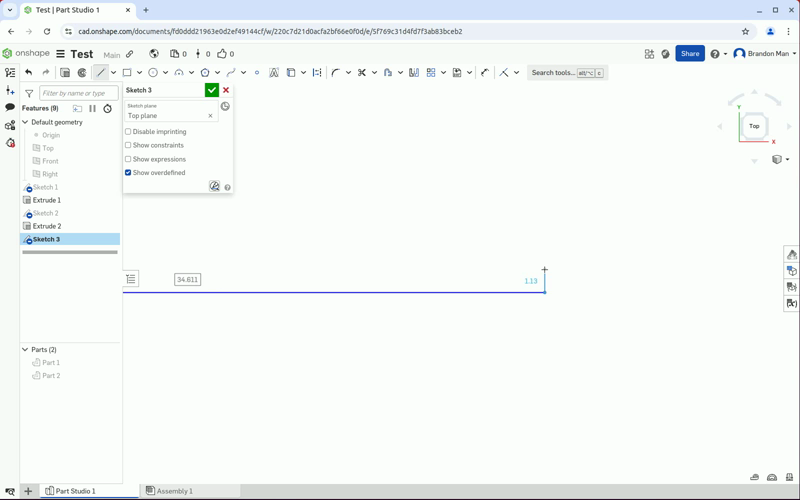
scroll(6)
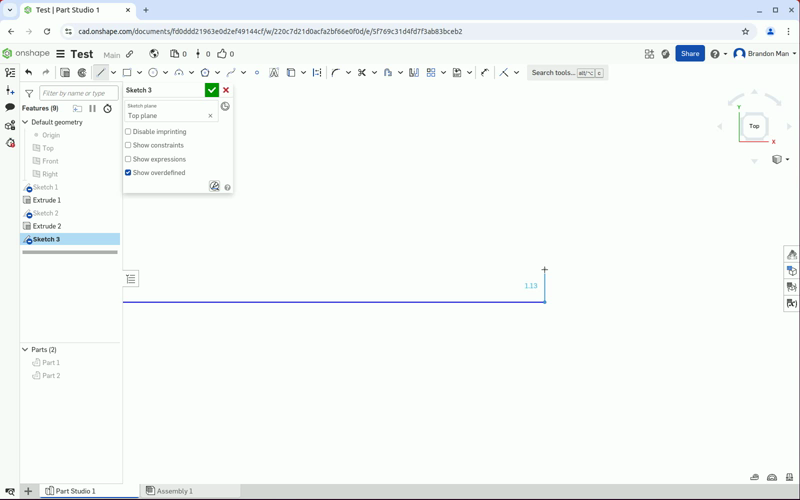
scroll(6)
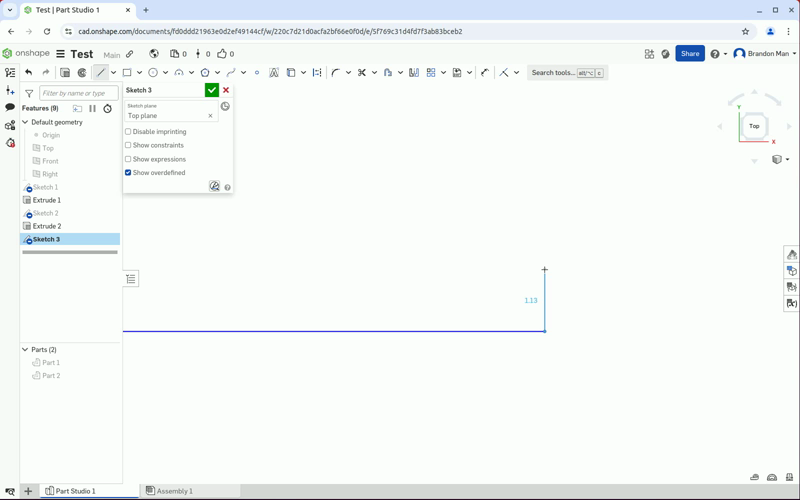
click(544, 269)
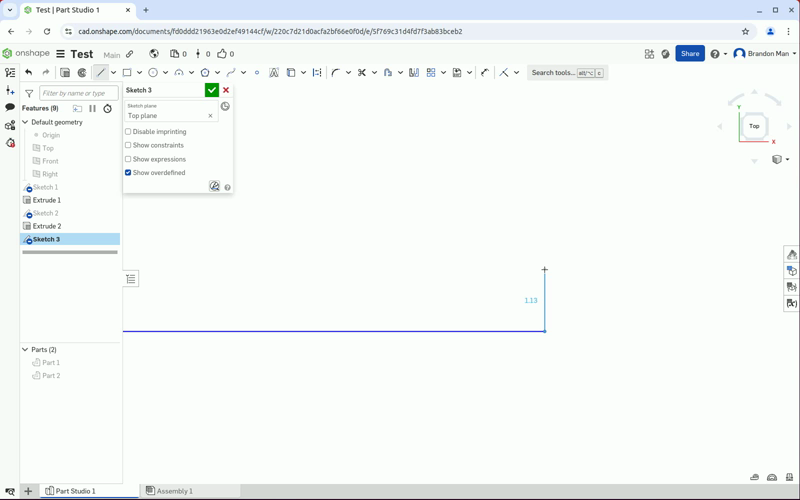
scroll(-6)
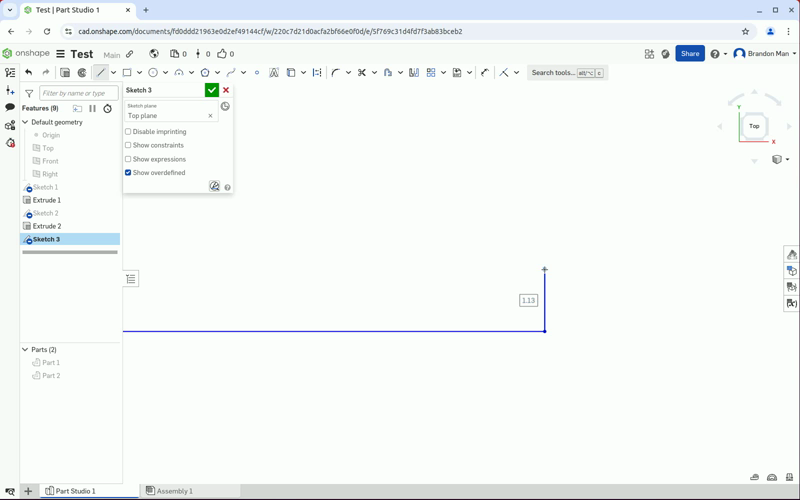
scroll(-6)
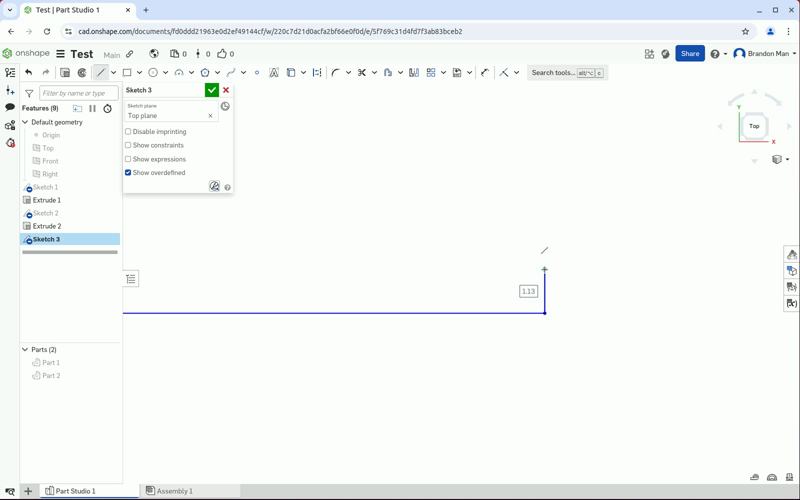
scroll(-6)
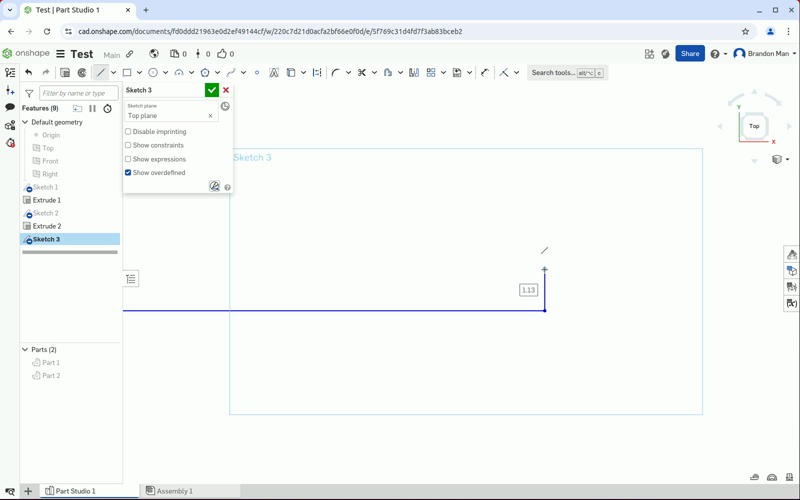
scroll(-6)
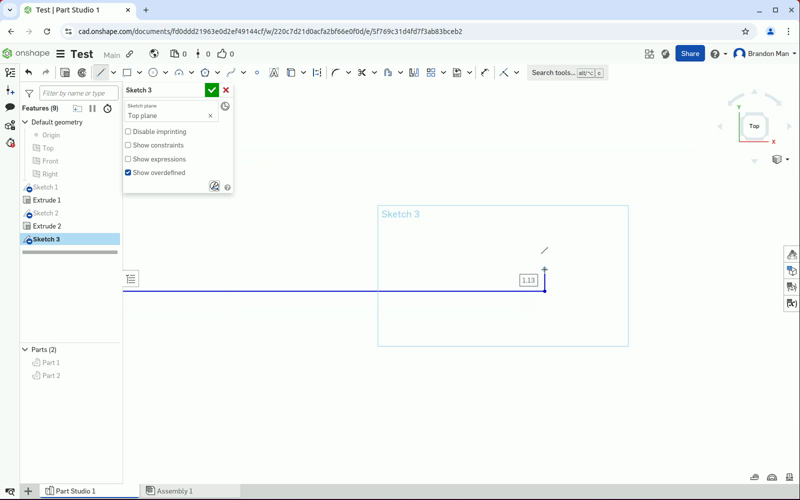
scroll(-6)
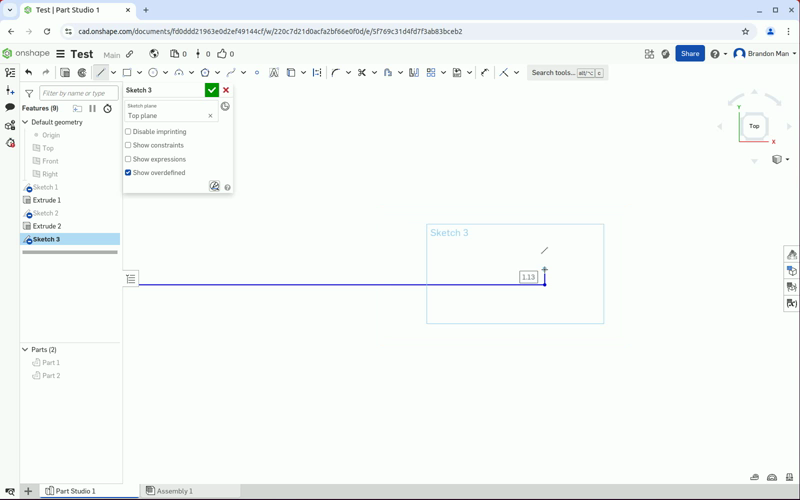
scroll(-6)
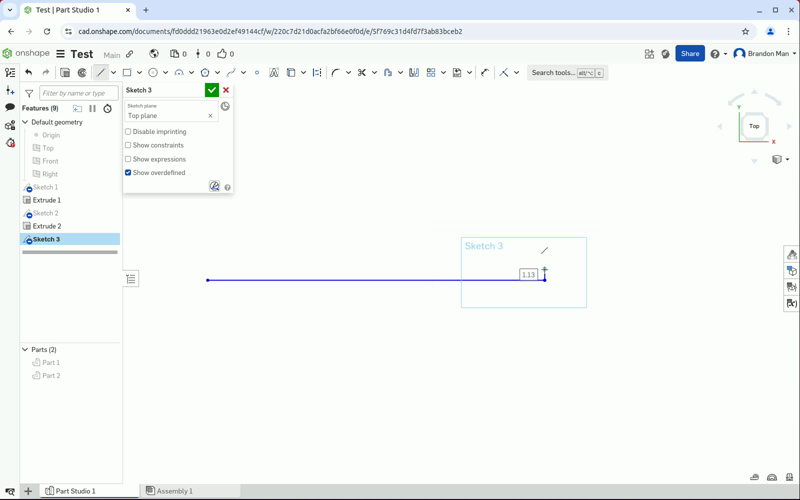
scroll(-6)
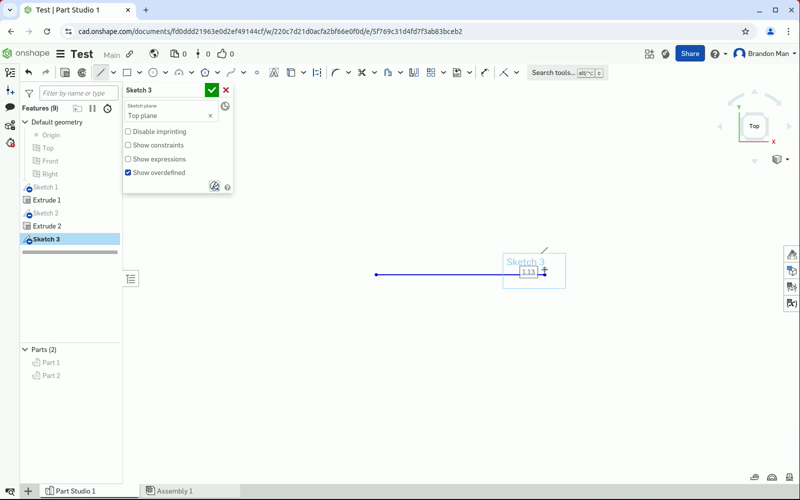
key_up(shift)
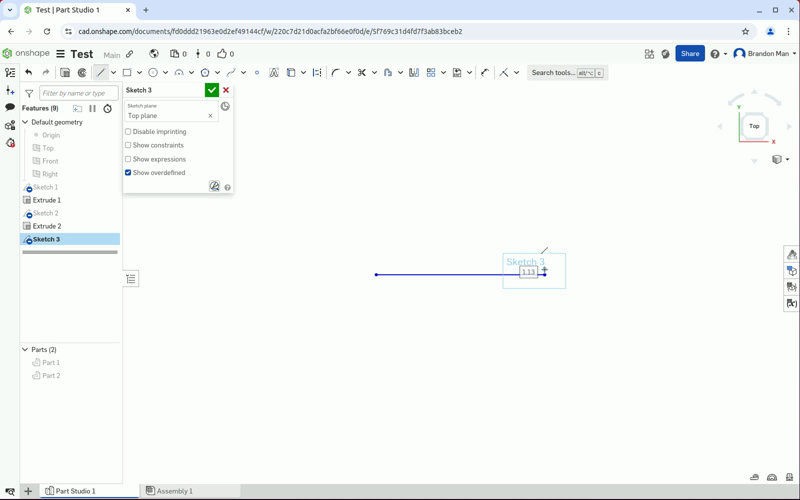
key_down(shift)
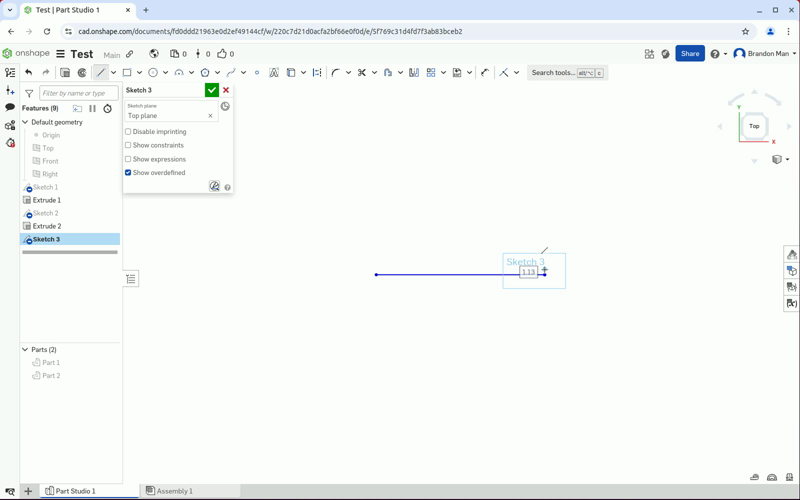
mouse_move(376, 269)
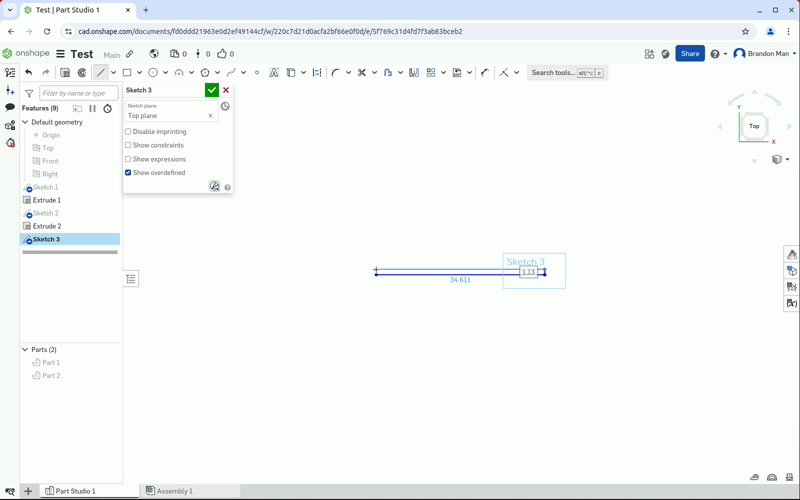
click(376, 269)
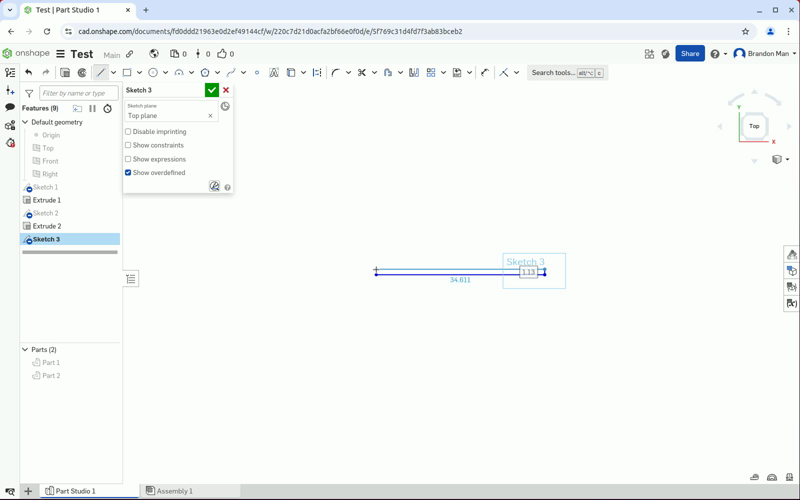
key_up(shift)
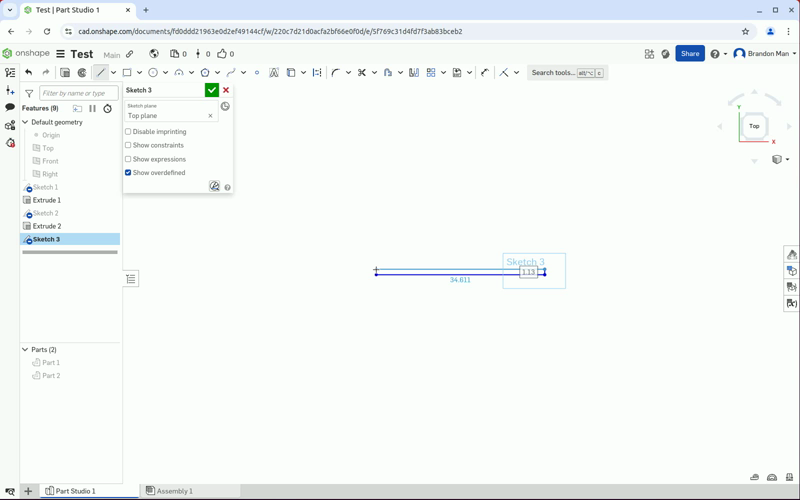
mouse_move(406, 269)
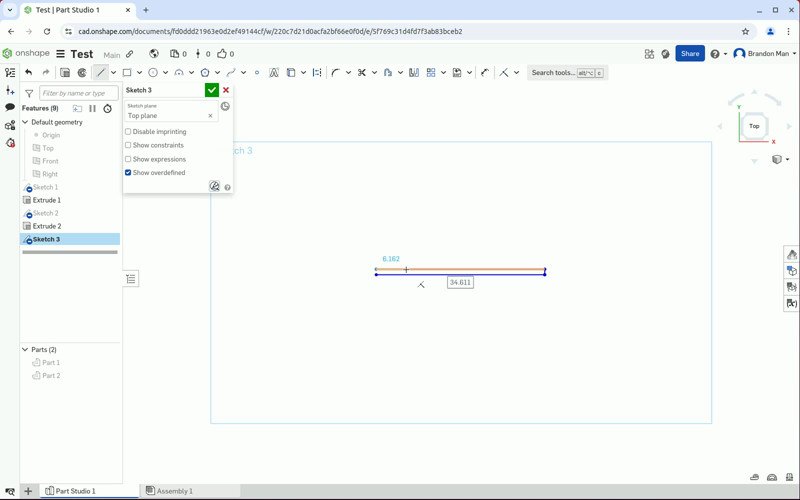
key_down(shift)
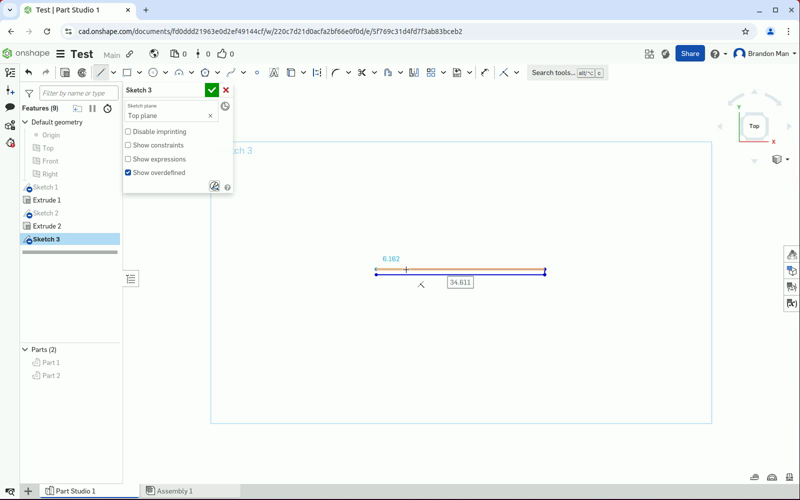
mouse_move(376, 274)
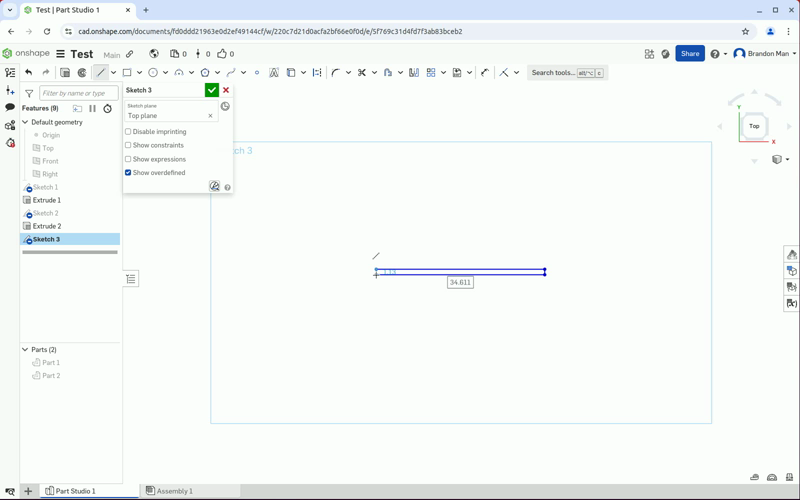
scroll(6)
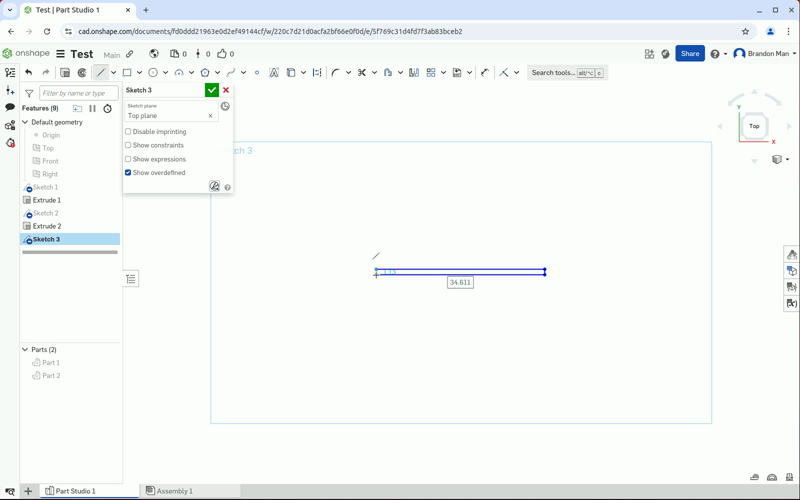
scroll(6)
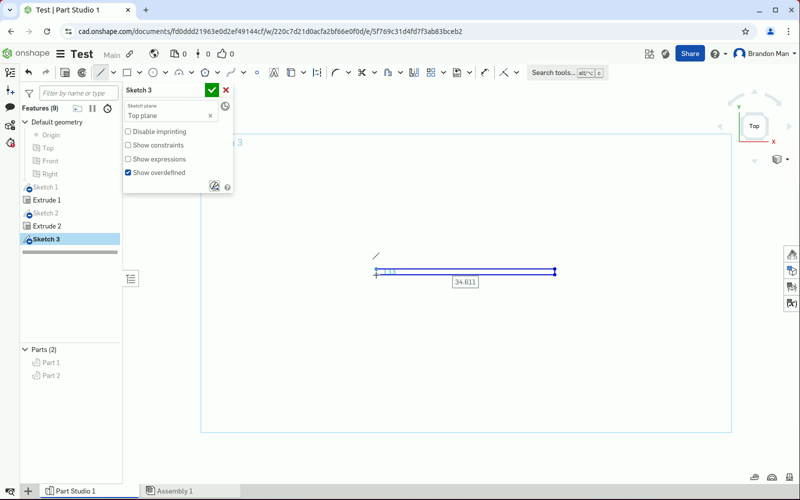
scroll(6)
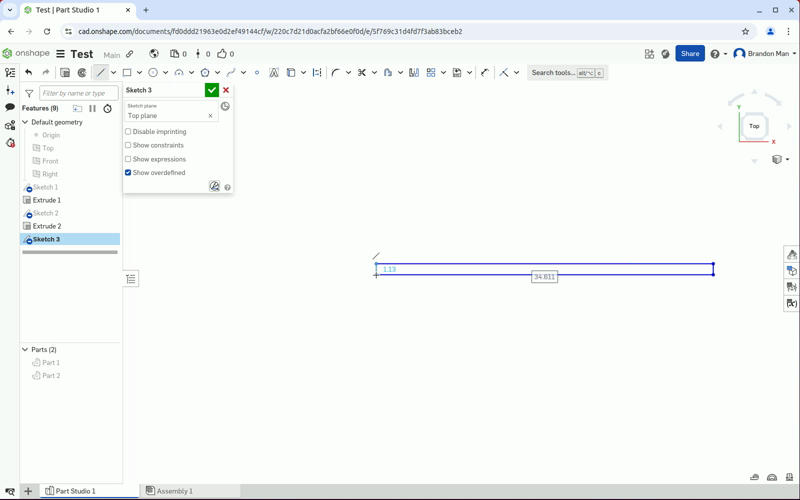
scroll(6)
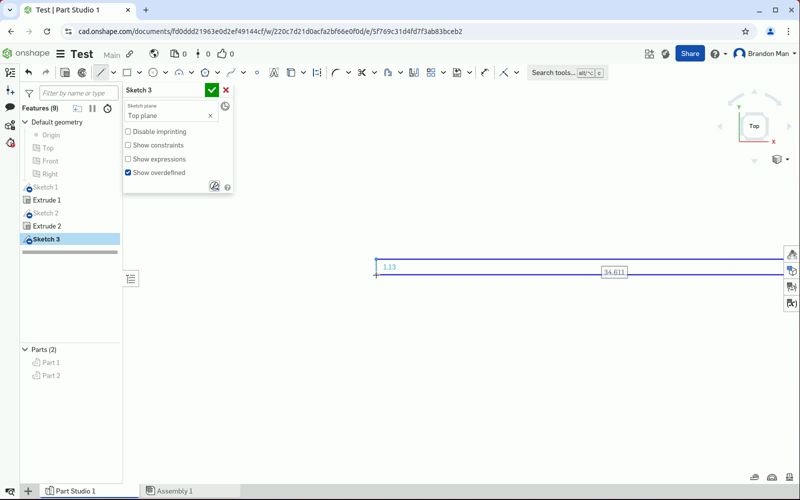
scroll(6)
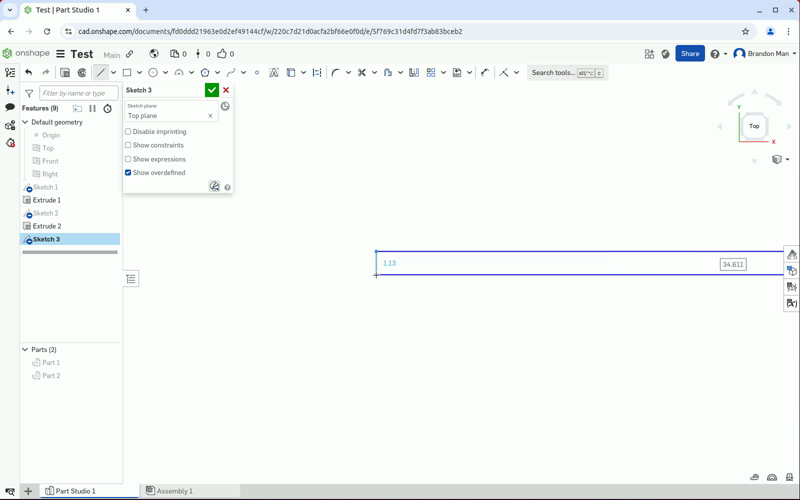
scroll(6)
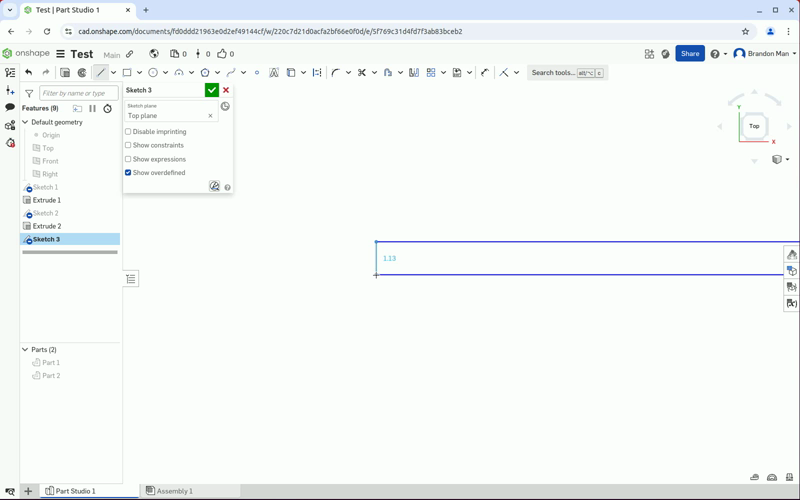
scroll(6)
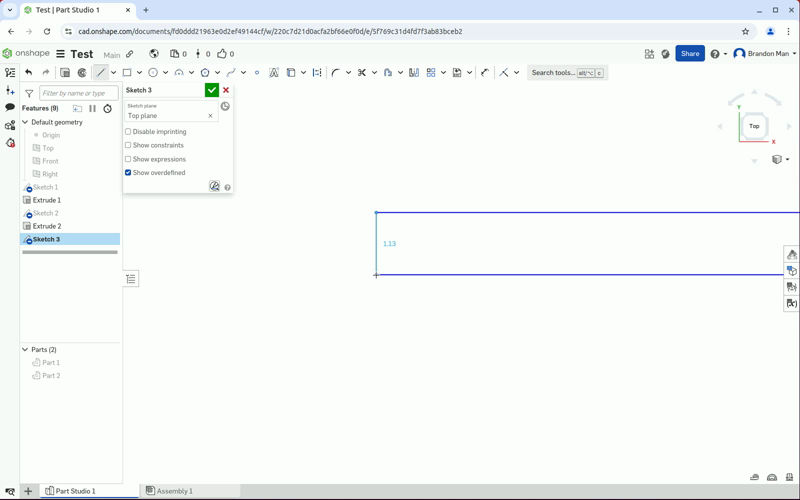
key_up(shift)
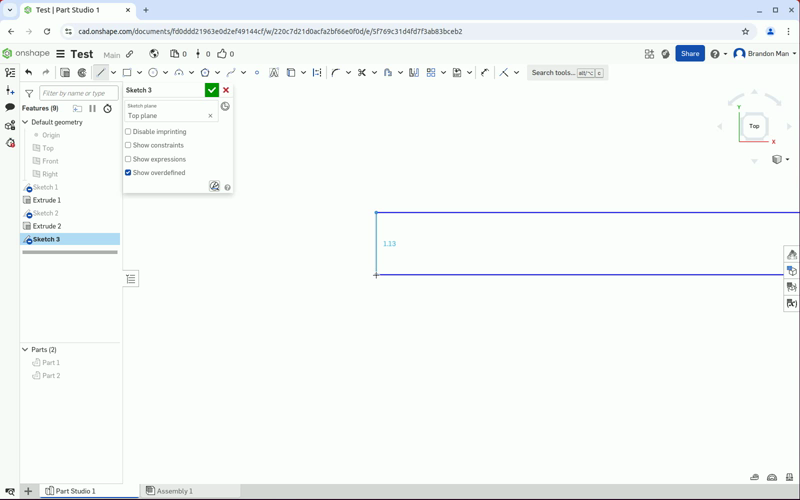
click(376, 274)
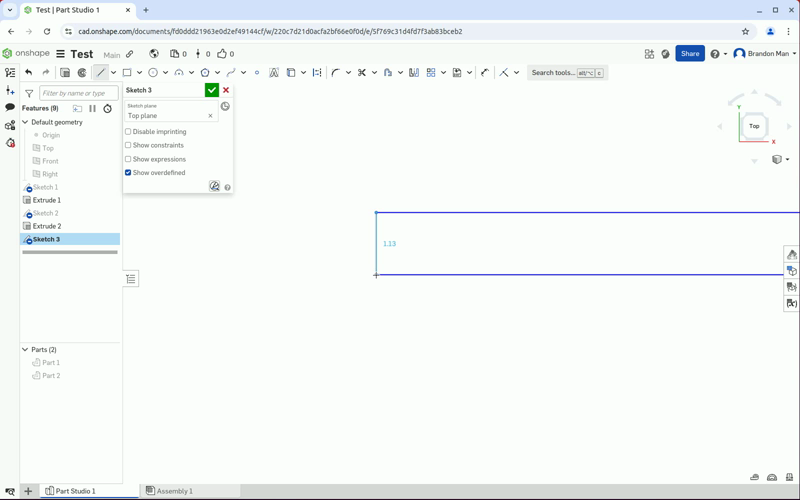
scroll(-6)
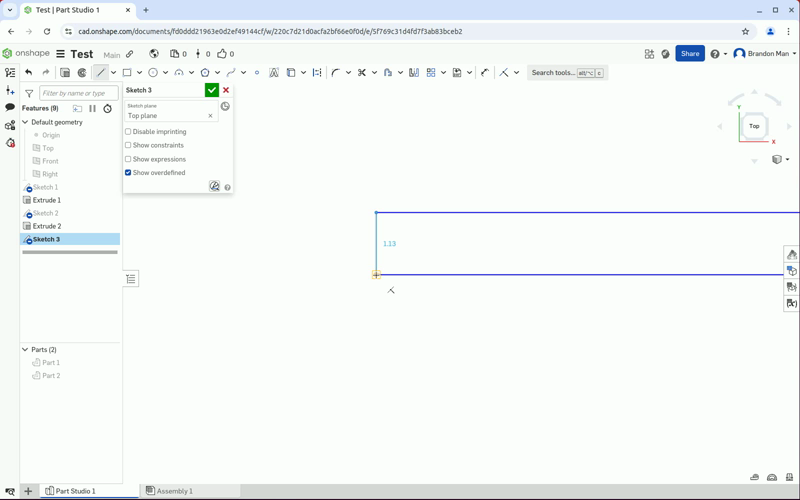
scroll(-6)
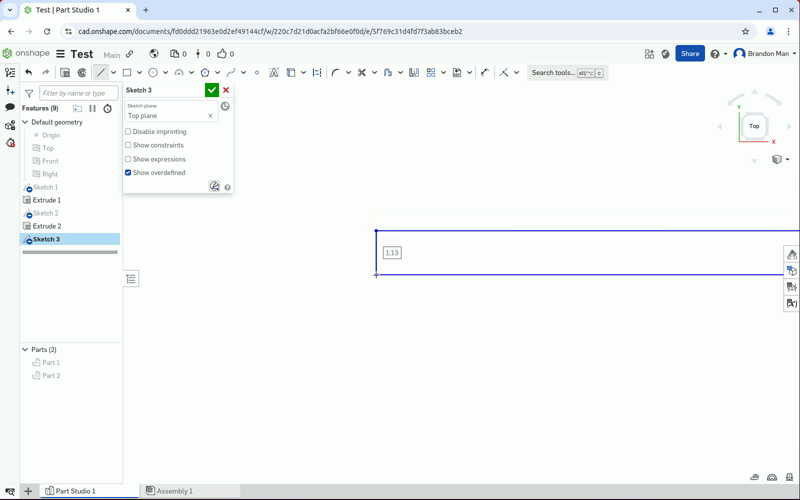
scroll(-6)
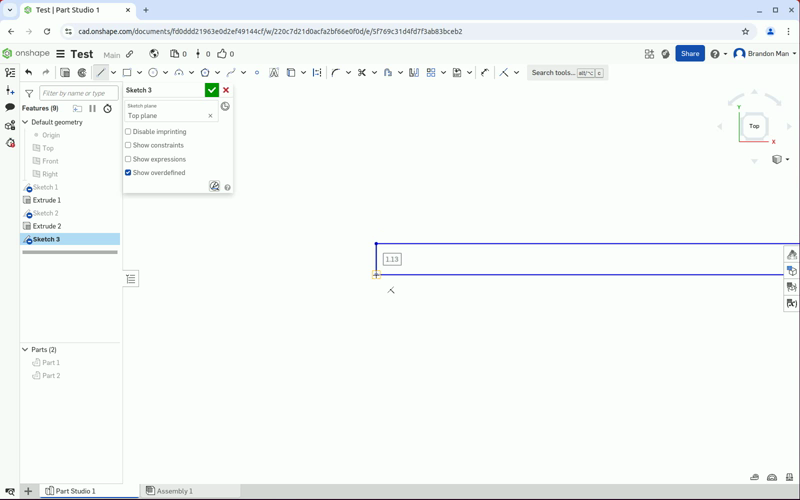
scroll(-6)
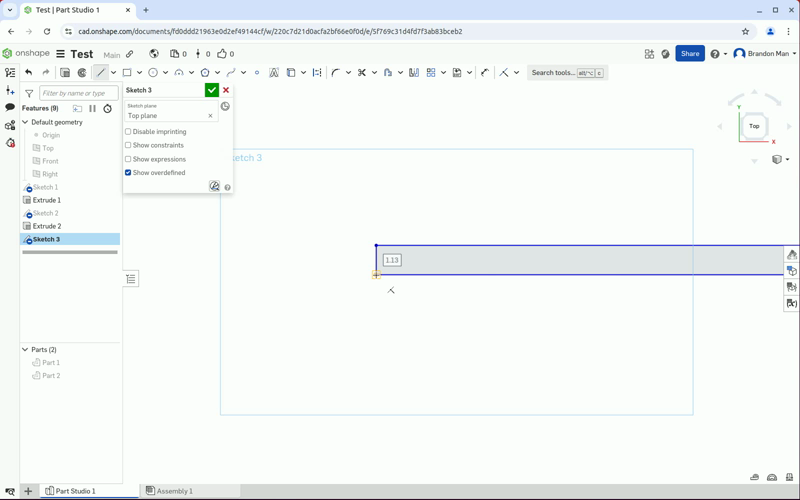
scroll(-6)
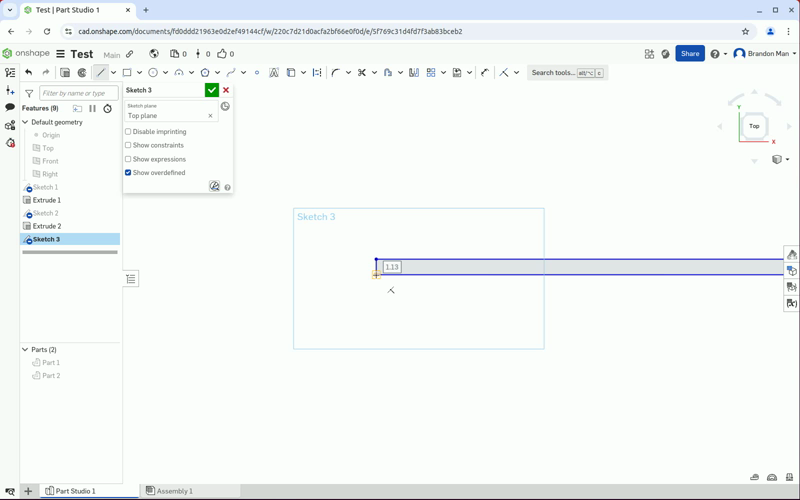
scroll(-6)
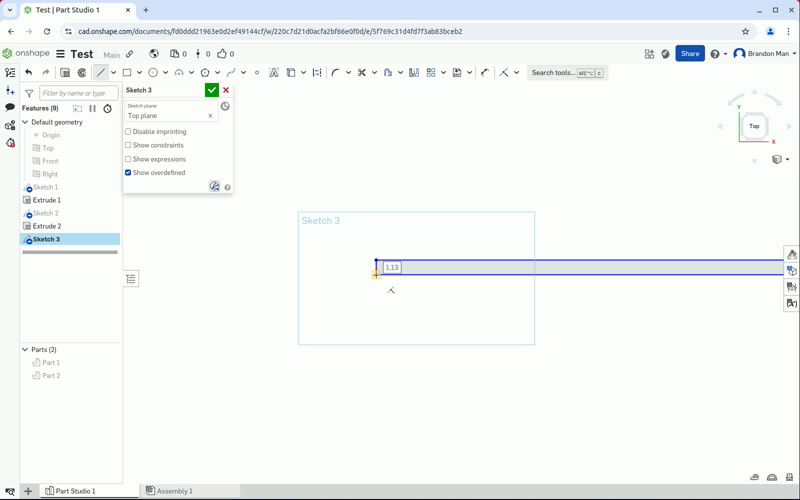
scroll(-6)
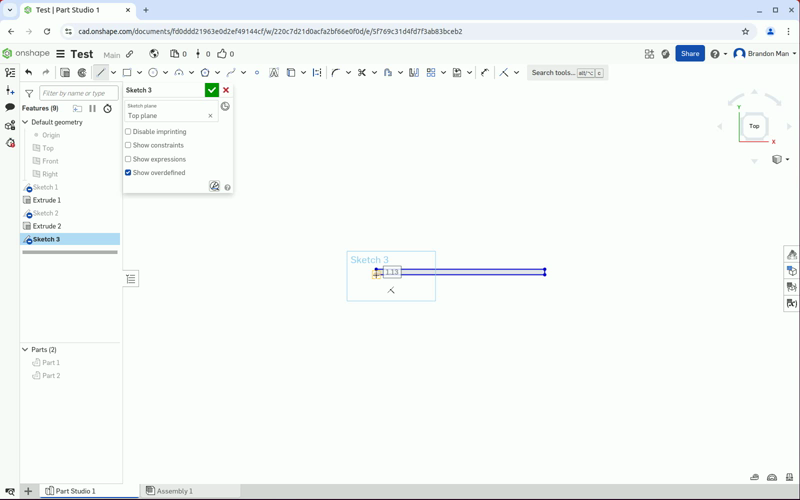
key(esc)
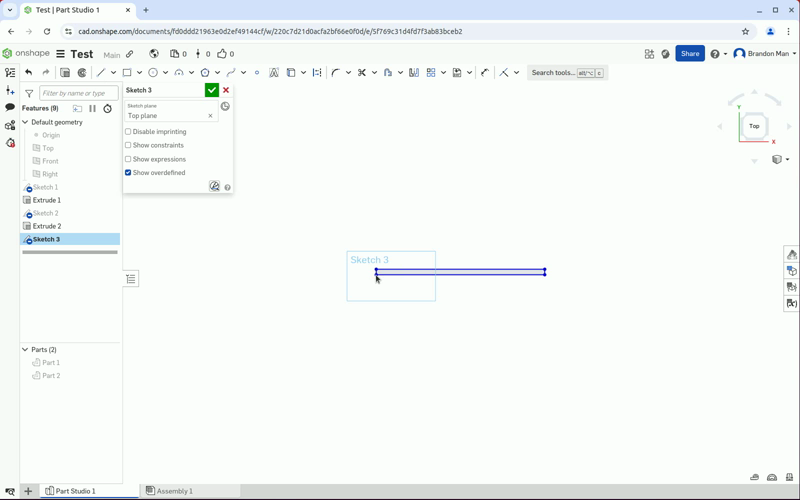
mouse_move(421, 273)
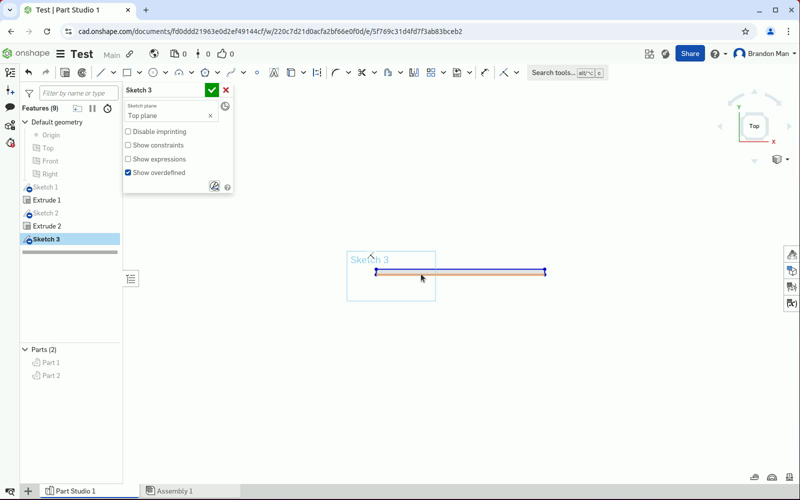
scroll(6)
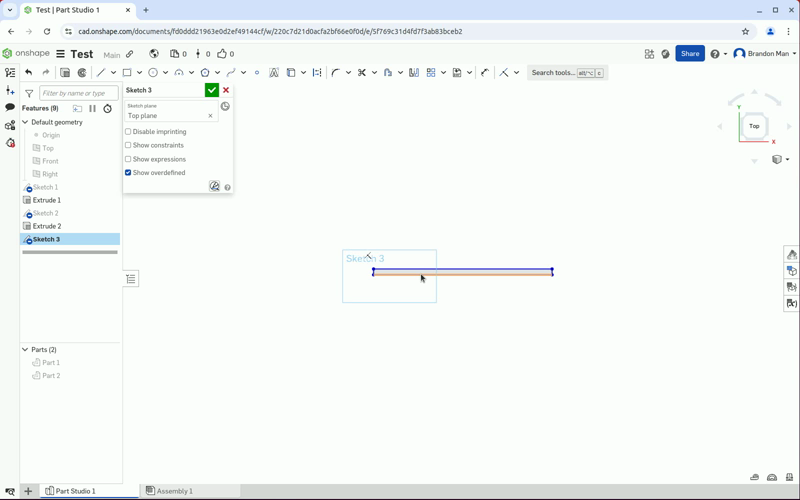
scroll(6)
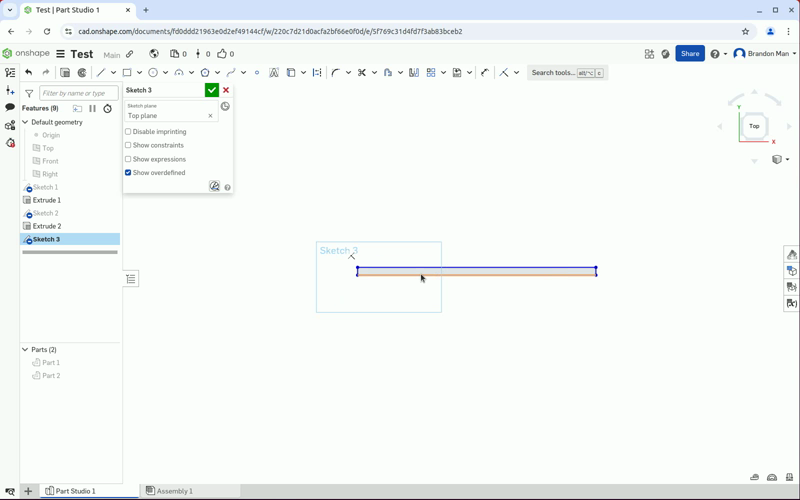
scroll(6)
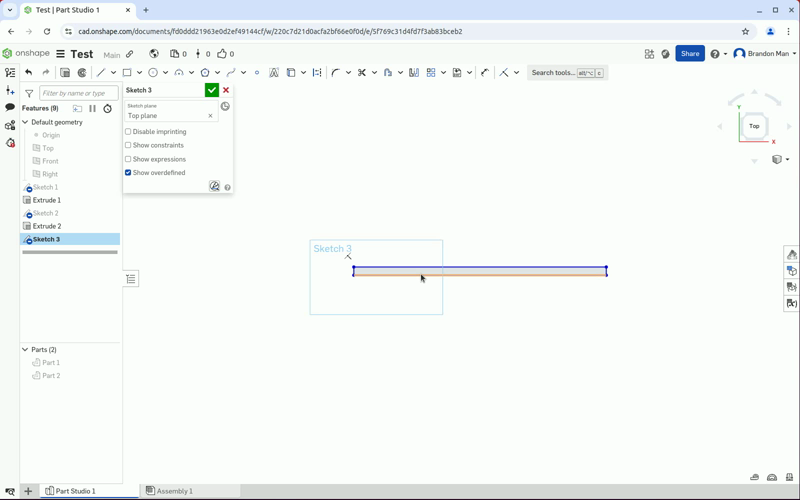
scroll(6)
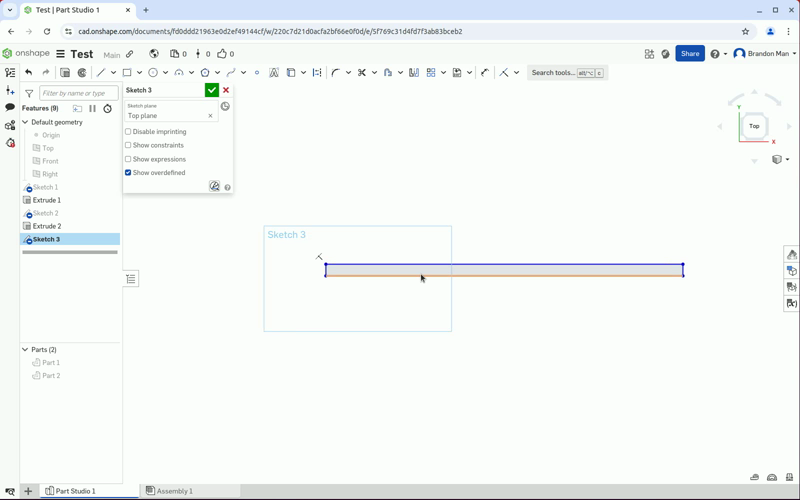
scroll(6)
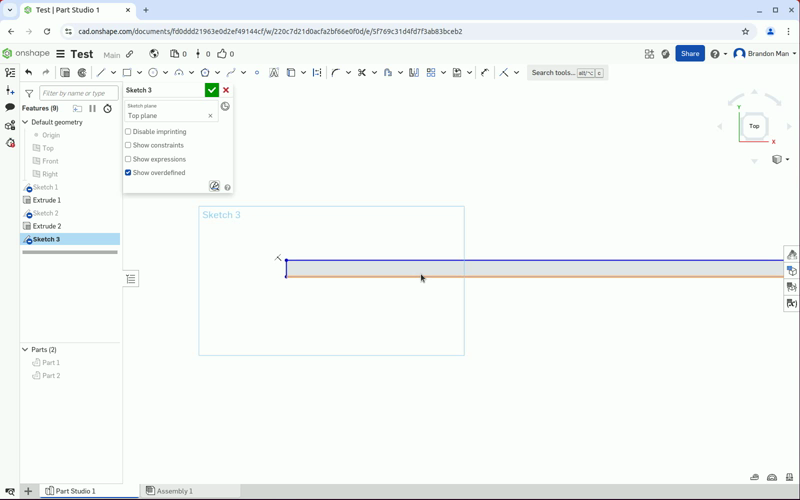
scroll(6)
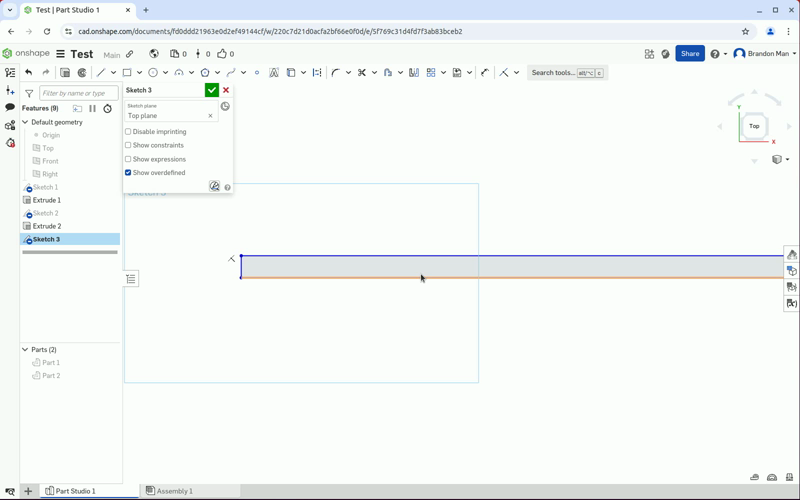
scroll(6)
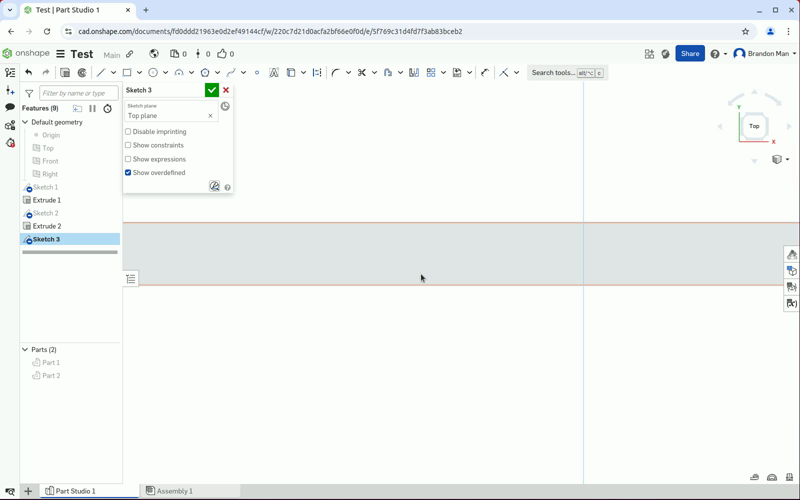
click(421, 273)
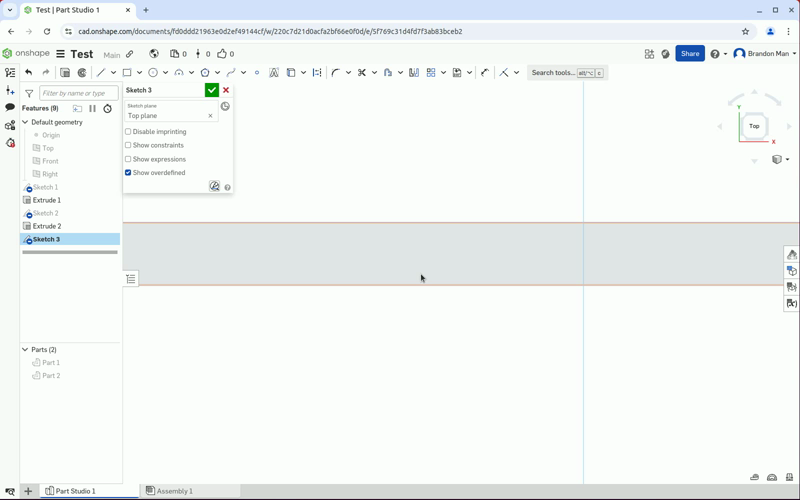
scroll(-6)
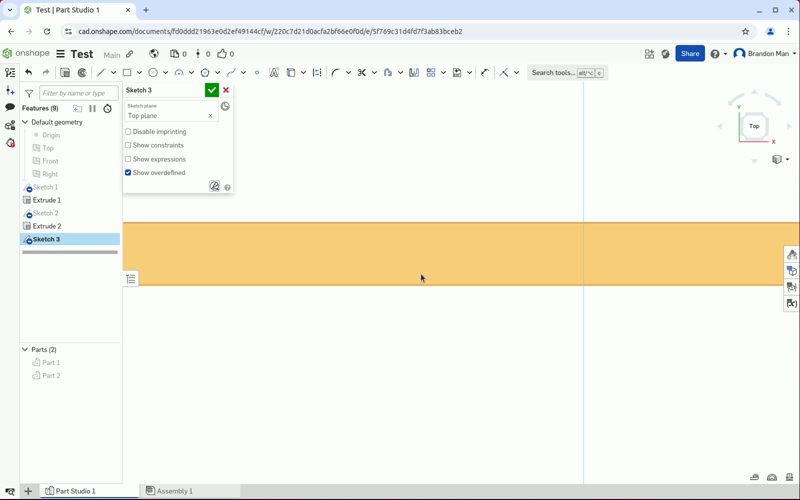
scroll(-6)
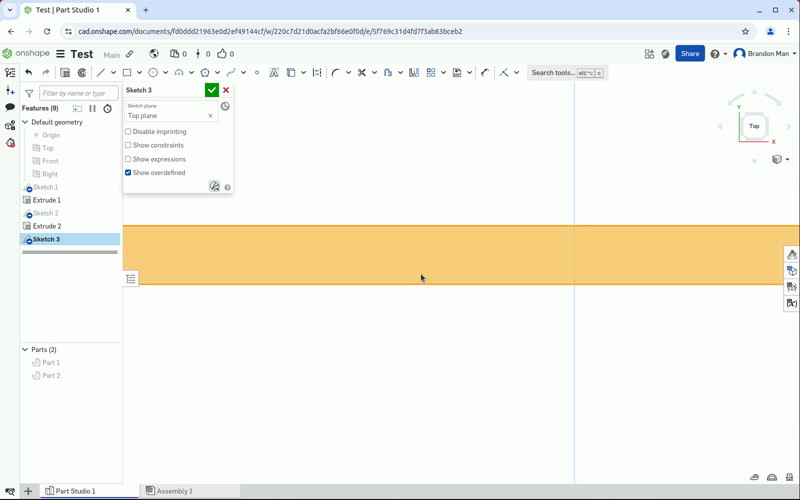
scroll(-6)
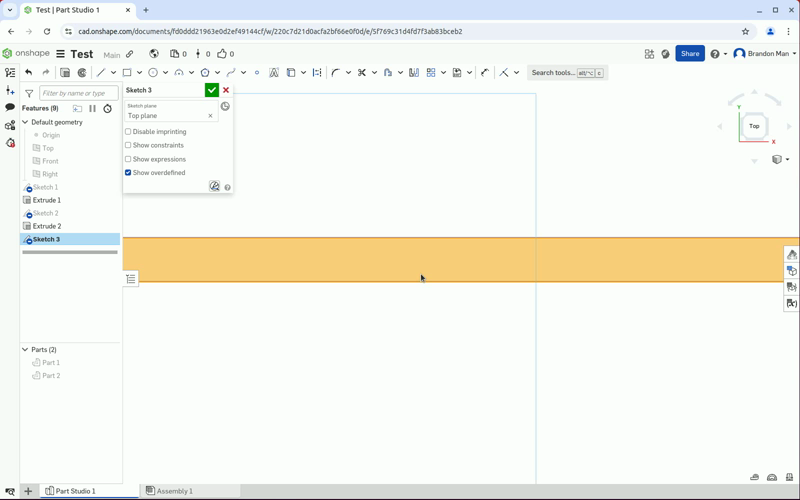
scroll(-6)
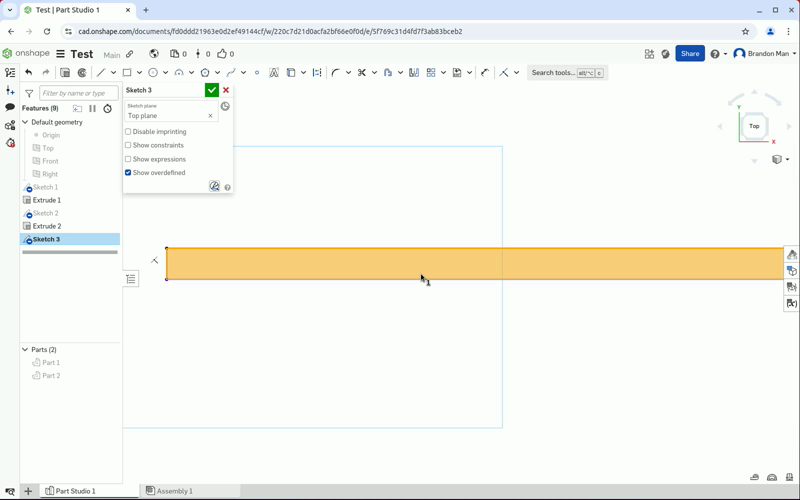
scroll(-6)
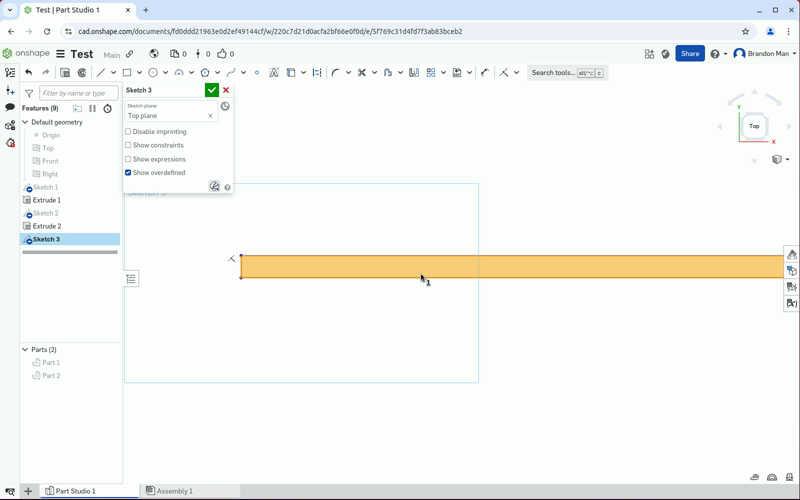
scroll(-6)
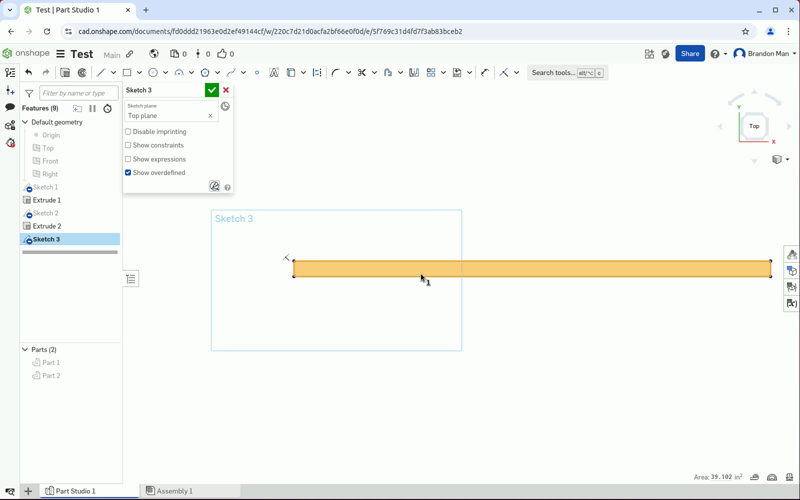
scroll(-6)
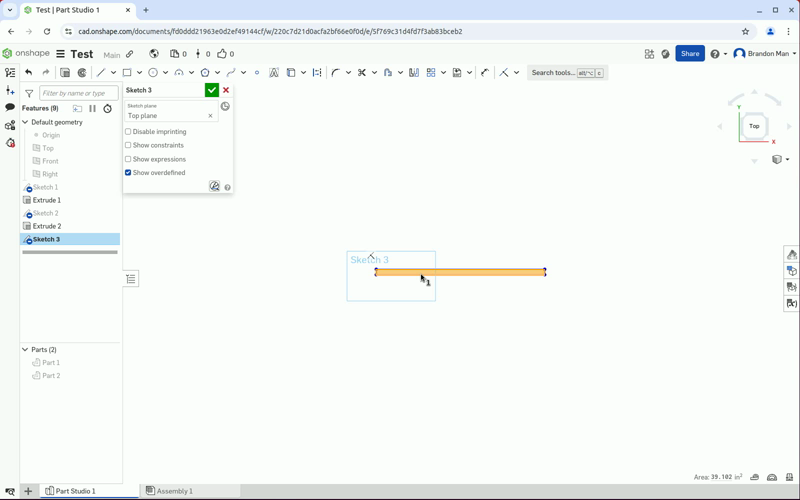
mouse_move(73, 352)
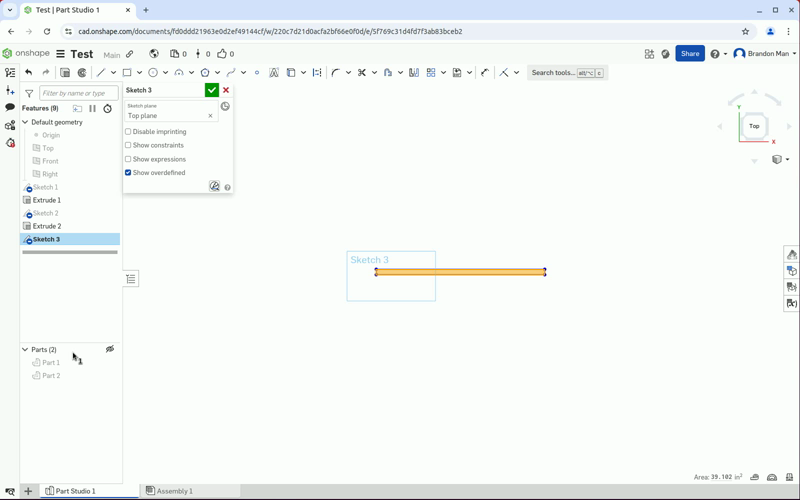
key(shift+y)
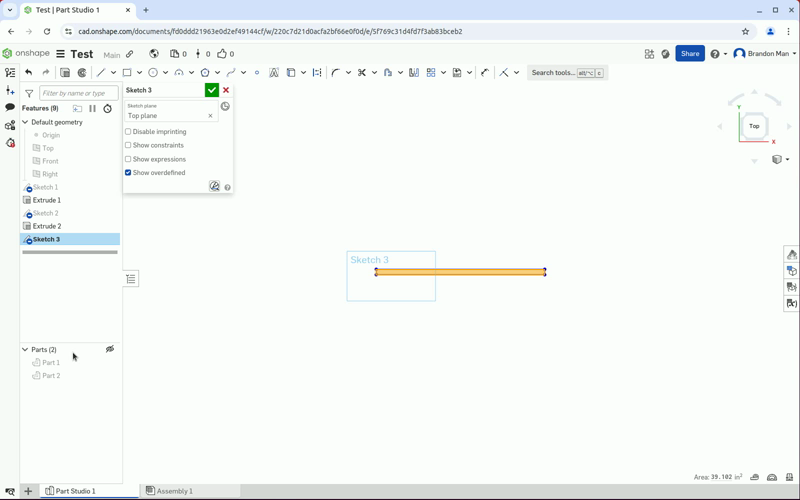
key(shift+e)
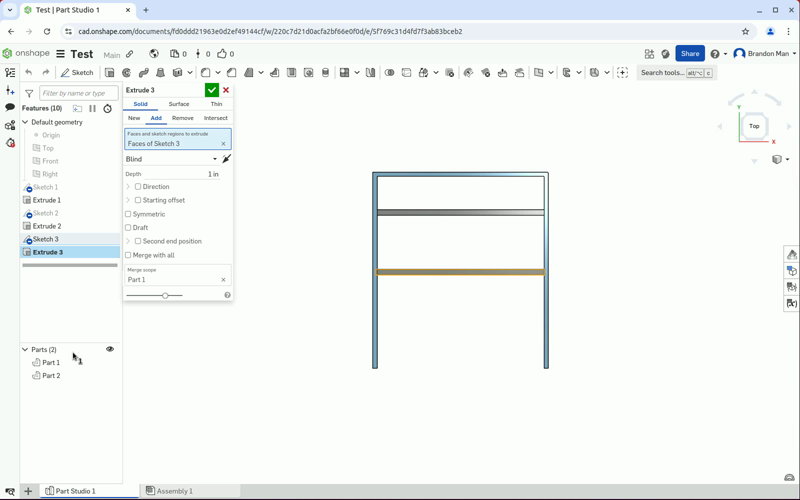
mouse_move(143, 106)
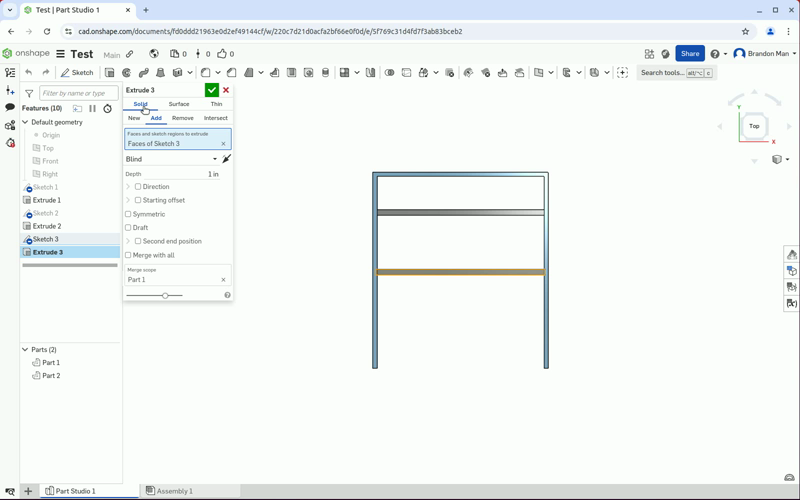
click(143, 106)
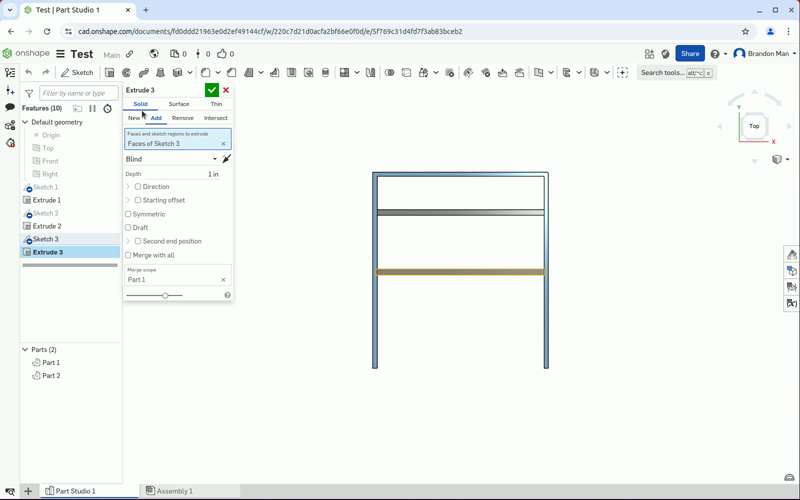
mouse_move(137, 120)
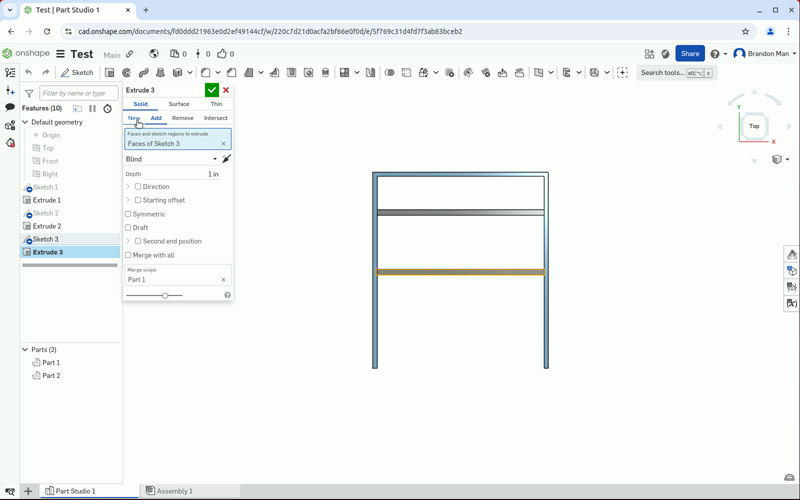
click(137, 120)
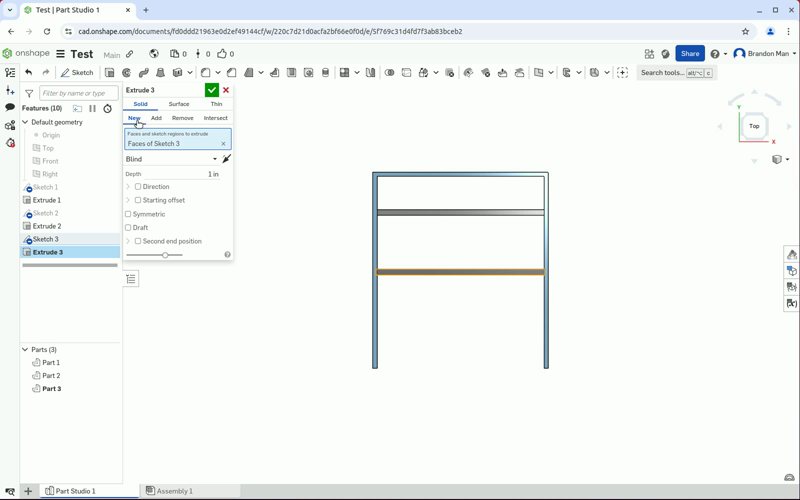
key(tab, 4)
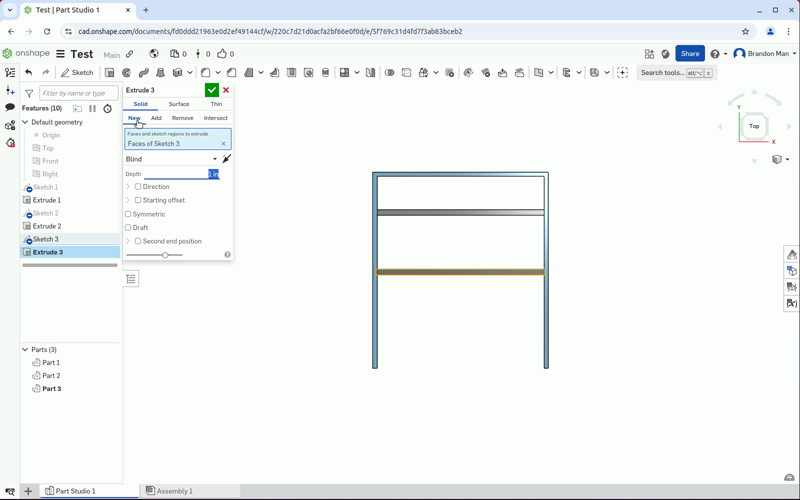
text(0.963)
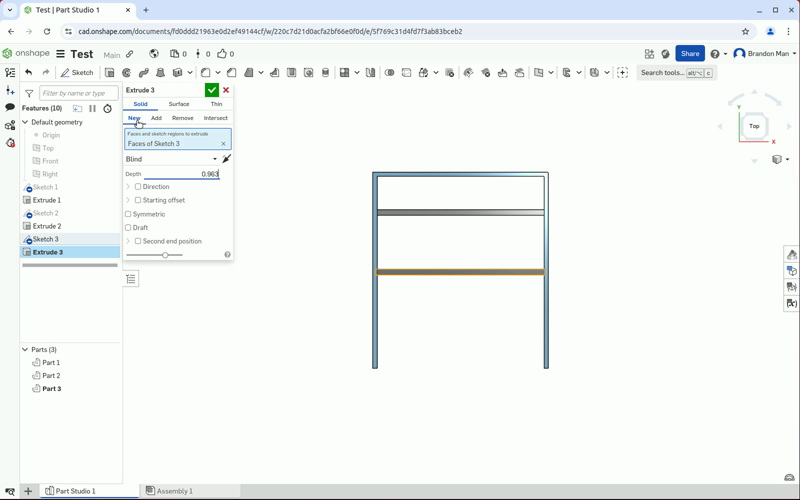
key(enter)
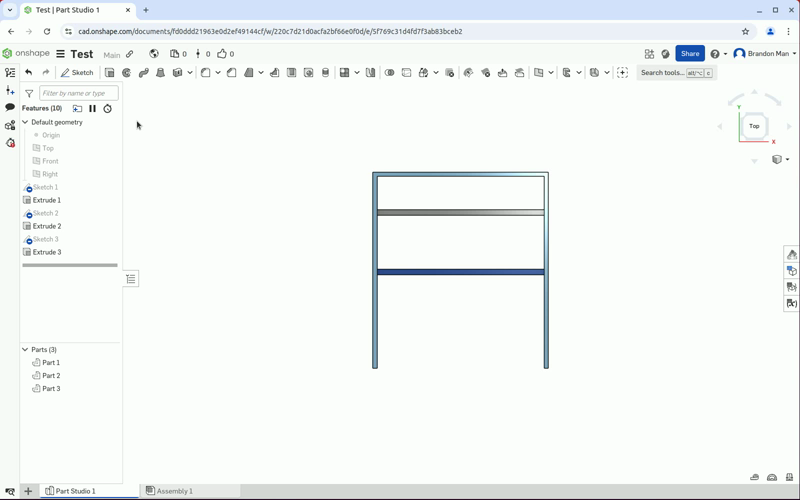
key(shift+h)
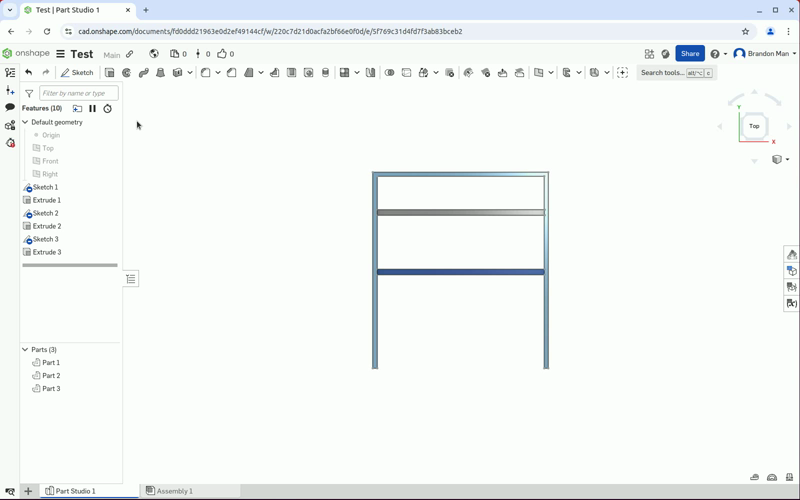
key(shift+h)
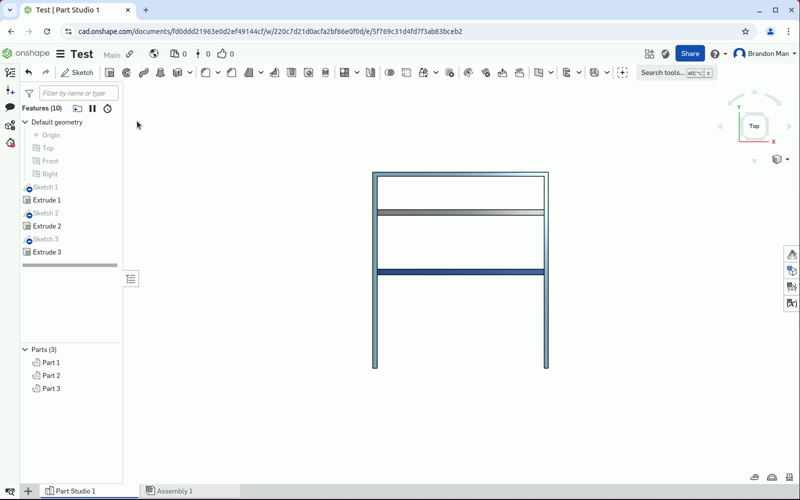
mouse_move(73, 189)
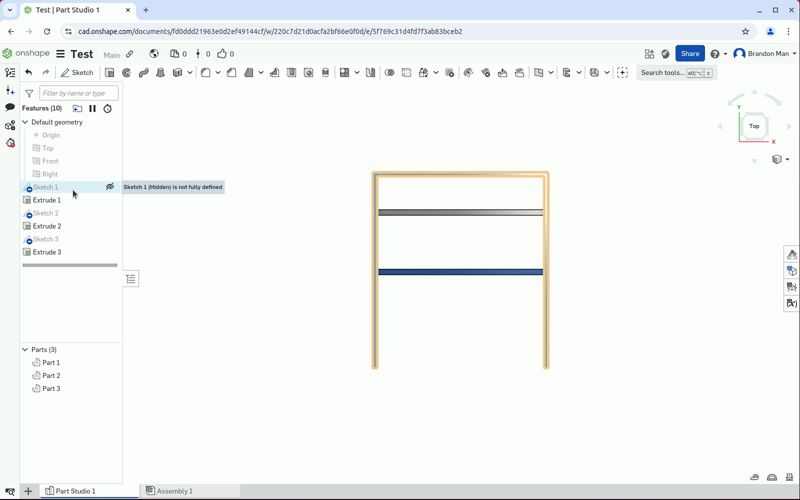
click(73, 189)
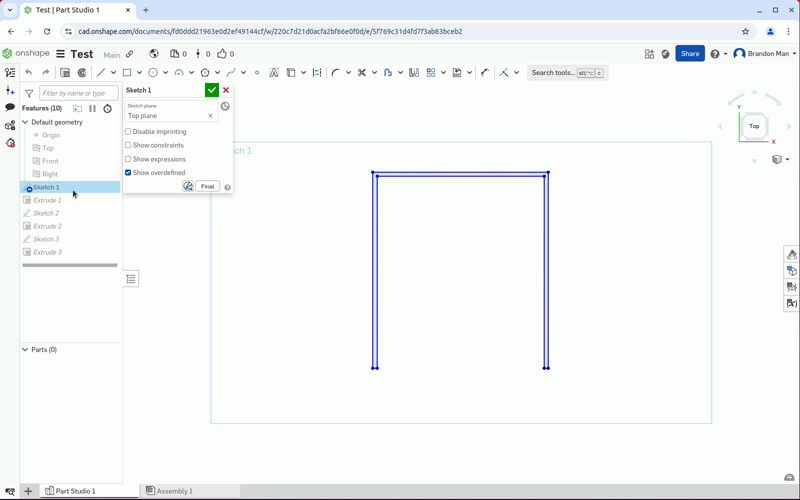
mouse_move(229, 92)
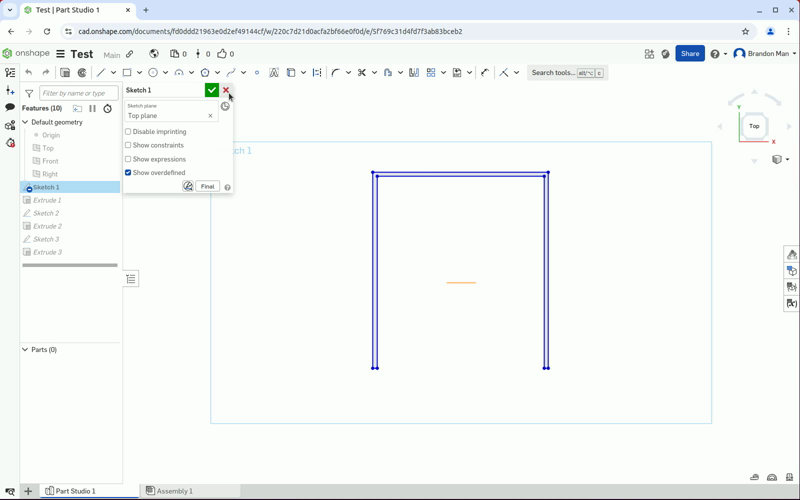
click(229, 92)
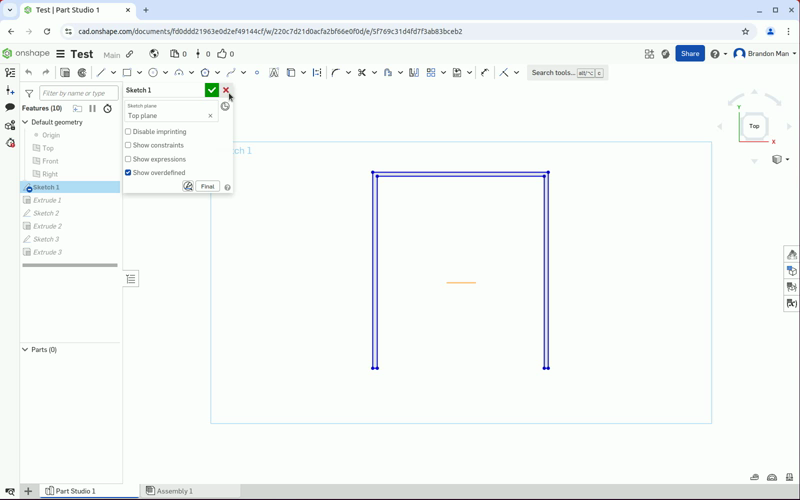
key(shift+s)
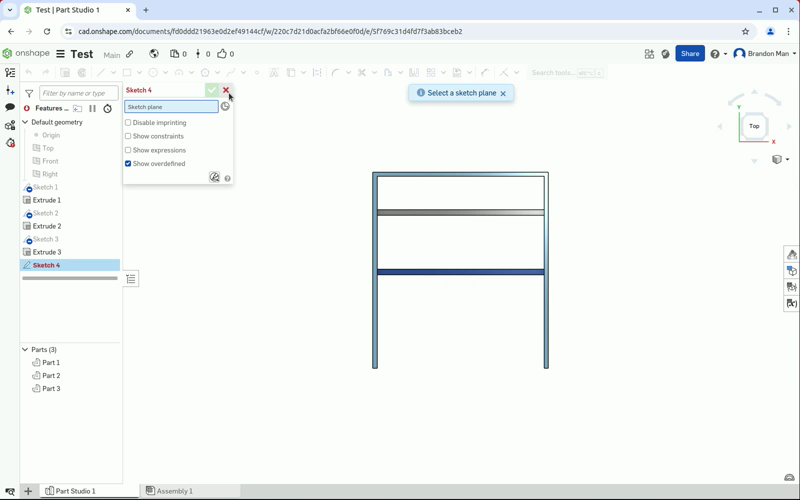
mouse_move(73, 150)
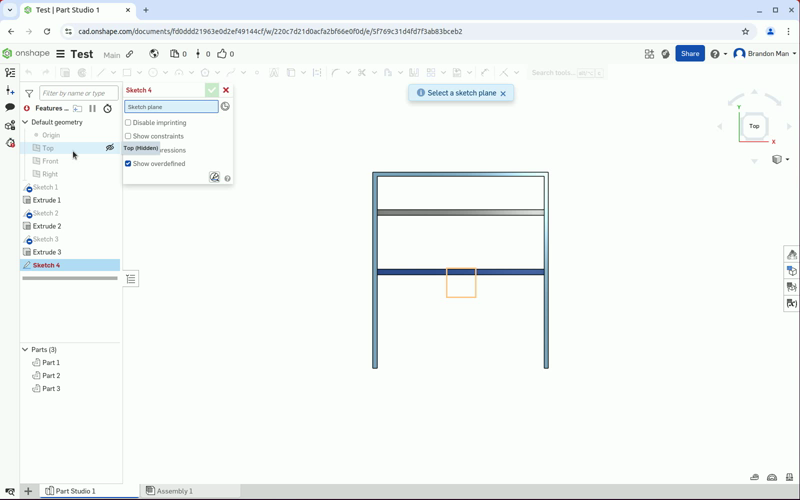
click(73, 150)
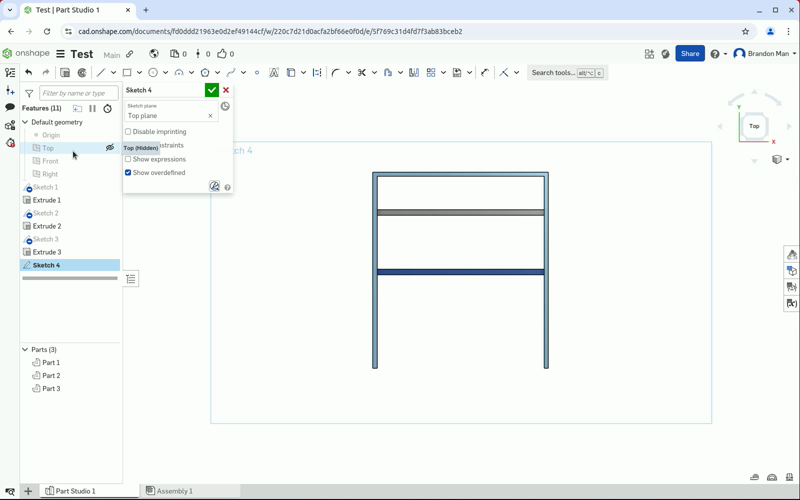
mouse_move(73, 352)
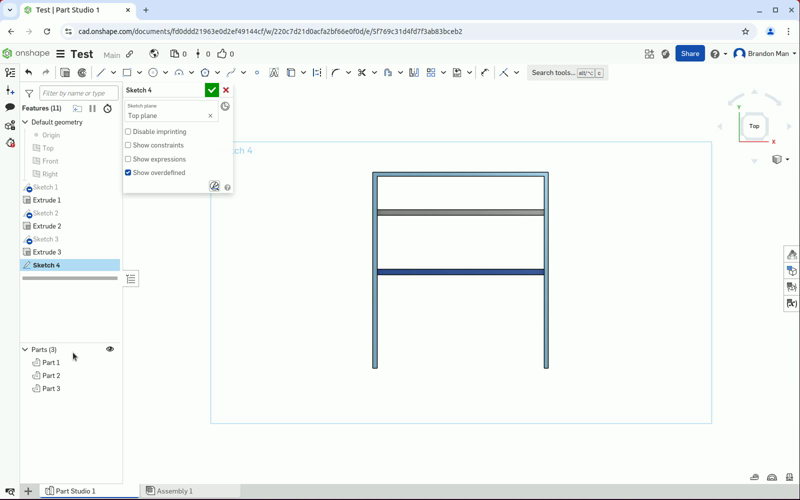
key(y)
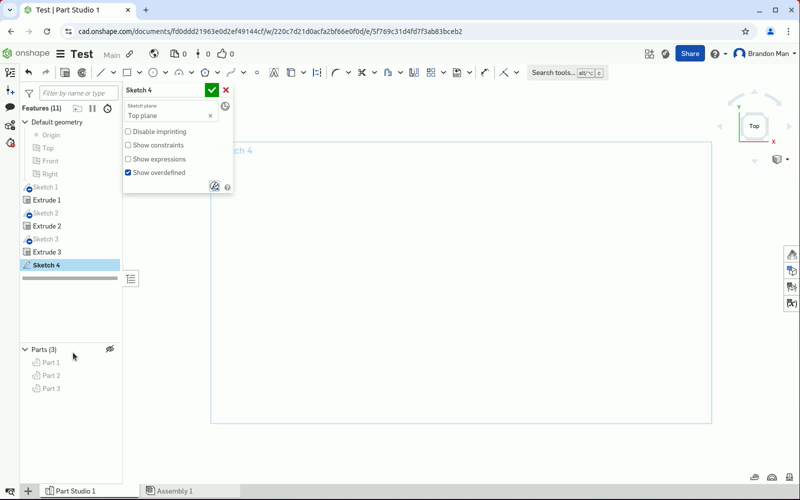
key(l)
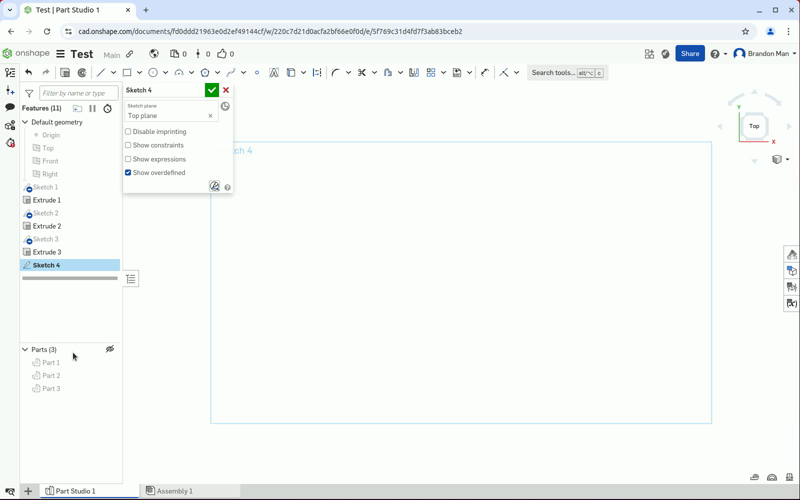
key_down(shift)
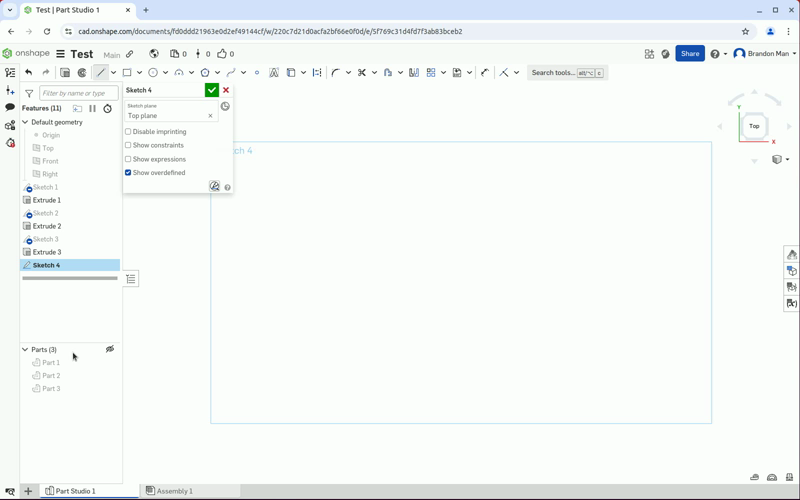
mouse_move(376, 341)
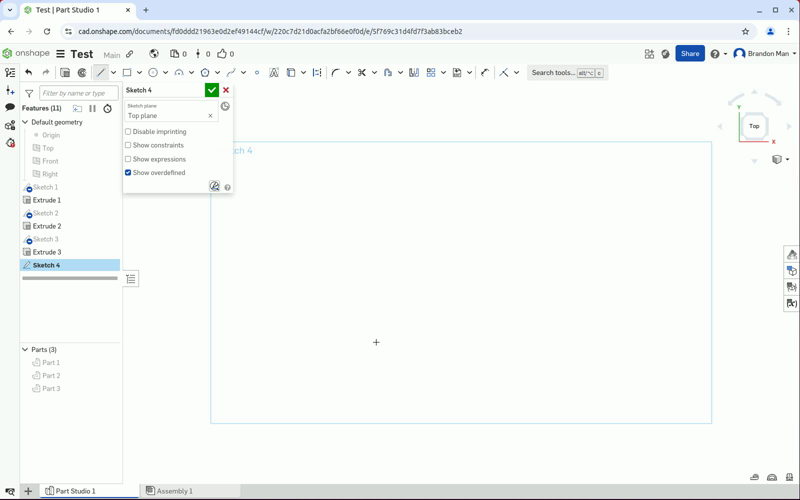
click(376, 341)
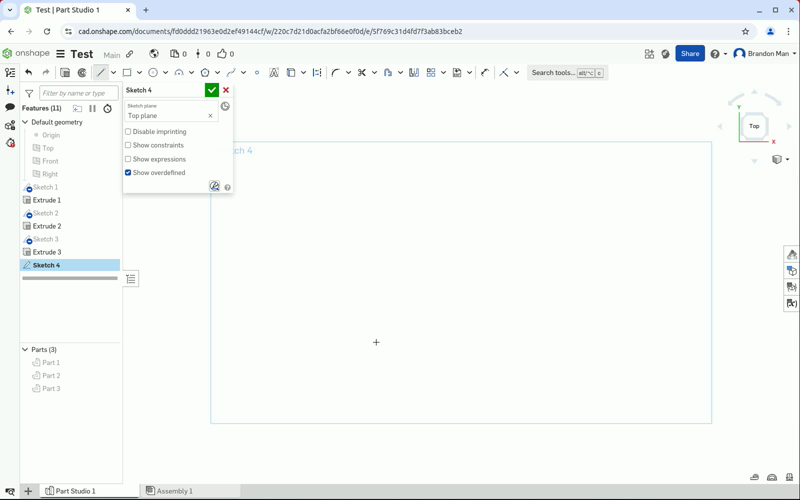
key_up(shift)
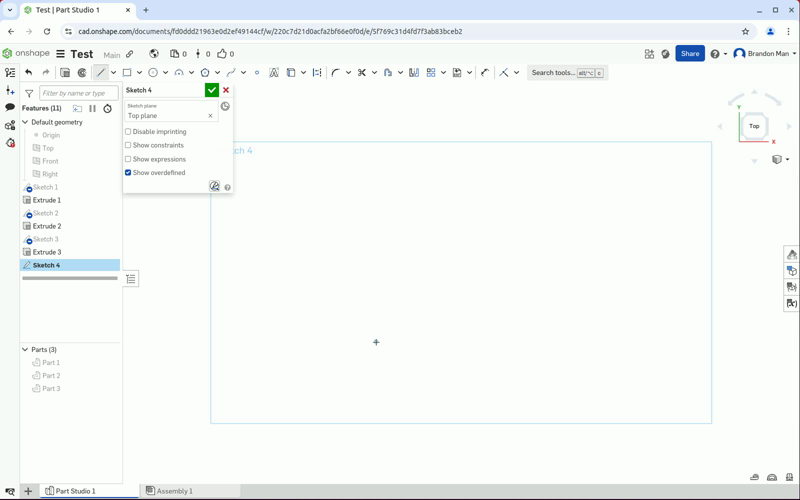
key_down(shift)
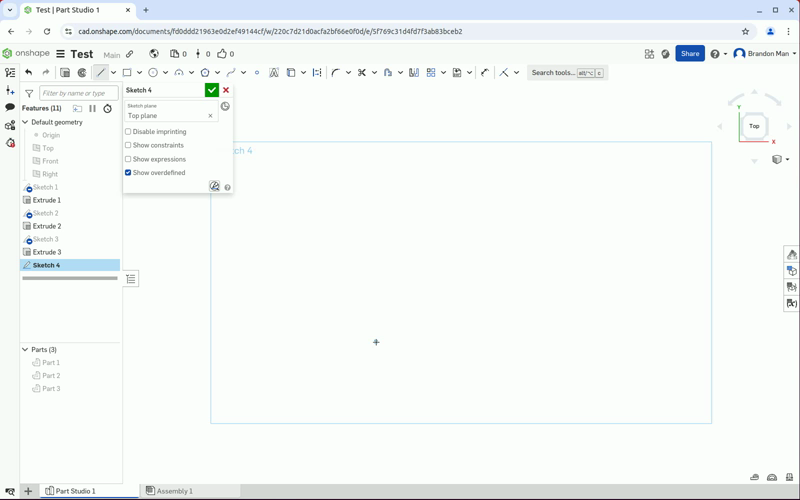
mouse_move(544, 341)
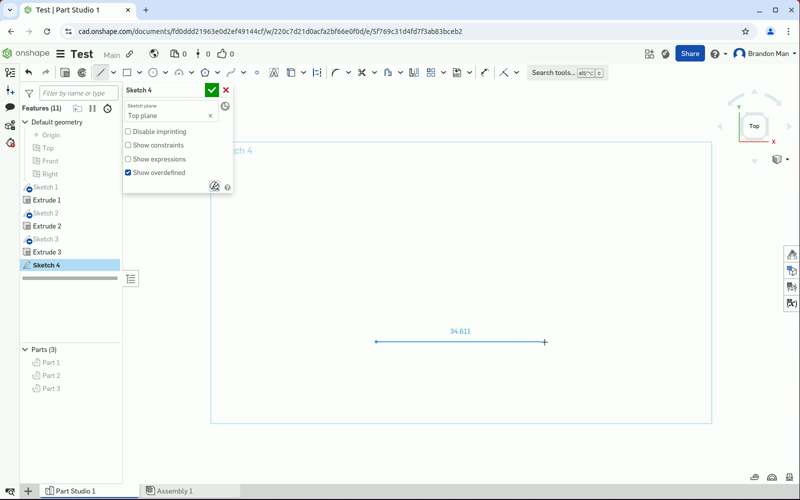
click(544, 341)
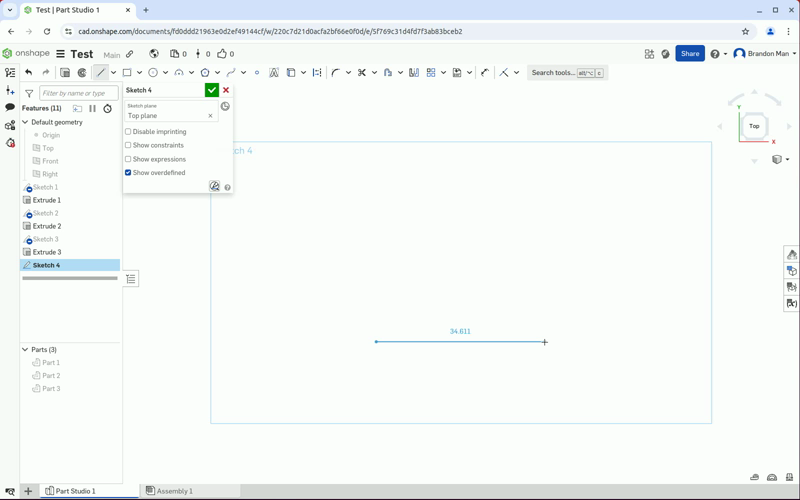
key_up(shift)
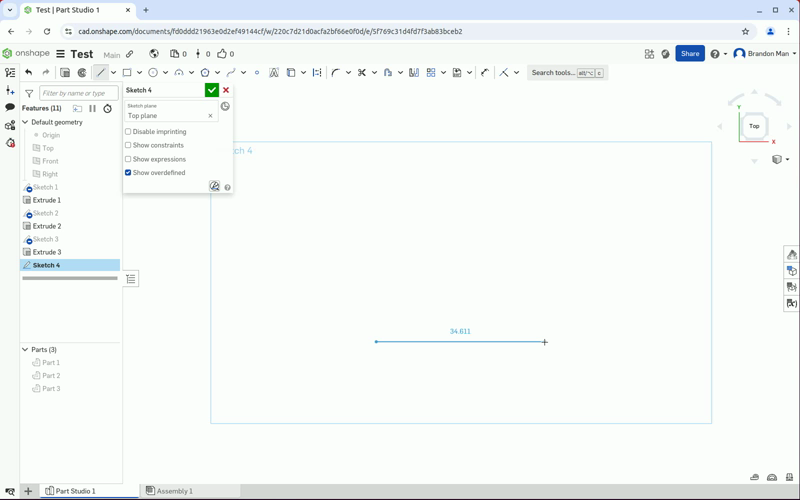
key_down(shift)
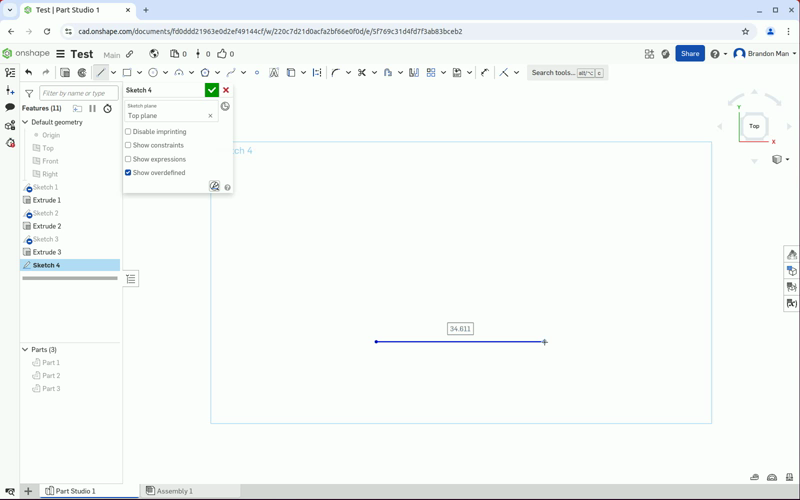
mouse_move(574, 341)
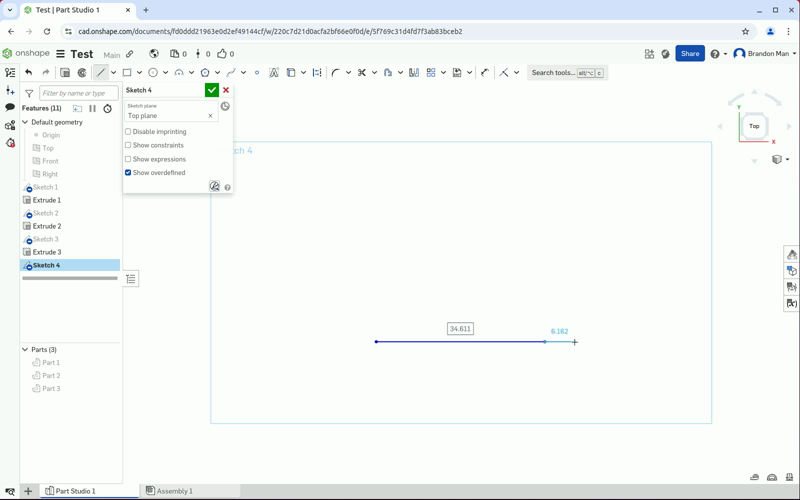
mouse_move(544, 336)
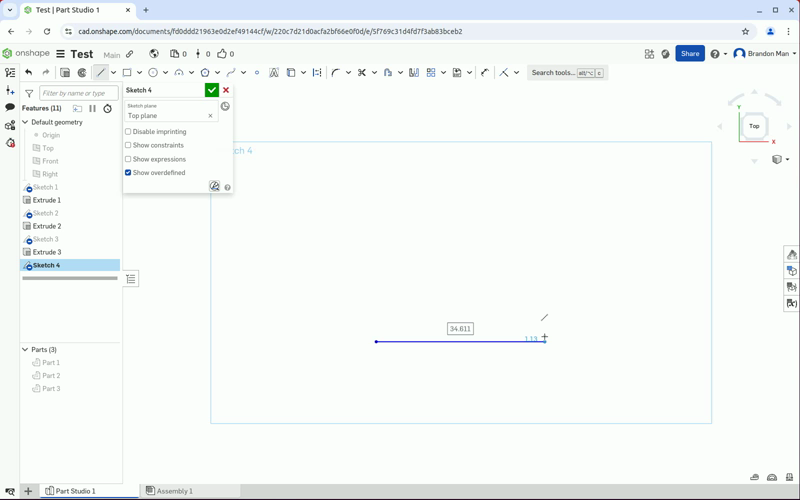
scroll(6)
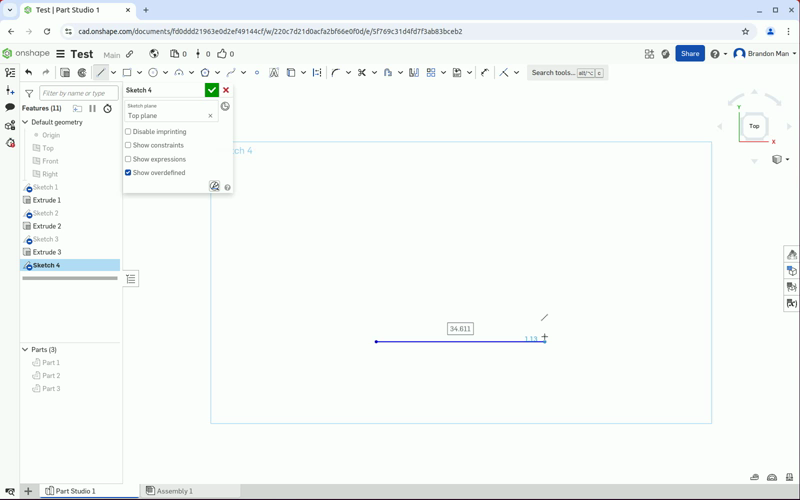
scroll(6)
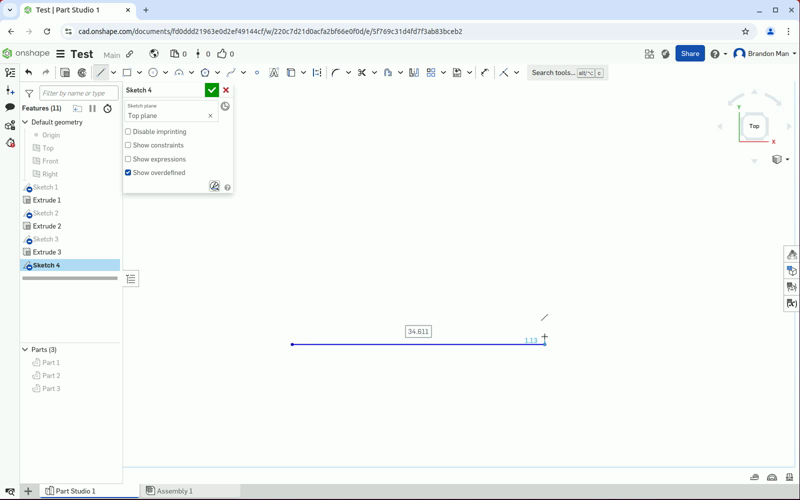
scroll(6)
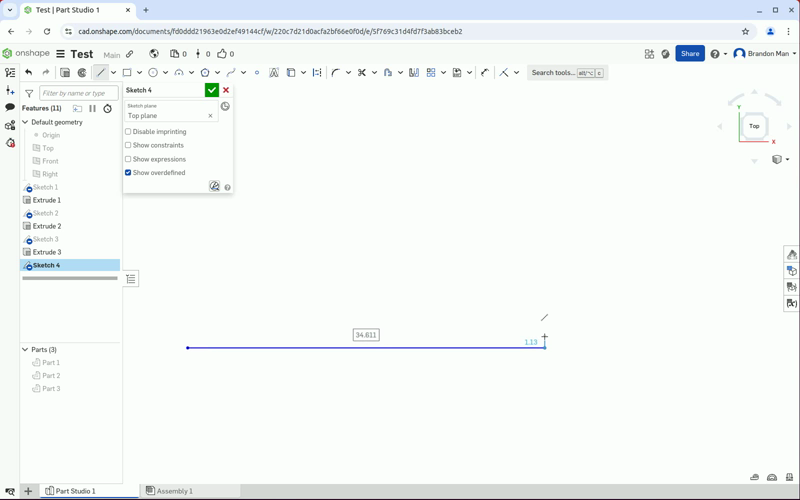
scroll(6)
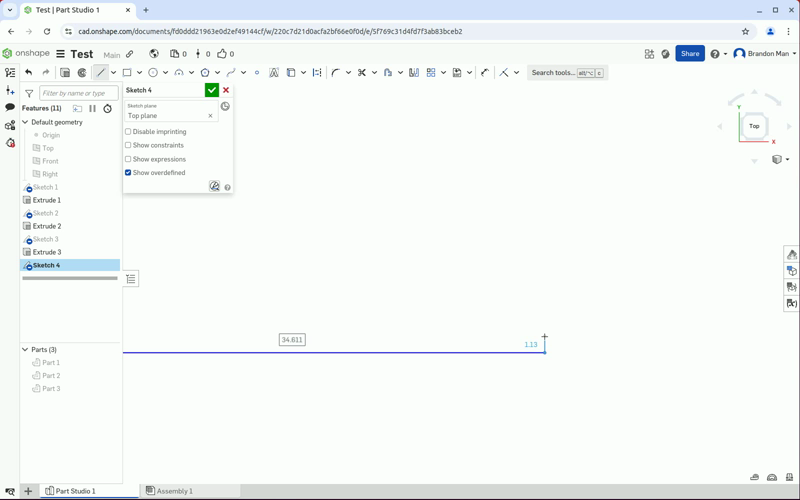
scroll(6)
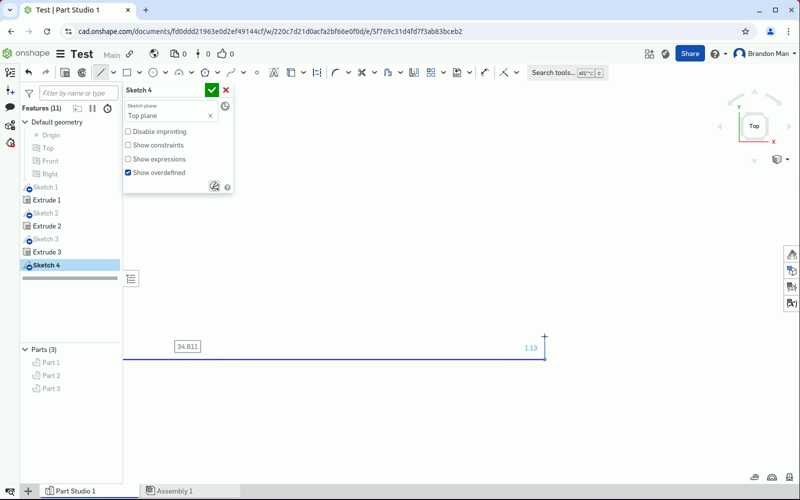
scroll(6)
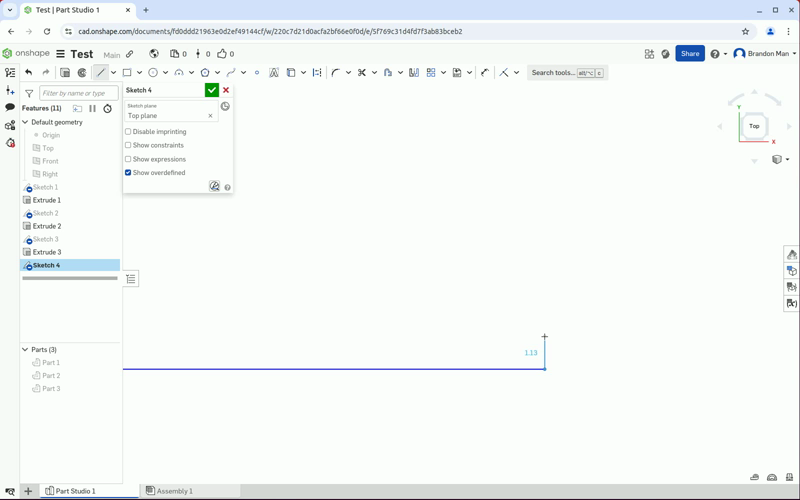
scroll(6)
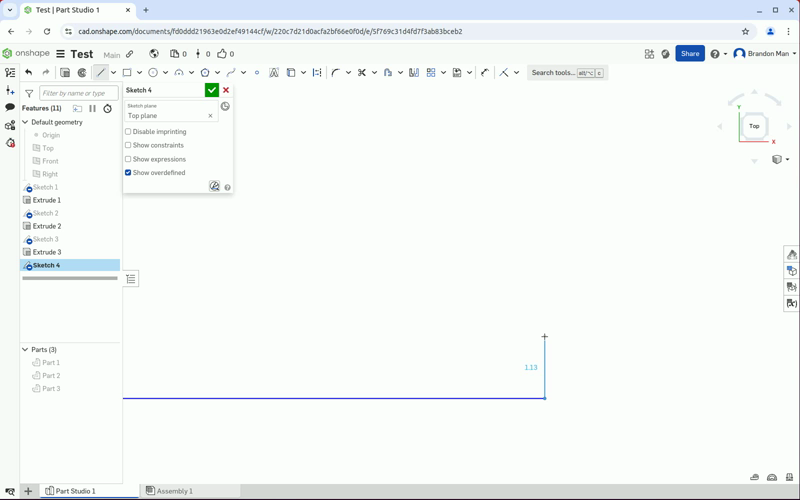
click(544, 336)
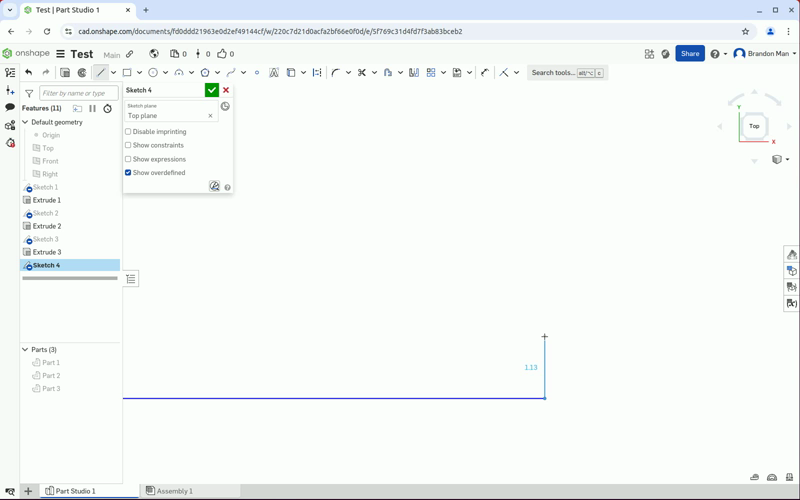
scroll(-6)
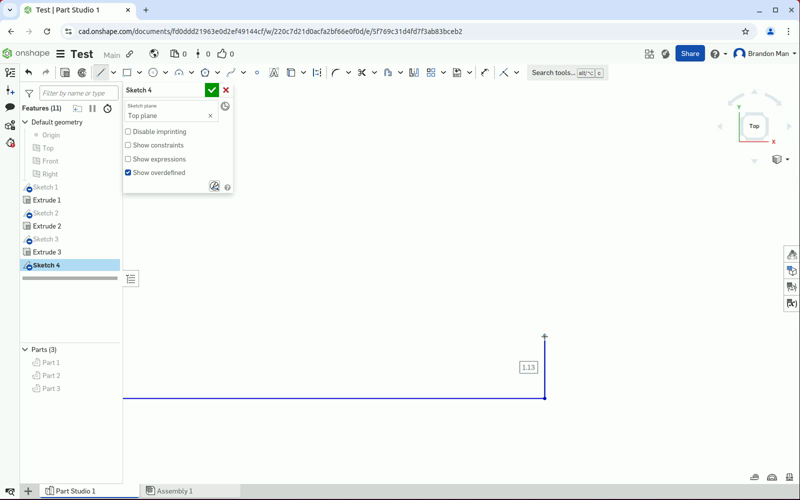
scroll(-6)
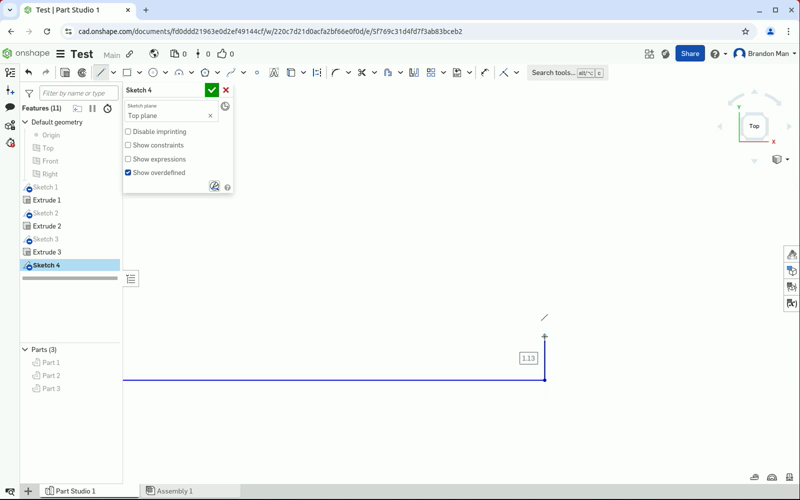
scroll(-6)
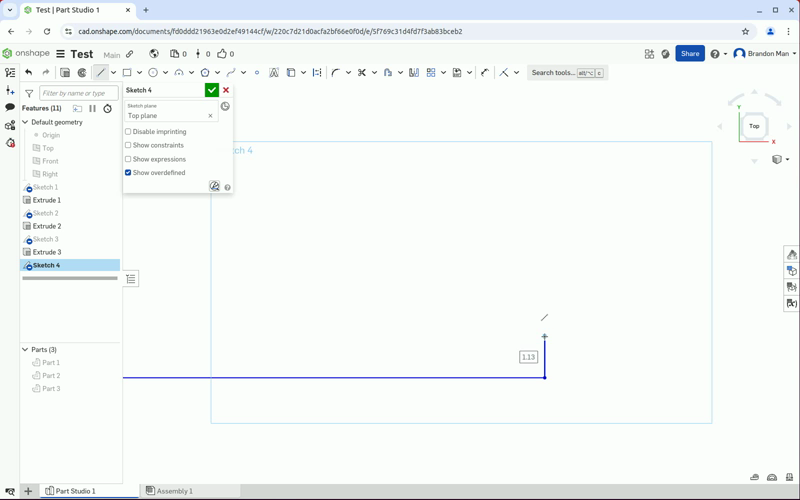
scroll(-6)
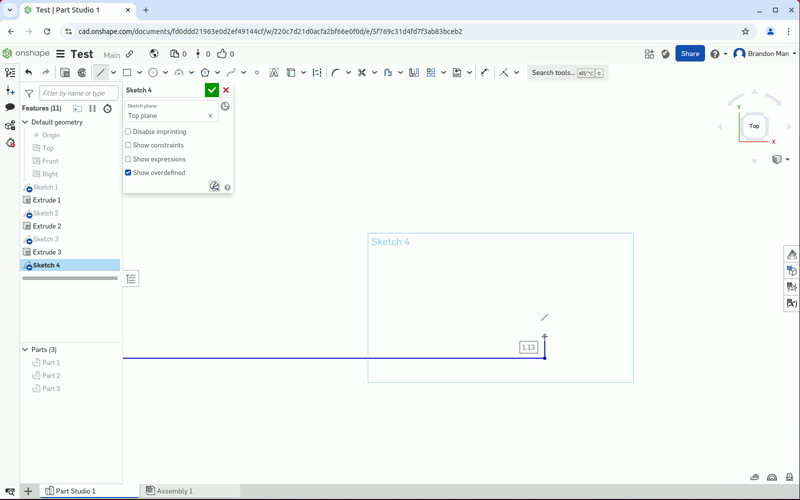
scroll(-6)
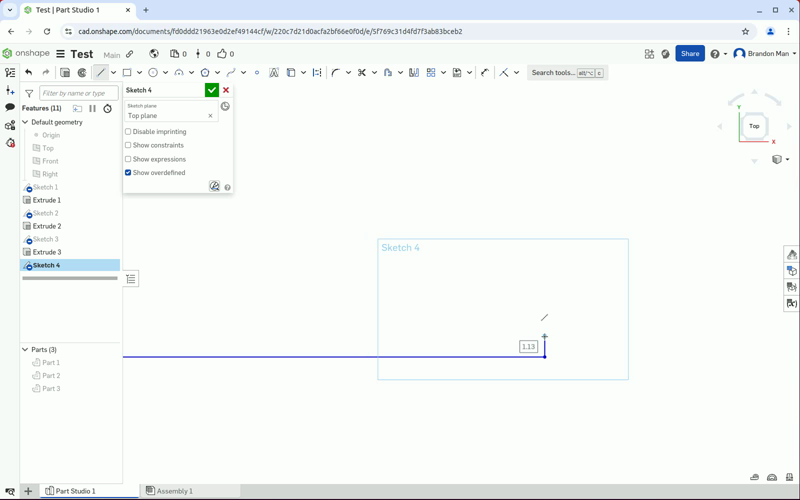
scroll(-6)
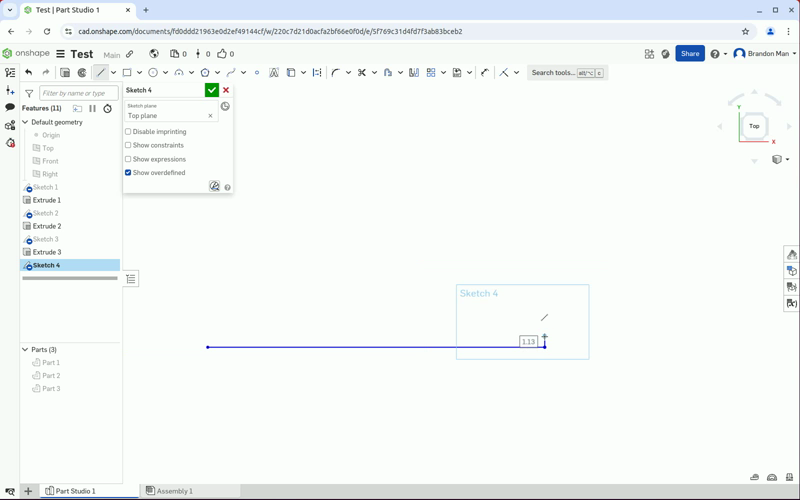
scroll(-6)
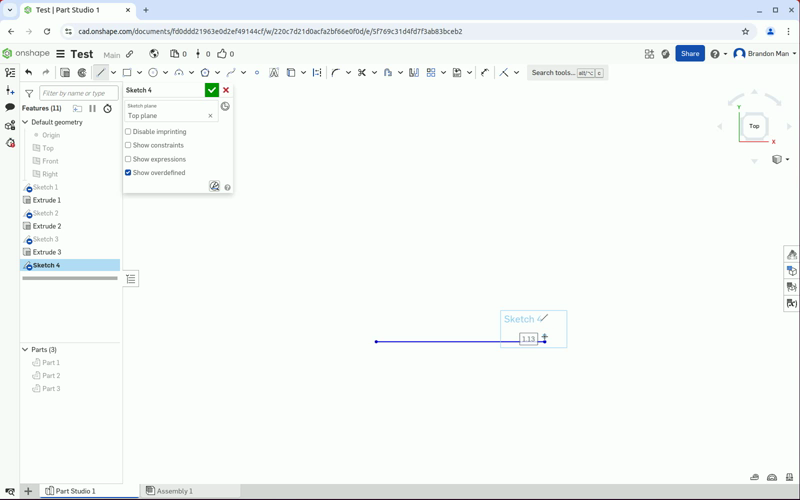
key_up(shift)
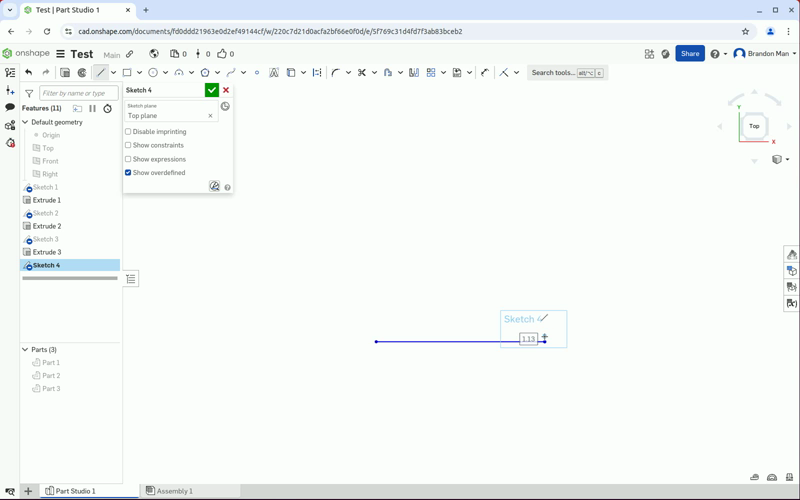
key_down(shift)
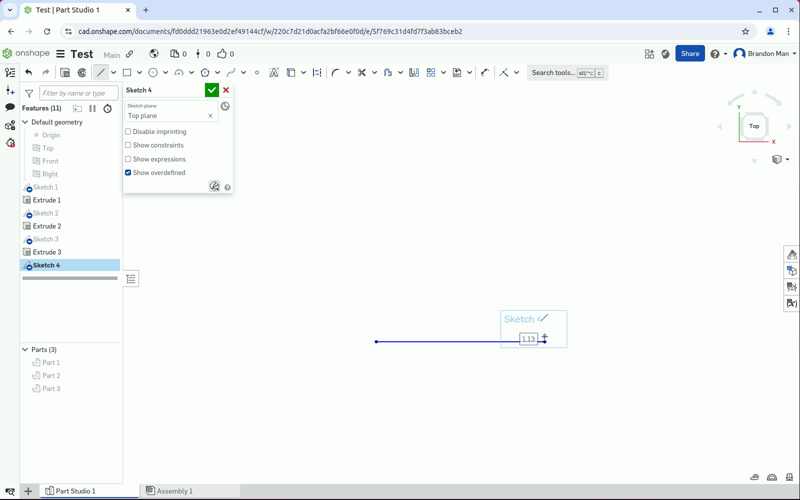
mouse_move(376, 336)
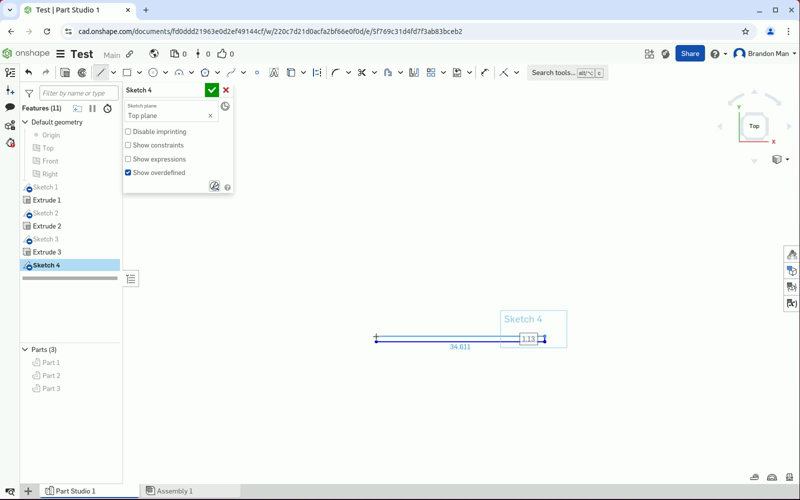
click(376, 336)
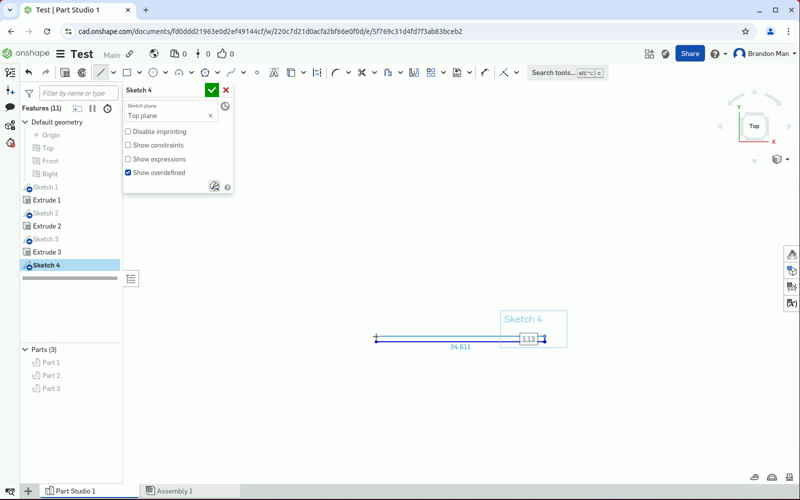
key_up(shift)
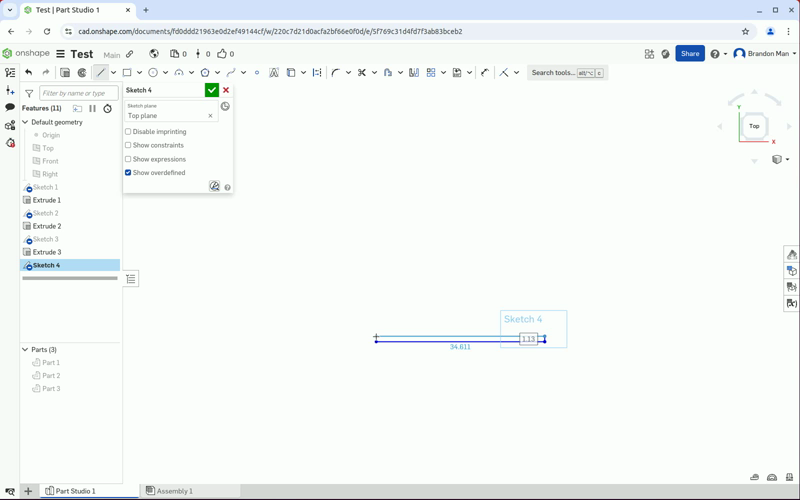
mouse_move(406, 336)
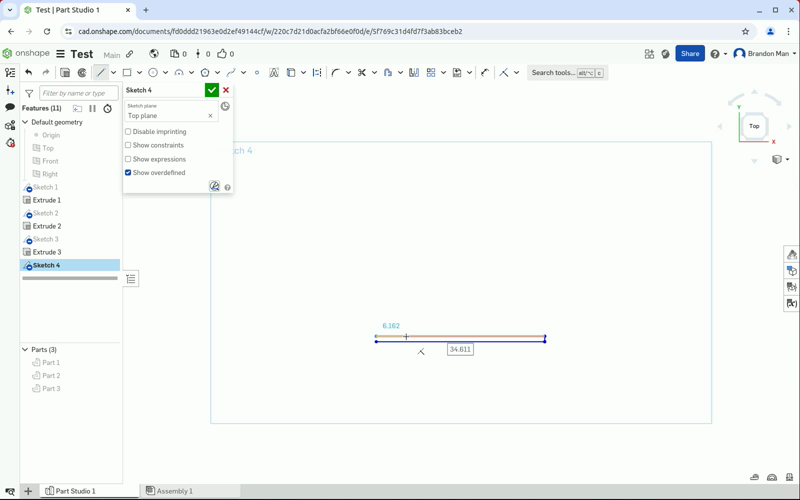
key_down(shift)
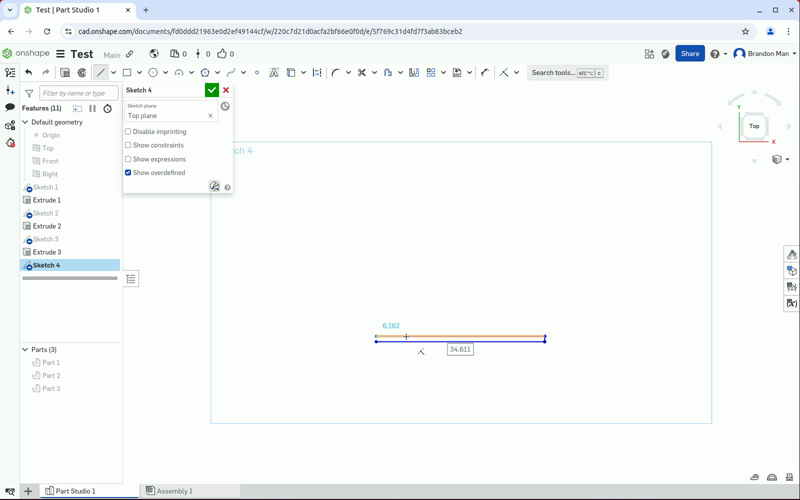
mouse_move(376, 341)
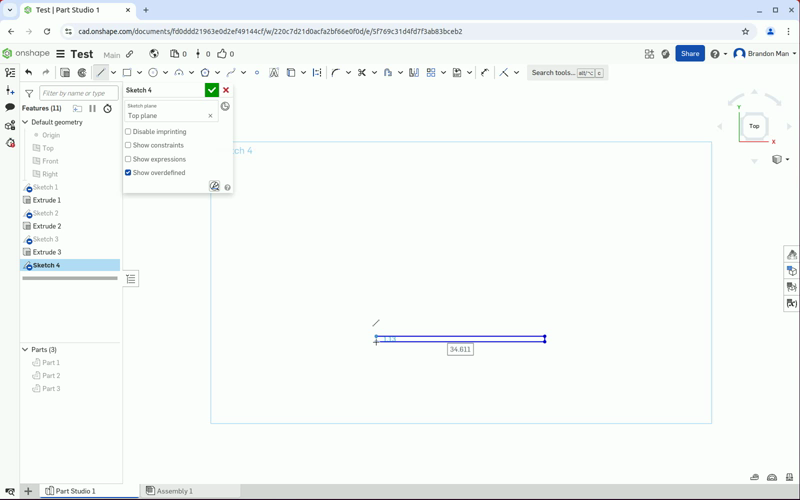
scroll(6)
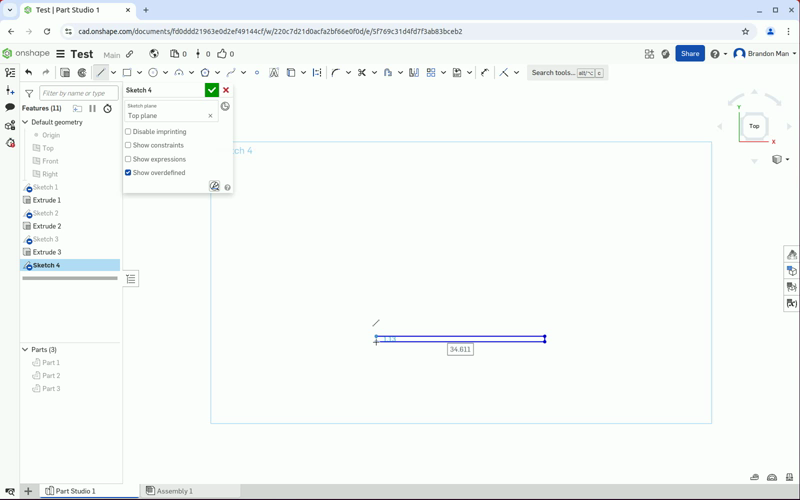
scroll(6)
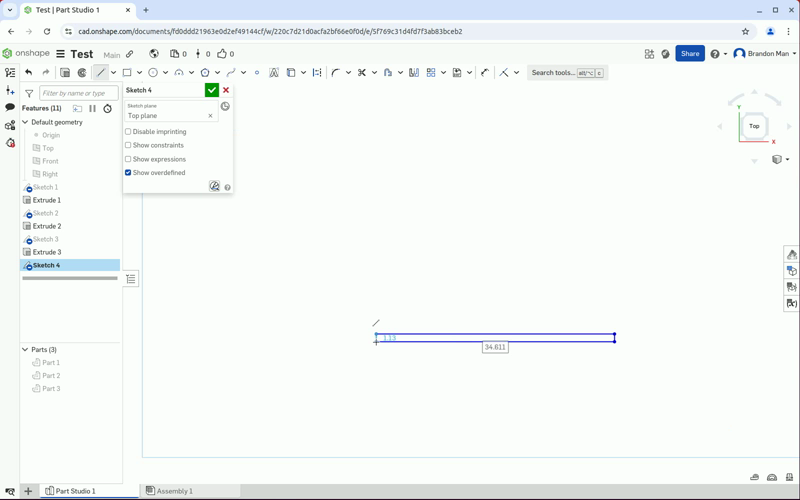
scroll(6)
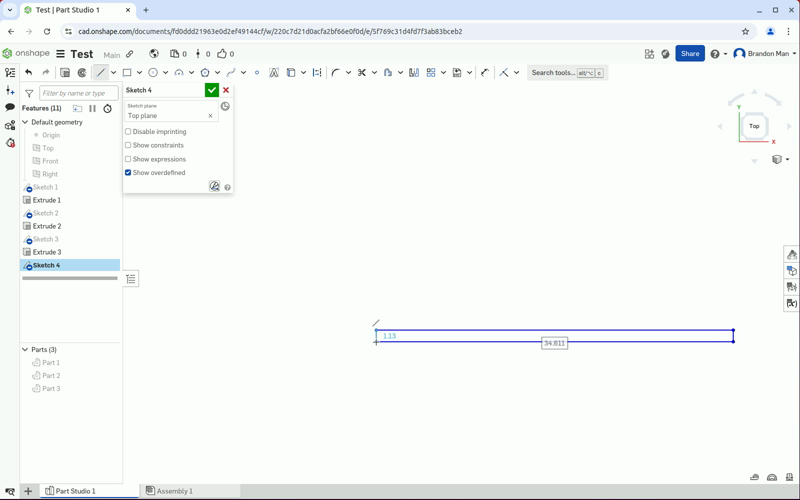
scroll(6)
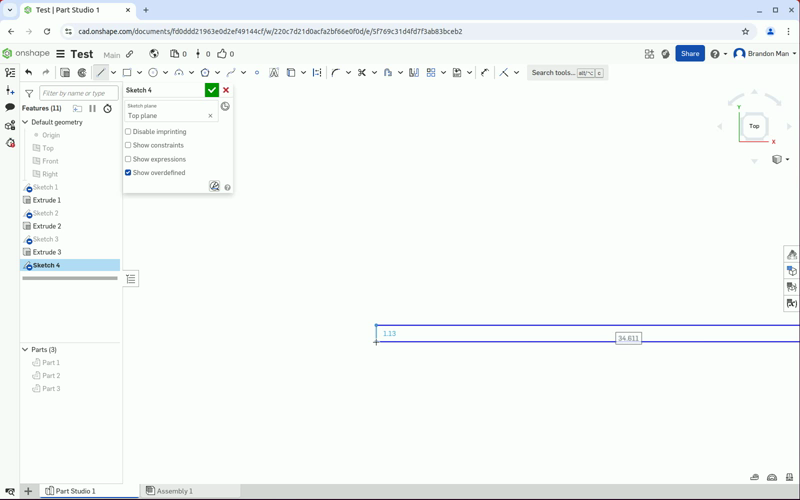
scroll(6)
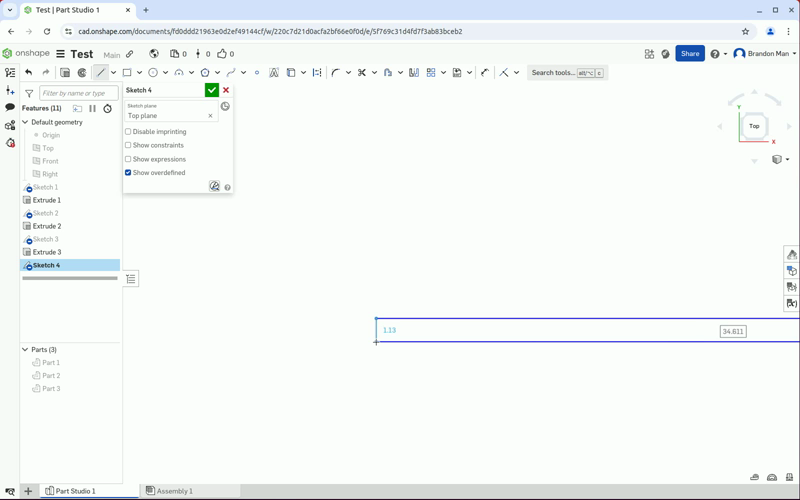
scroll(6)
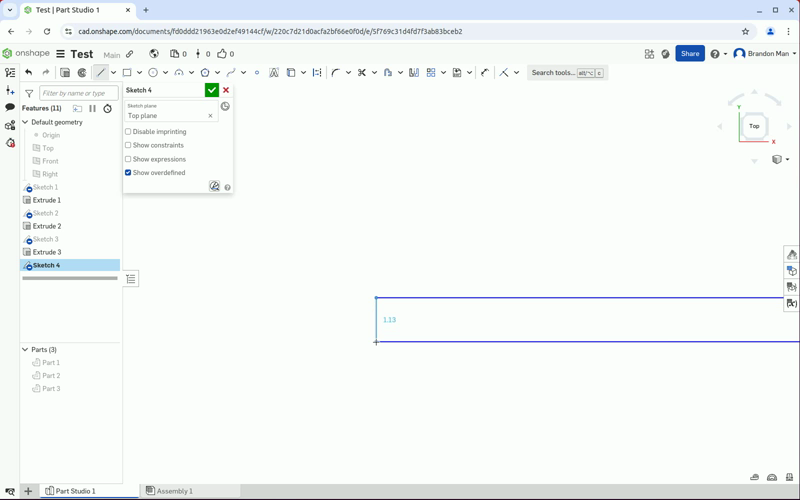
scroll(6)
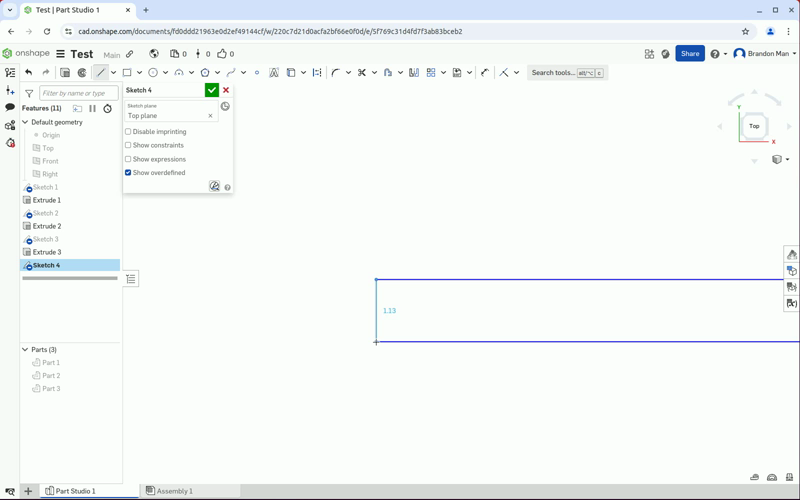
key_up(shift)
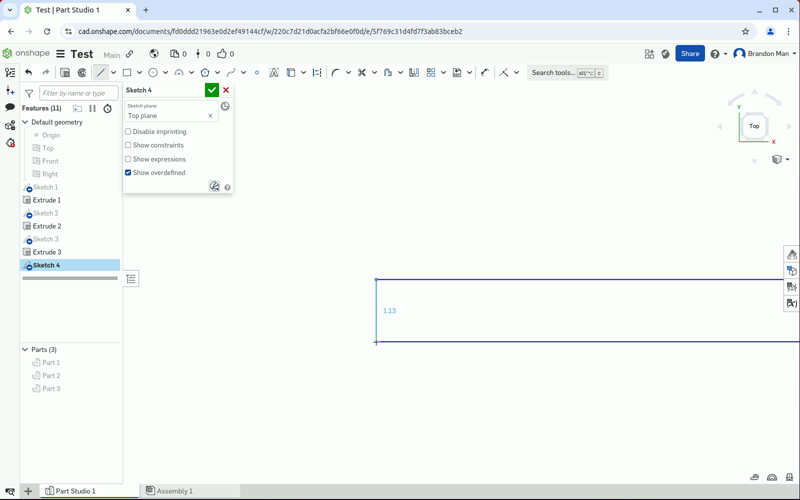
click(376, 341)
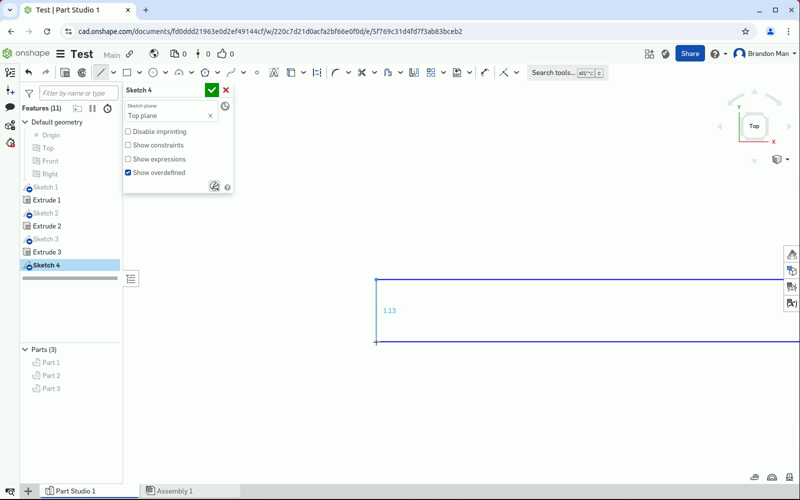
scroll(-6)
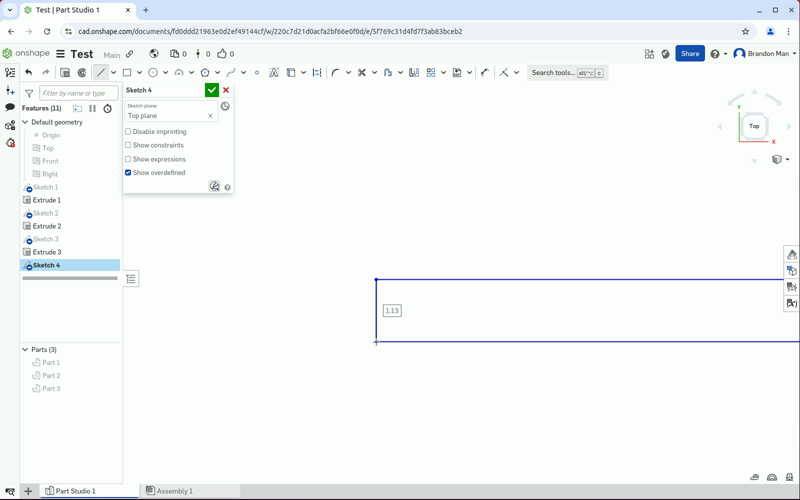
scroll(-6)
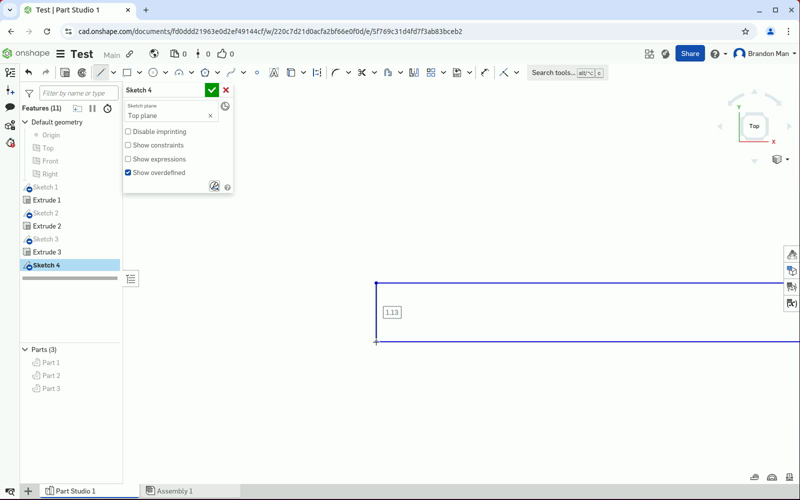
scroll(-6)
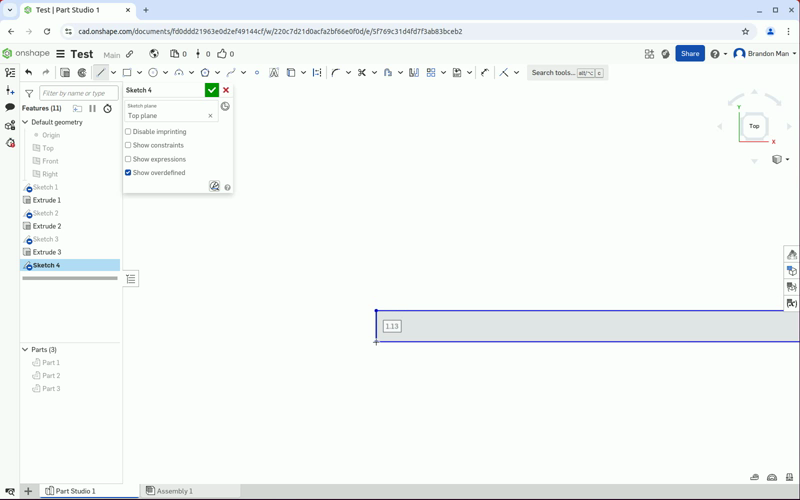
scroll(-6)
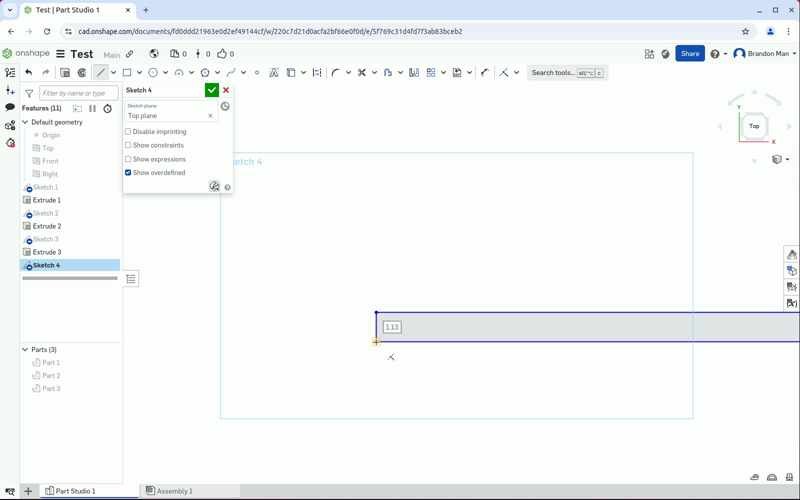
scroll(-6)
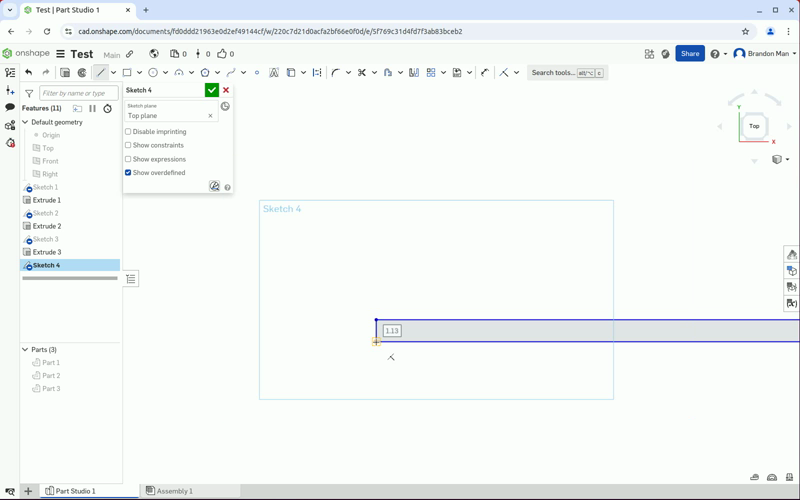
scroll(-6)
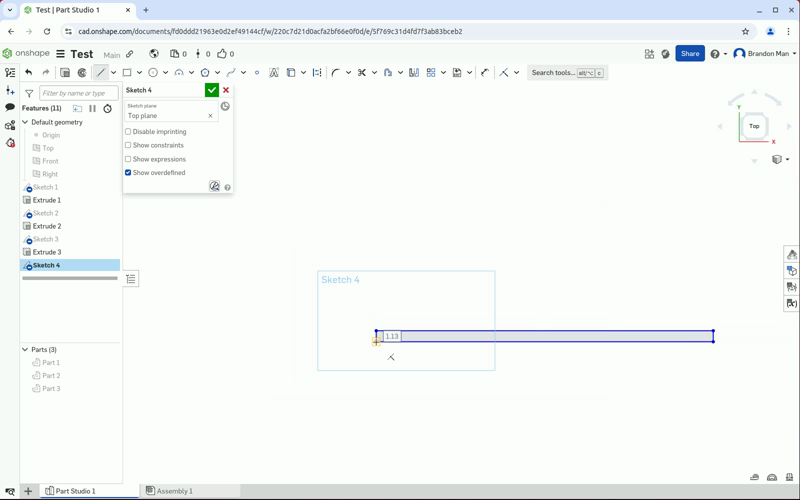
scroll(-6)
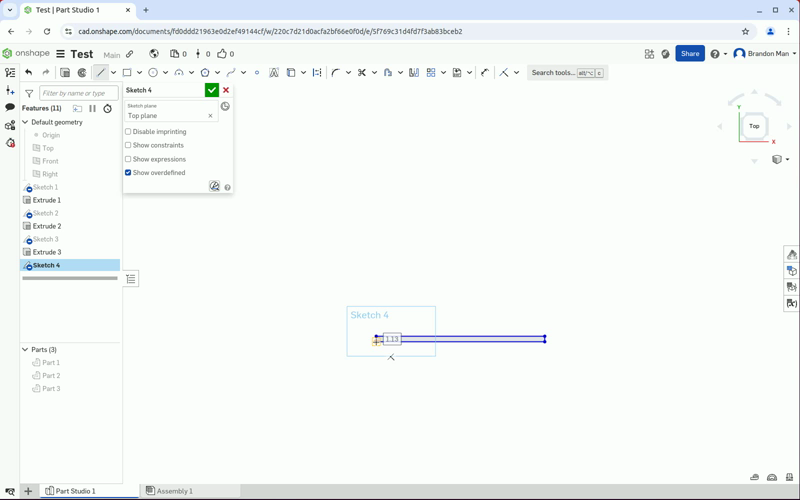
key(esc)
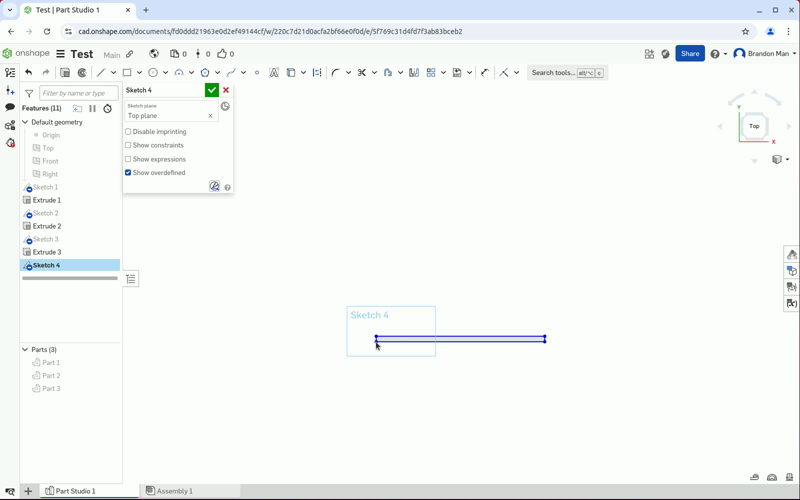
mouse_move(509, 337)
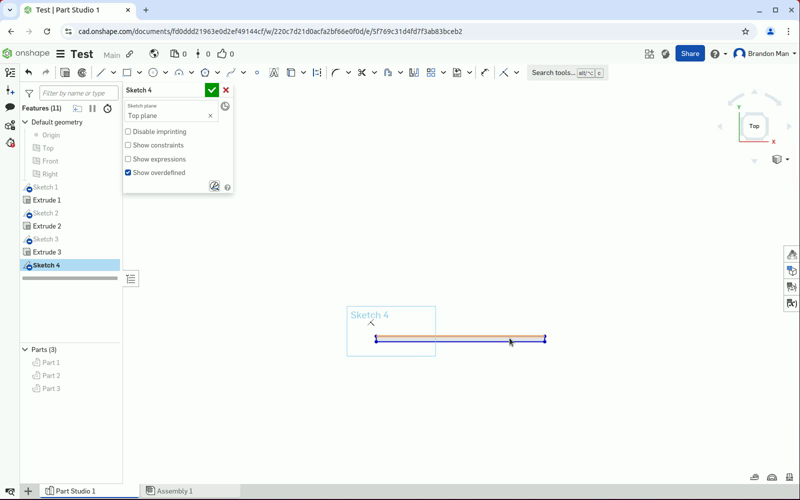
scroll(6)
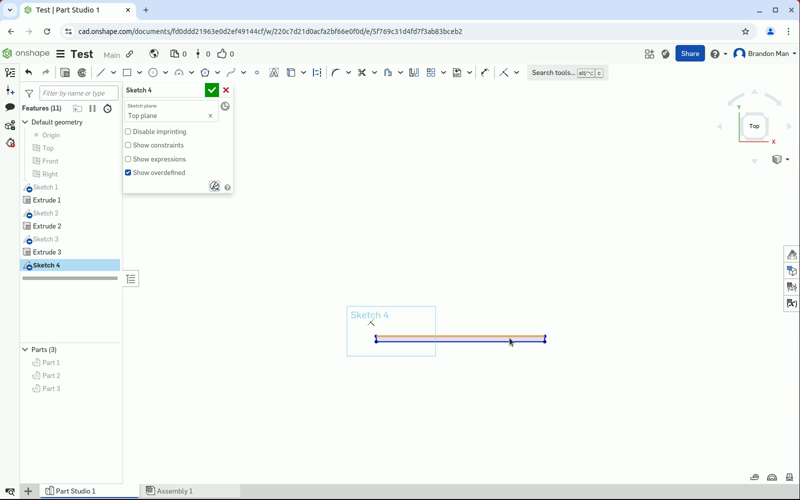
scroll(6)
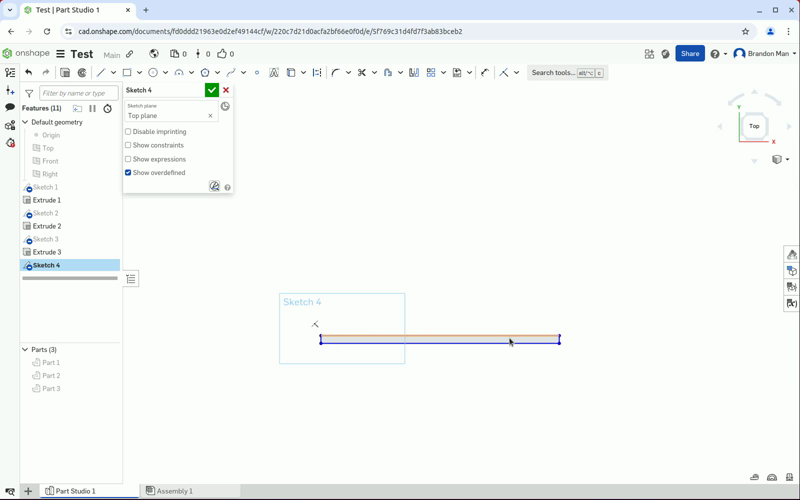
scroll(6)
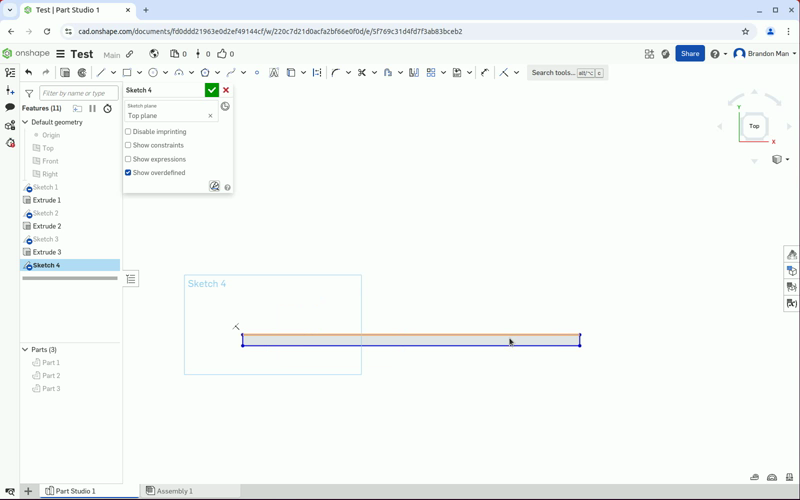
scroll(6)
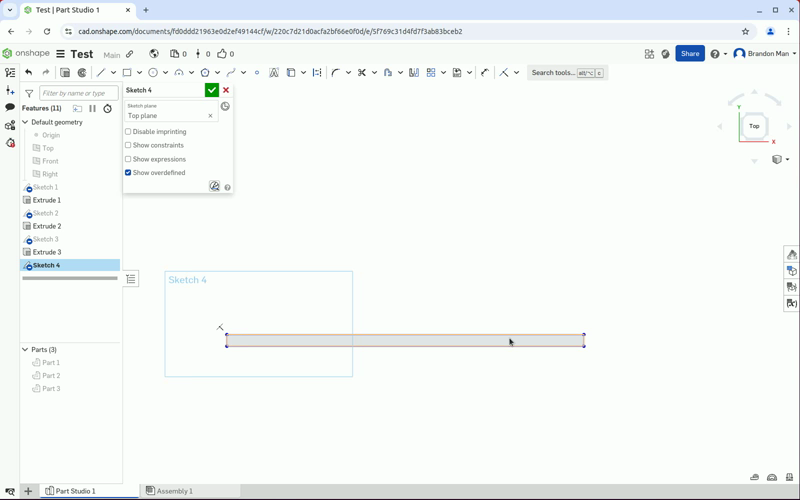
scroll(6)
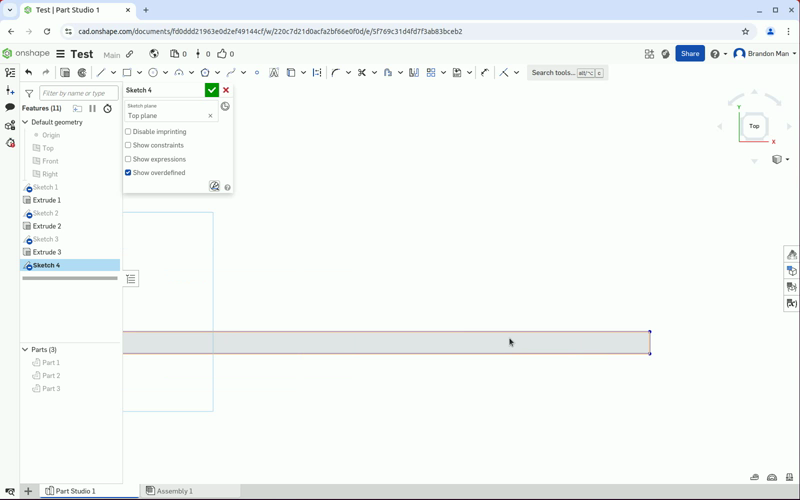
scroll(6)
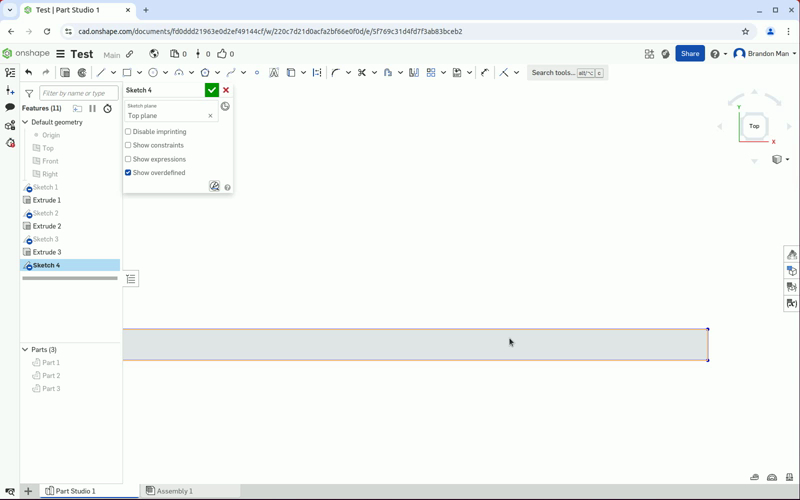
scroll(6)
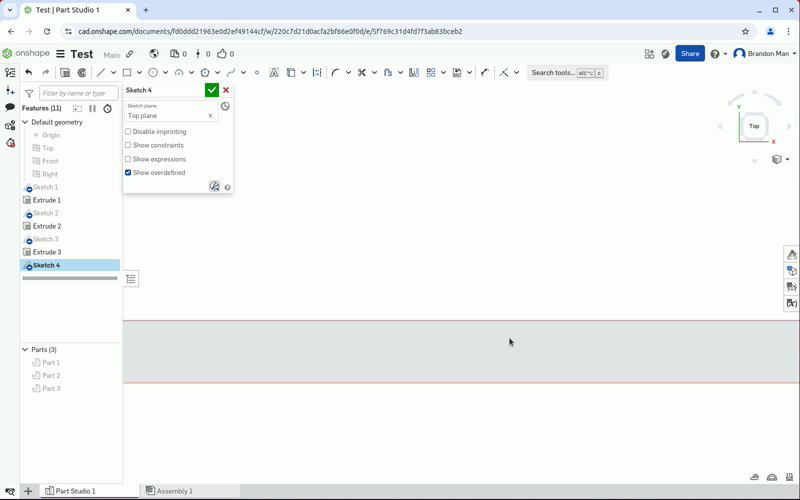
click(509, 337)
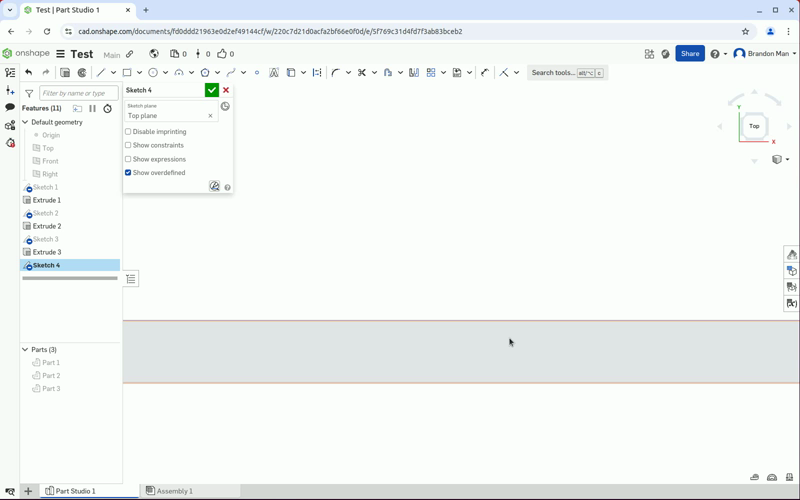
scroll(-6)
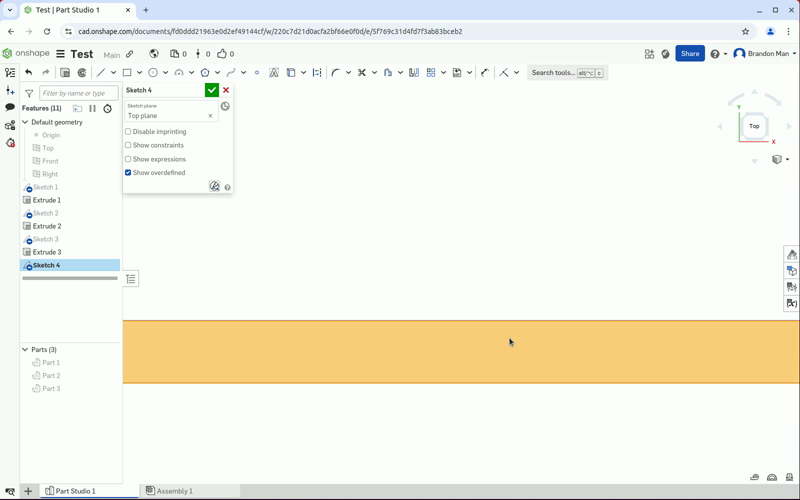
scroll(-6)
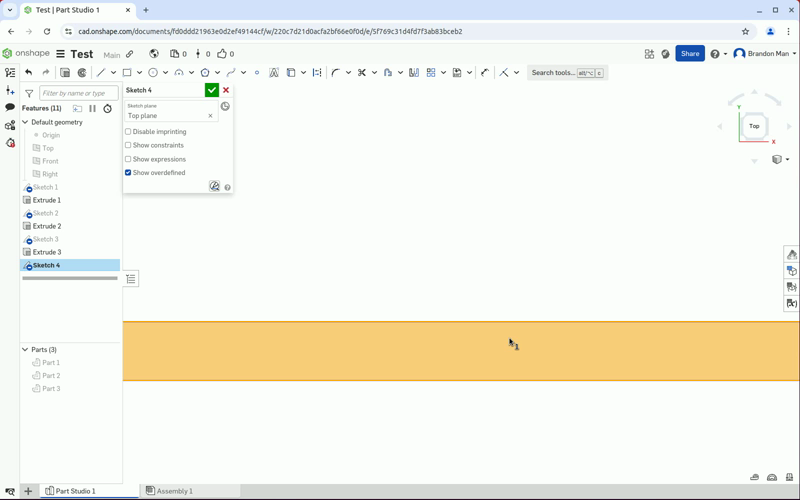
scroll(-6)
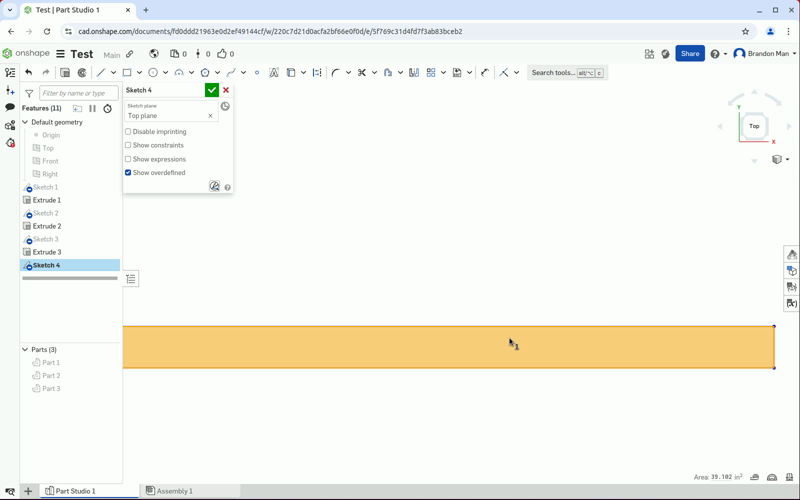
scroll(-6)
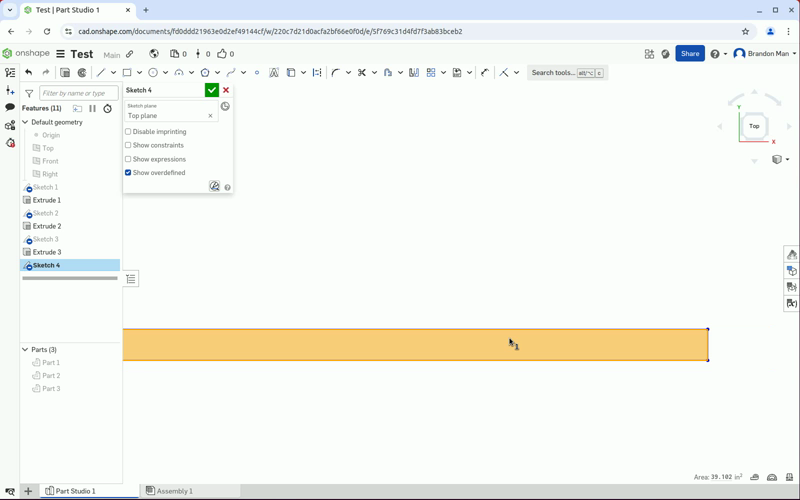
scroll(-6)
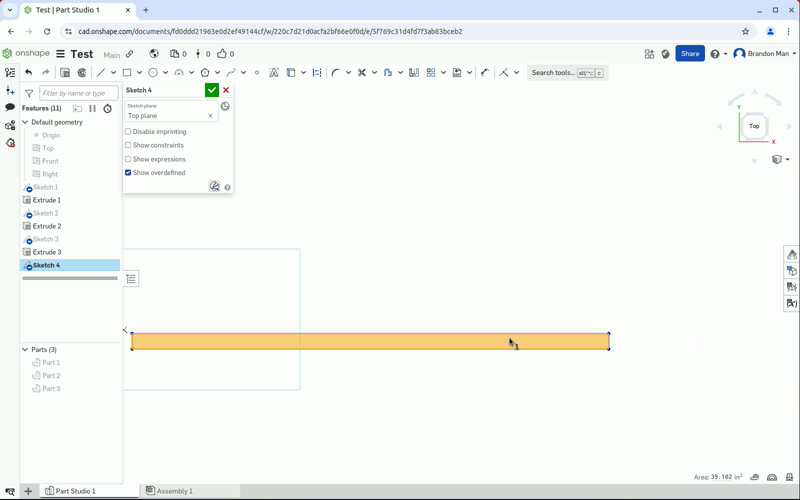
scroll(-6)
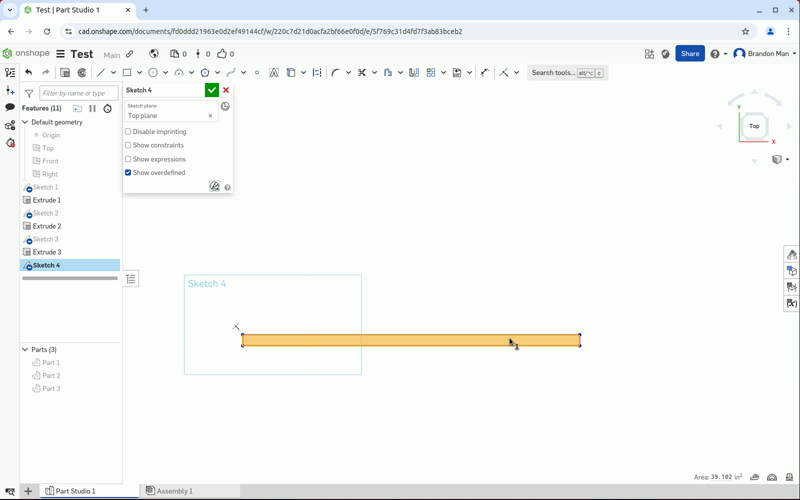
scroll(-6)
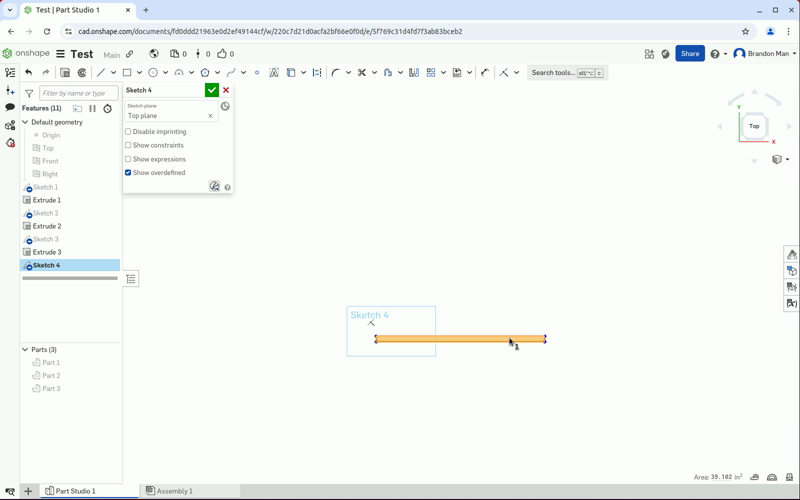
mouse_move(73, 352)
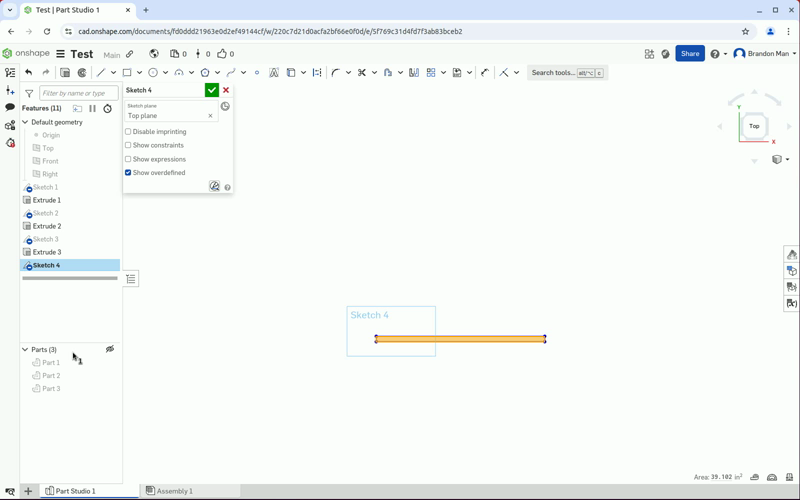
key(shift+y)
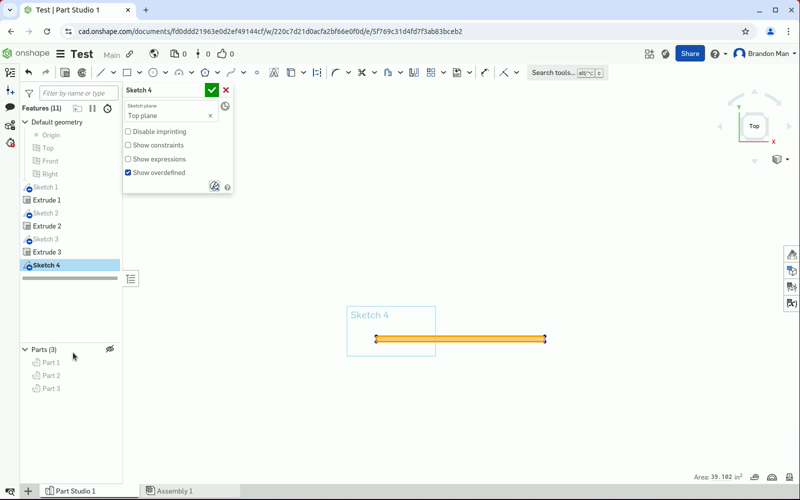
key(shift+e)
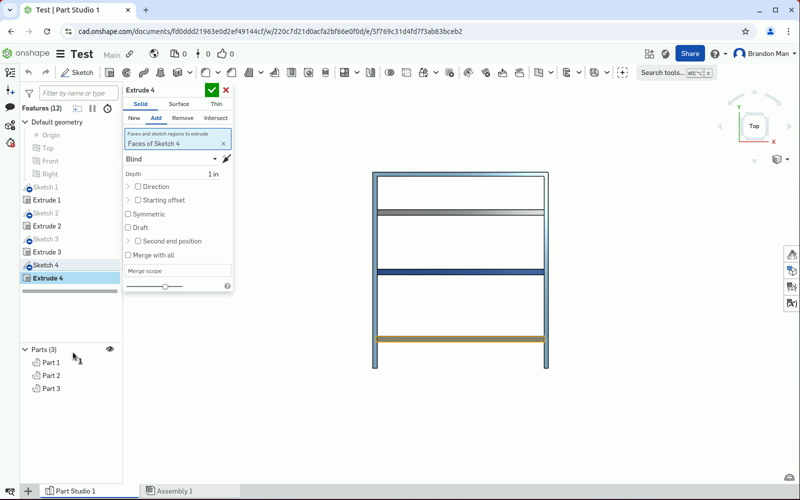
mouse_move(143, 106)
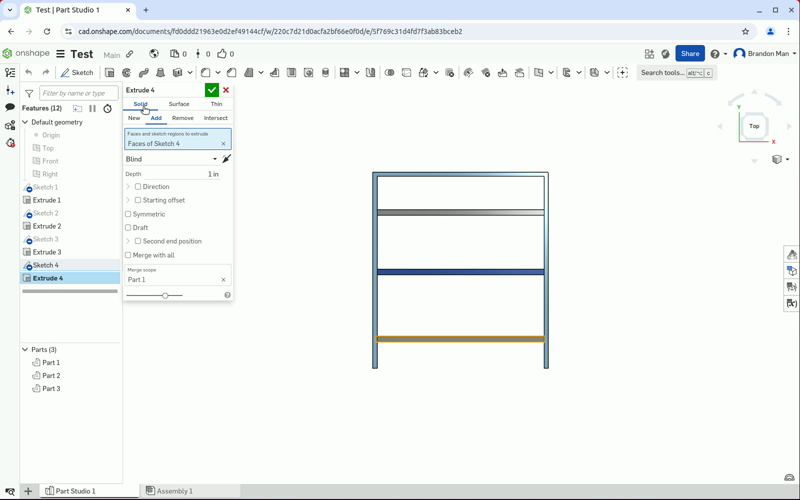
click(143, 106)
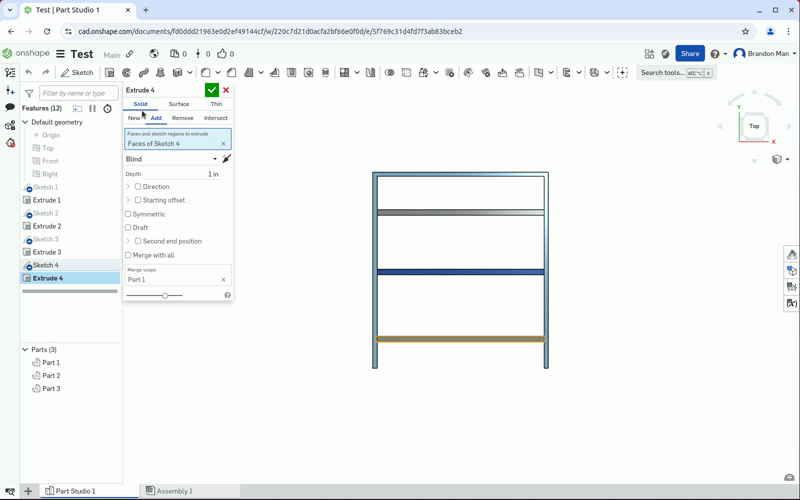
mouse_move(137, 120)
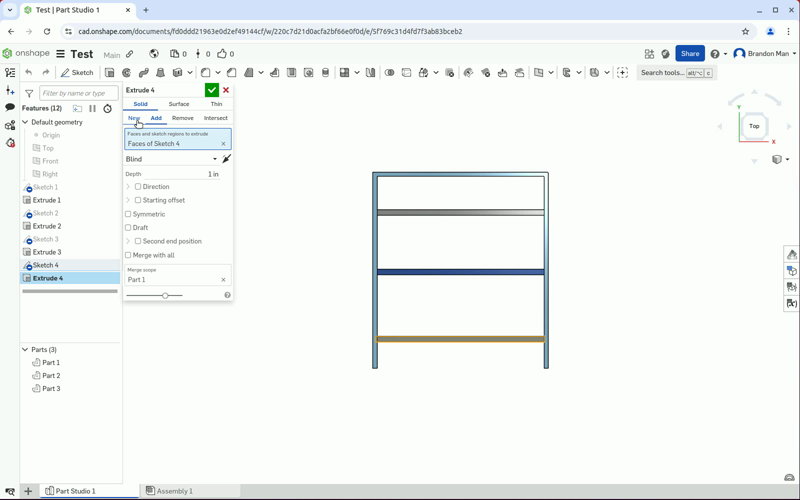
click(137, 120)
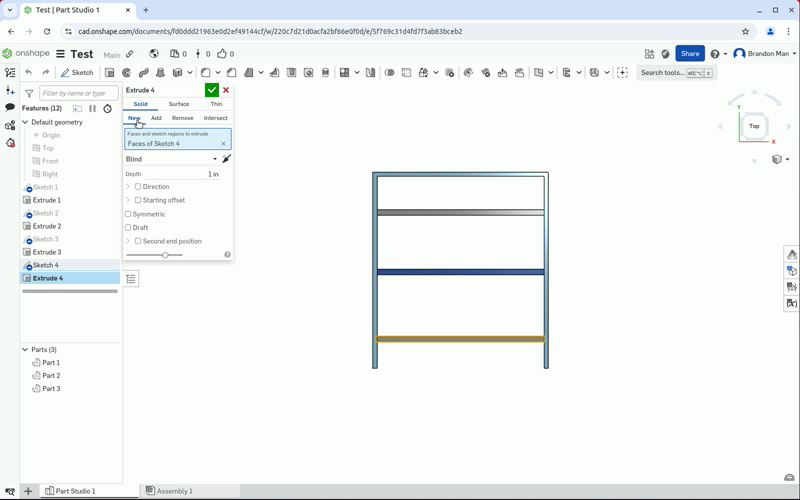
key(tab, 4)
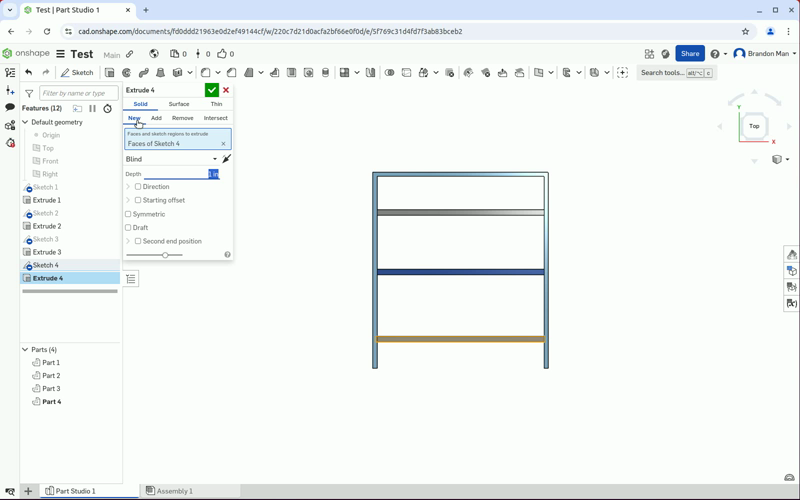
text(0.963)
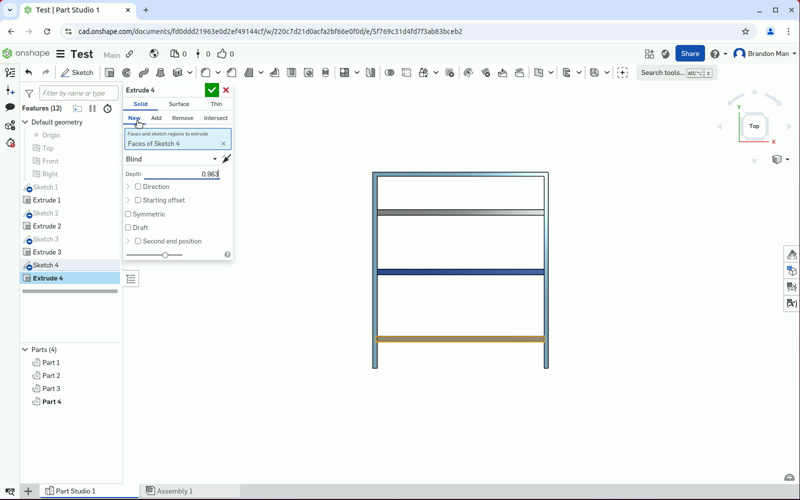
key(enter)
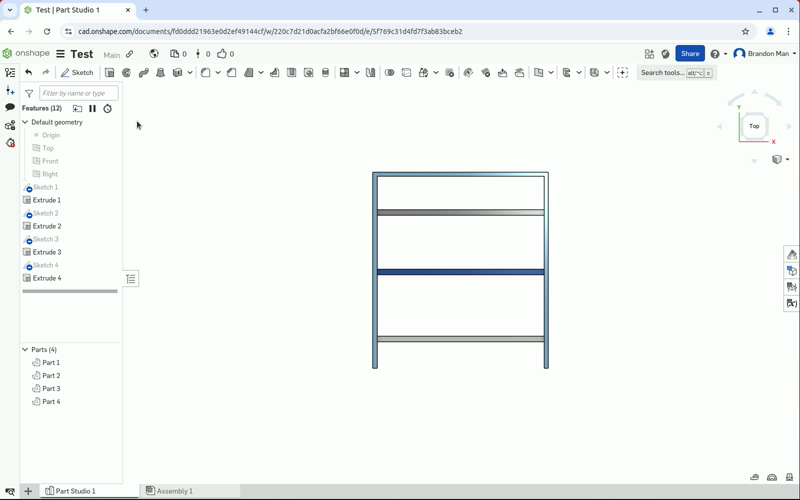
key(shift+h)
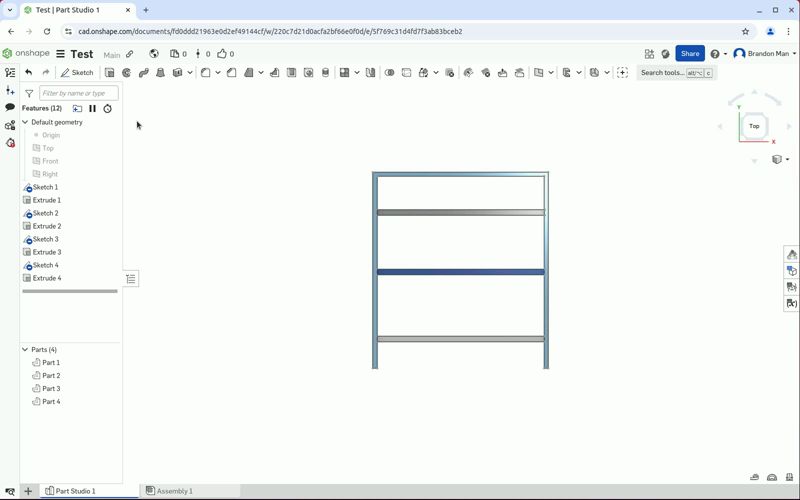
key(shift+h)
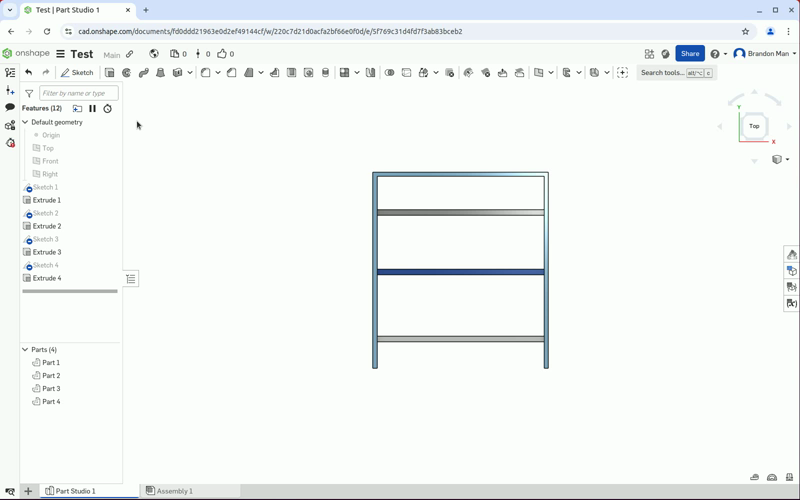
mouse_move(73, 189)
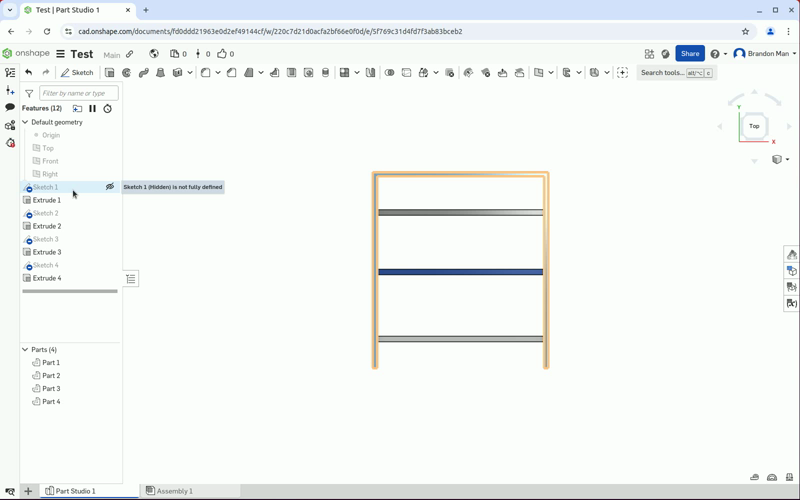
click(73, 189)
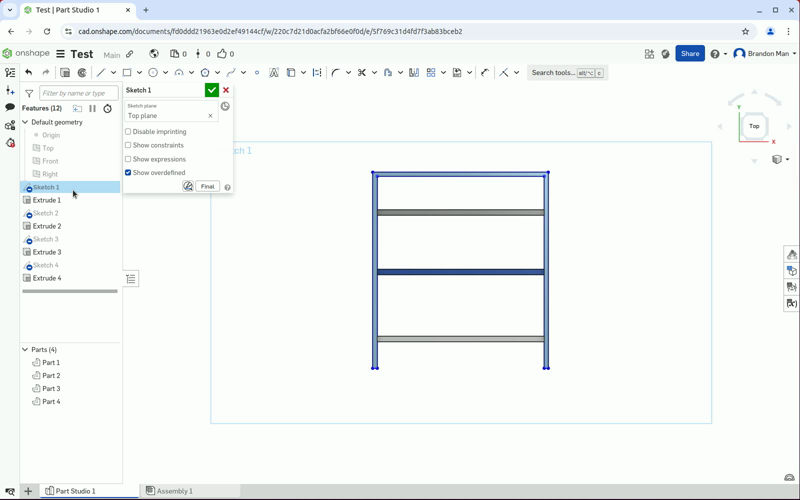
mouse_move(229, 92)
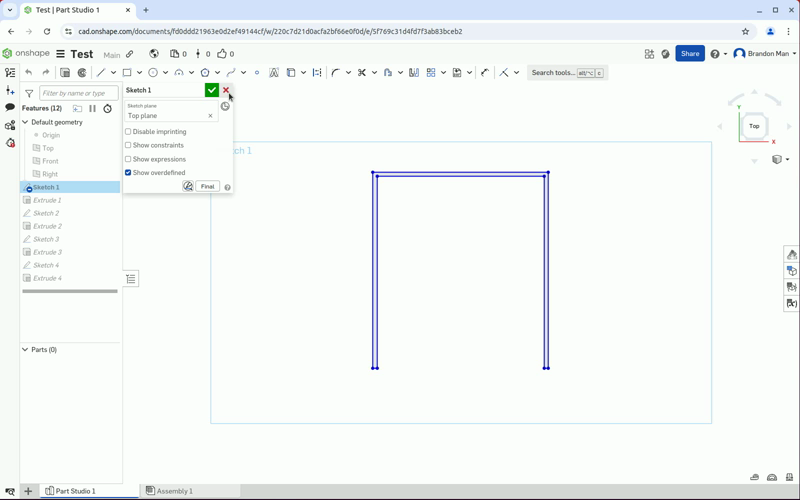
click(229, 92)
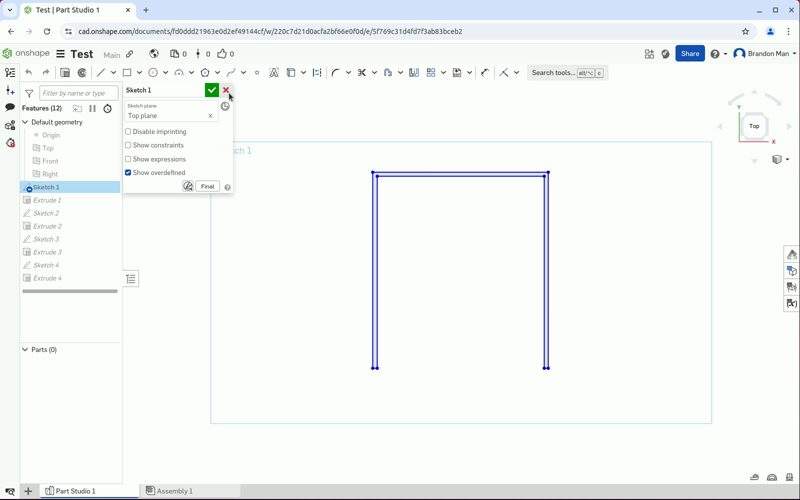
key(shift+s)
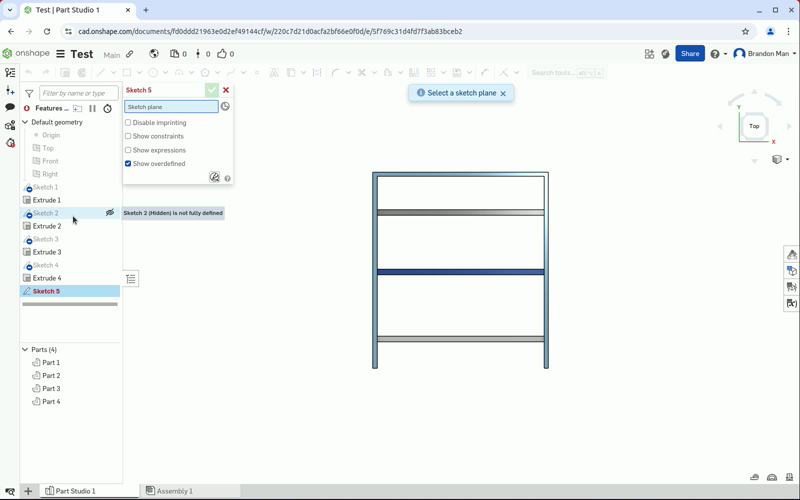
scroll(3)
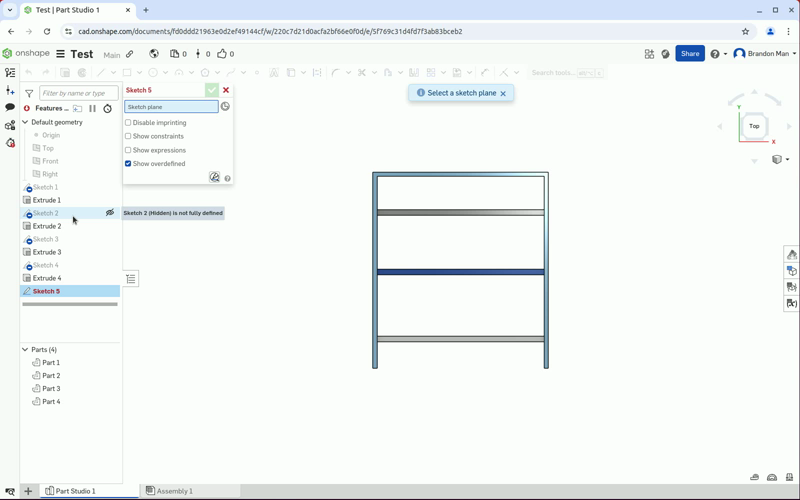
mouse_move(73, 150)
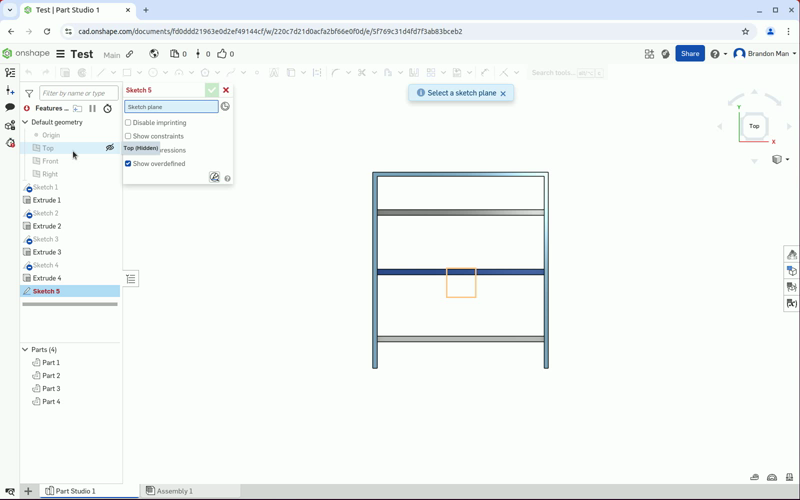
click(73, 150)
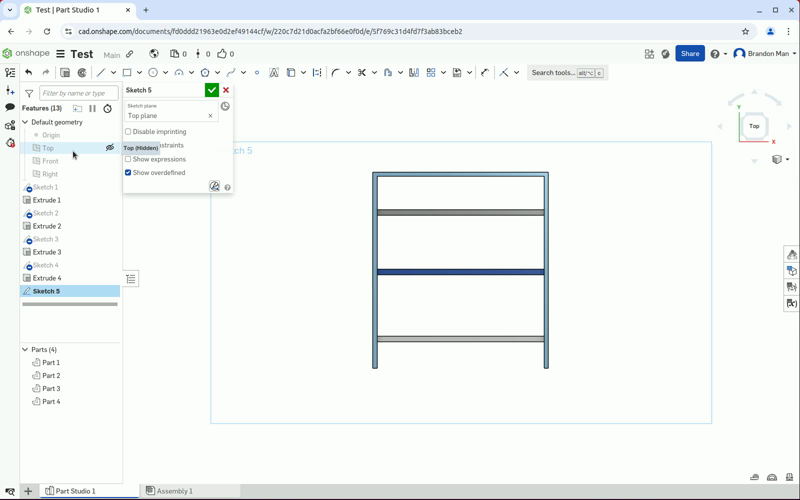
mouse_move(73, 352)
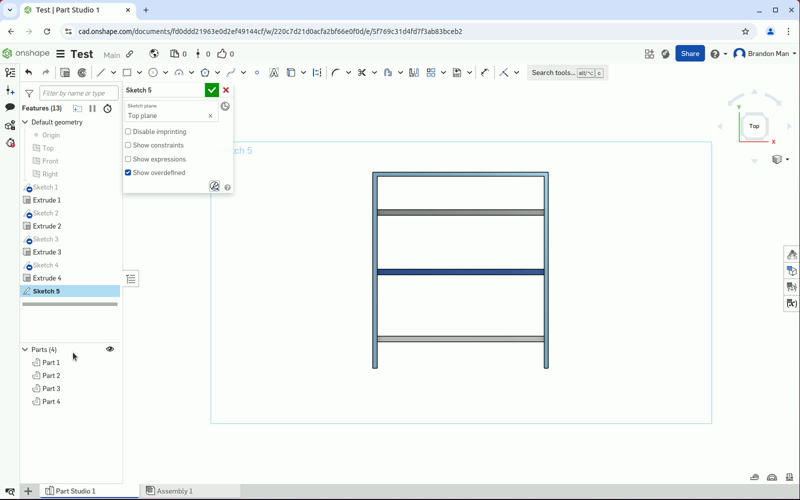
key(y)
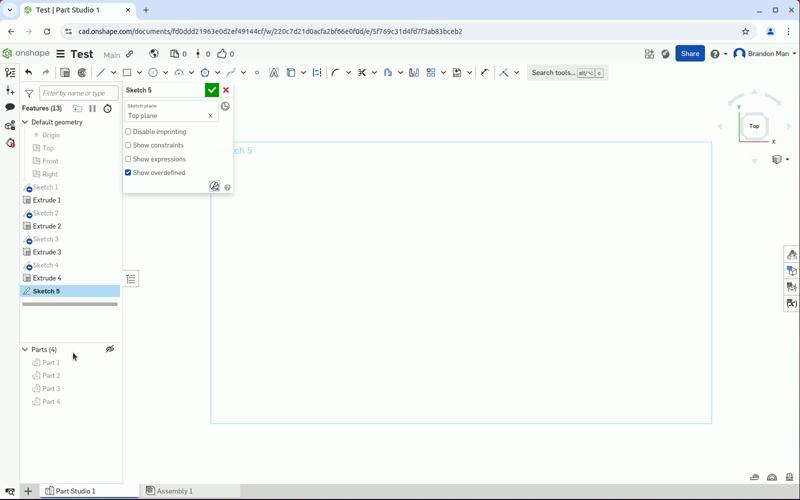
key(l)
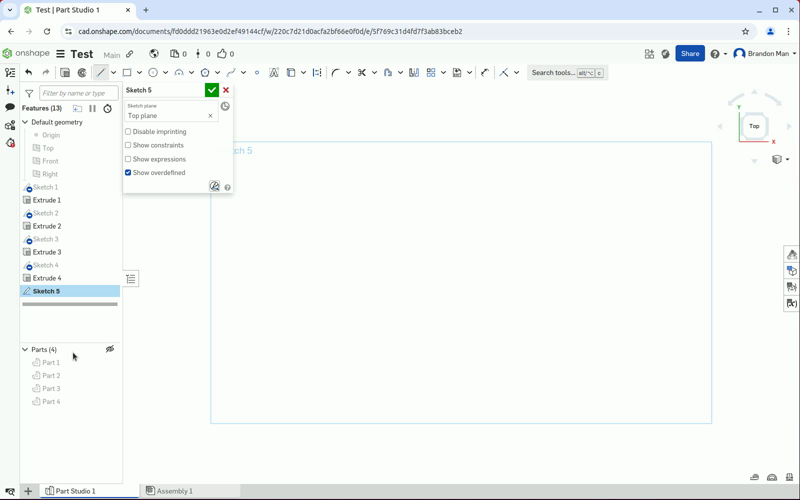
key_down(shift)
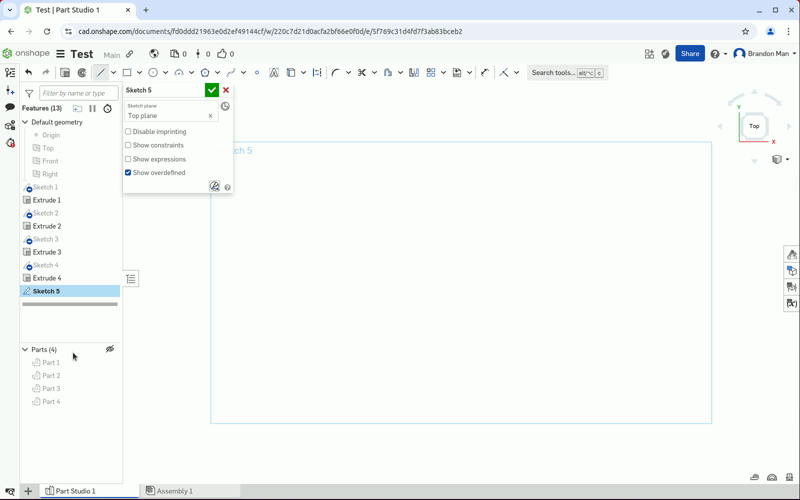
mouse_move(427, 367)
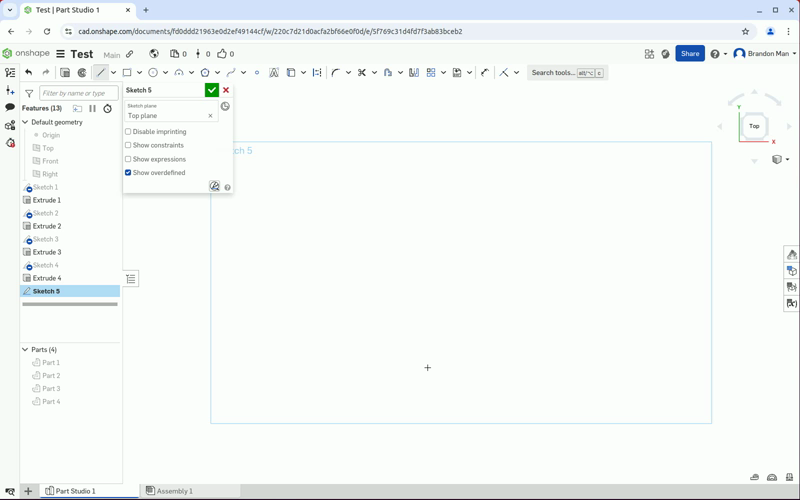
click(427, 367)
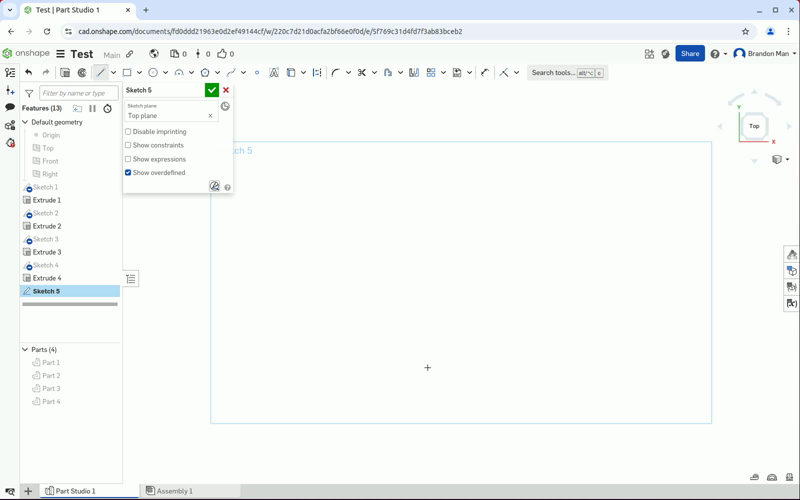
key_up(shift)
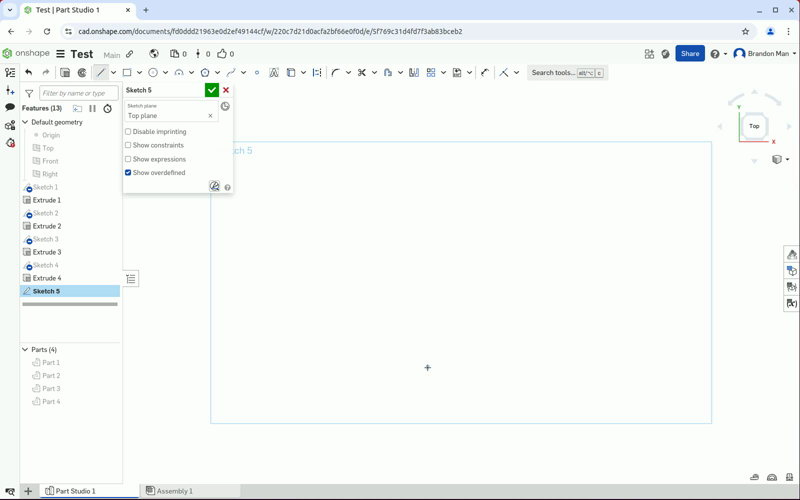
key_down(shift)
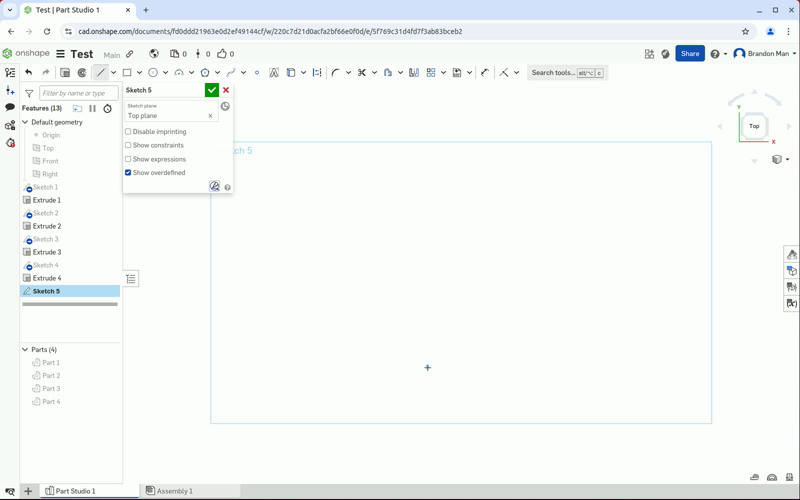
mouse_move(457, 367)
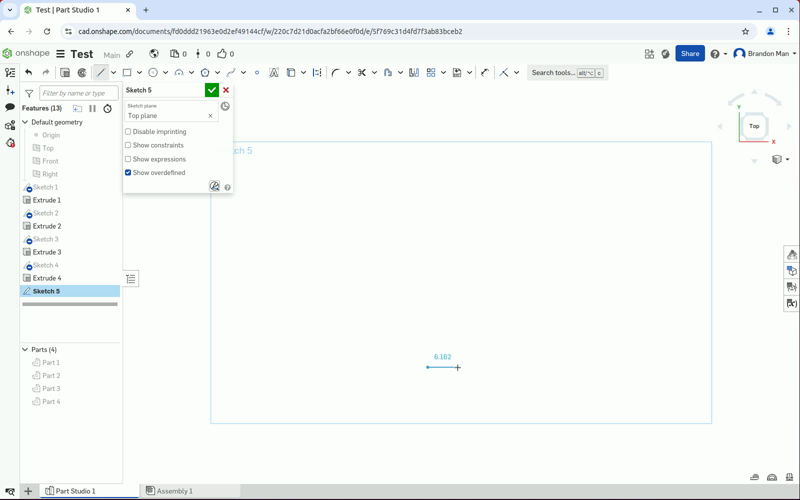
mouse_move(431, 367)
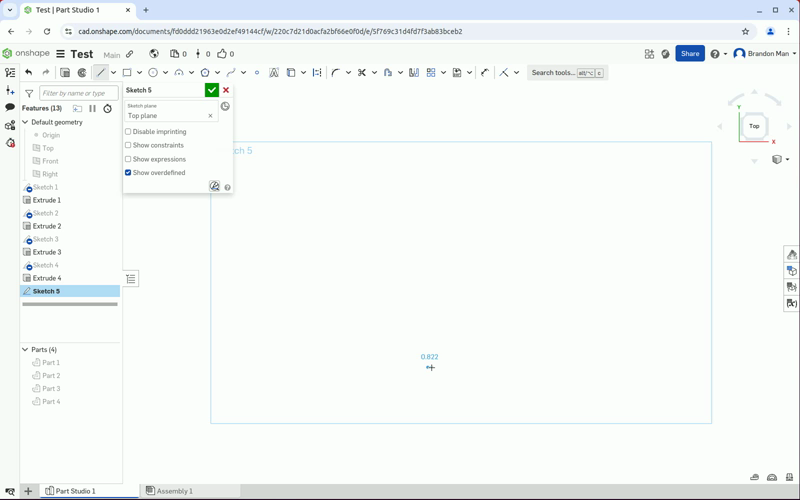
scroll(6)
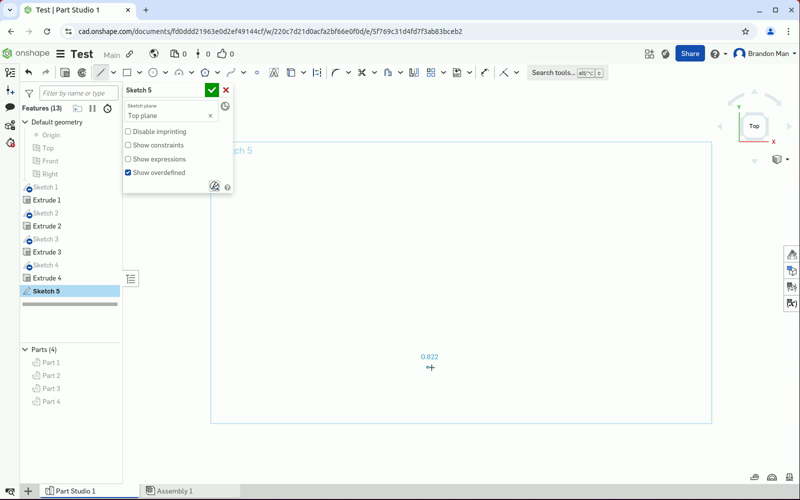
scroll(6)
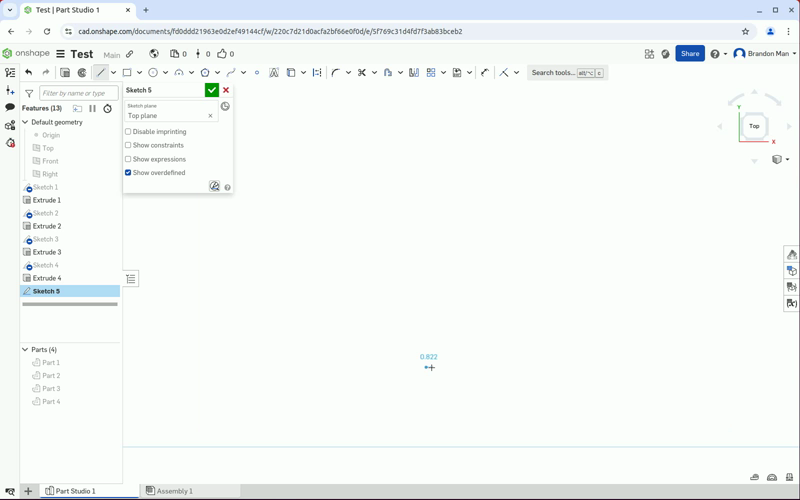
scroll(6)
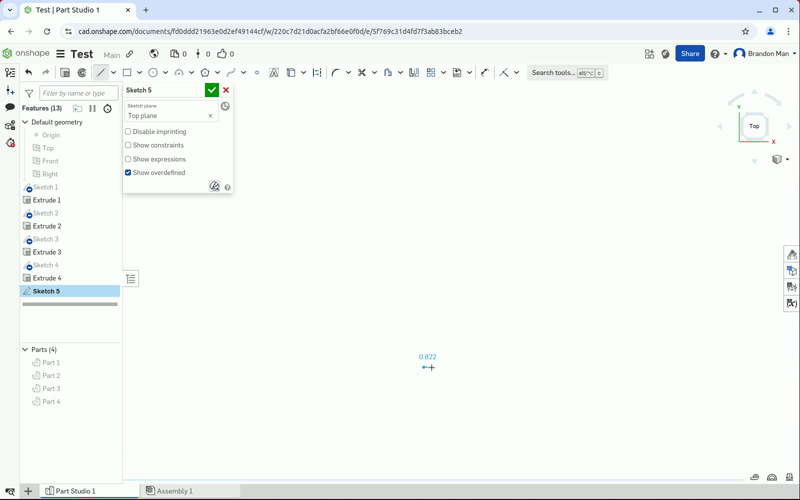
scroll(6)
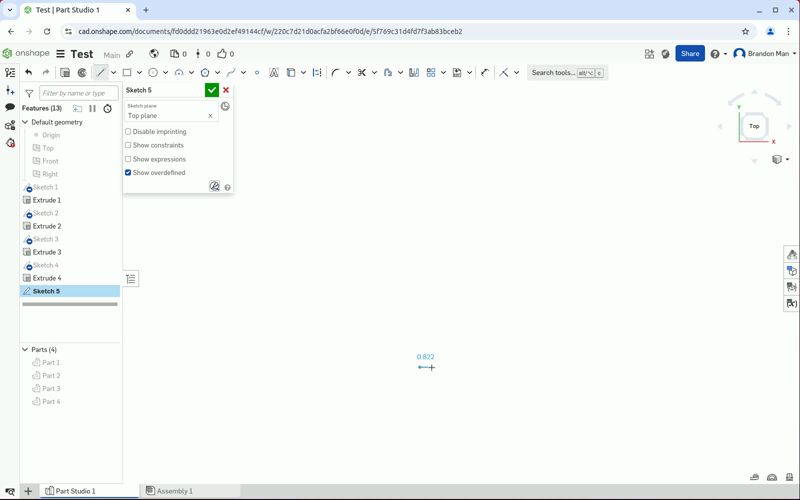
scroll(6)
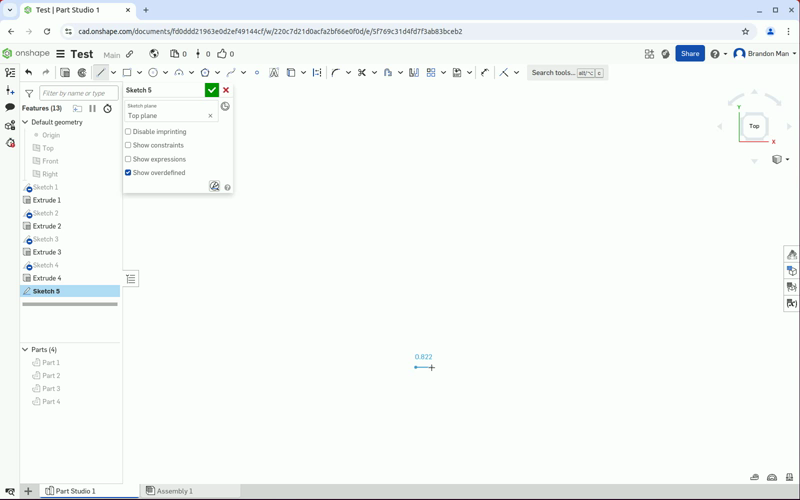
scroll(6)
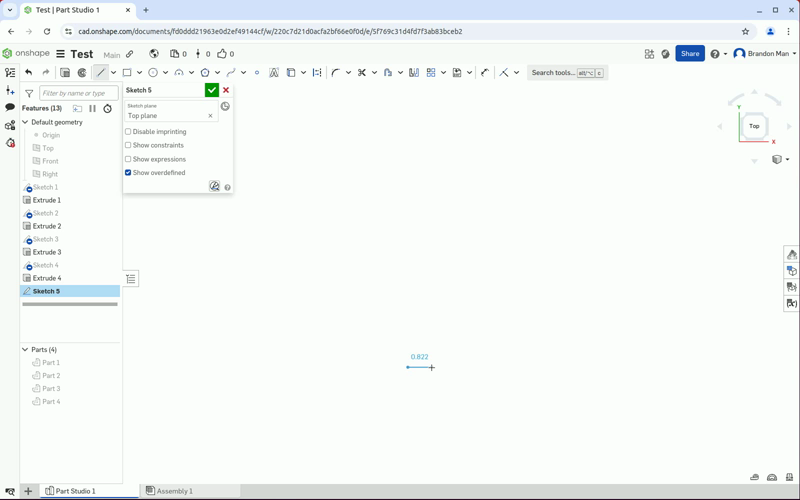
scroll(6)
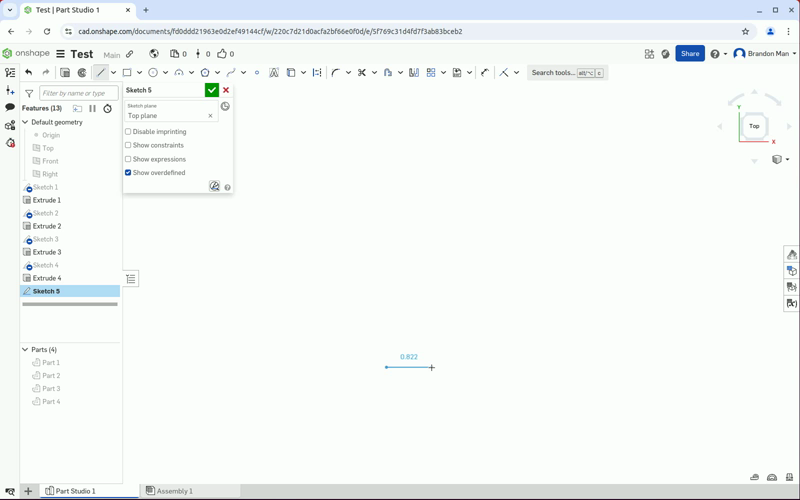
click(431, 367)
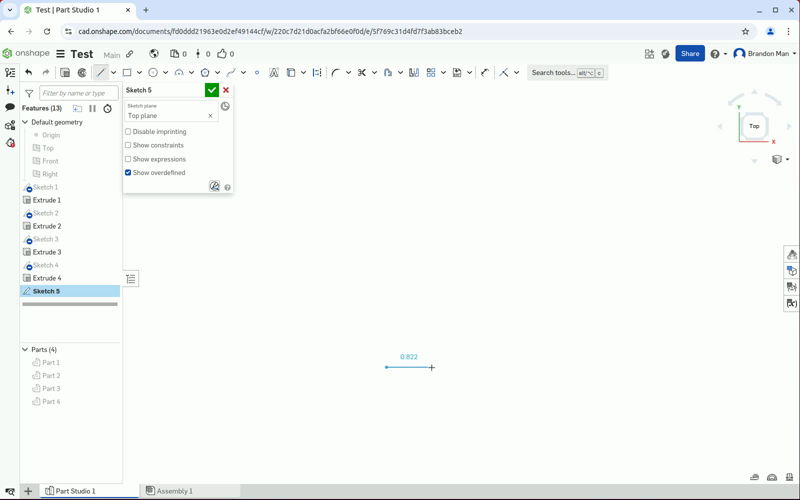
scroll(-6)
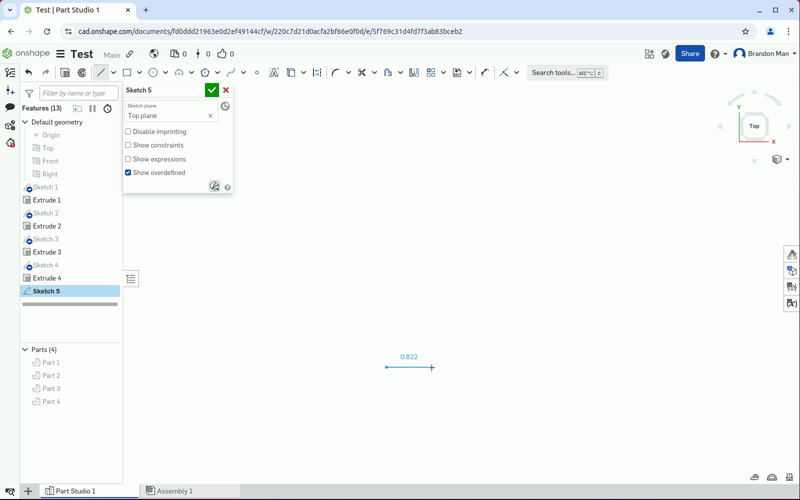
scroll(-6)
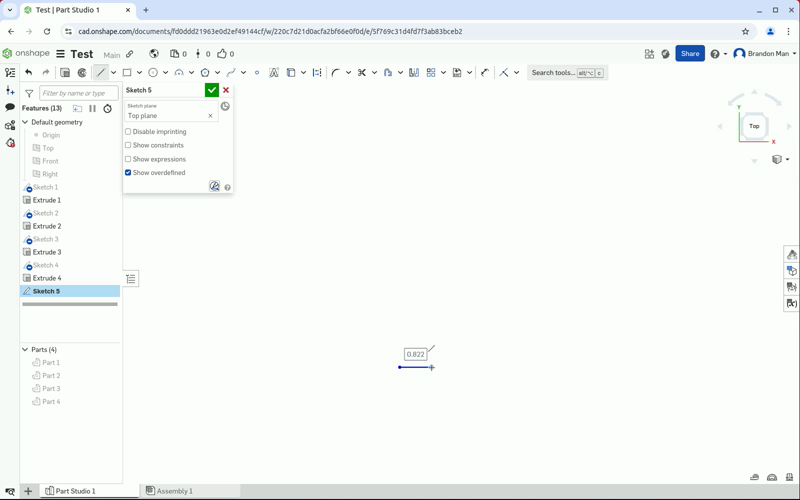
scroll(-6)
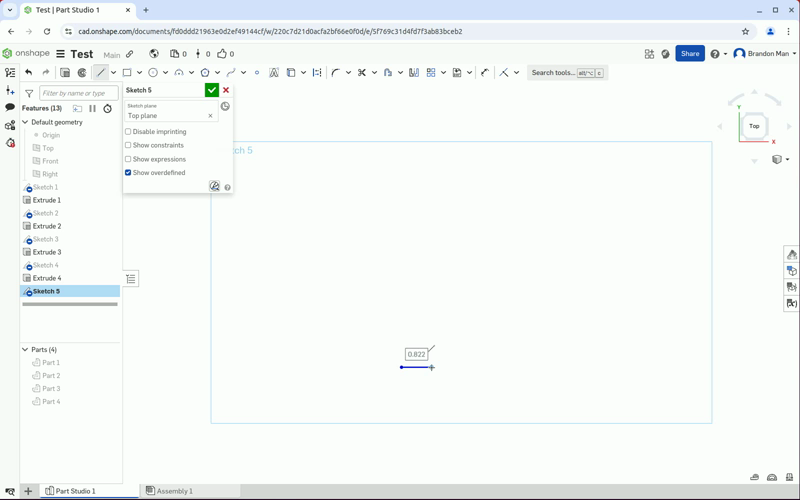
scroll(-6)
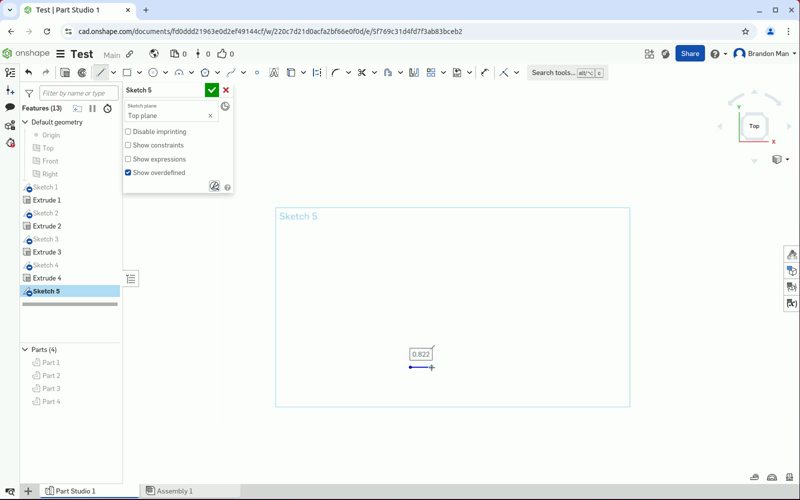
scroll(-6)
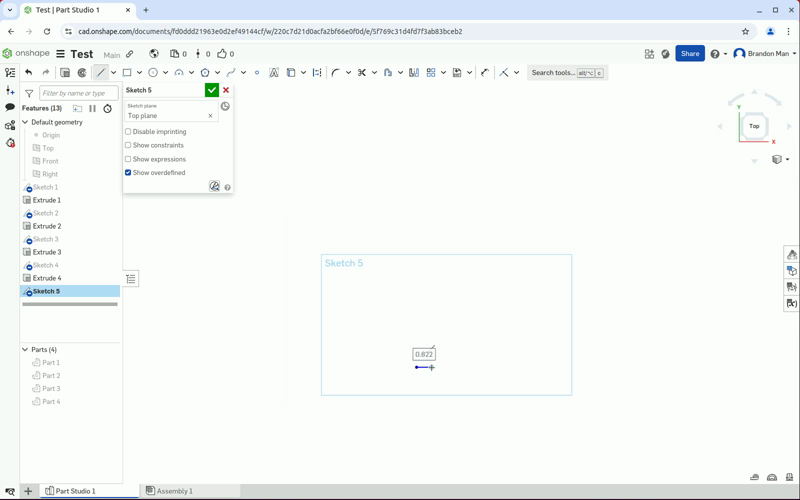
scroll(-6)
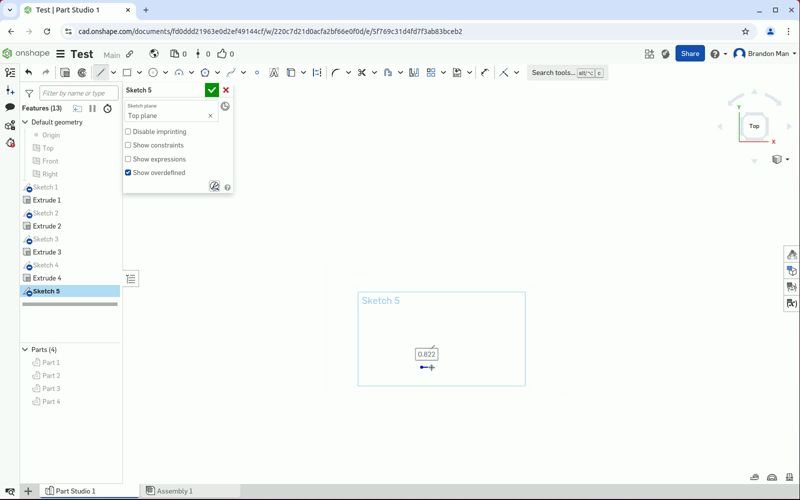
scroll(-6)
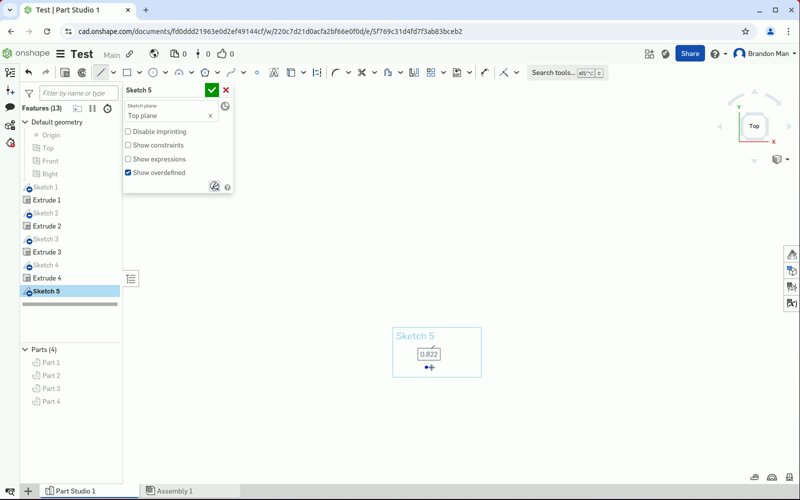
key_up(shift)
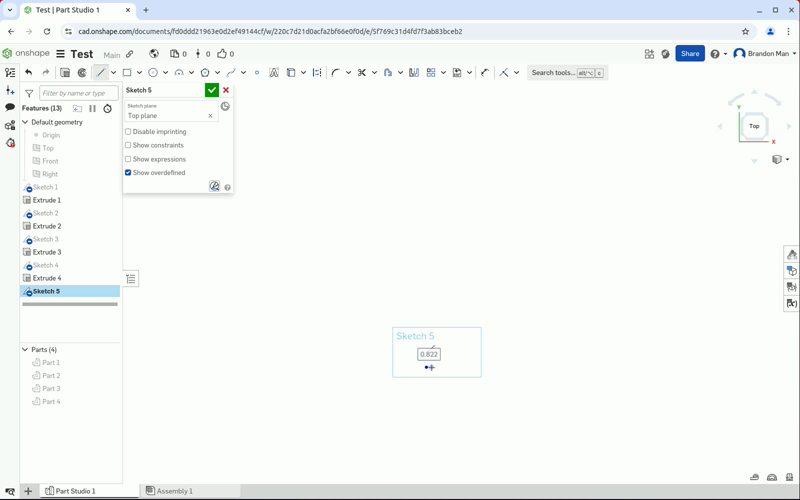
key_down(shift)
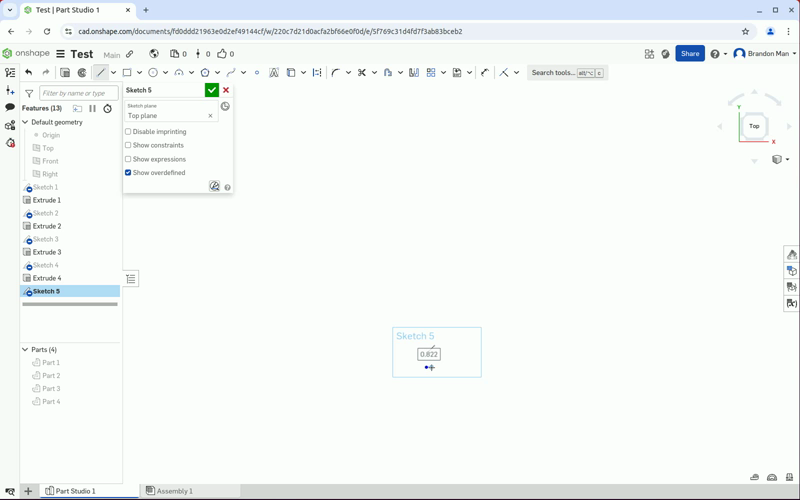
mouse_move(431, 171)
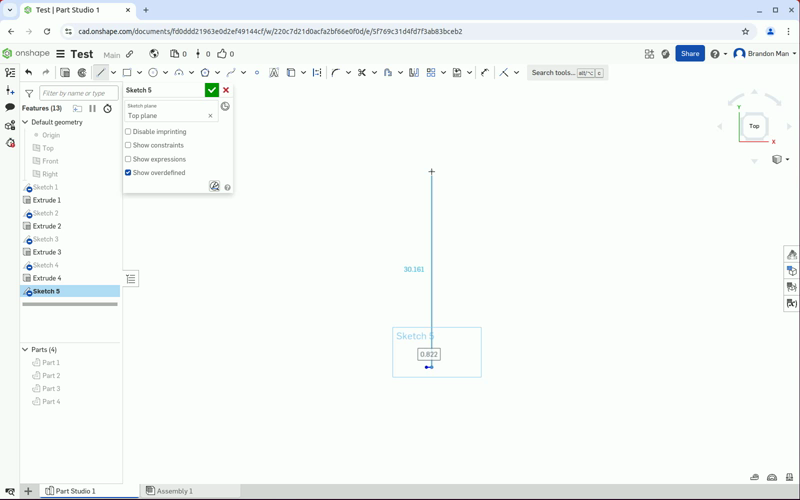
click(431, 171)
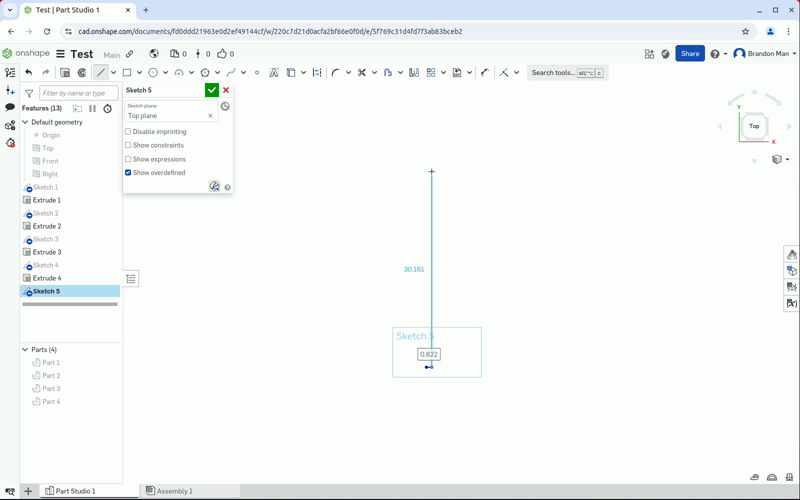
key_up(shift)
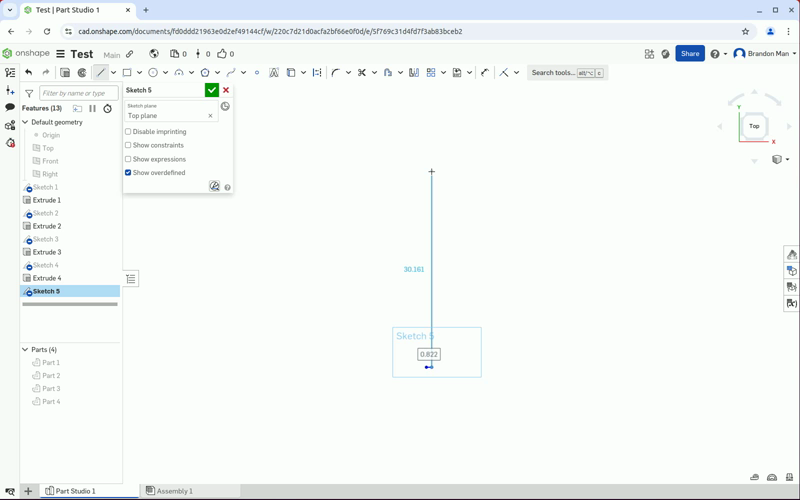
key_down(shift)
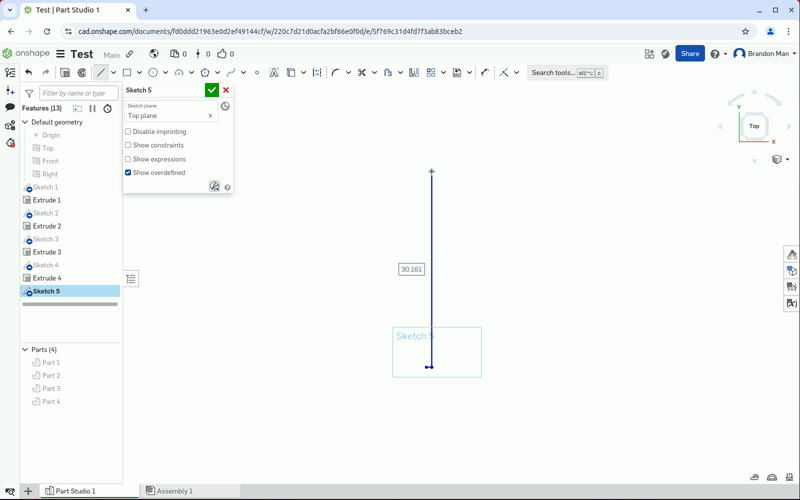
mouse_move(461, 171)
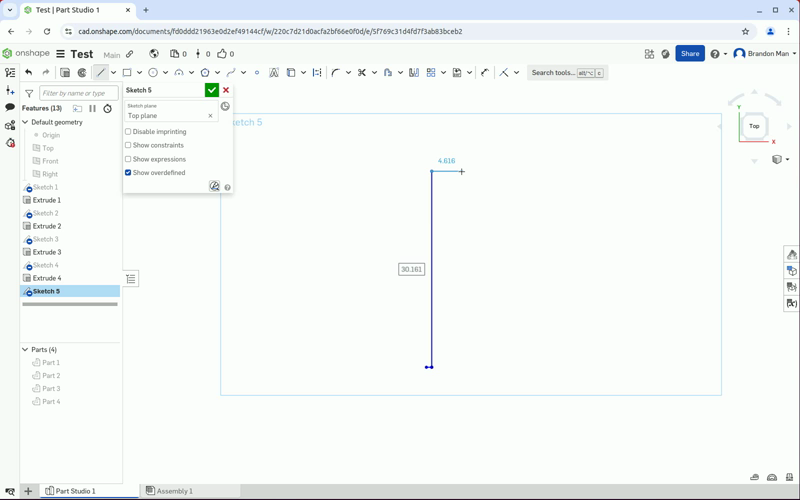
mouse_move(427, 171)
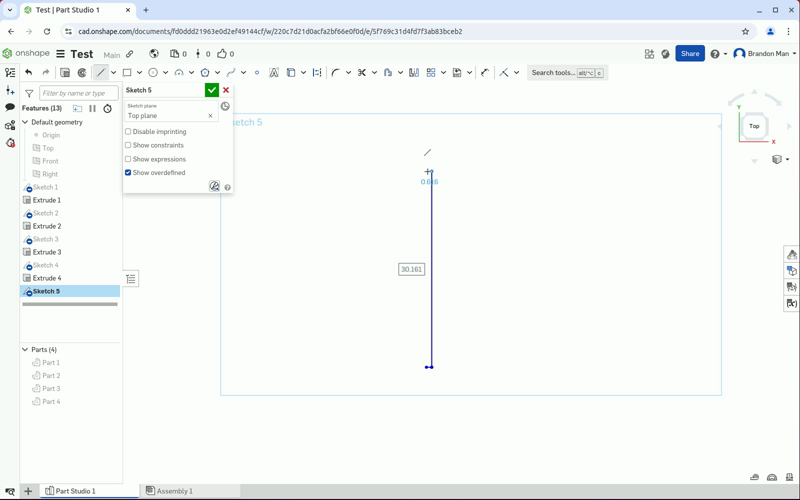
scroll(6)
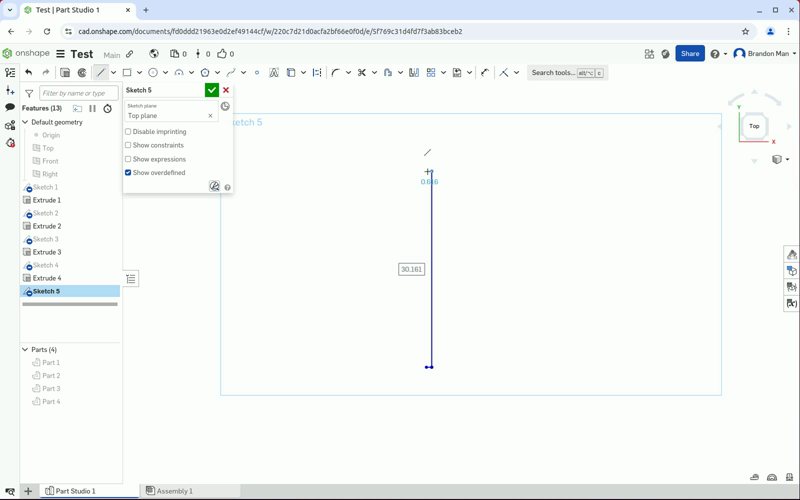
scroll(6)
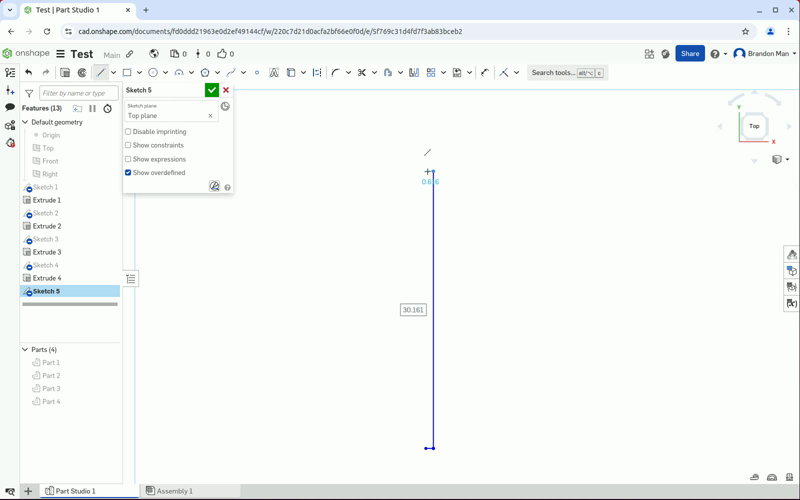
scroll(6)
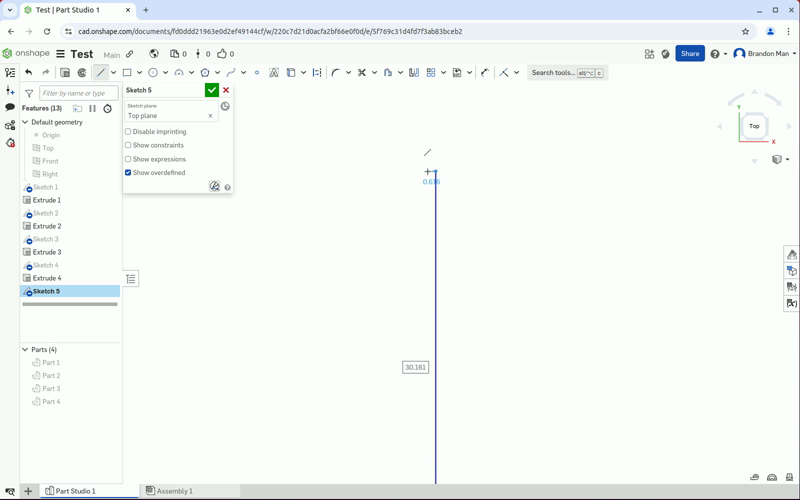
scroll(6)
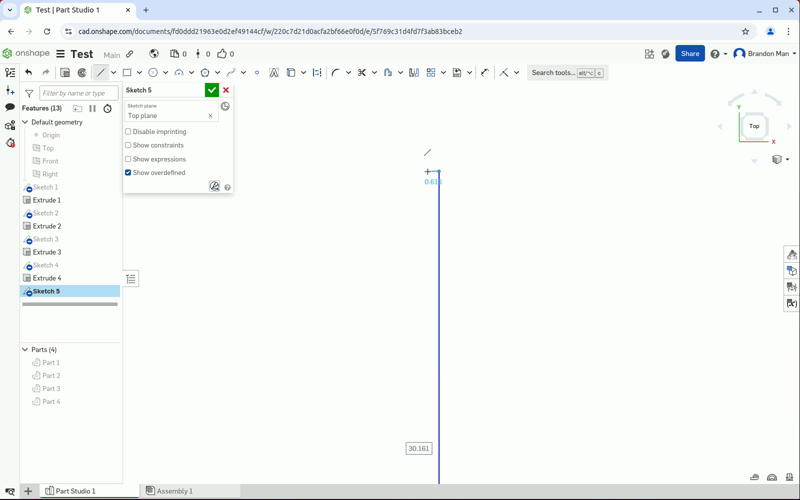
scroll(6)
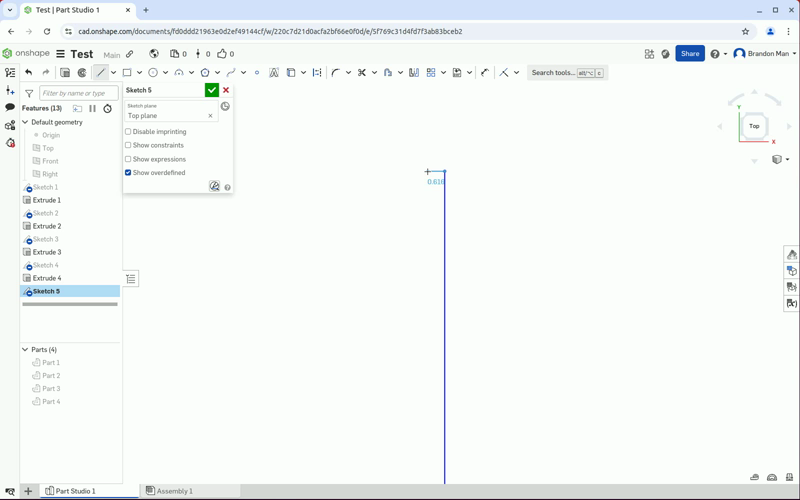
scroll(6)
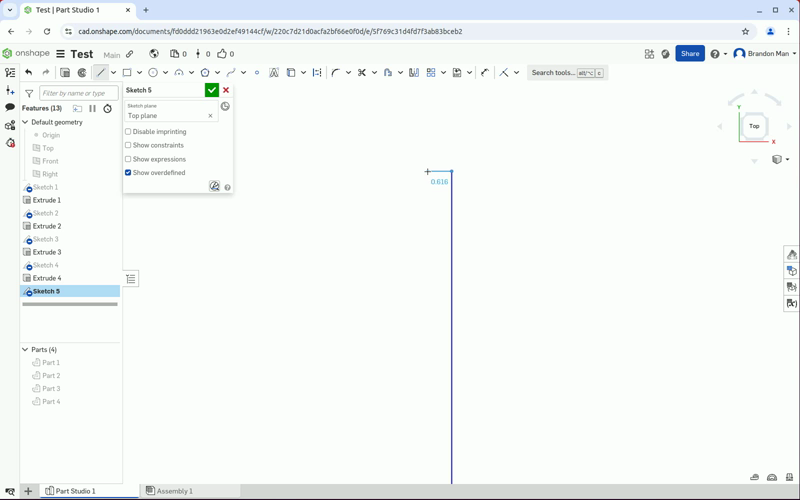
scroll(6)
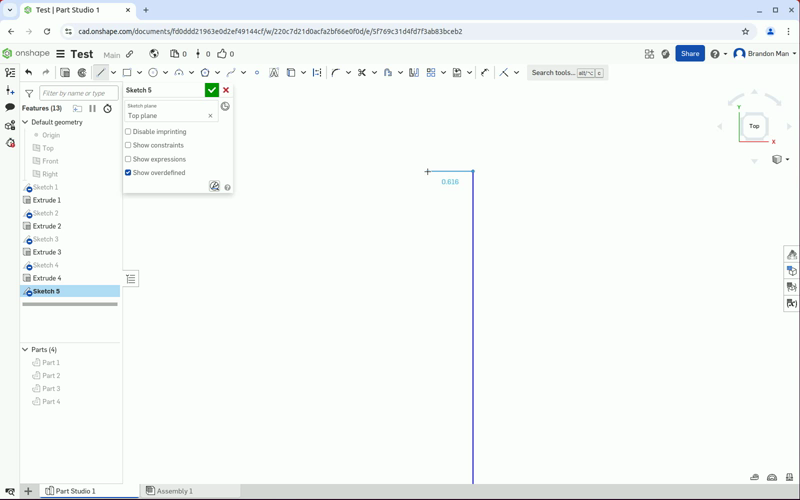
click(427, 171)
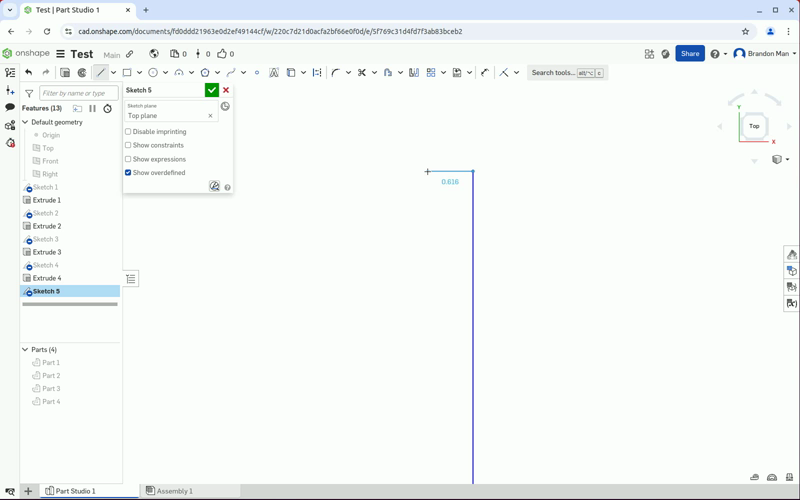
scroll(-6)
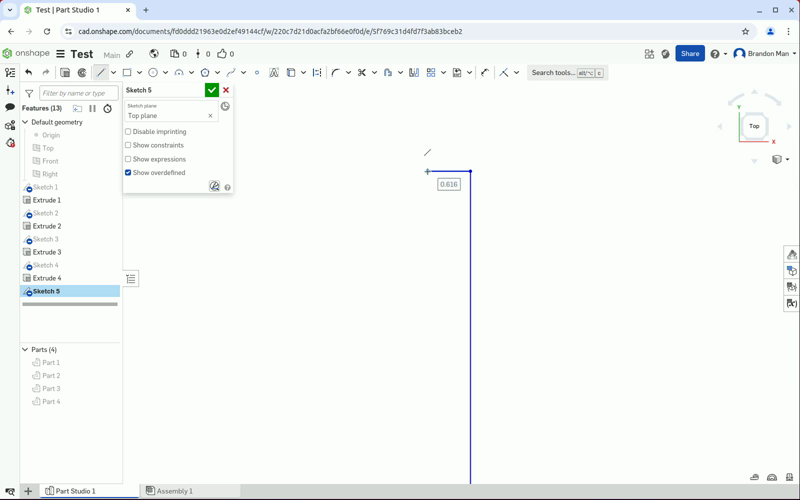
scroll(-6)
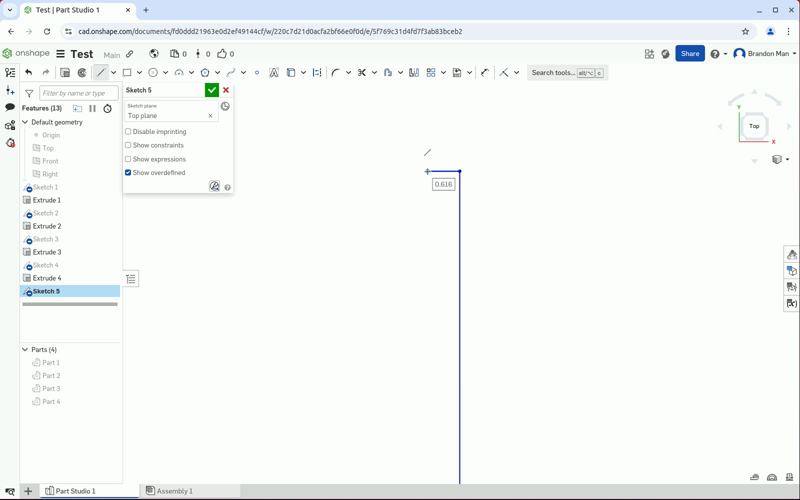
scroll(-6)
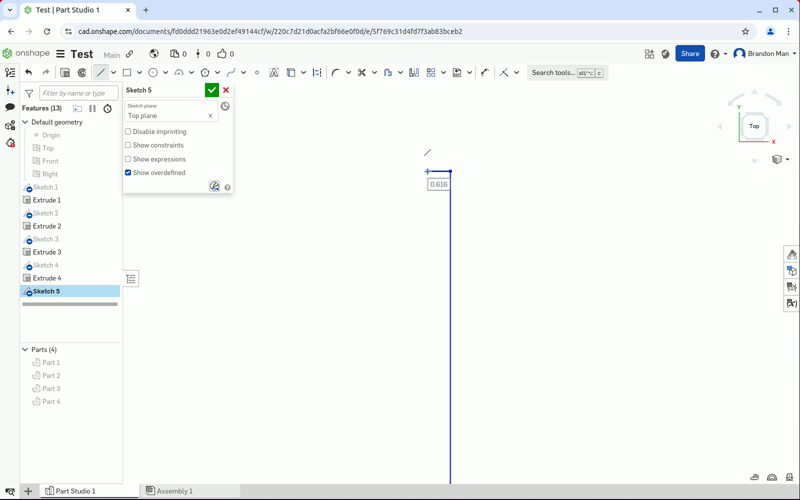
scroll(-6)
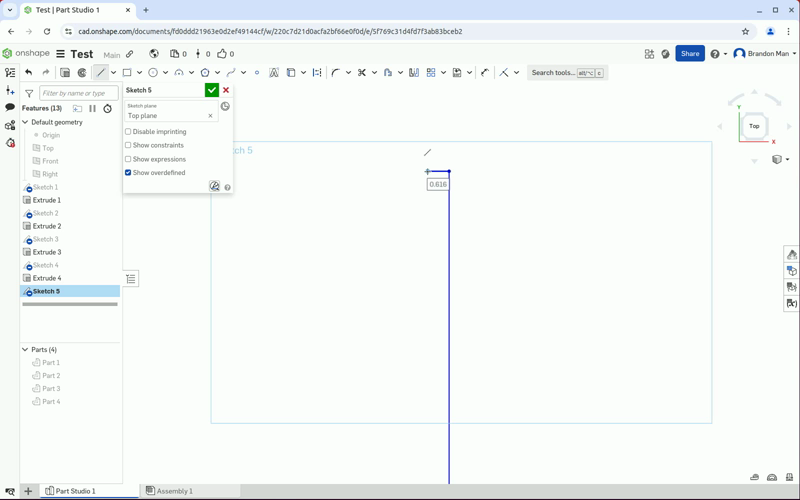
scroll(-6)
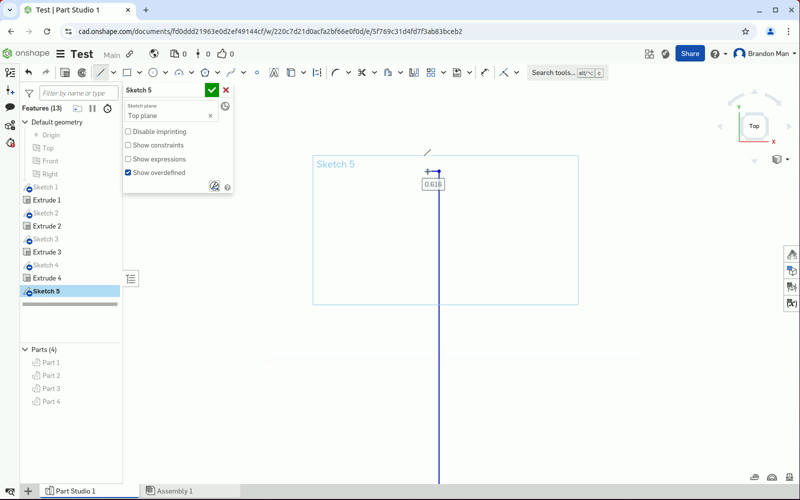
scroll(-6)
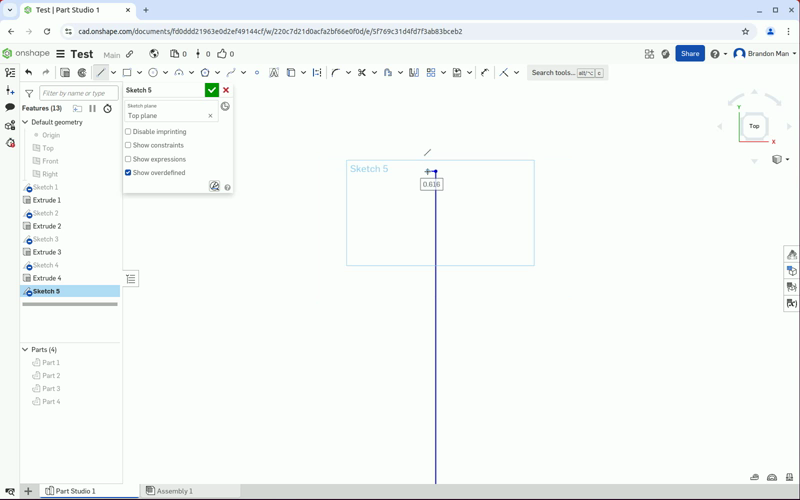
scroll(-6)
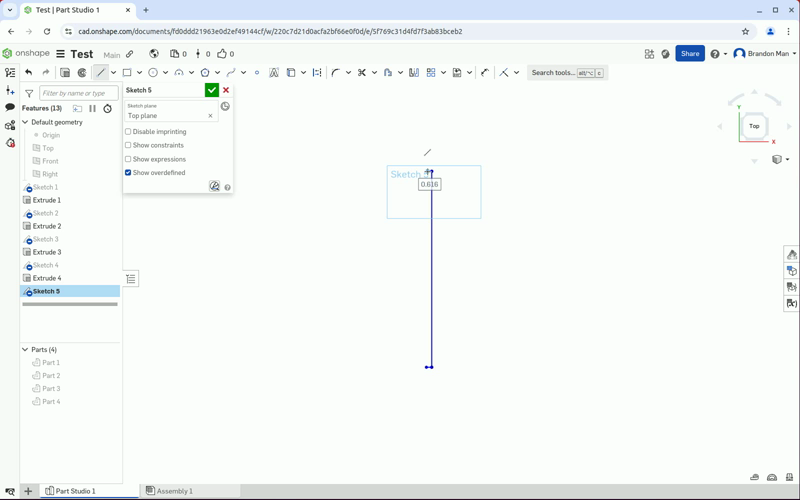
key_up(shift)
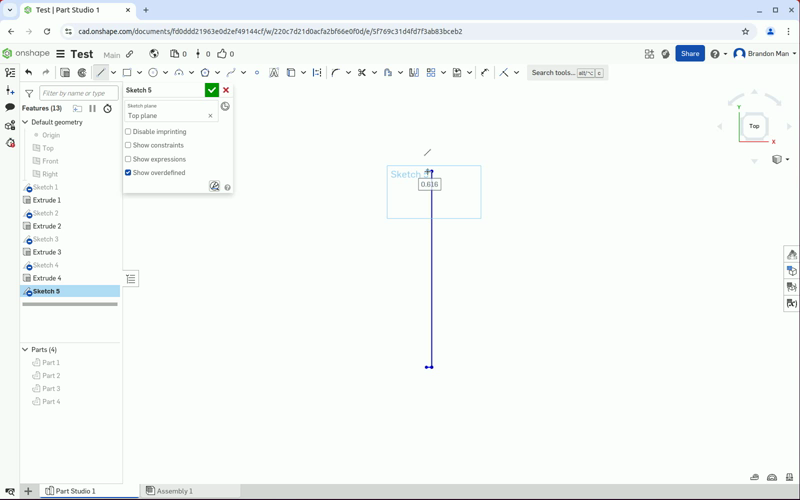
key_down(shift)
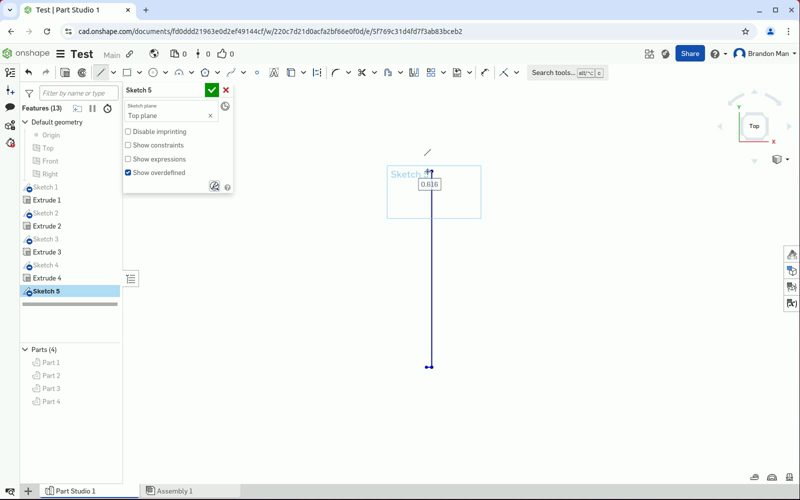
mouse_move(427, 367)
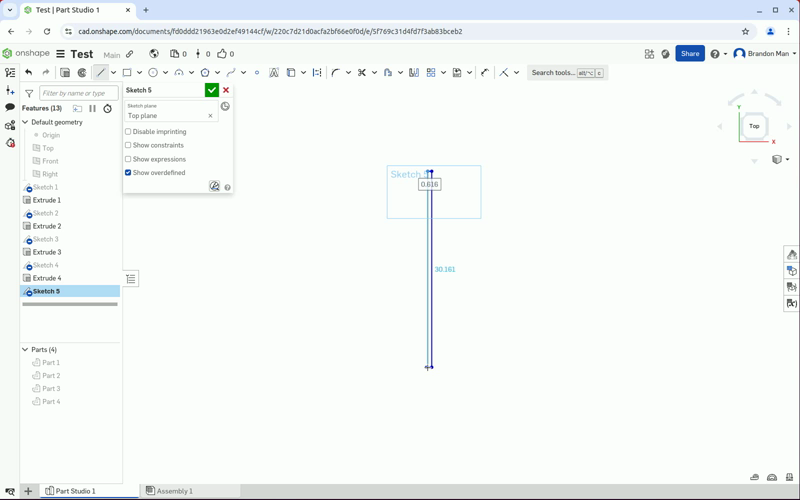
scroll(6)
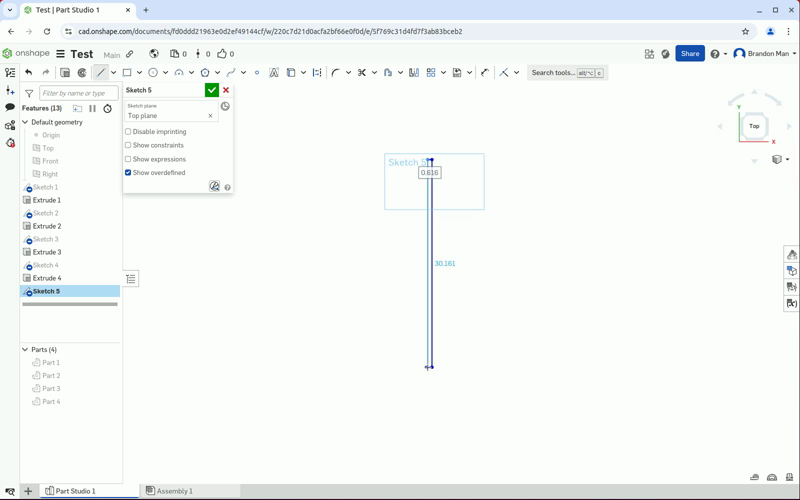
scroll(6)
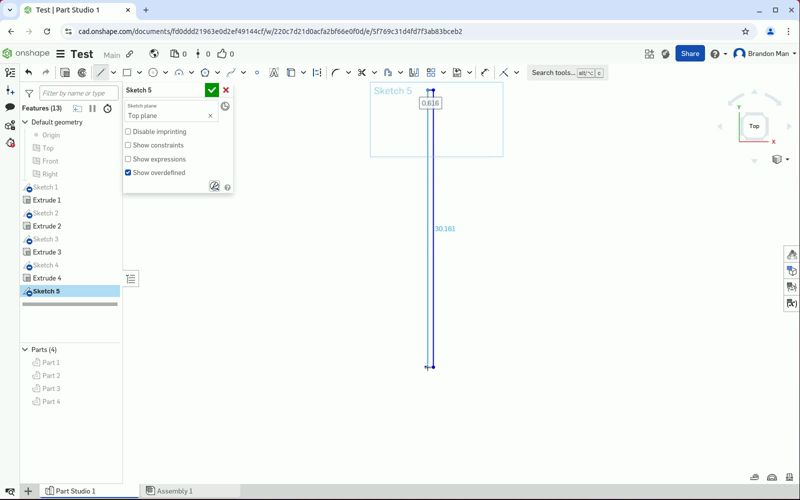
scroll(6)
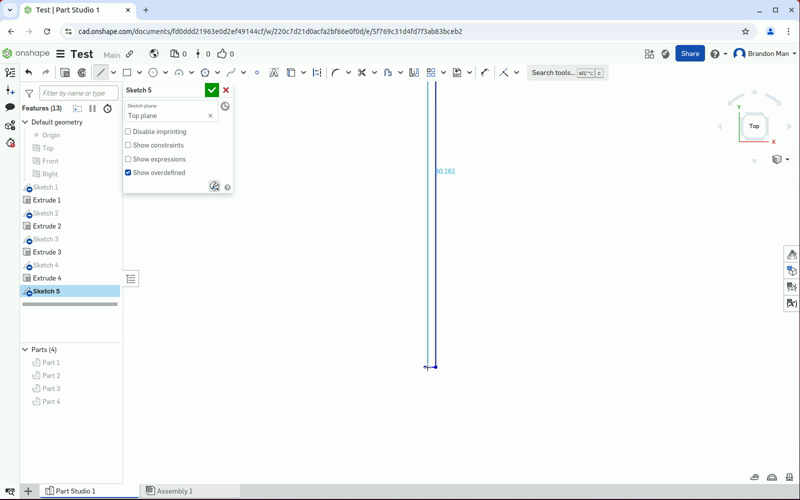
scroll(6)
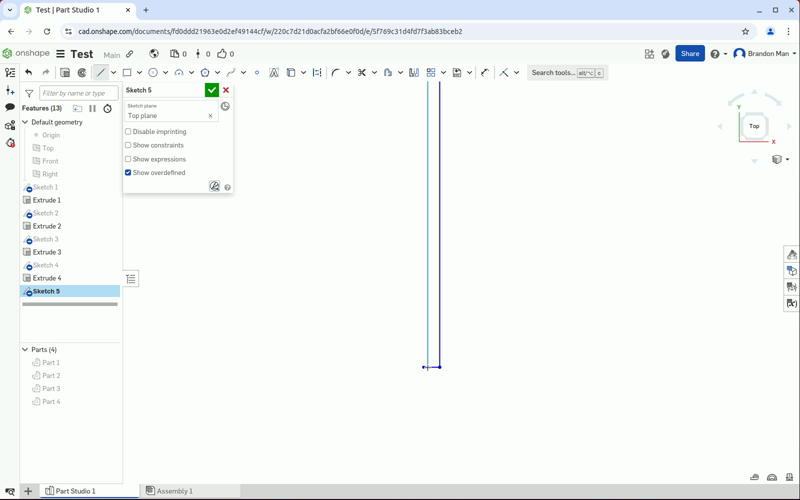
scroll(6)
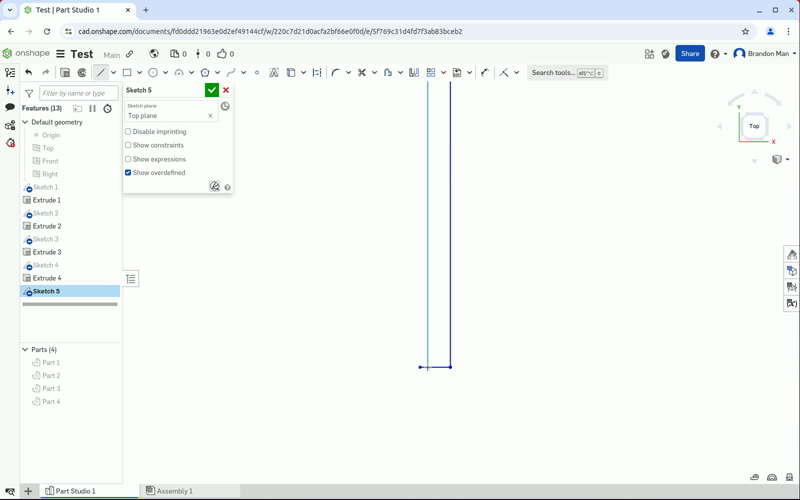
scroll(6)
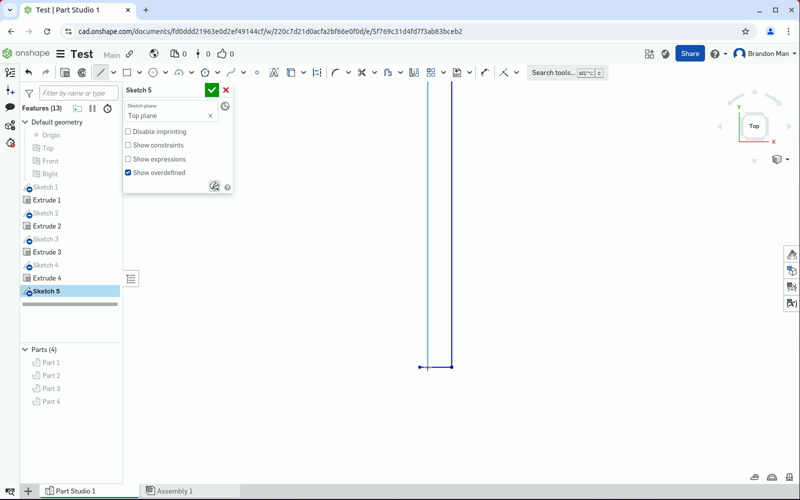
scroll(6)
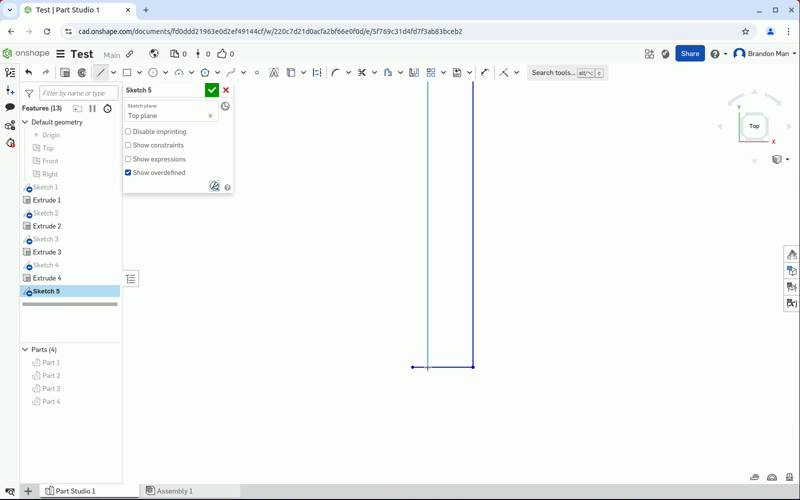
key_up(shift)
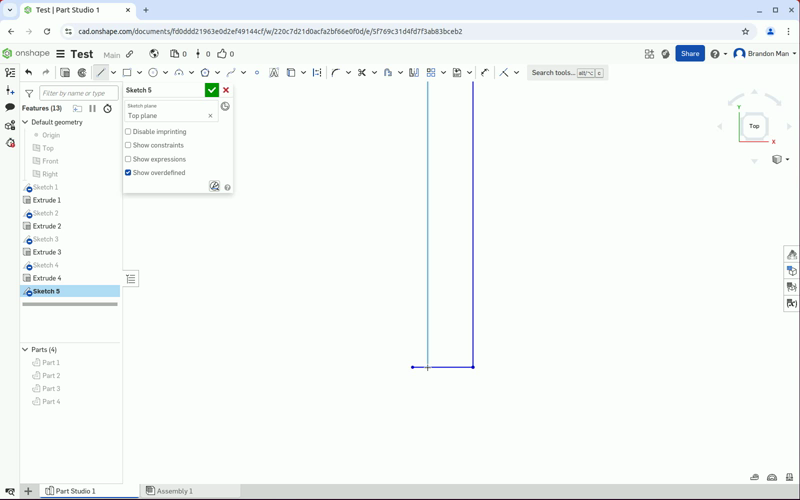
click(427, 367)
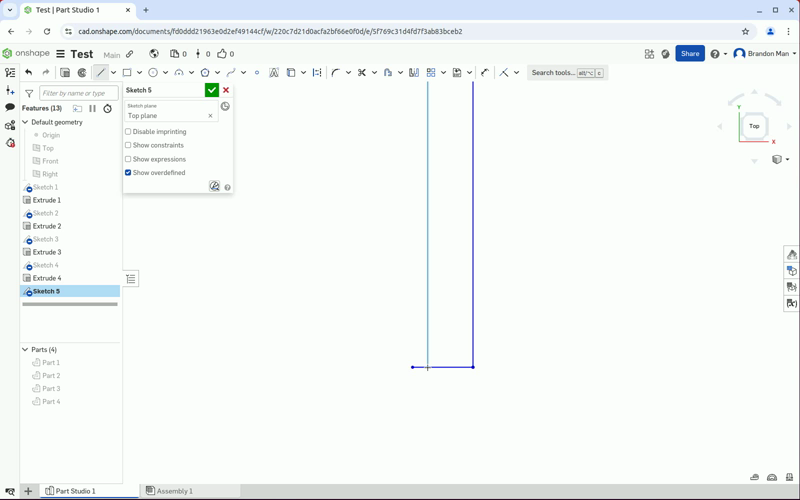
scroll(-6)
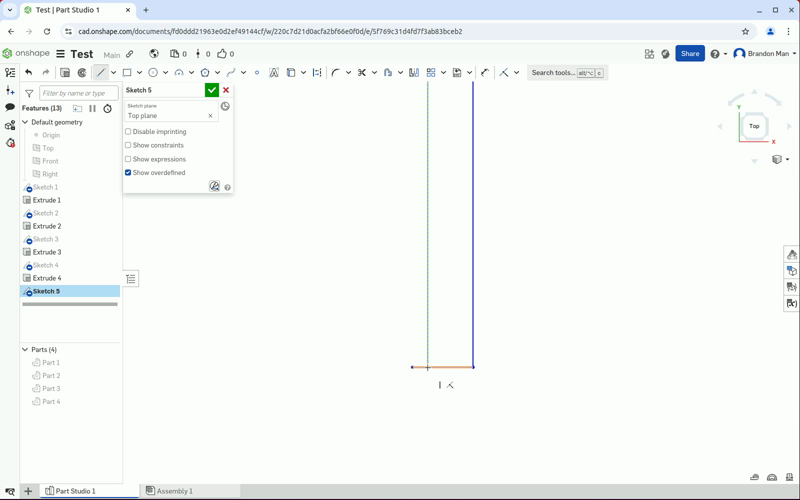
scroll(-6)
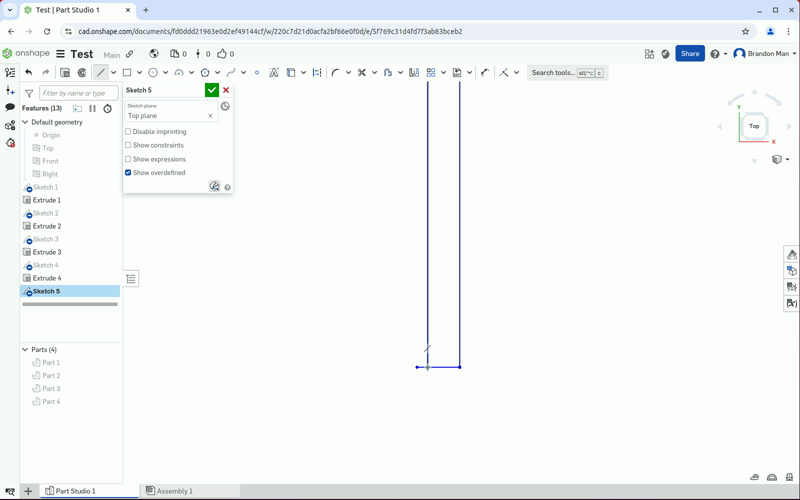
scroll(-6)
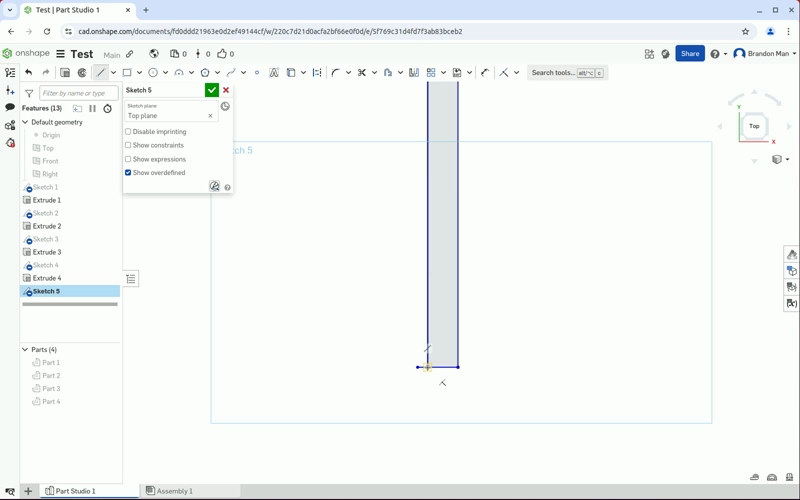
scroll(-6)
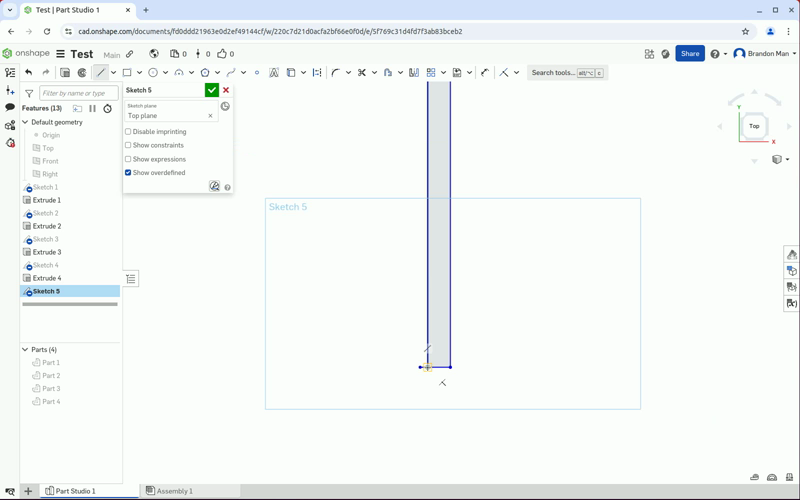
scroll(-6)
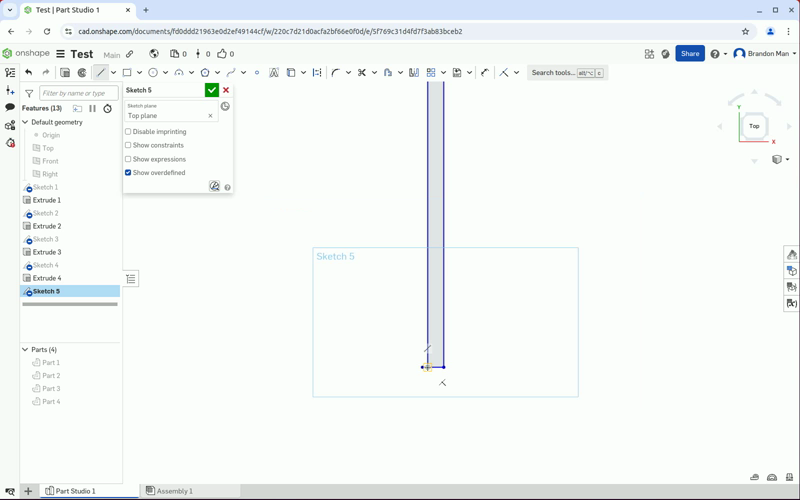
scroll(-6)
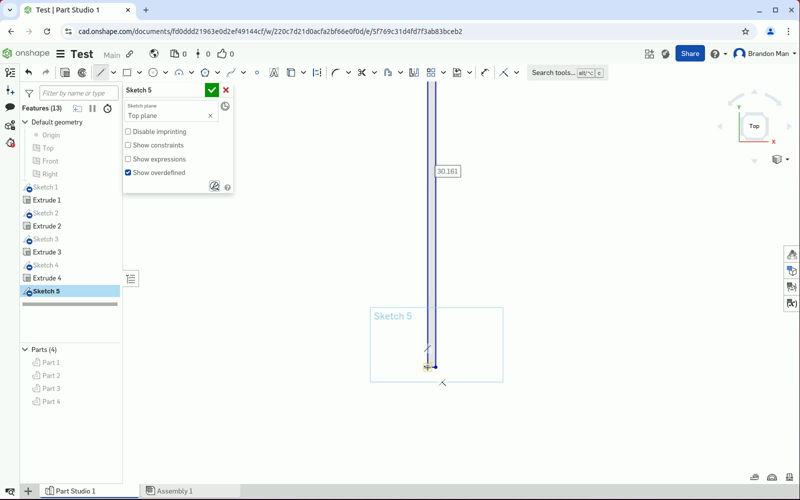
scroll(-6)
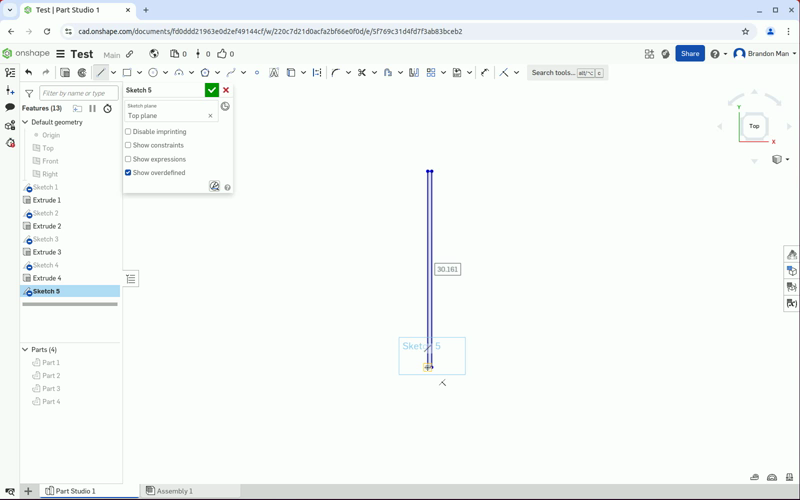
key(esc)
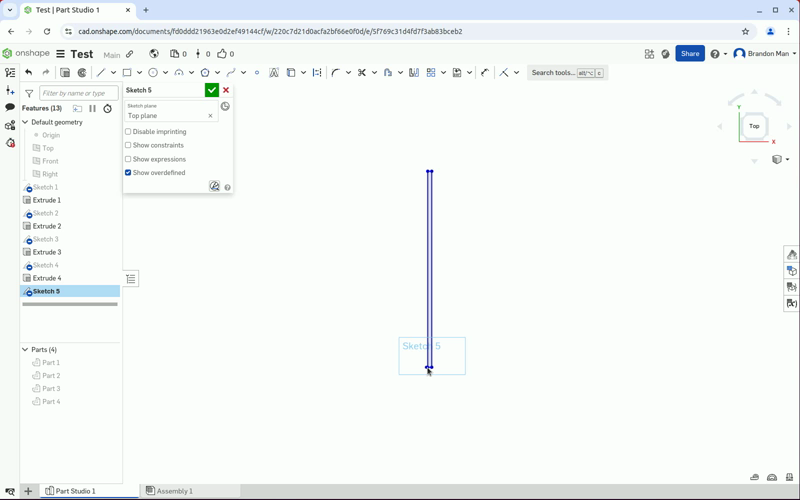
mouse_move(430, 327)
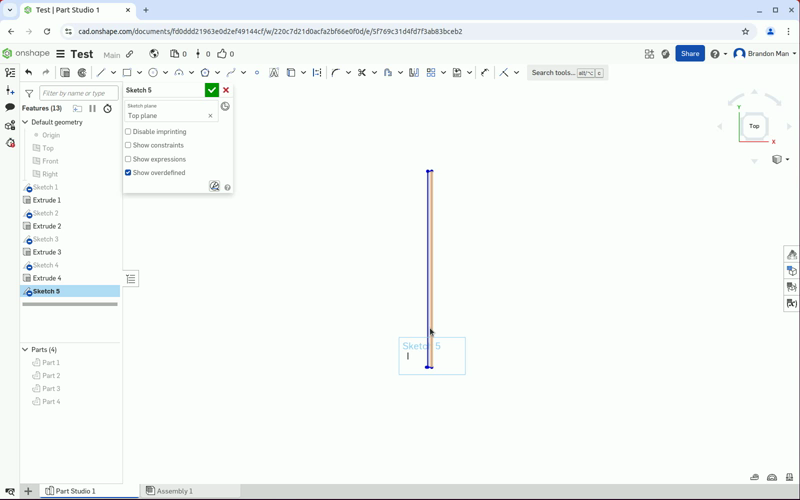
scroll(6)
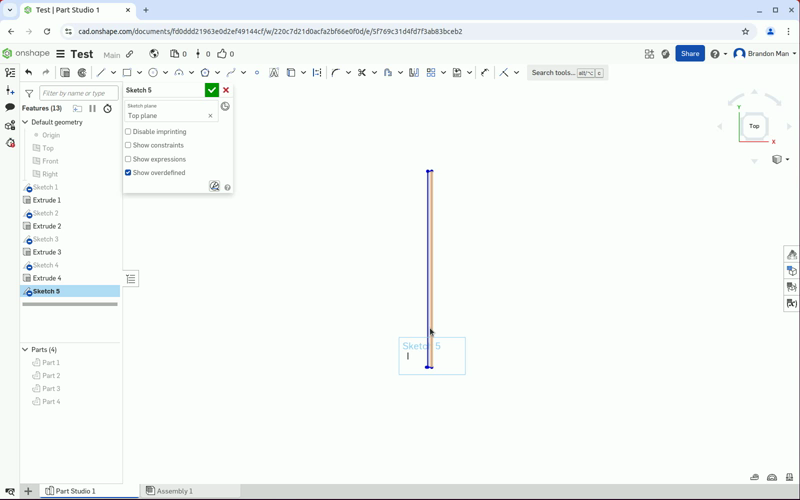
scroll(6)
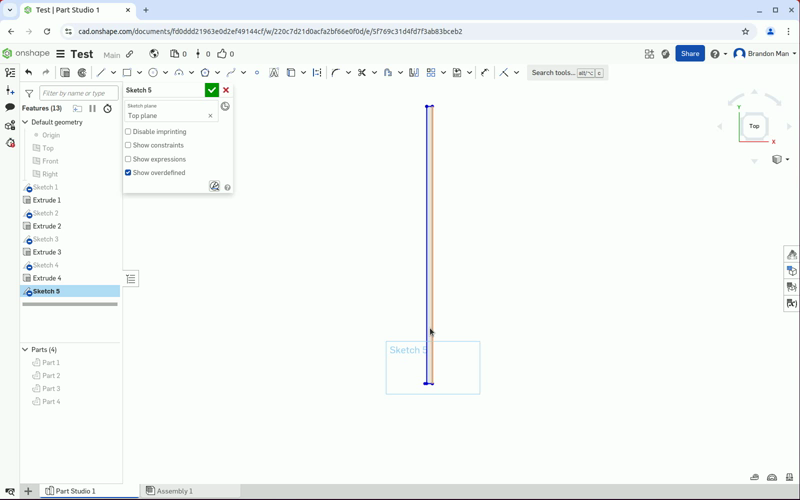
scroll(6)
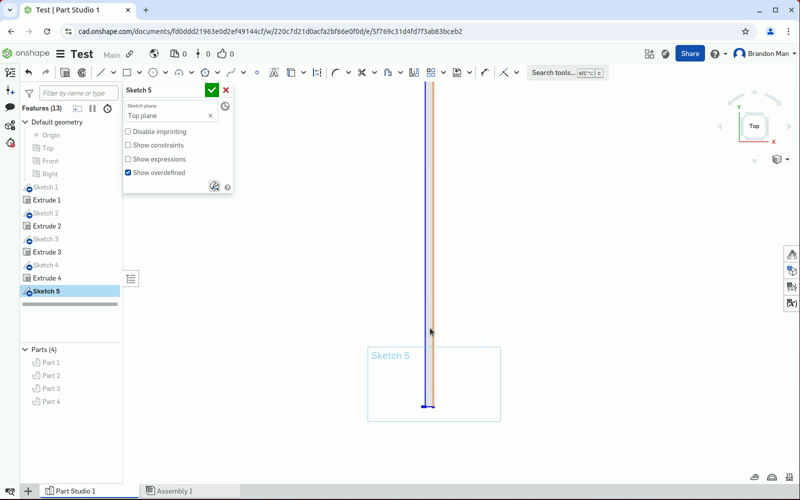
scroll(6)
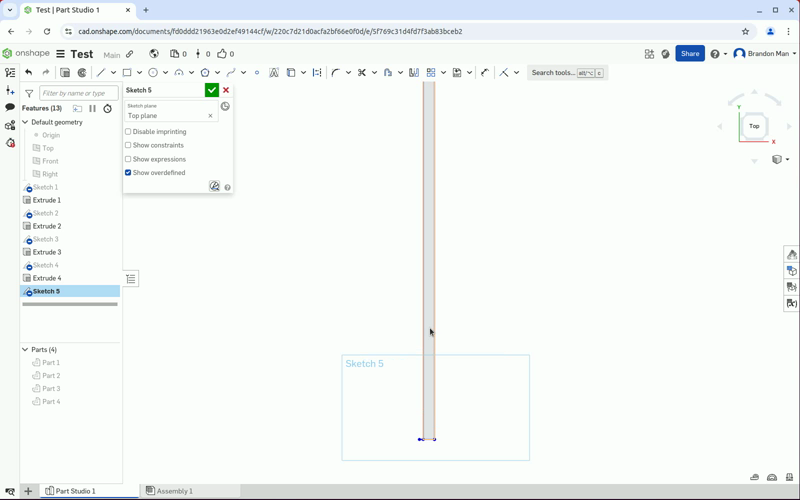
scroll(6)
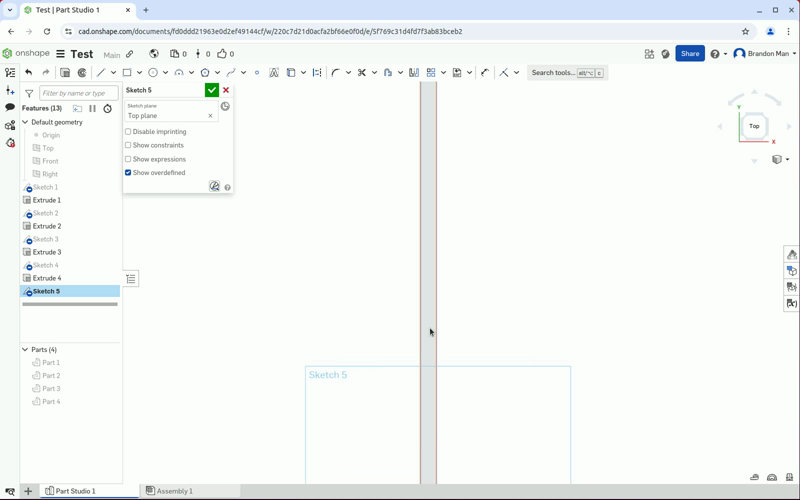
scroll(6)
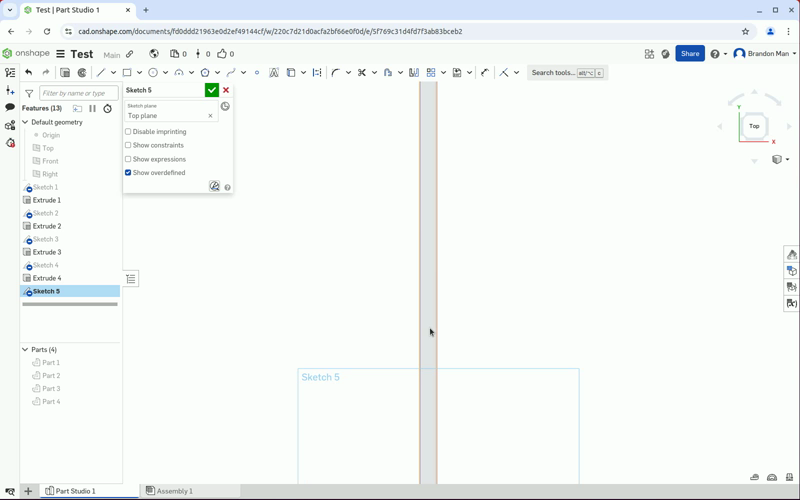
scroll(6)
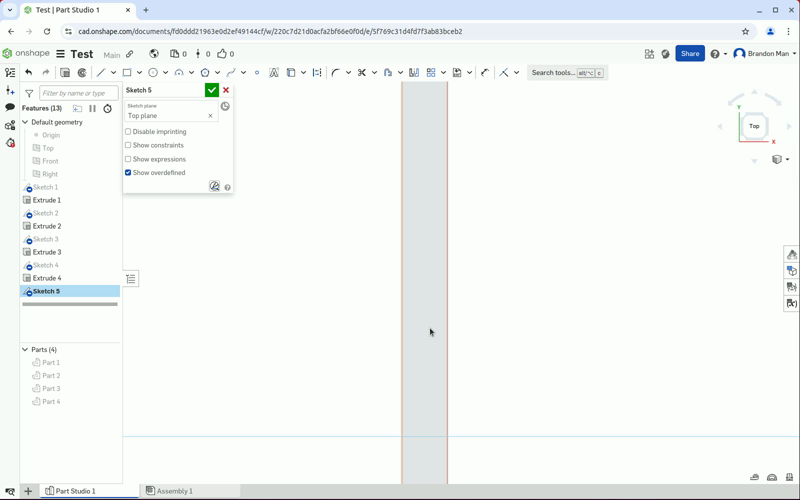
click(430, 327)
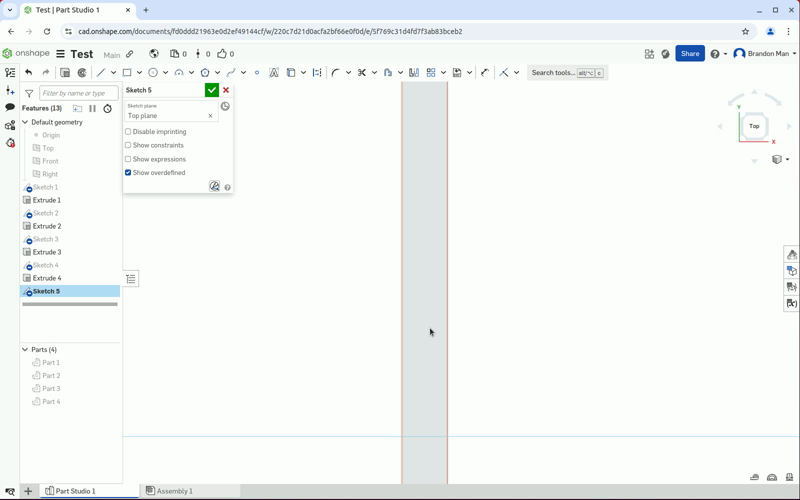
scroll(-6)
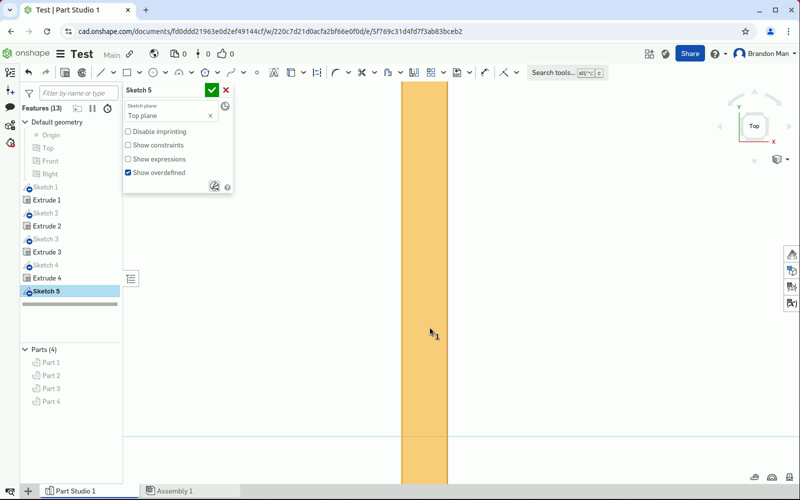
scroll(-6)
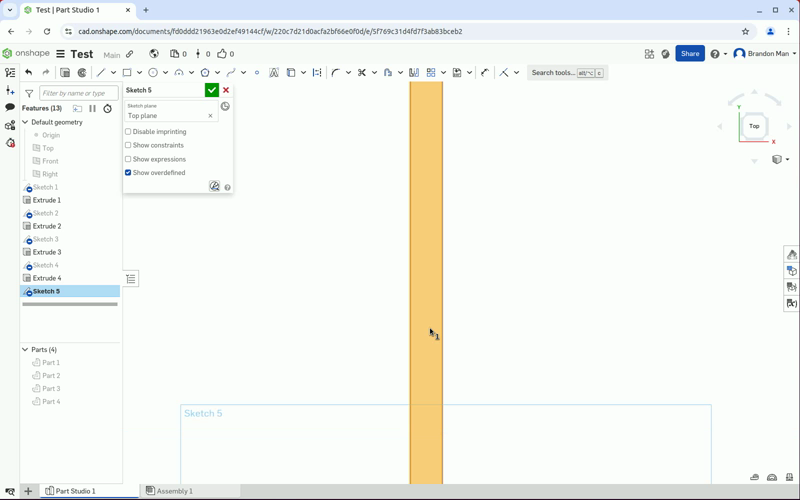
scroll(-6)
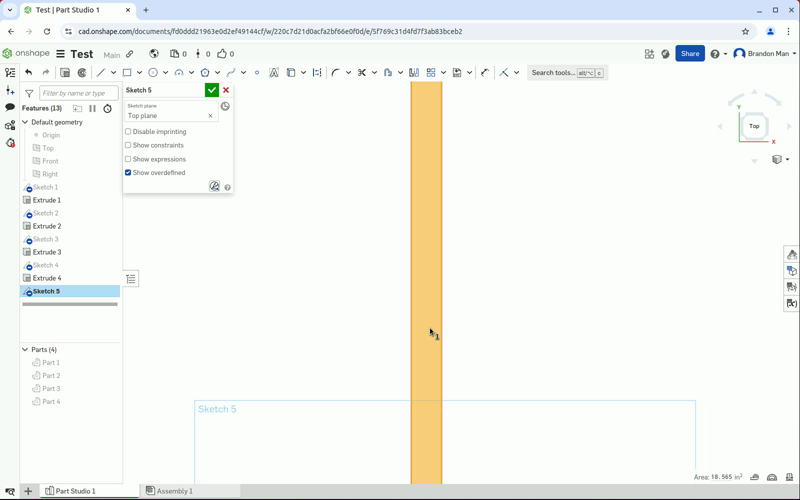
scroll(-6)
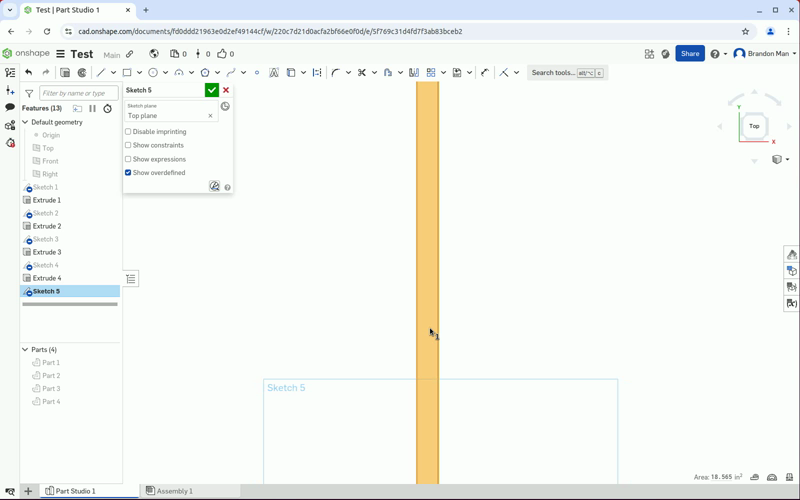
scroll(-6)
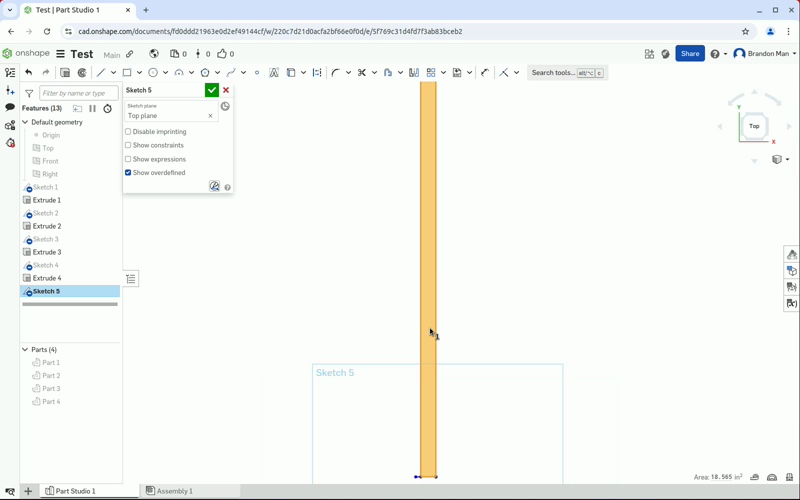
scroll(-6)
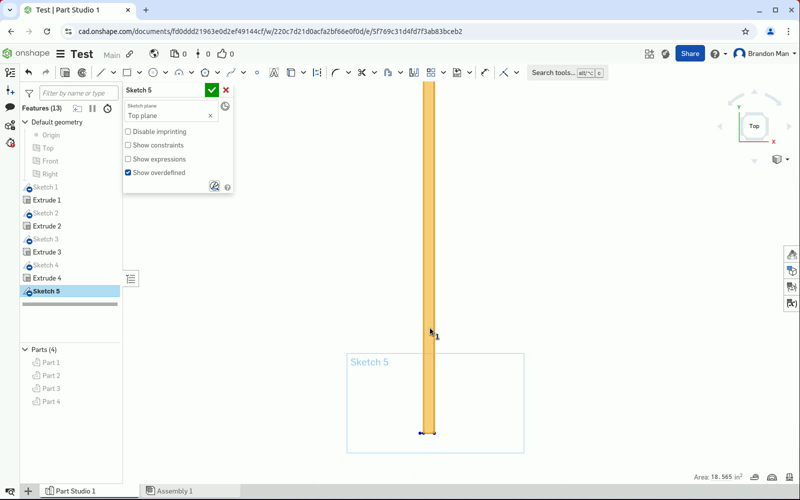
scroll(-6)
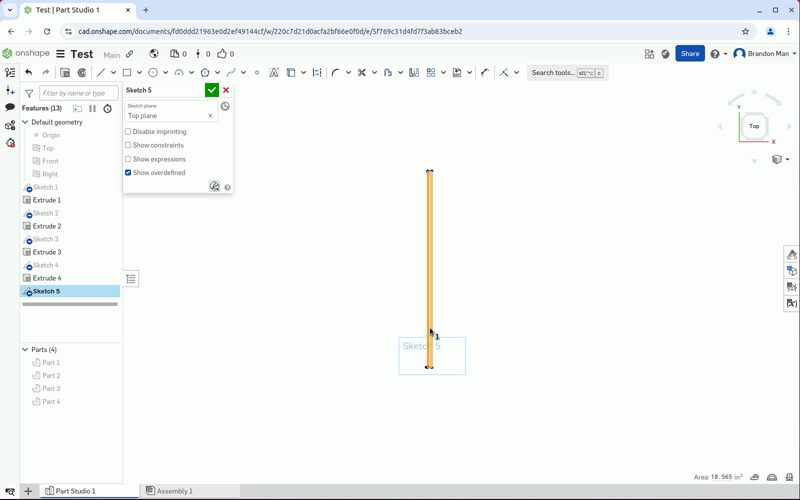
mouse_move(73, 352)
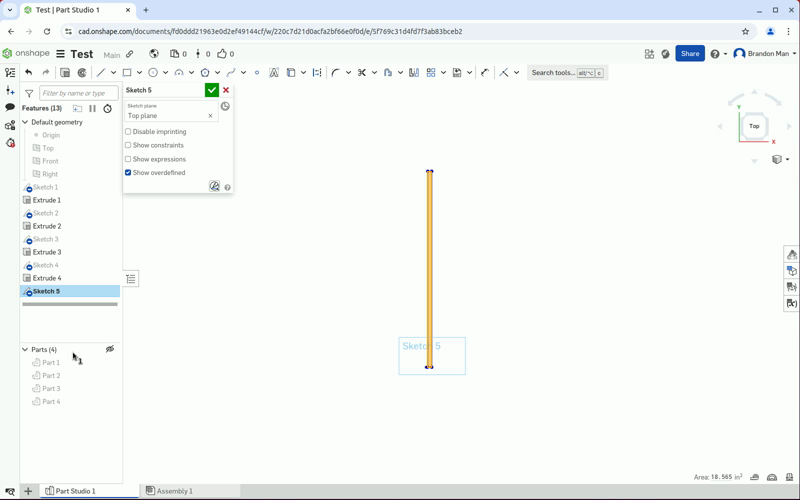
key(shift+y)
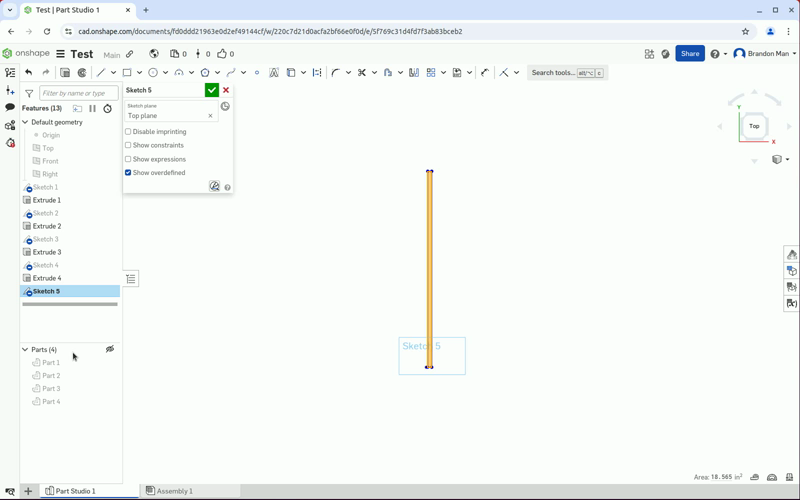
key(shift+e)
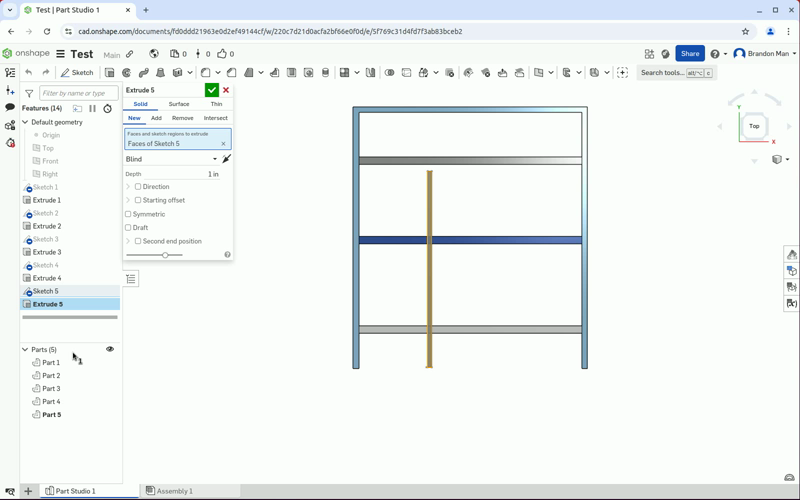
mouse_move(143, 106)
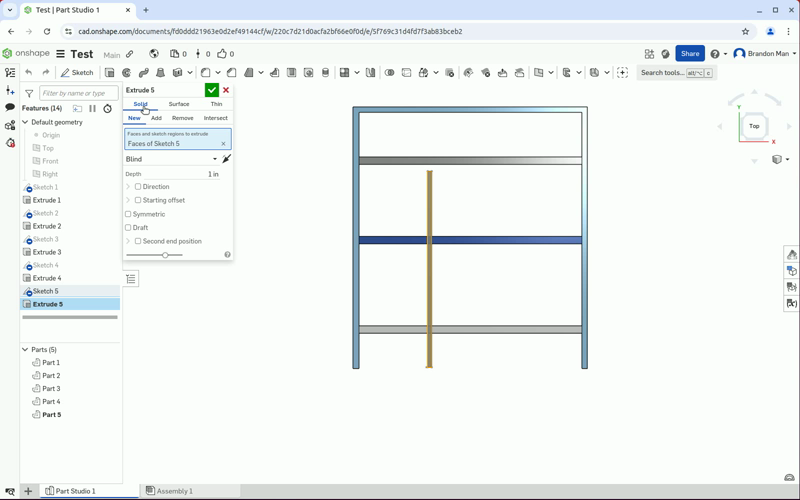
click(143, 106)
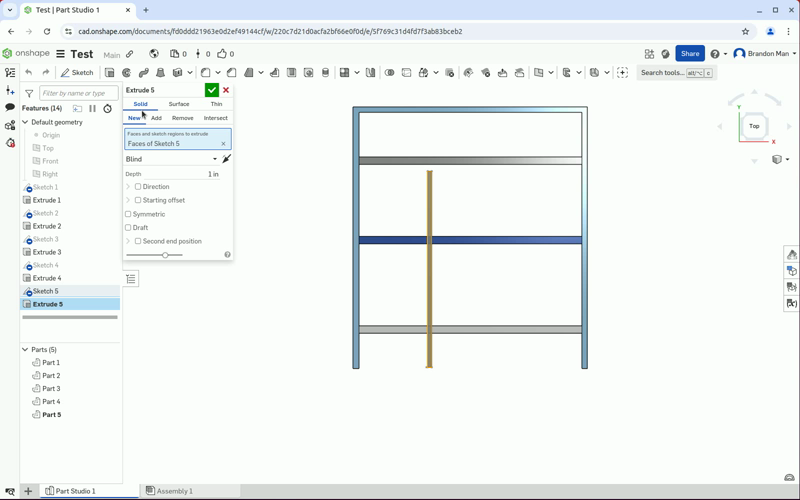
mouse_move(137, 120)
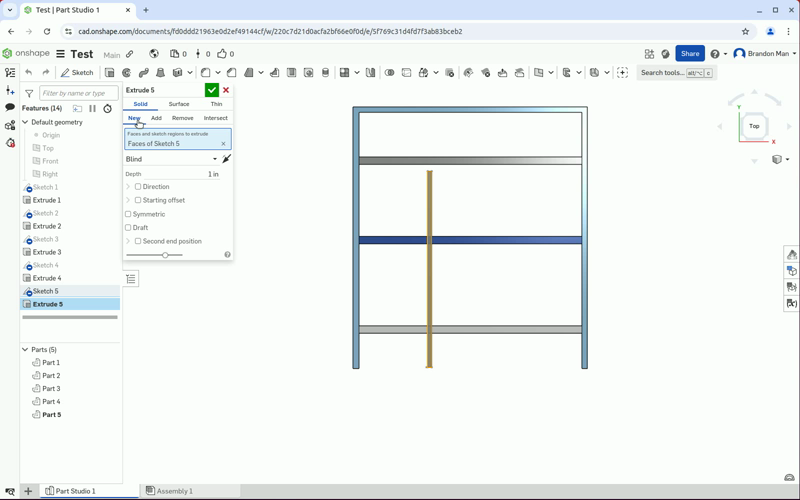
click(137, 120)
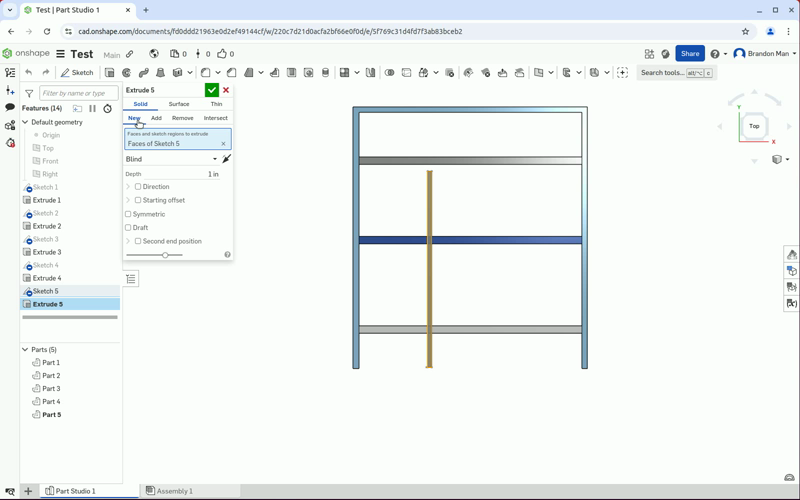
key(tab, 4)
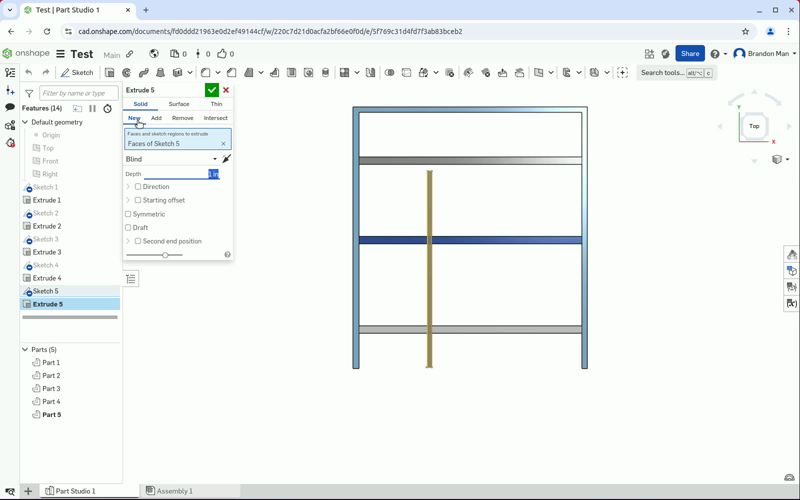
text(-1.444)
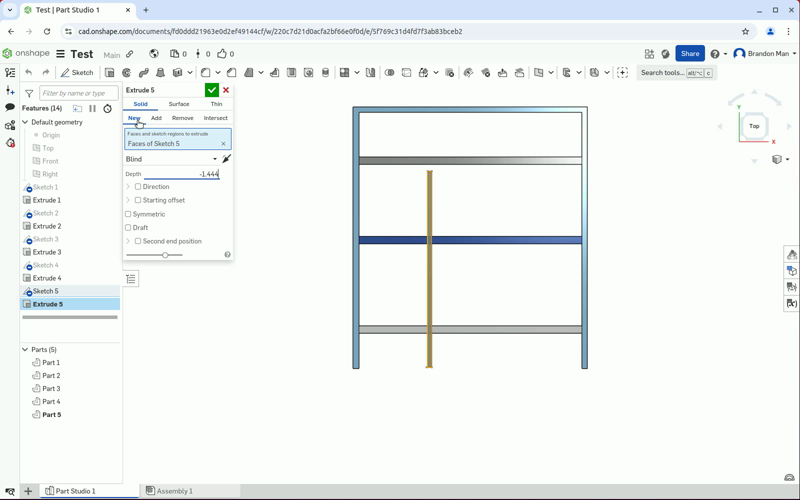
key(enter)
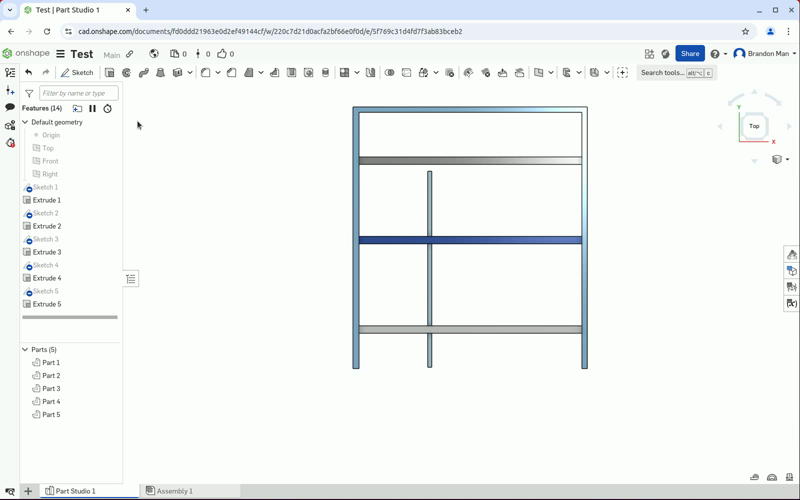
key(shift+h)
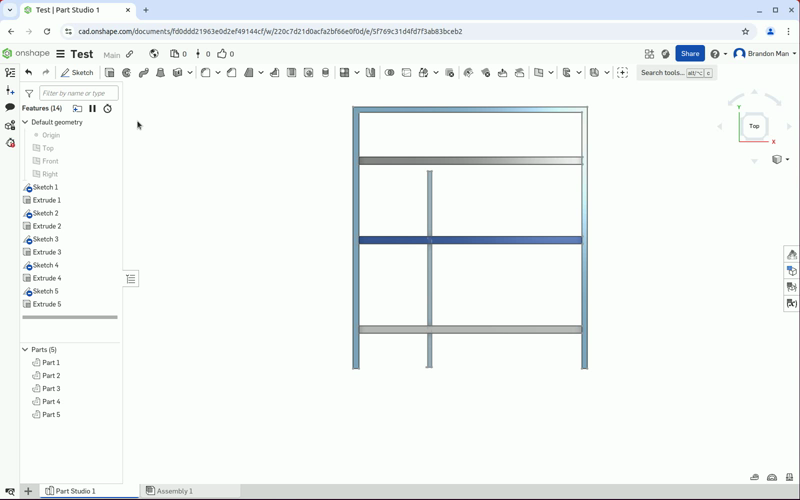
key(shift+h)
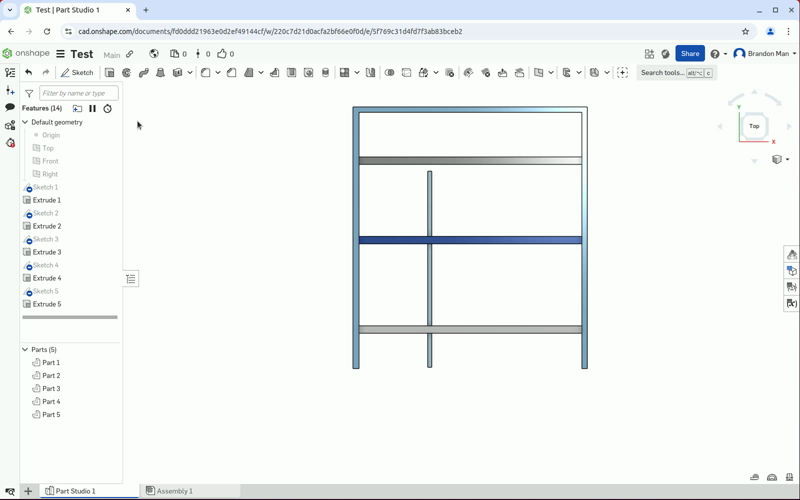
mouse_move(73, 189)
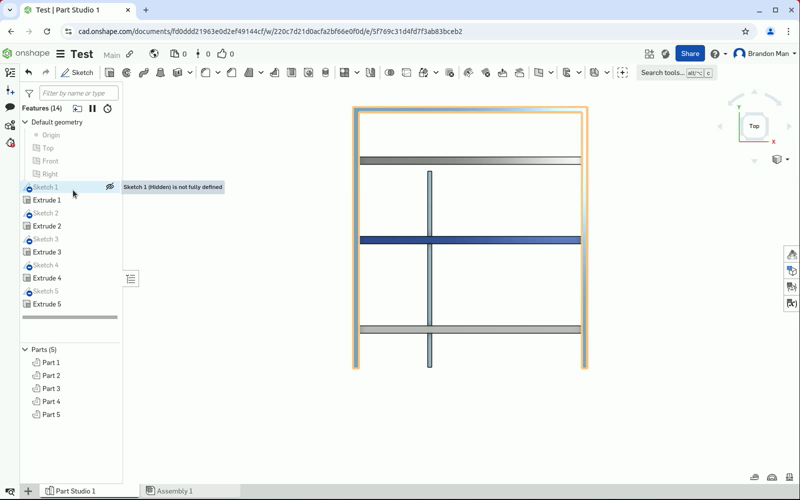
click(73, 189)
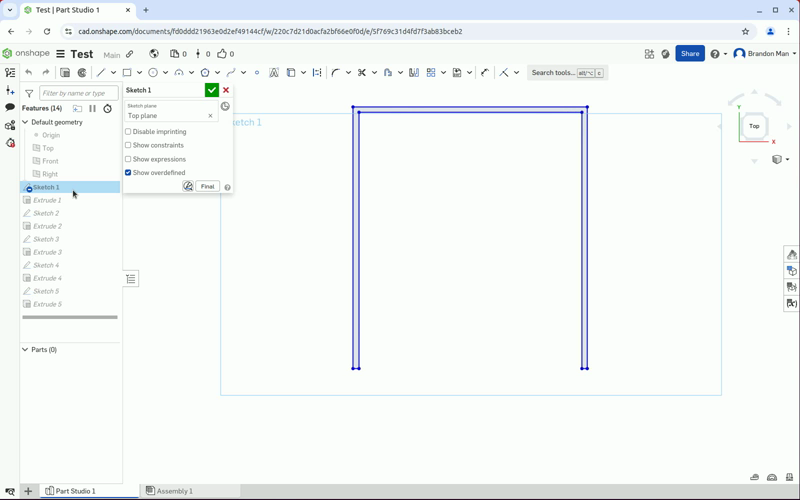
mouse_move(229, 92)
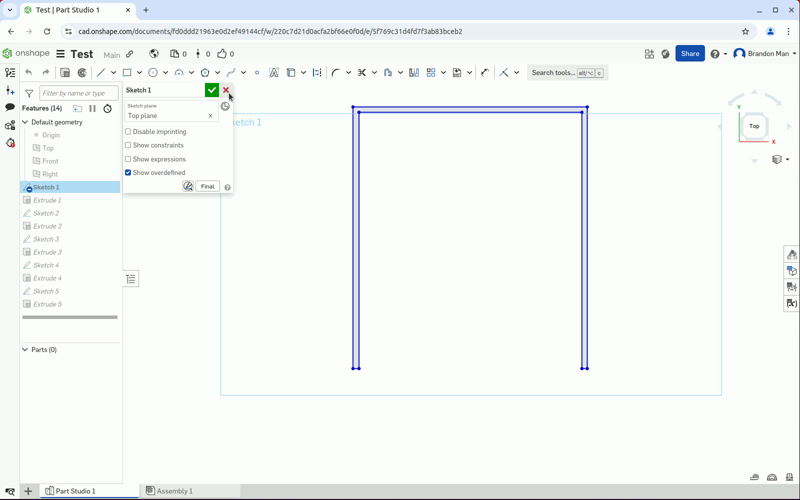
click(229, 92)
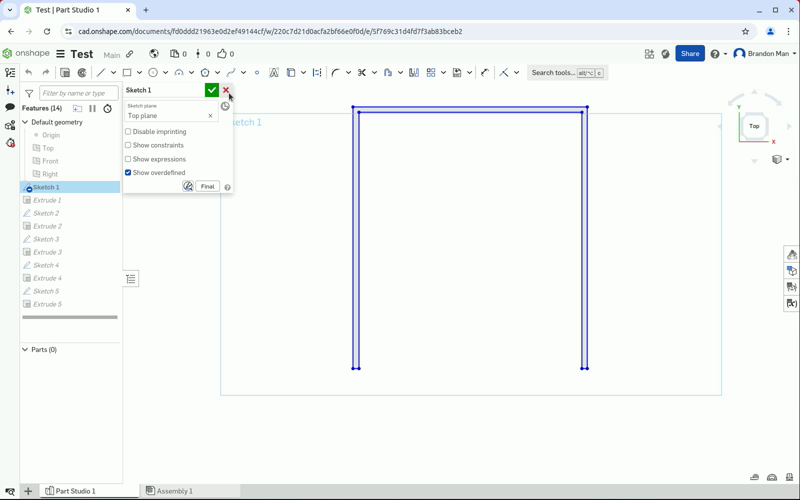
key(shift+s)
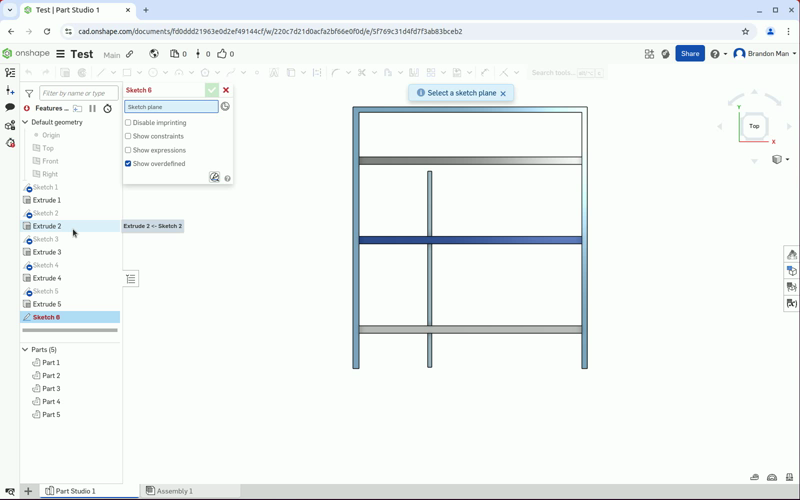
scroll(3)
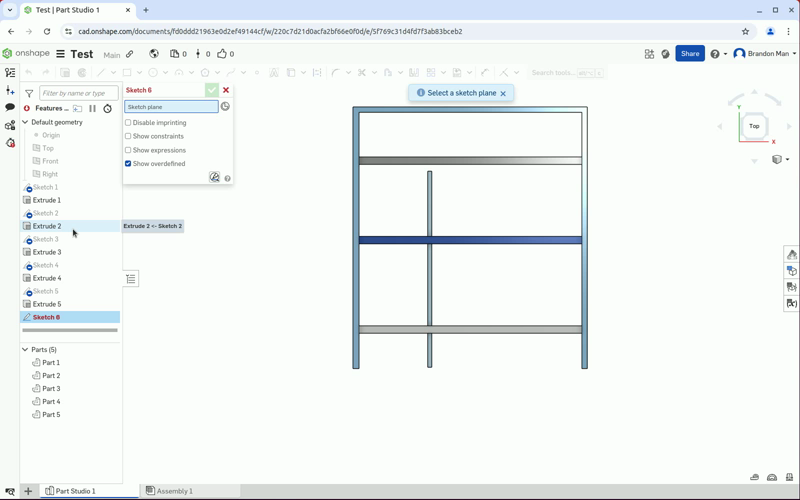
mouse_move(73, 150)
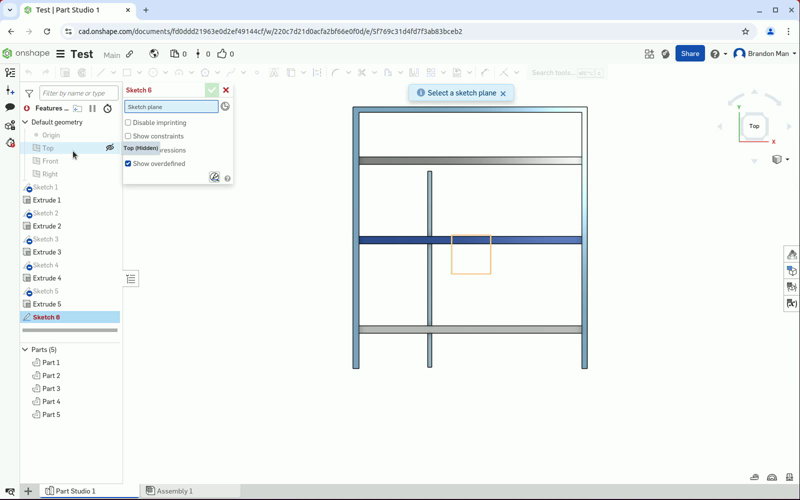
click(73, 150)
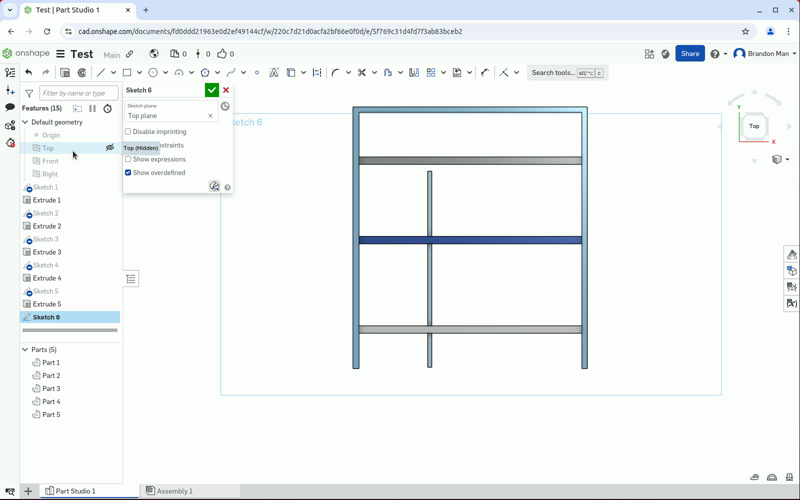
mouse_move(73, 352)
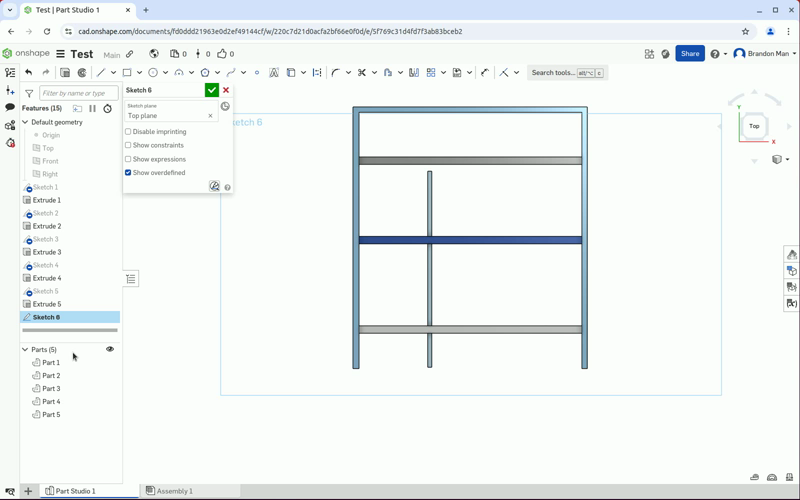
key(y)
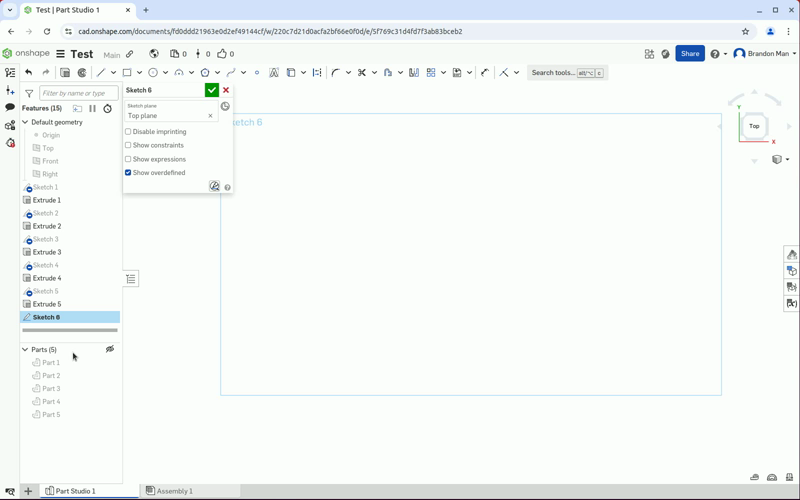
key(l)
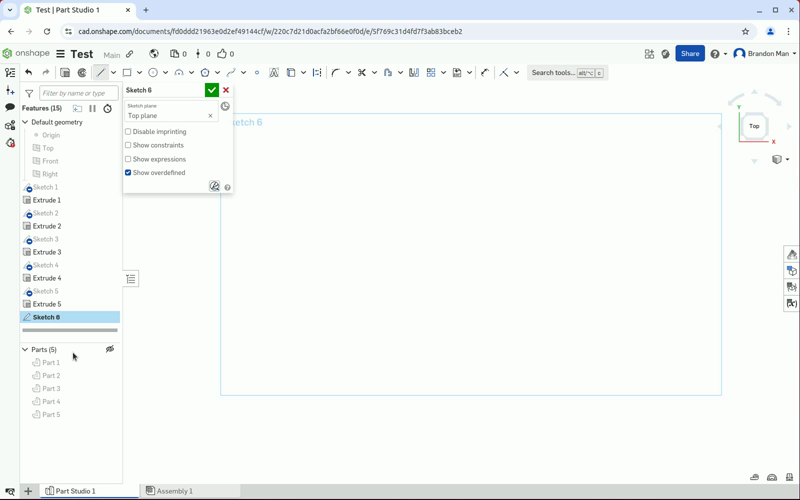
key_down(shift)
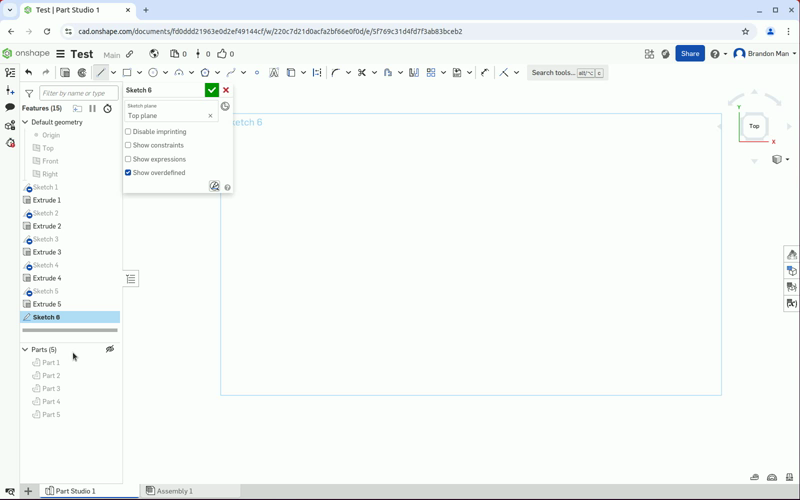
mouse_move(489, 367)
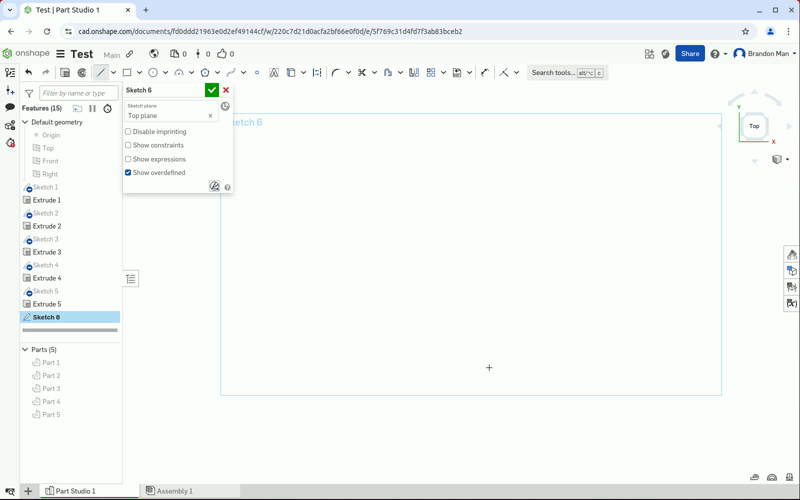
click(489, 367)
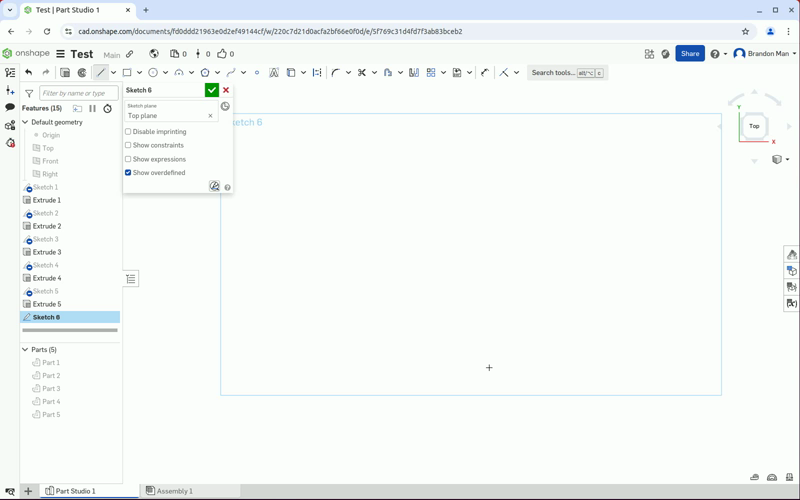
key_up(shift)
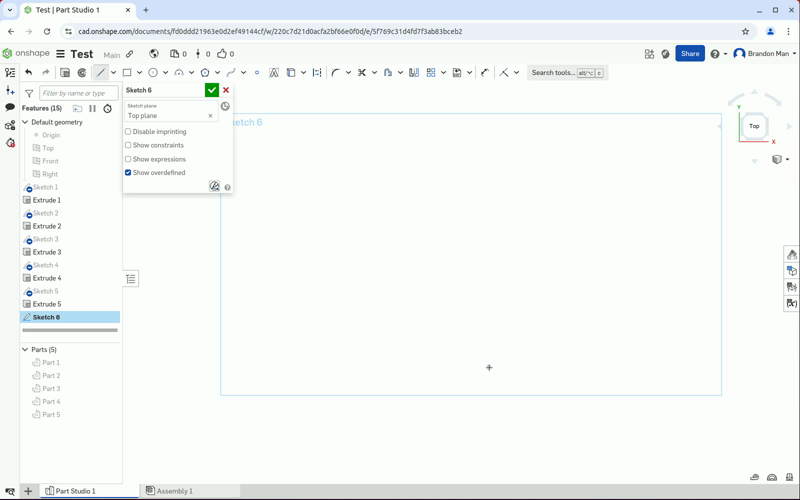
key_down(shift)
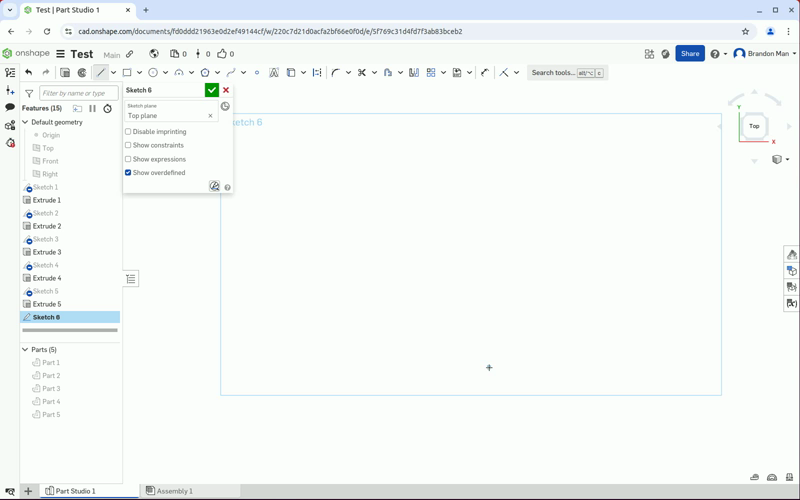
mouse_move(519, 367)
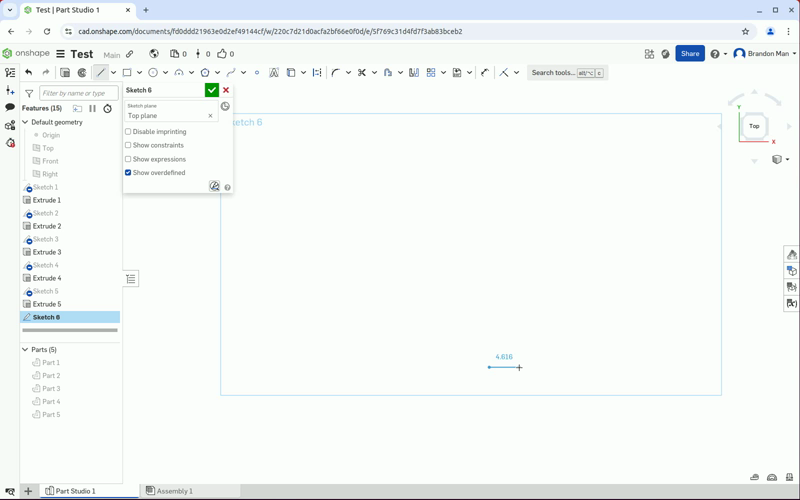
mouse_move(493, 367)
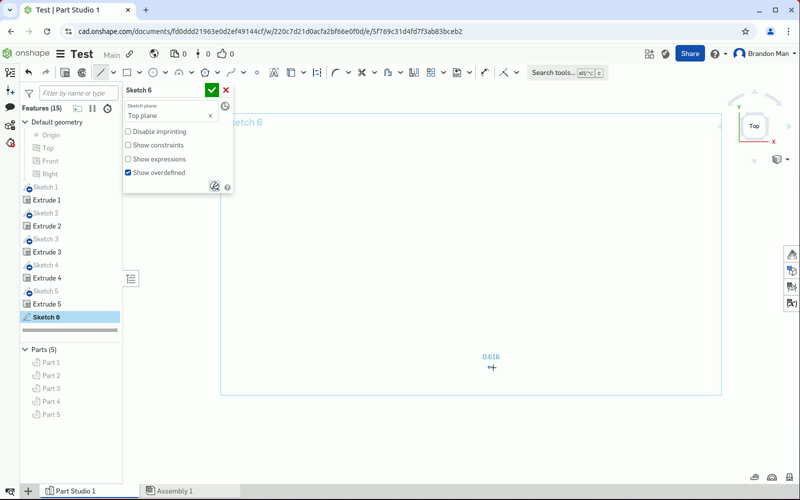
scroll(6)
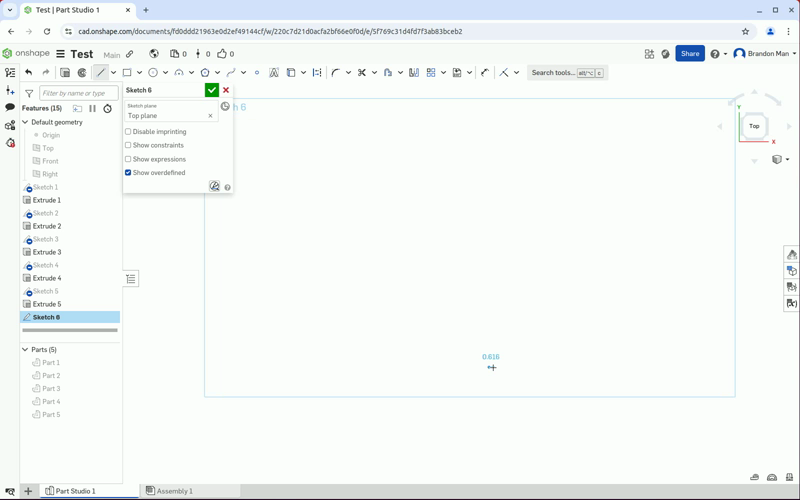
scroll(6)
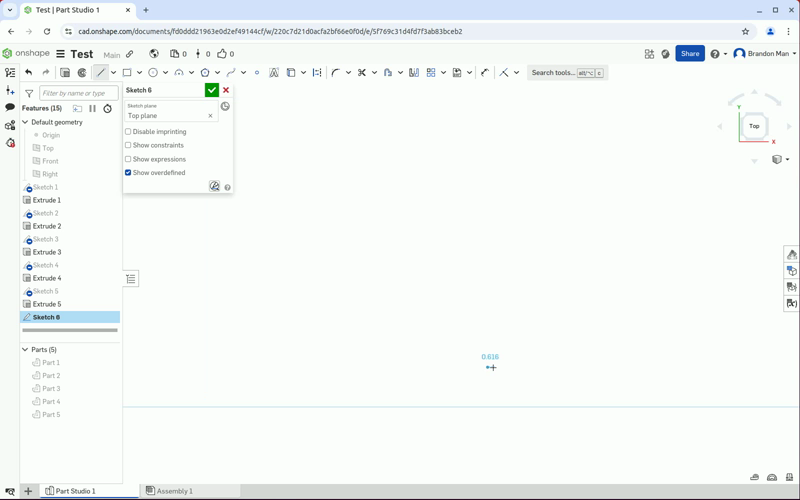
scroll(6)
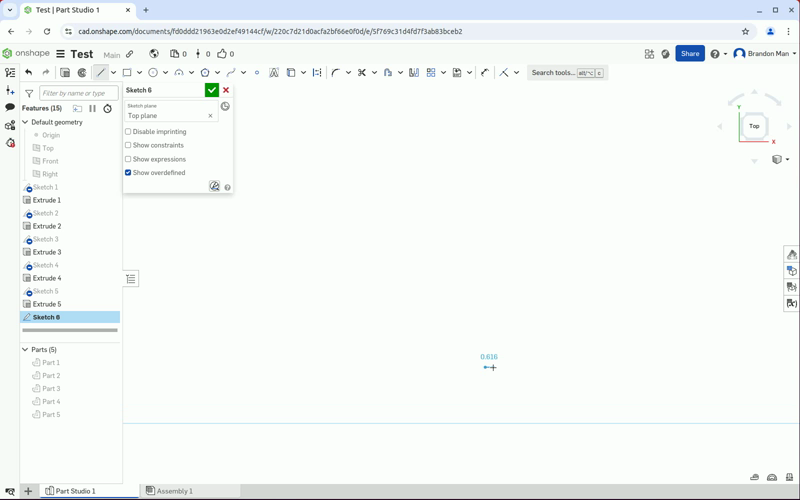
scroll(6)
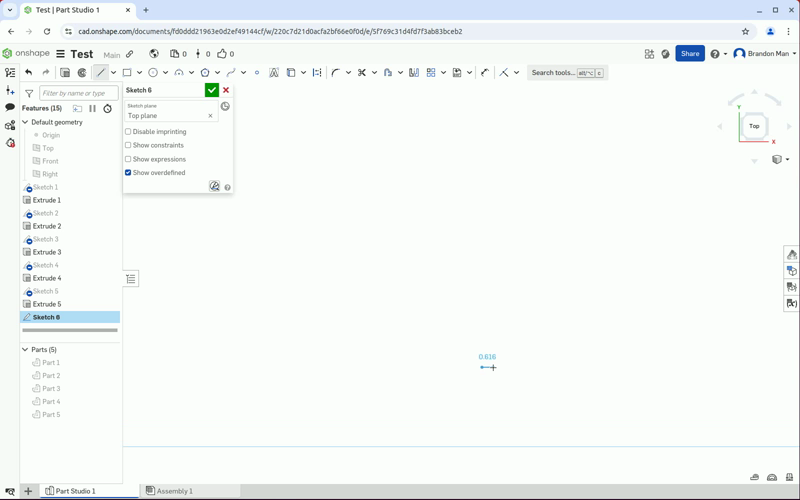
scroll(6)
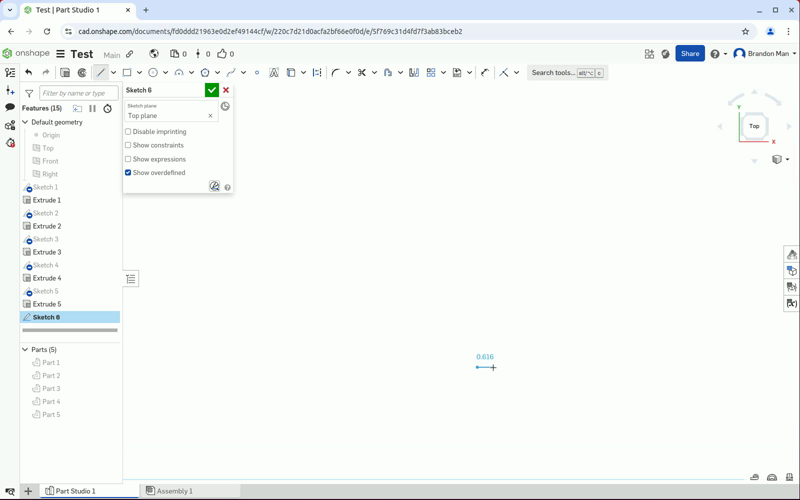
scroll(6)
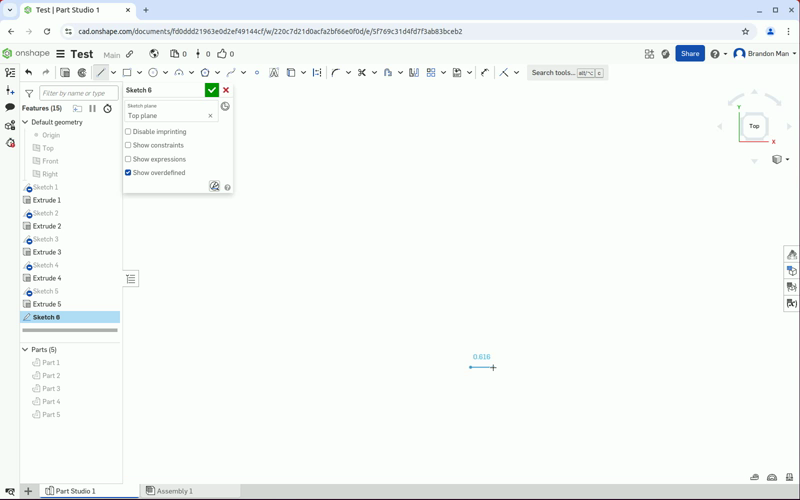
scroll(6)
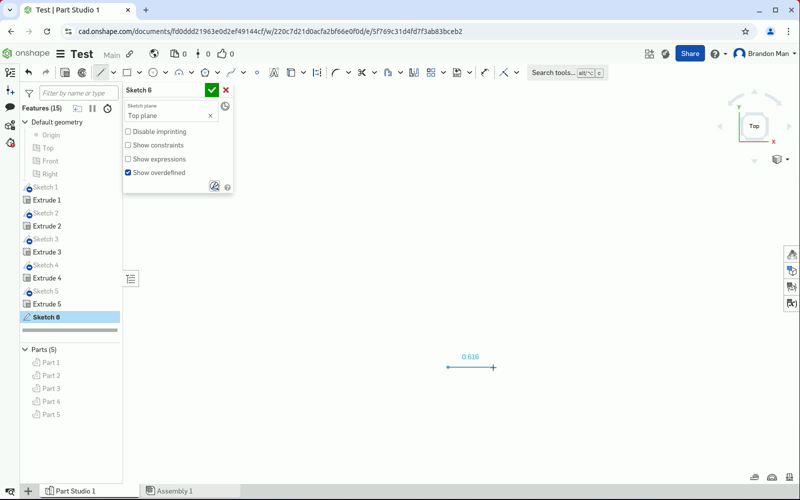
click(493, 367)
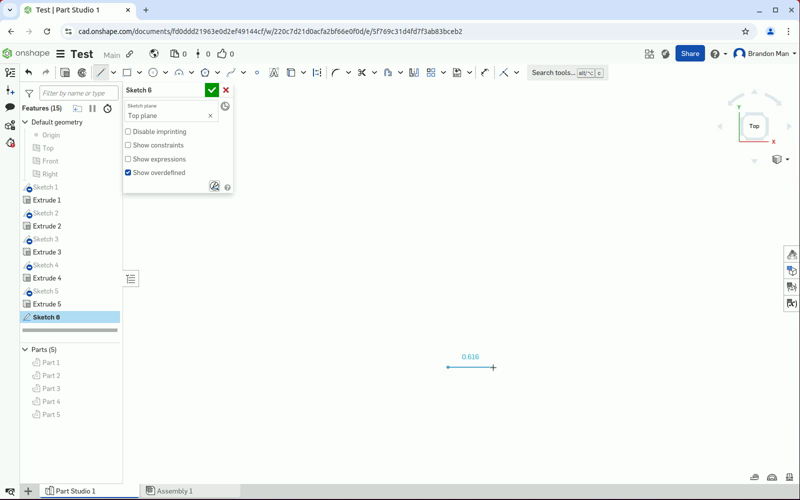
scroll(-6)
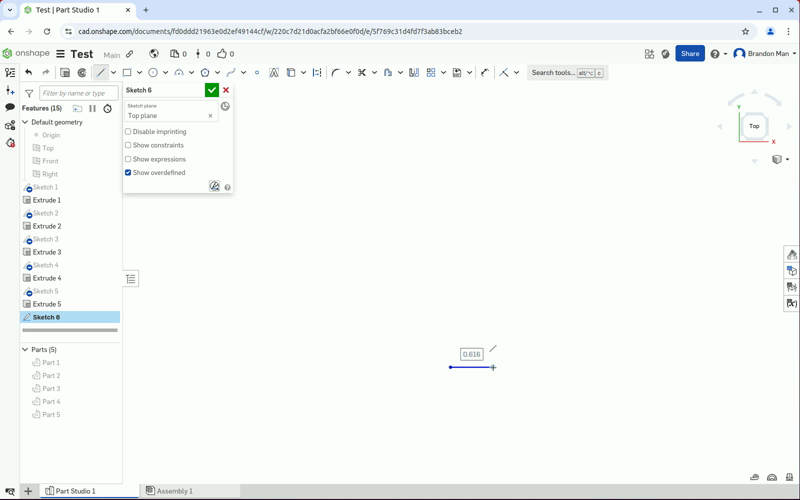
scroll(-6)
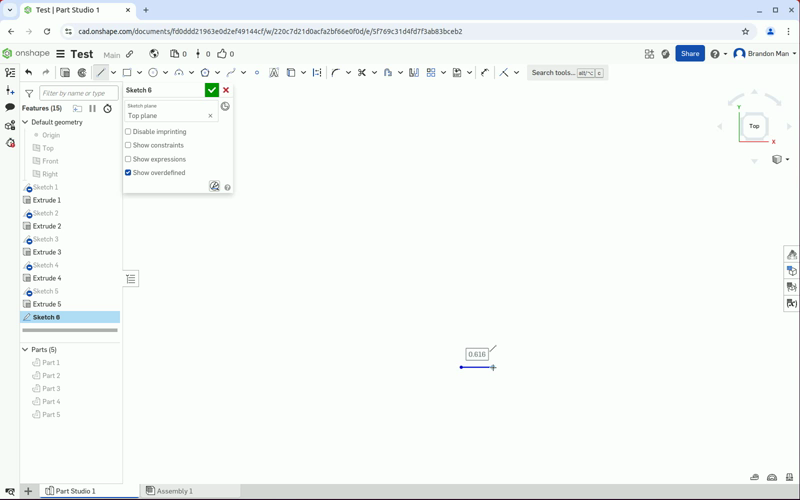
scroll(-6)
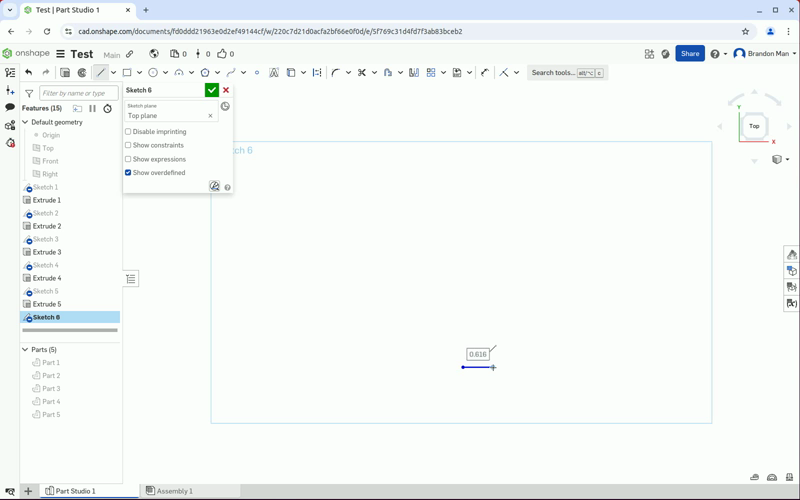
scroll(-6)
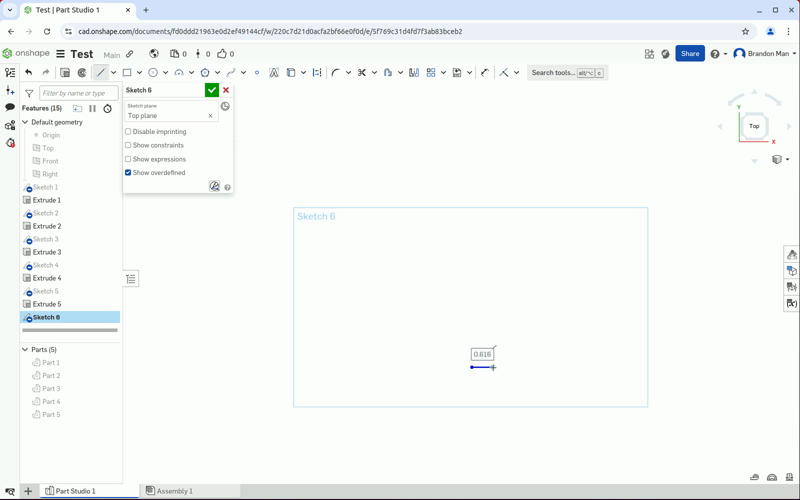
scroll(-6)
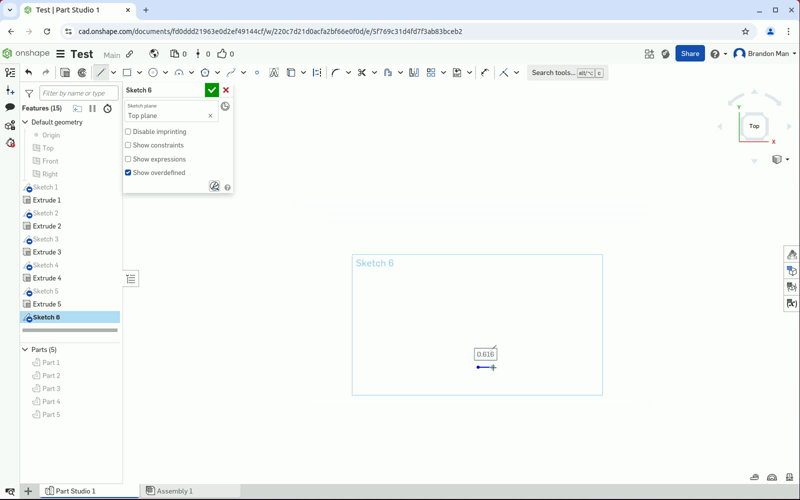
scroll(-6)
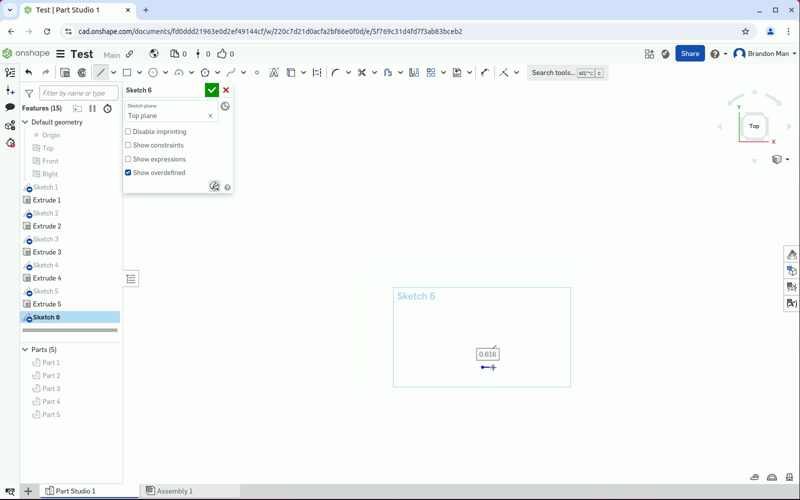
scroll(-6)
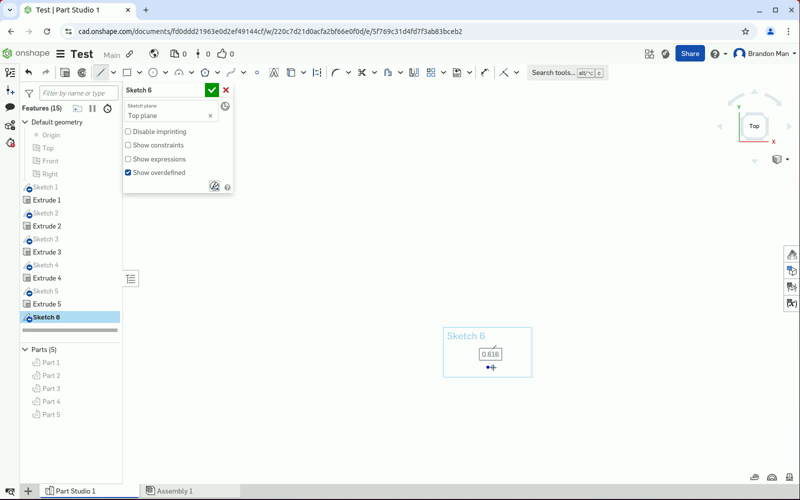
key_up(shift)
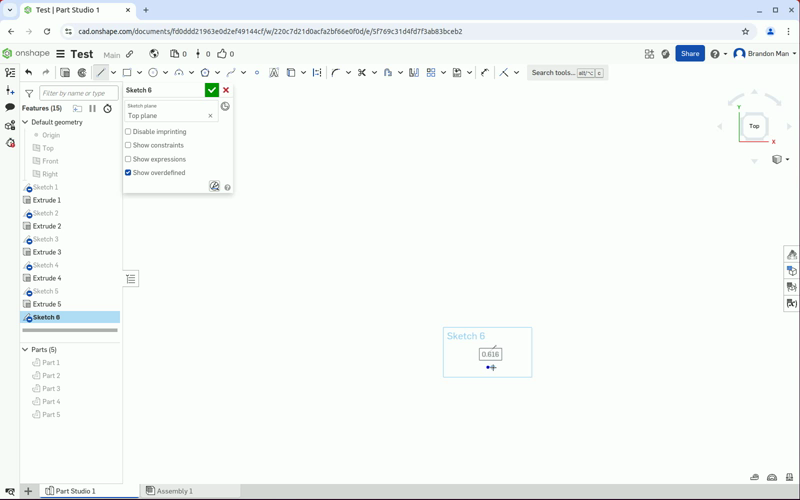
key_down(shift)
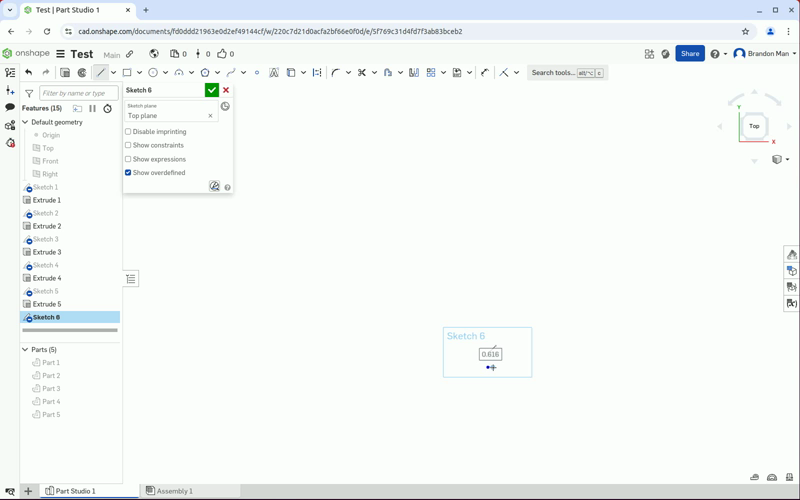
mouse_move(493, 171)
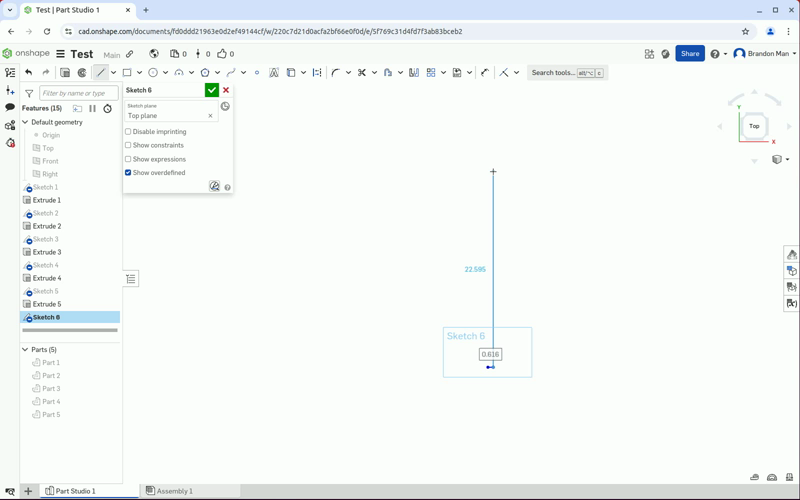
click(493, 171)
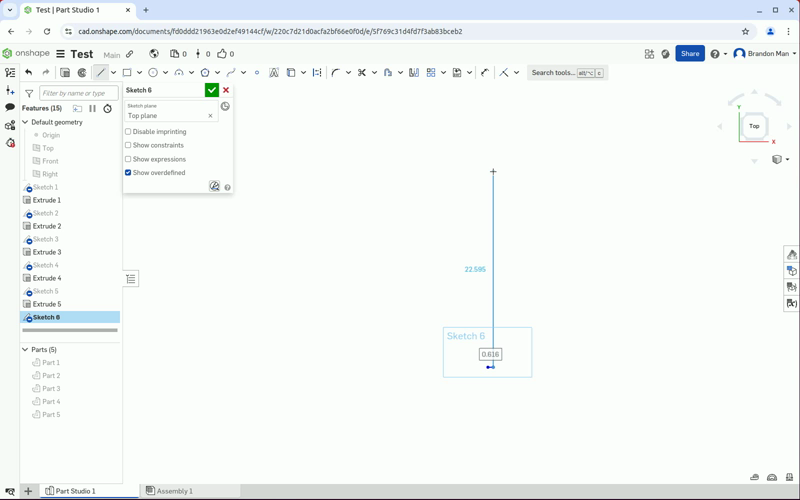
key_up(shift)
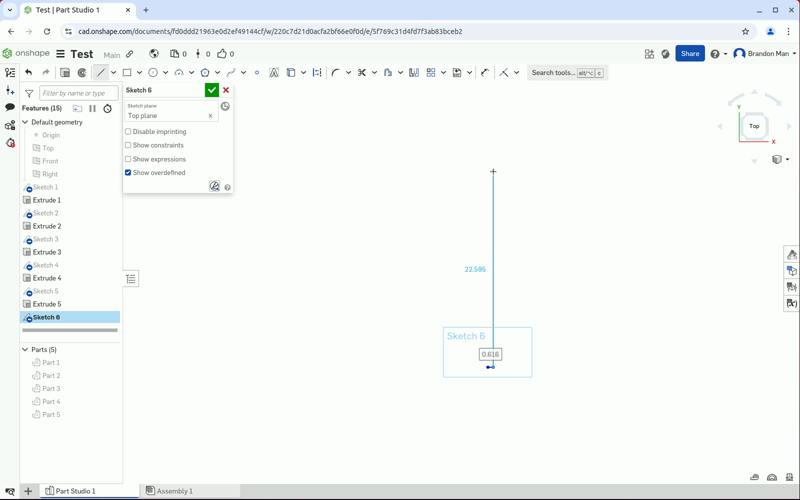
key_down(shift)
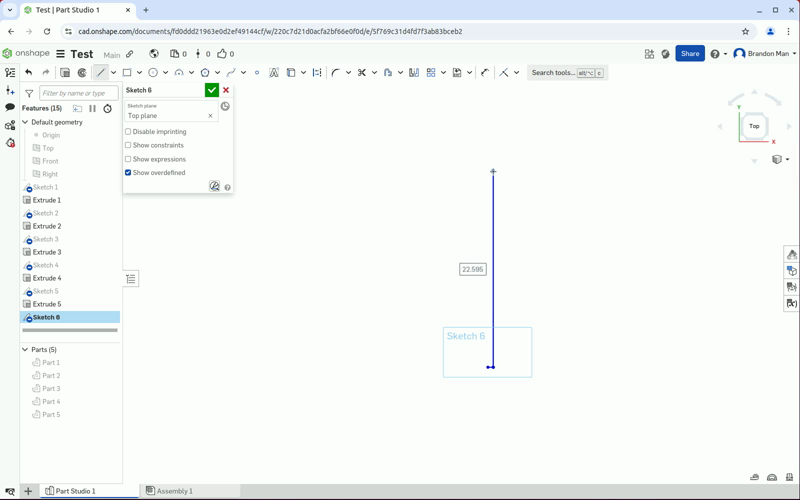
mouse_move(523, 171)
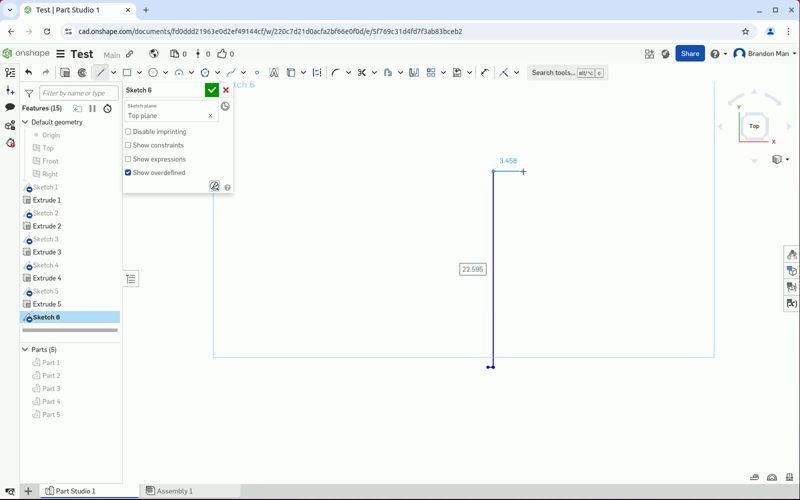
mouse_move(489, 171)
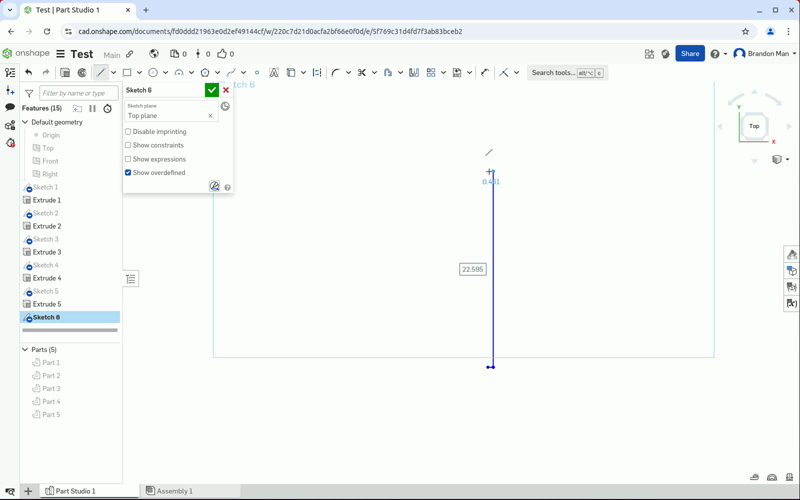
scroll(6)
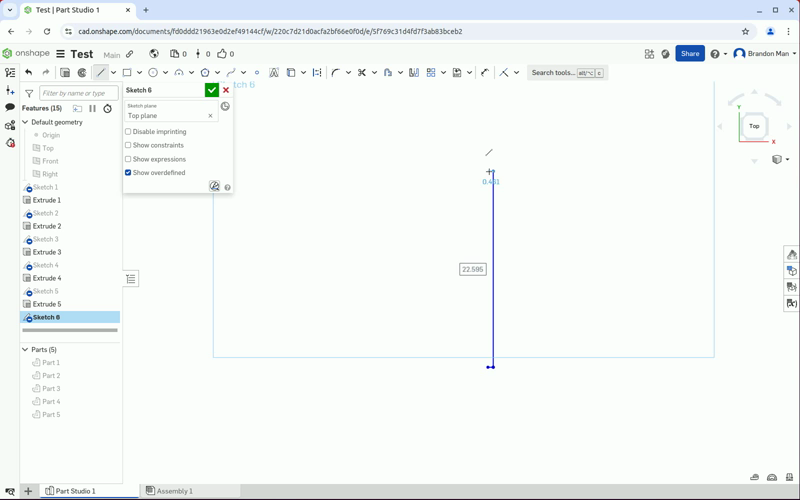
scroll(6)
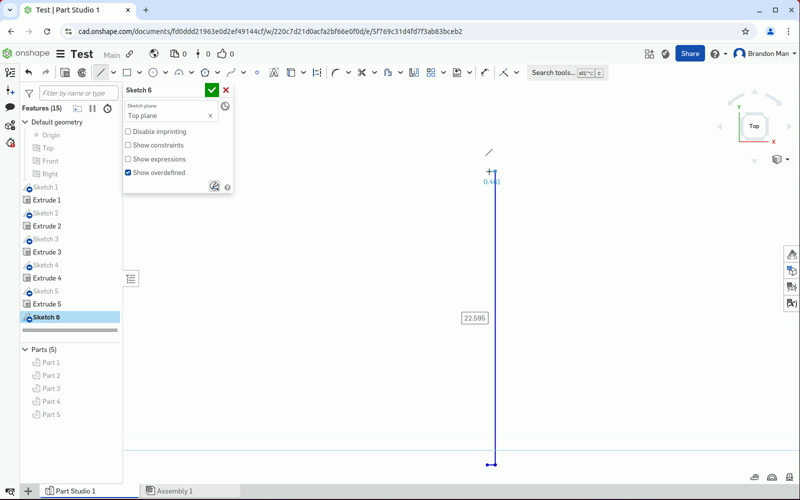
scroll(6)
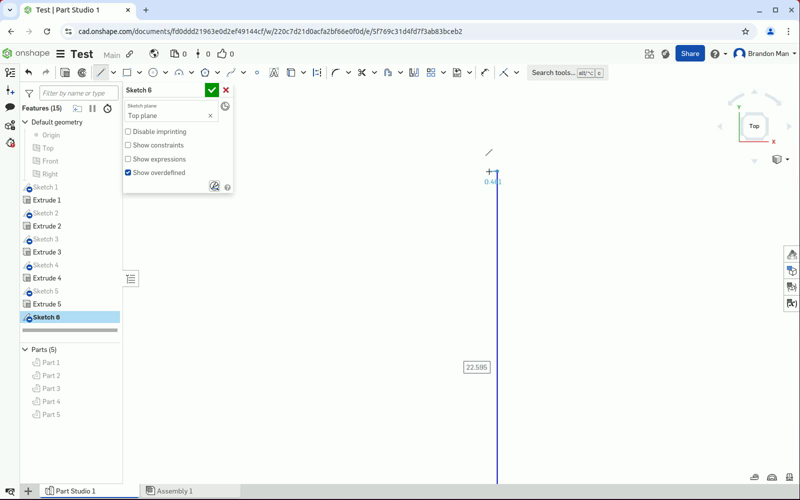
scroll(6)
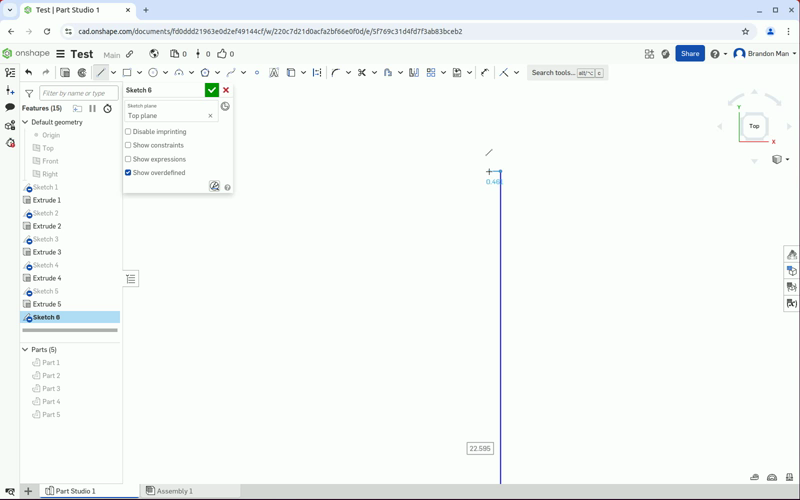
scroll(6)
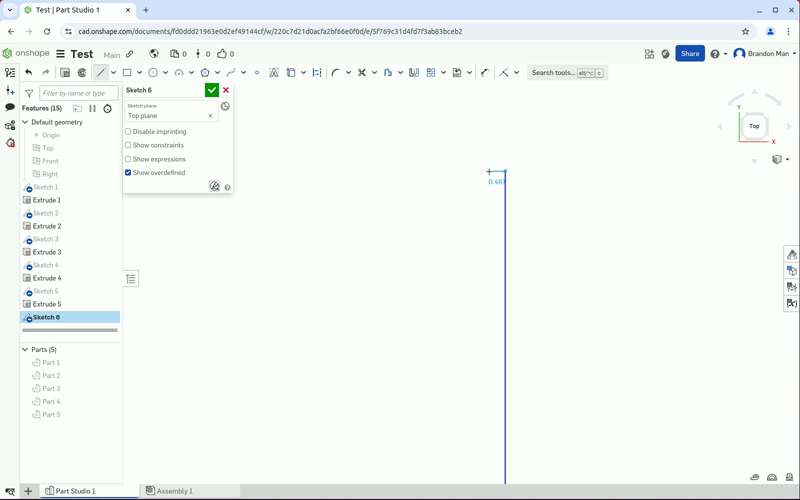
scroll(6)
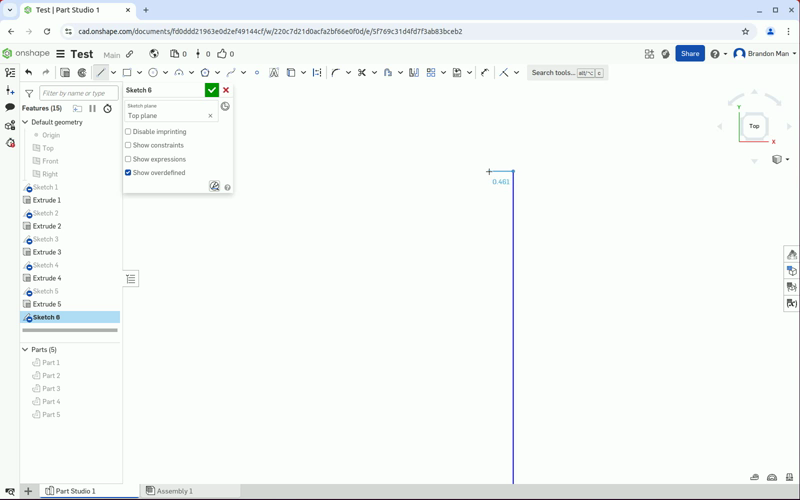
scroll(6)
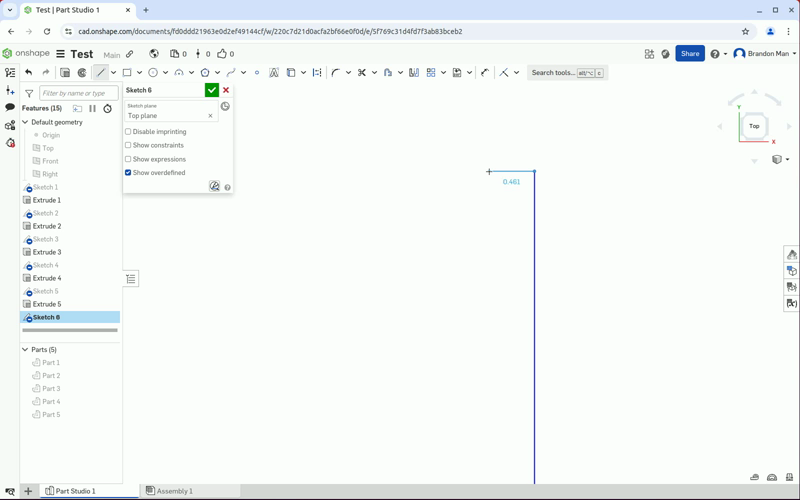
click(489, 171)
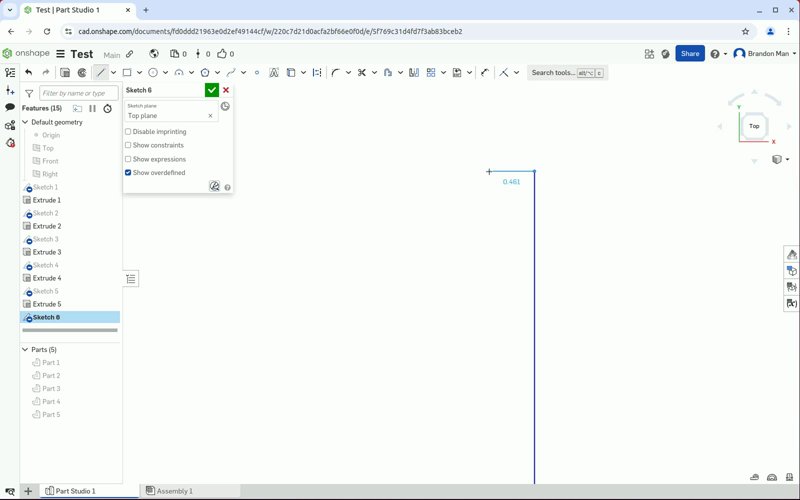
scroll(-6)
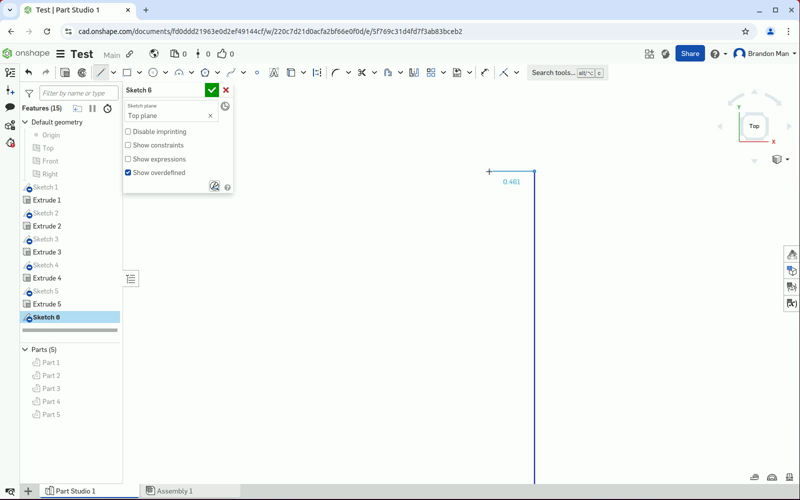
scroll(-6)
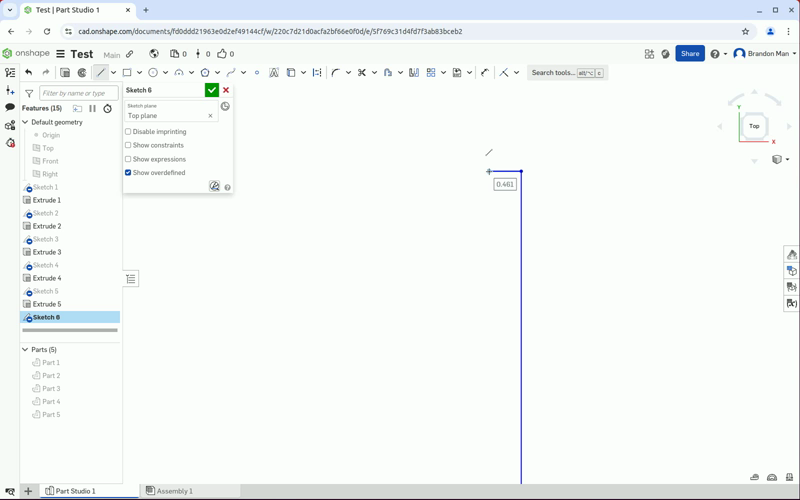
scroll(-6)
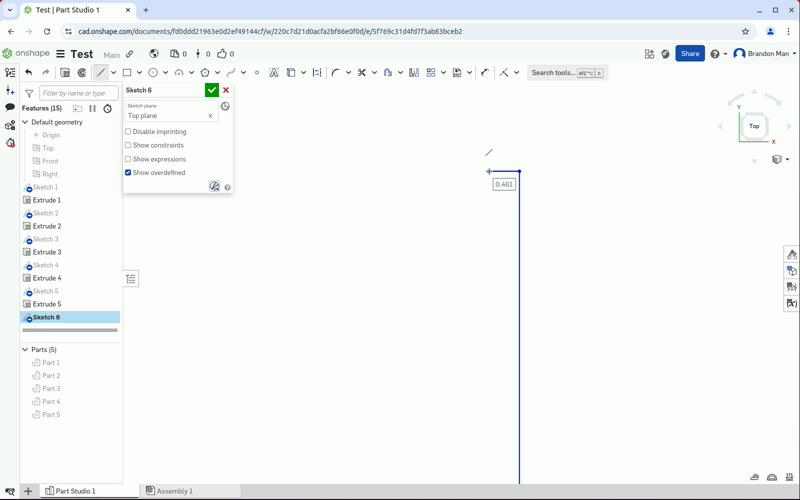
scroll(-6)
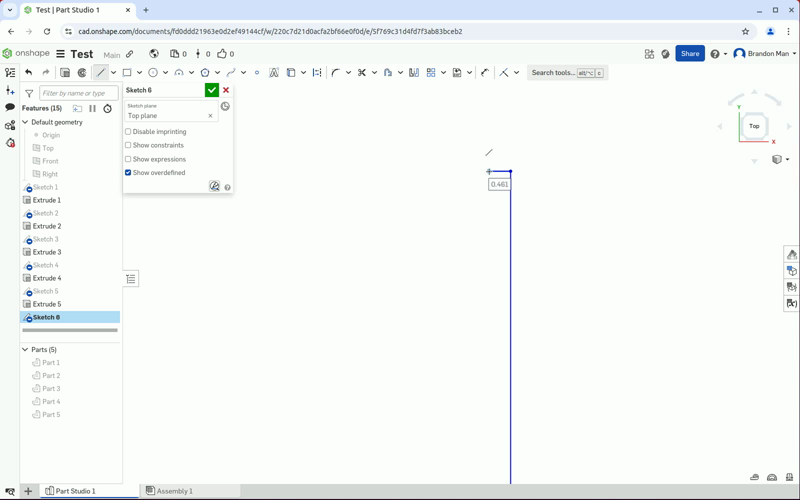
scroll(-6)
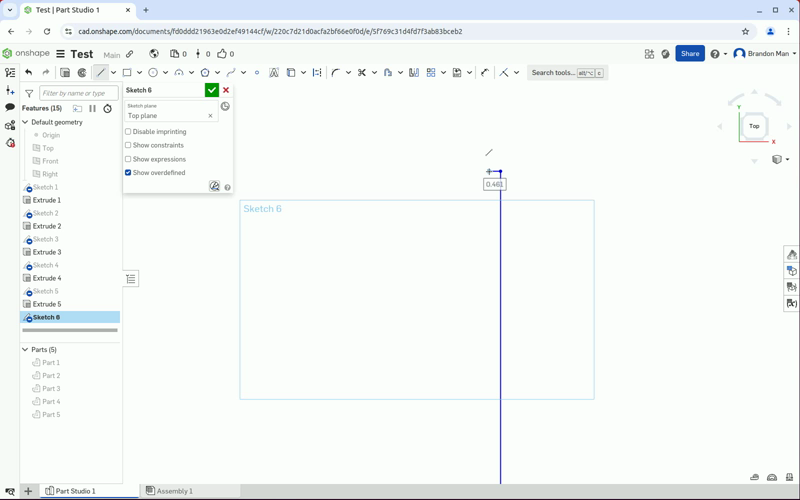
scroll(-6)
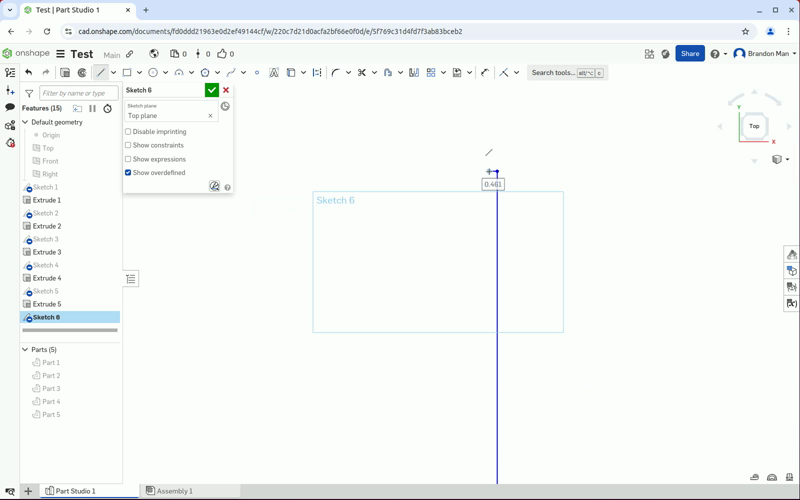
scroll(-6)
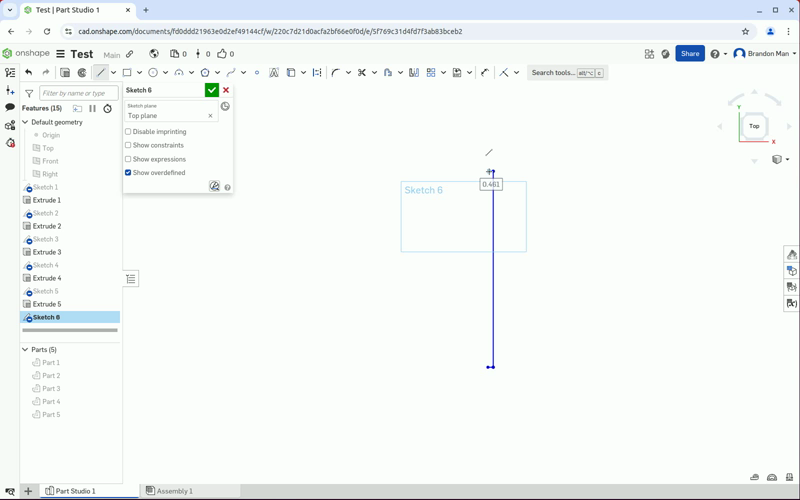
key_up(shift)
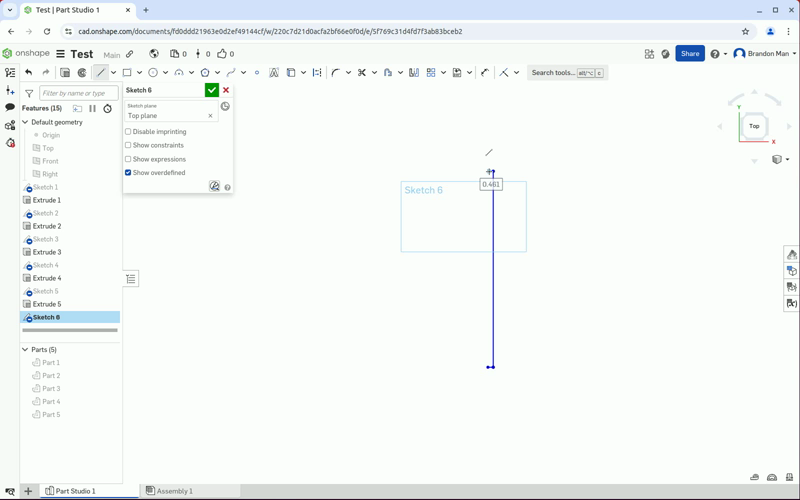
key_down(shift)
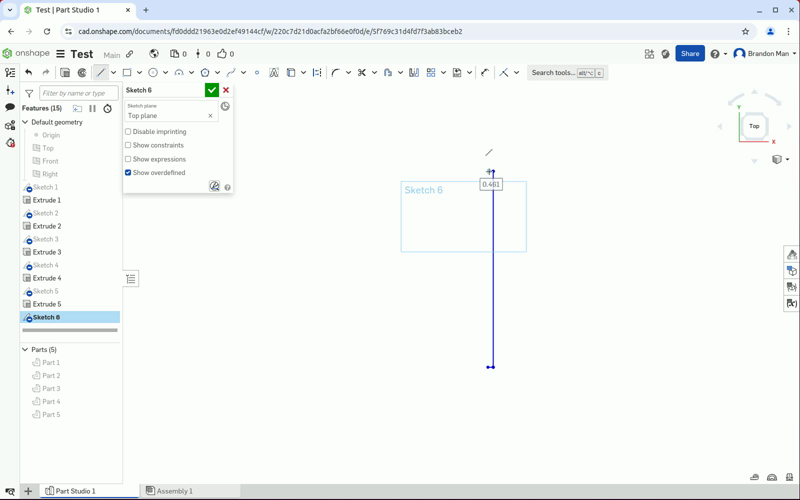
mouse_move(489, 367)
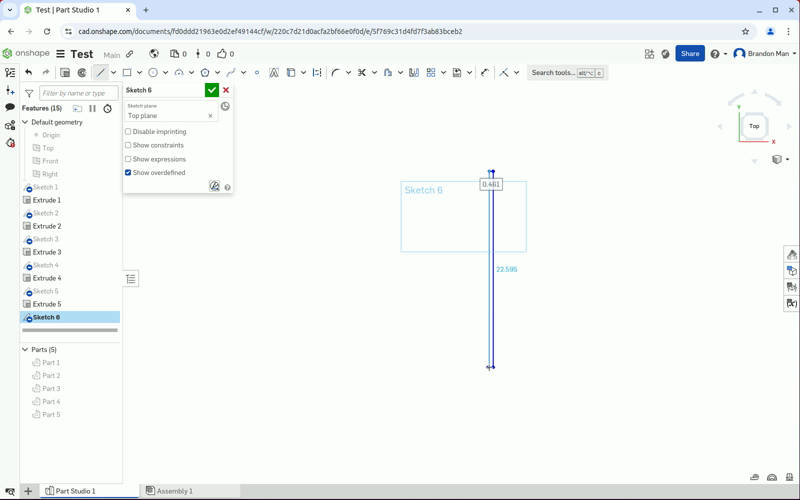
scroll(6)
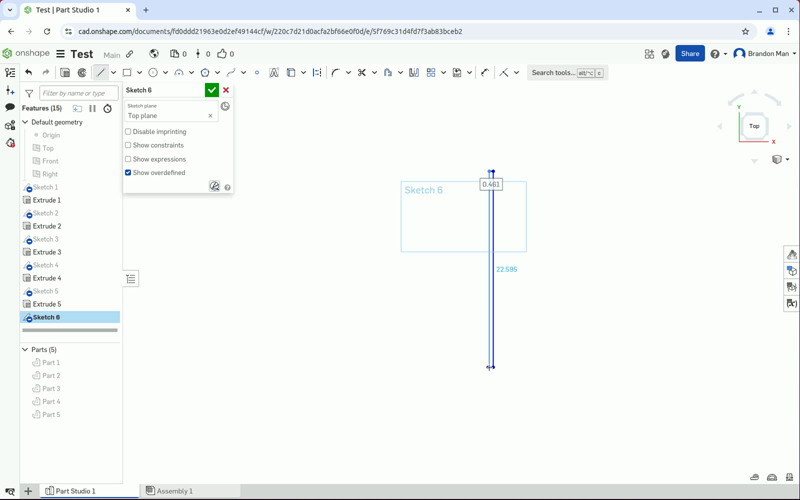
scroll(6)
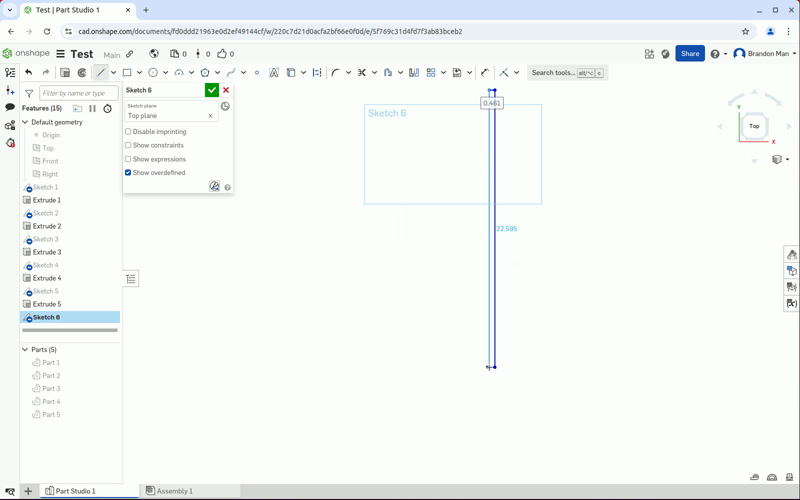
scroll(6)
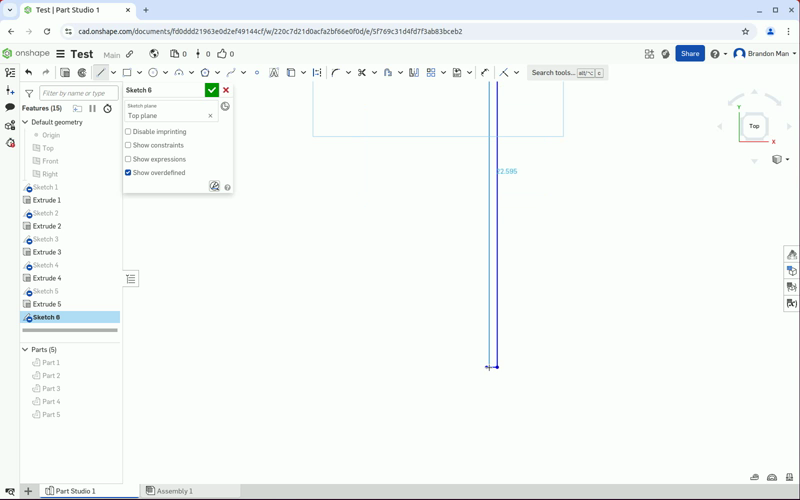
scroll(6)
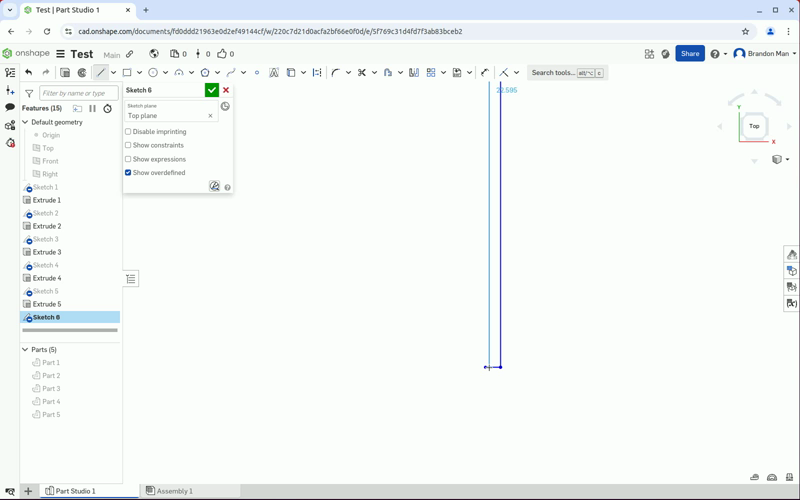
scroll(6)
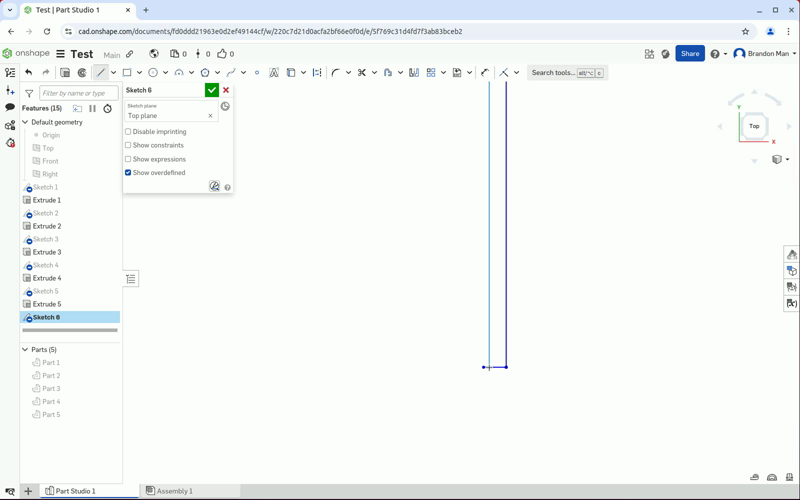
scroll(6)
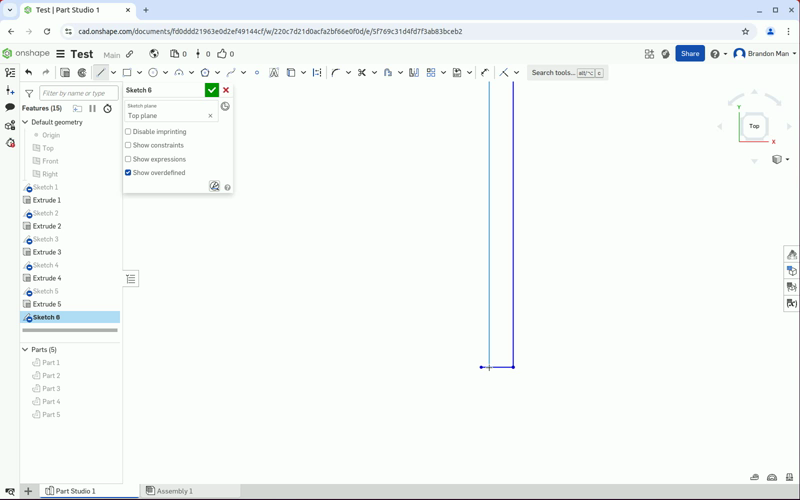
scroll(6)
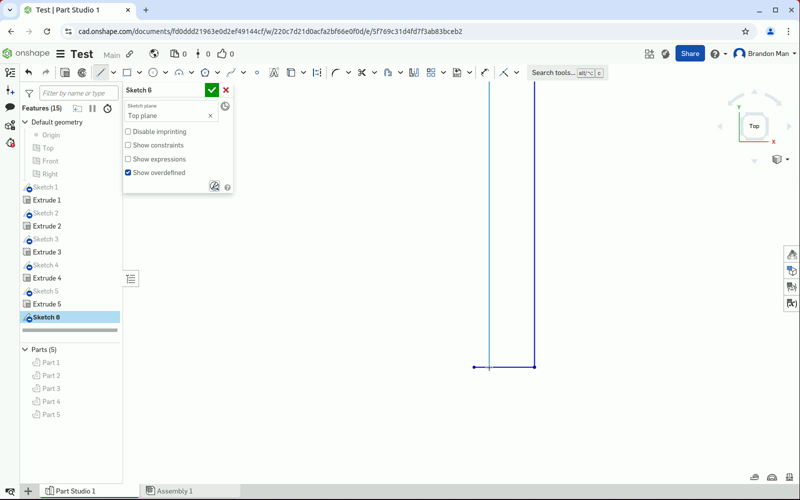
key_up(shift)
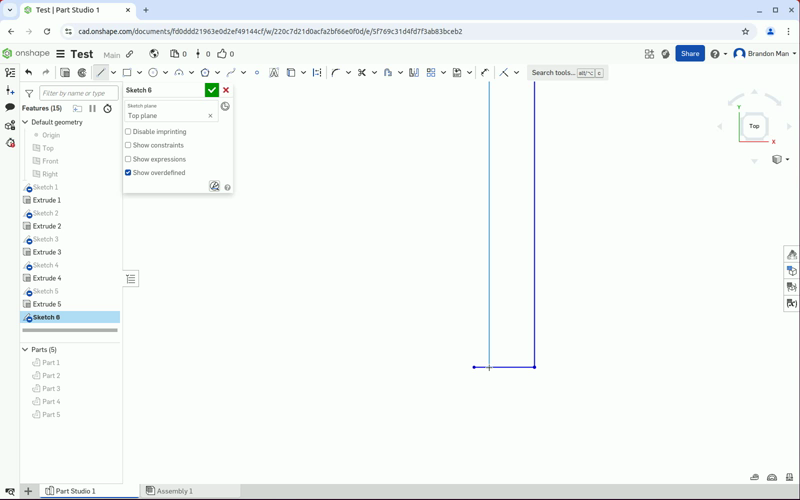
click(489, 367)
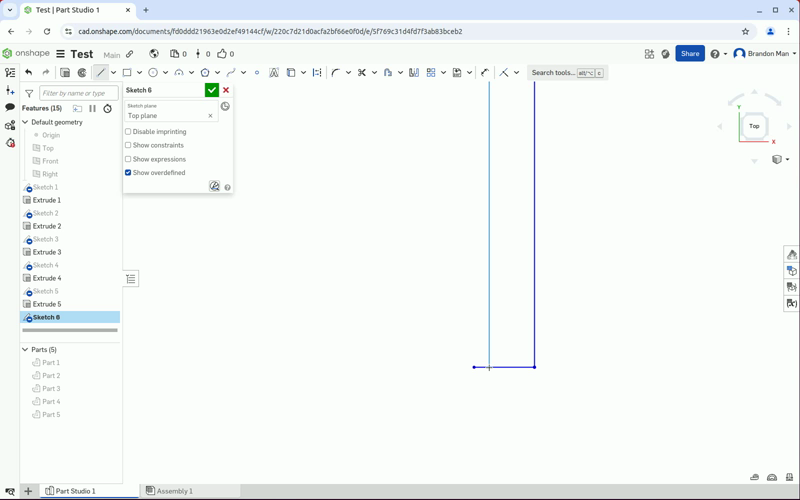
scroll(-6)
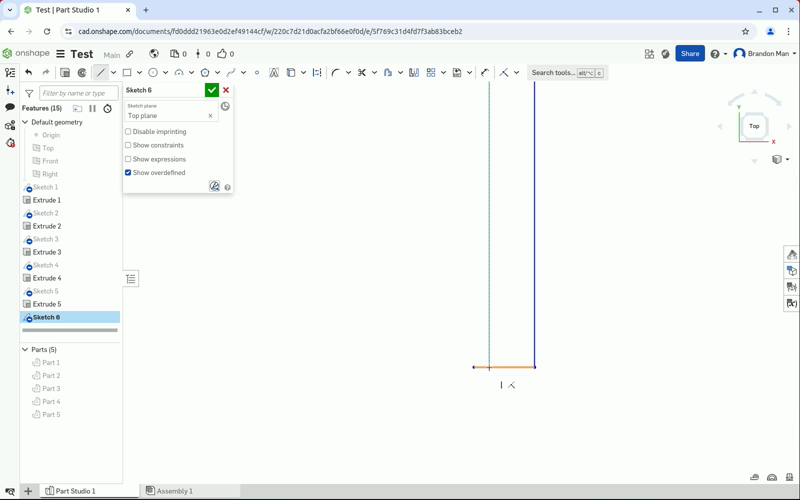
scroll(-6)
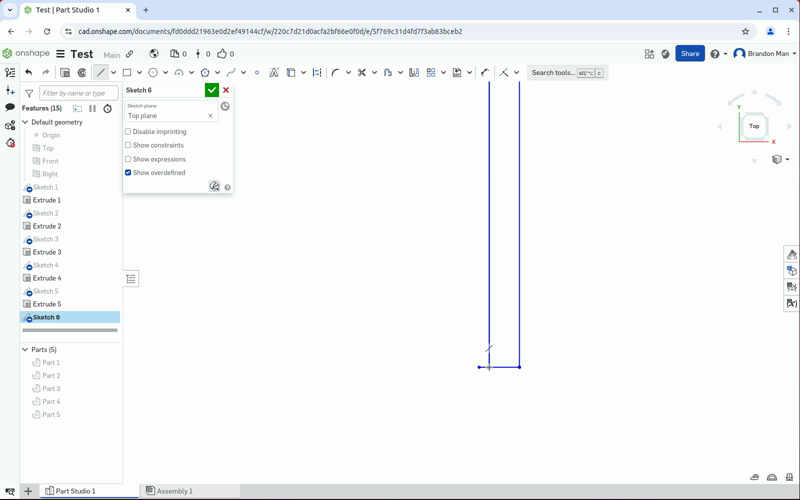
scroll(-6)
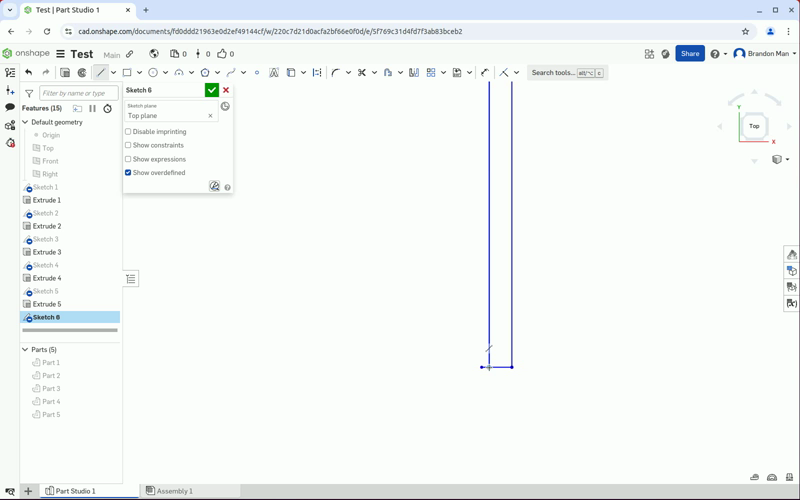
scroll(-6)
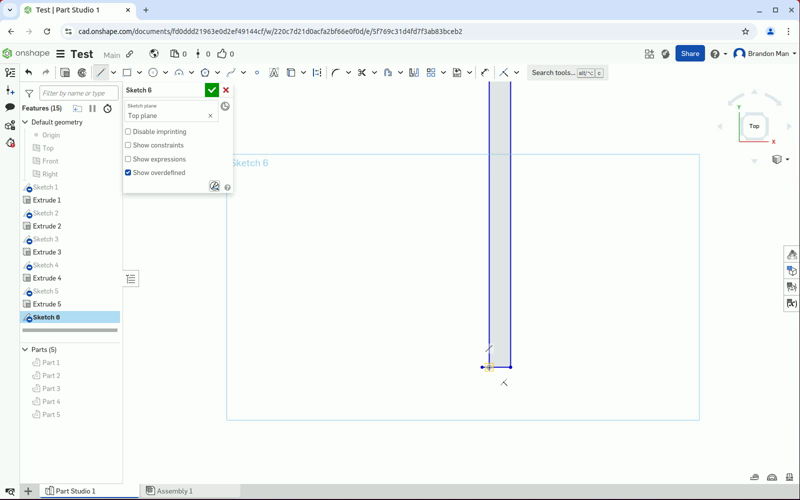
scroll(-6)
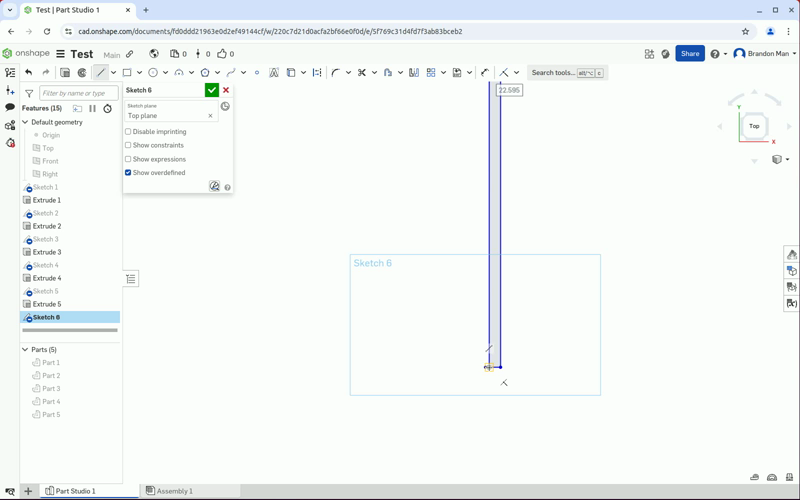
scroll(-6)
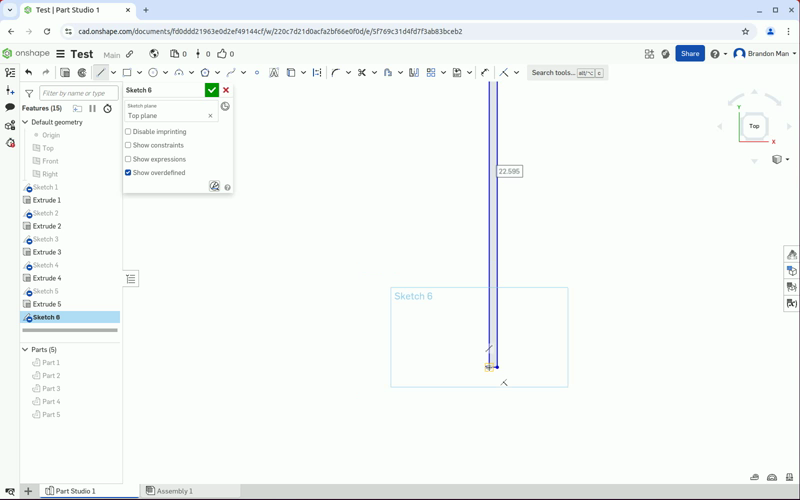
scroll(-6)
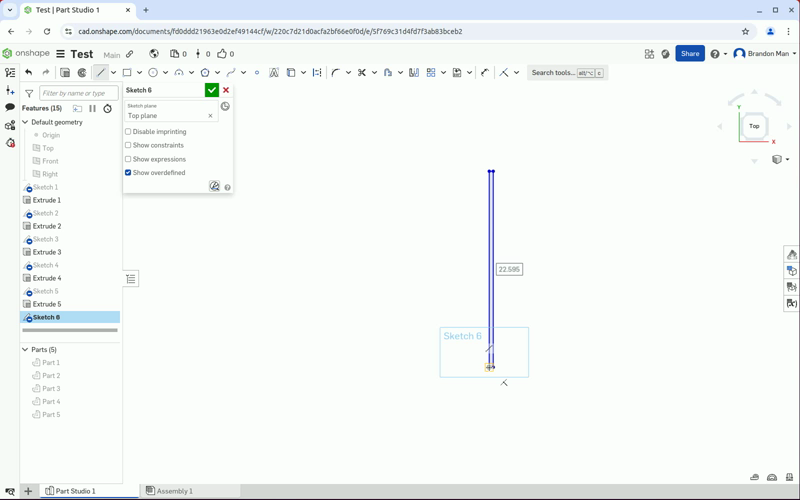
key(esc)
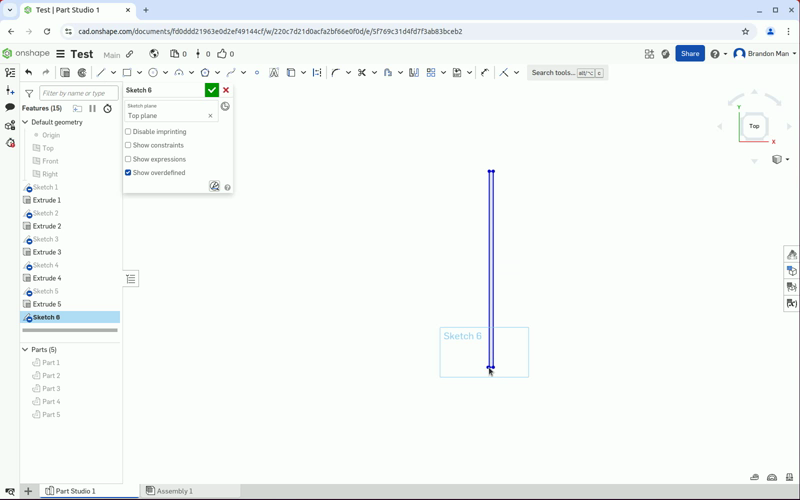
mouse_move(491, 289)
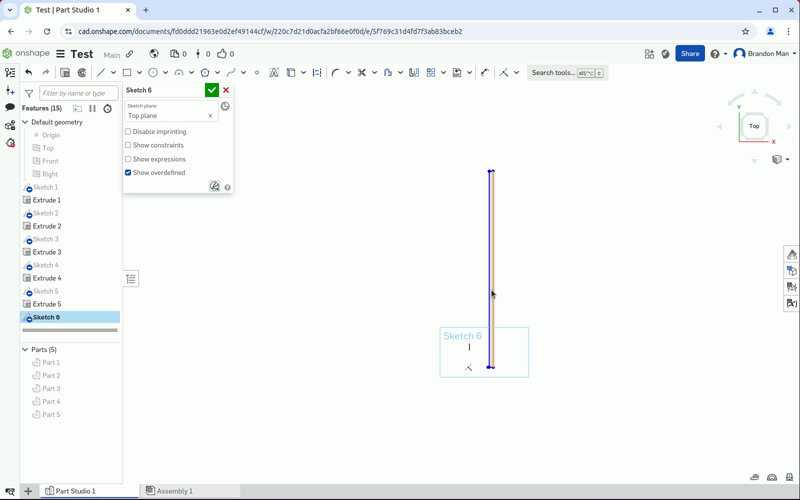
scroll(6)
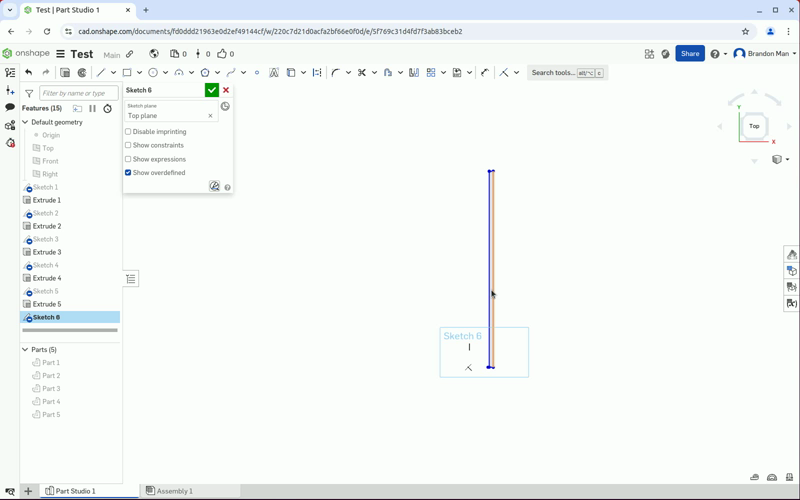
scroll(6)
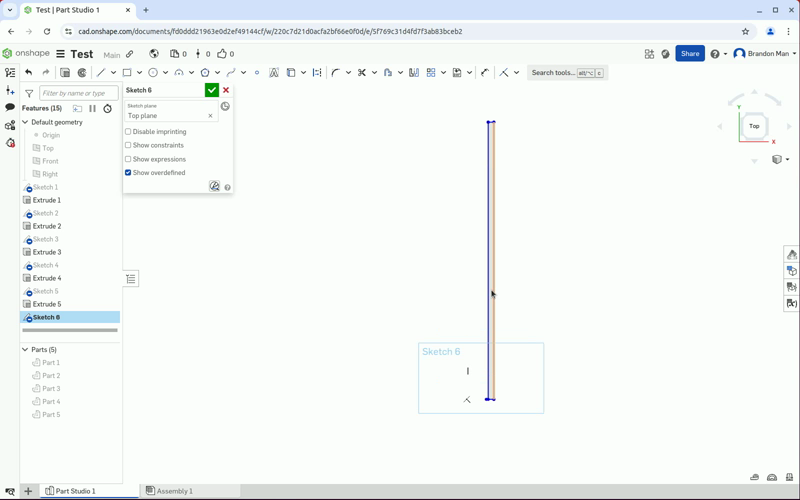
scroll(6)
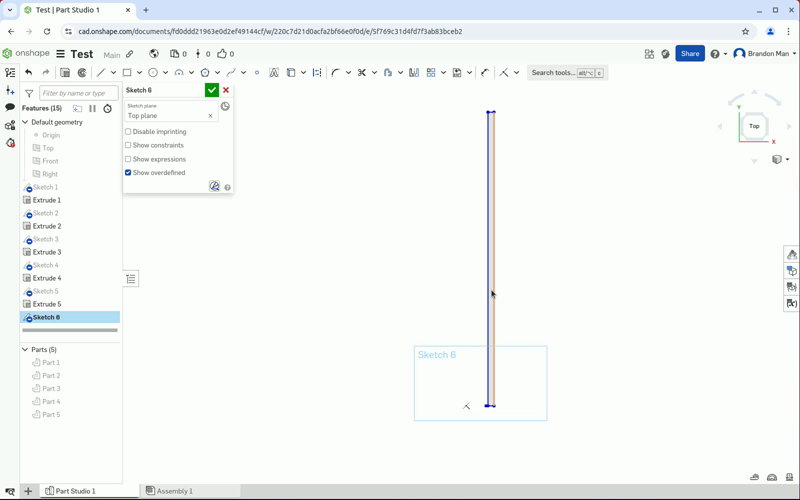
scroll(6)
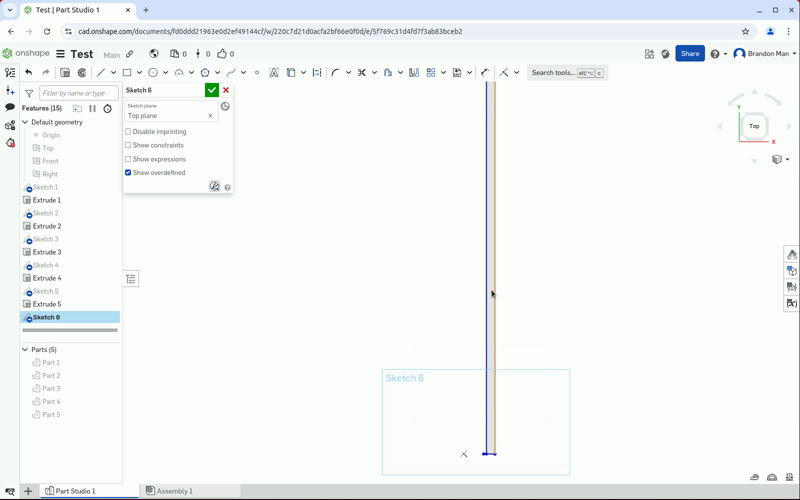
scroll(6)
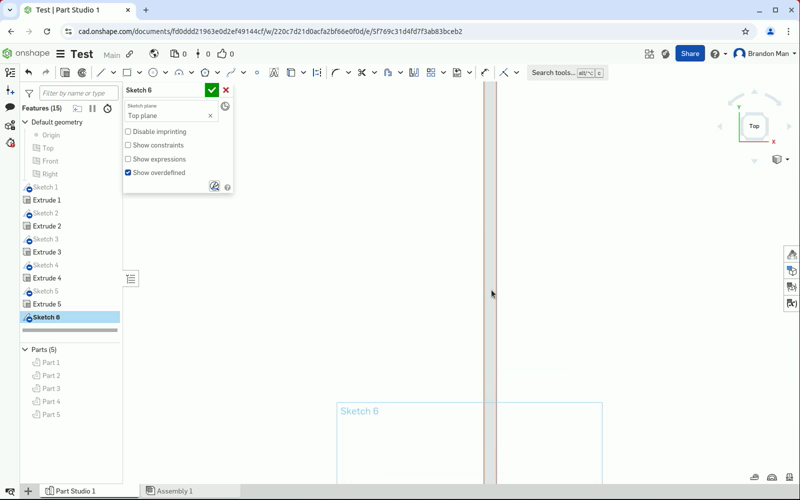
scroll(6)
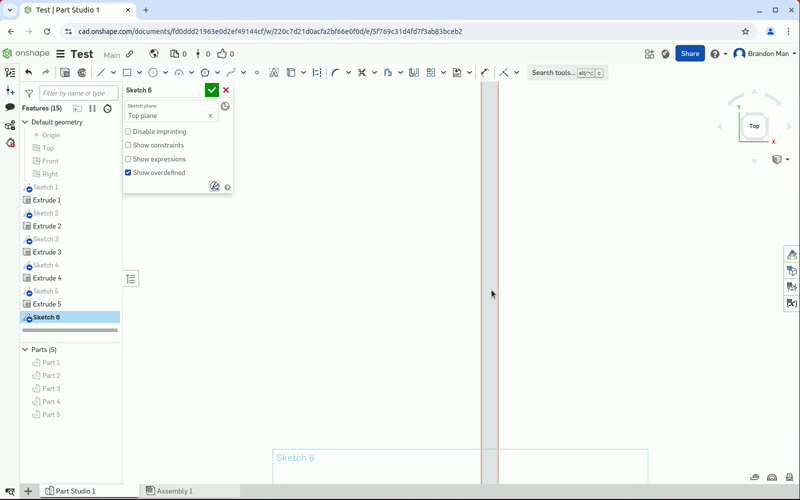
scroll(6)
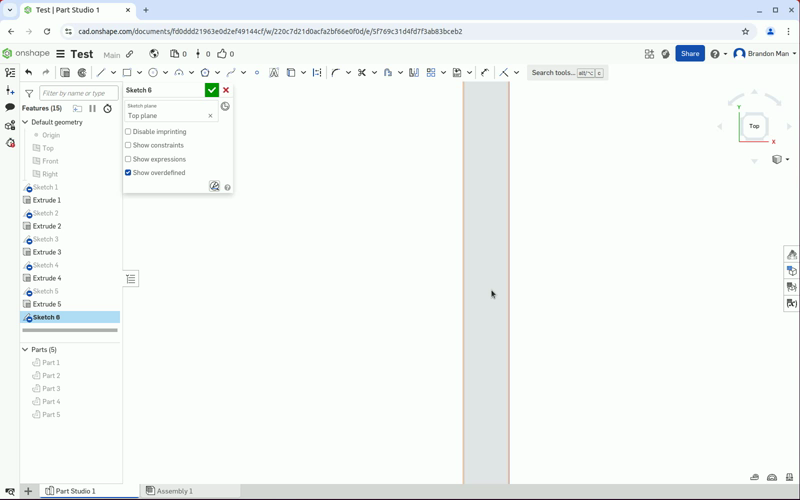
click(491, 289)
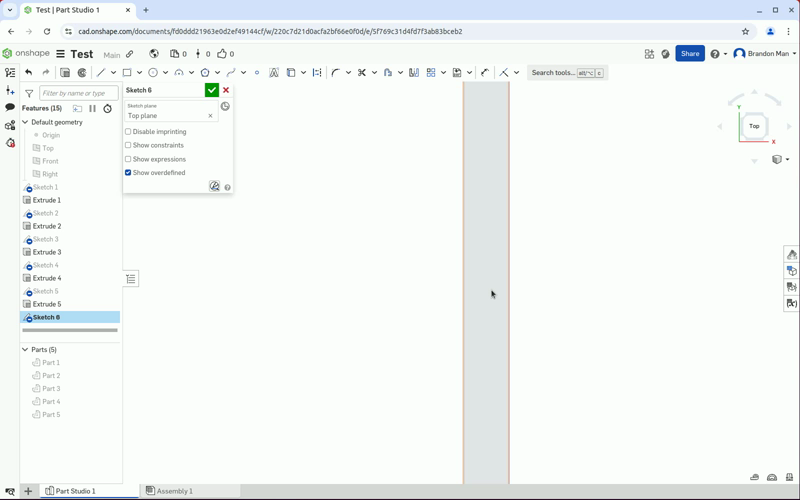
scroll(-6)
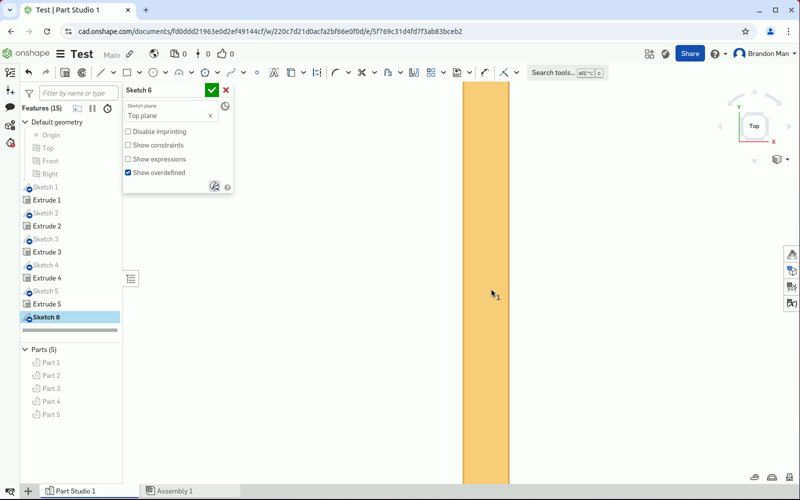
scroll(-6)
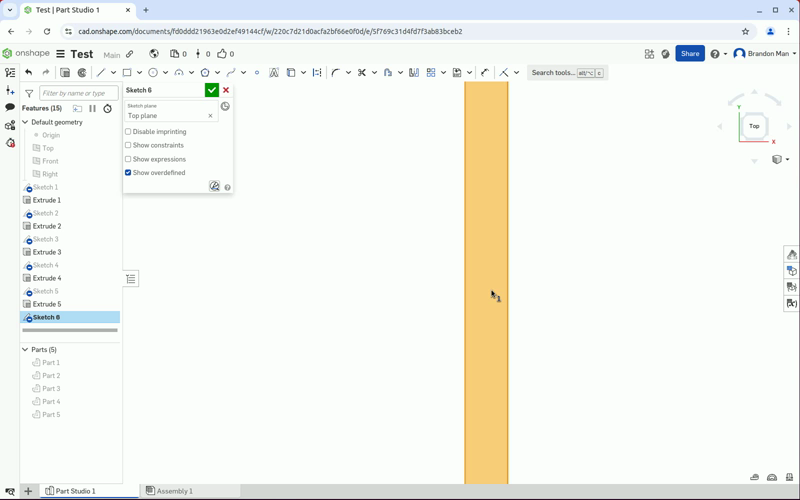
scroll(-6)
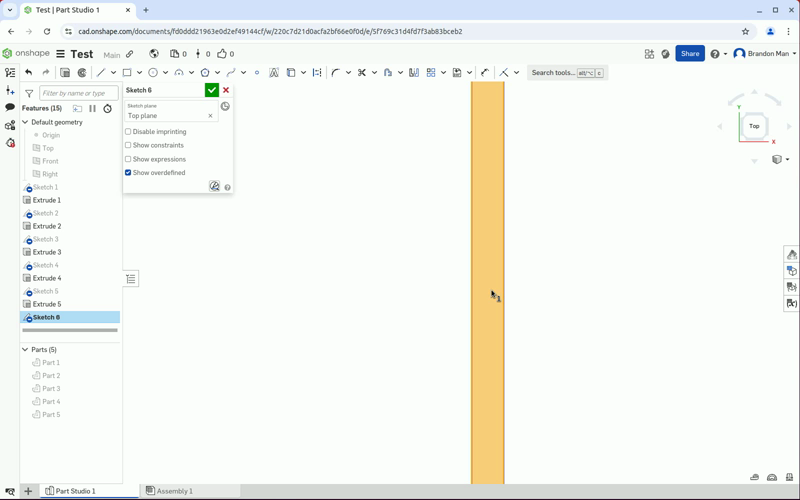
scroll(-6)
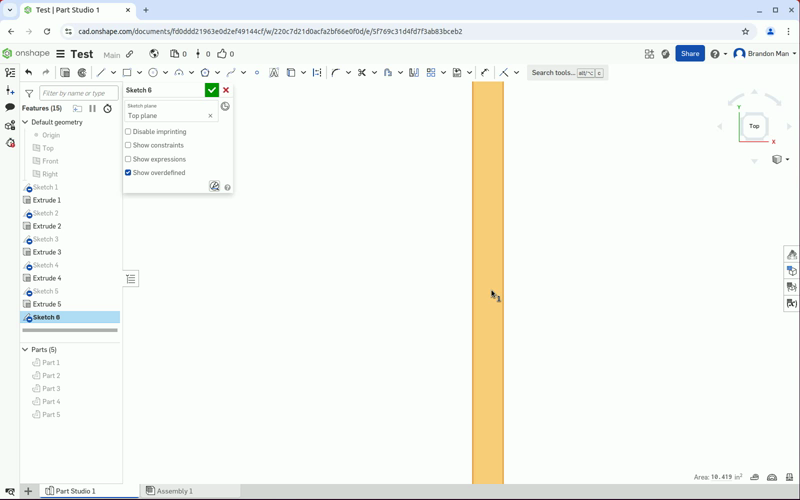
scroll(-6)
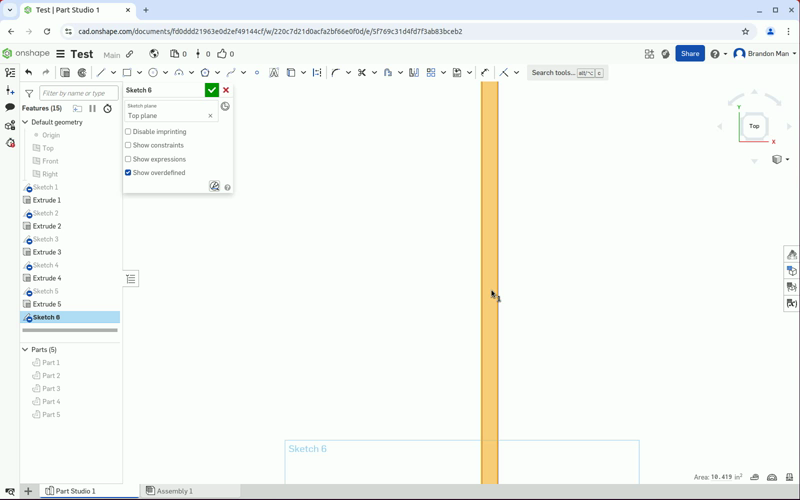
scroll(-6)
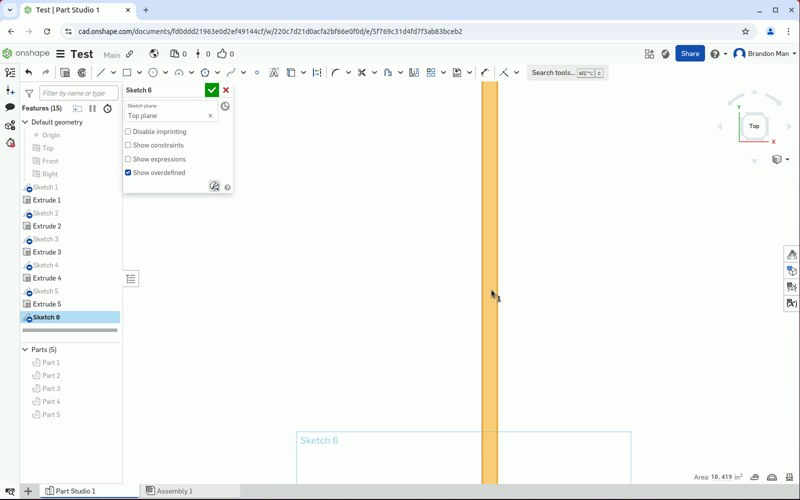
scroll(-6)
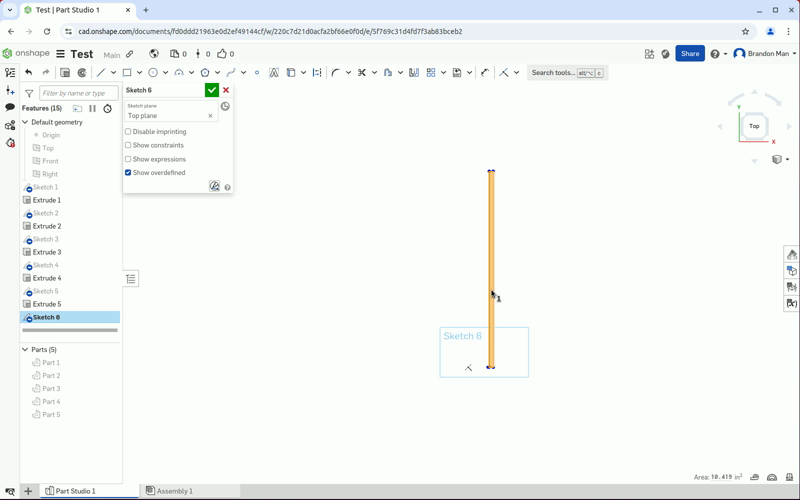
mouse_move(73, 352)
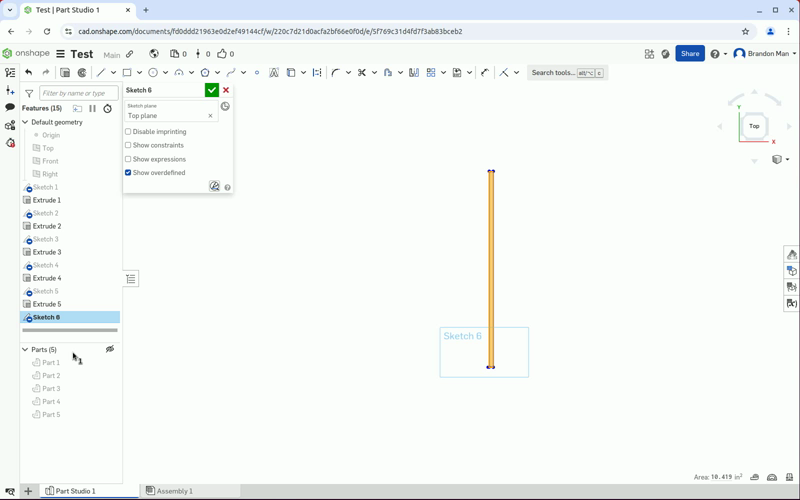
key(shift+y)
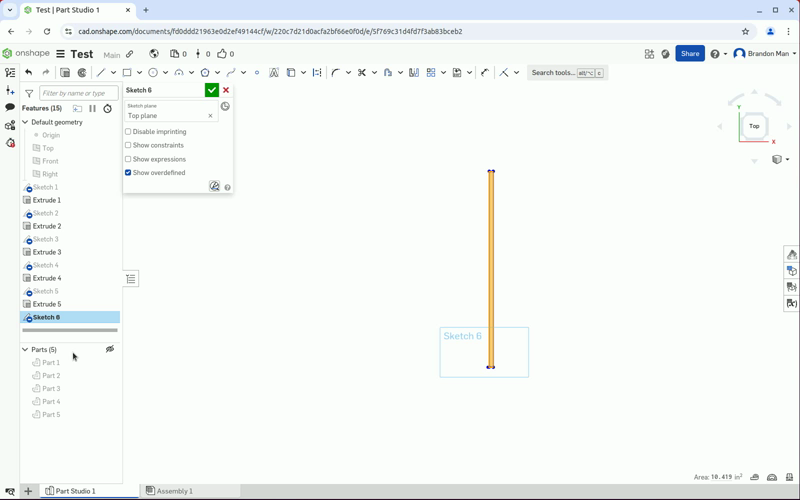
key(shift+e)
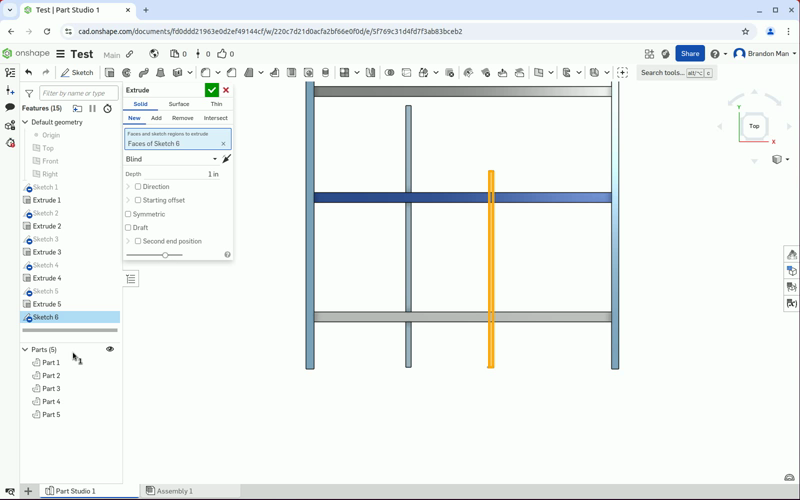
mouse_move(143, 106)
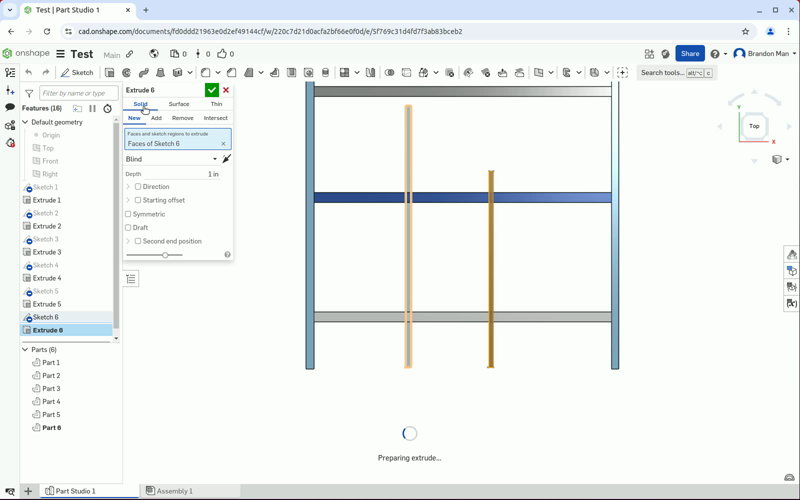
click(143, 106)
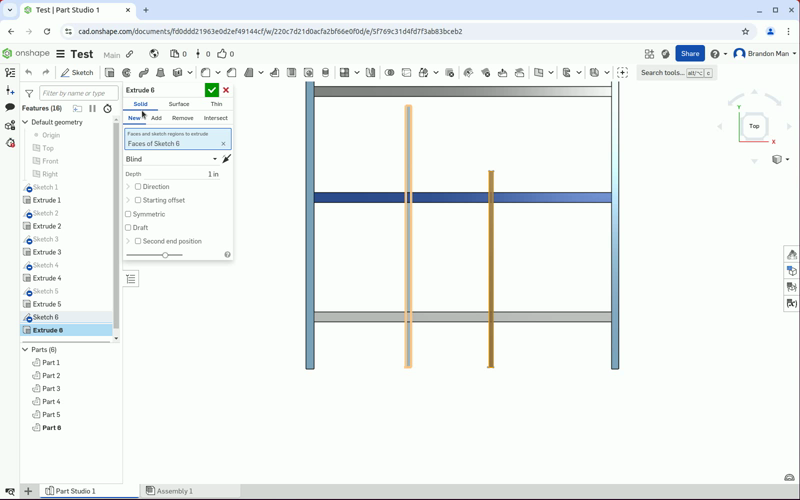
mouse_move(137, 120)
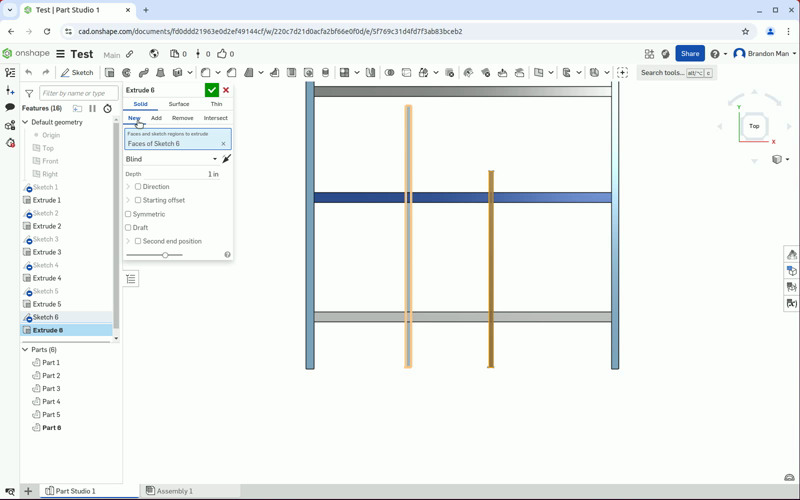
click(137, 120)
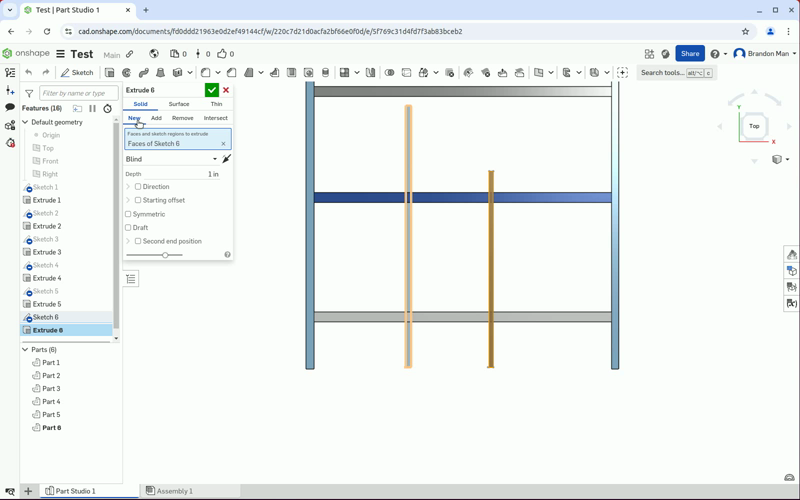
key(tab, 4)
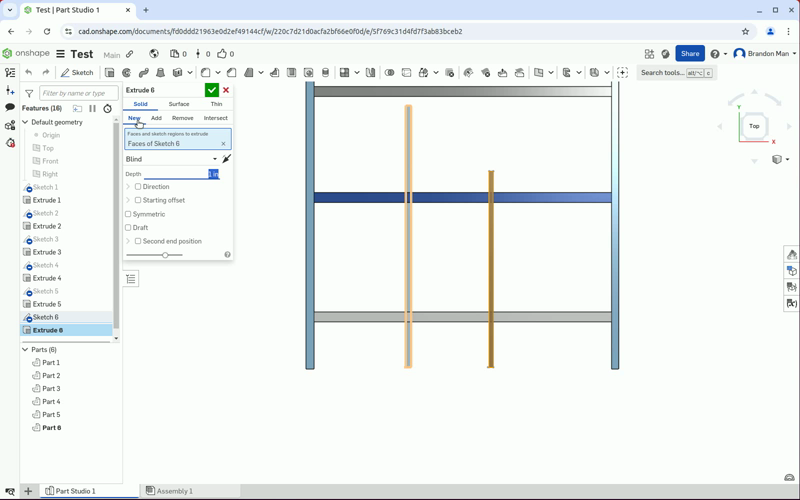
text(-1.444)
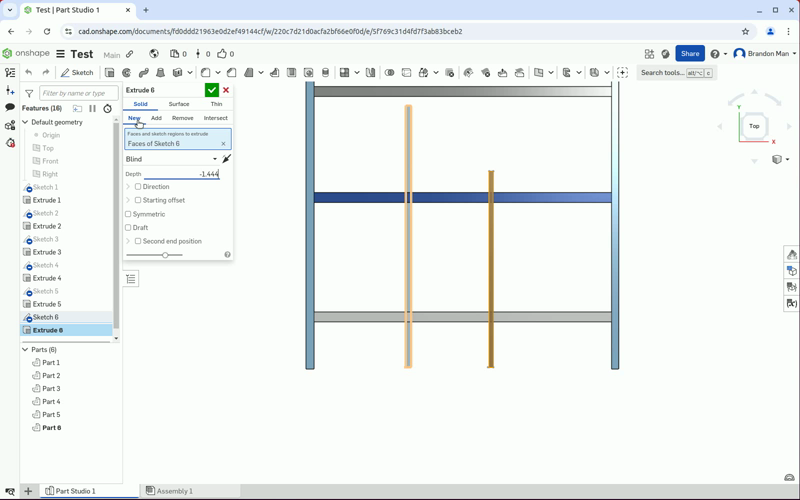
key(enter)
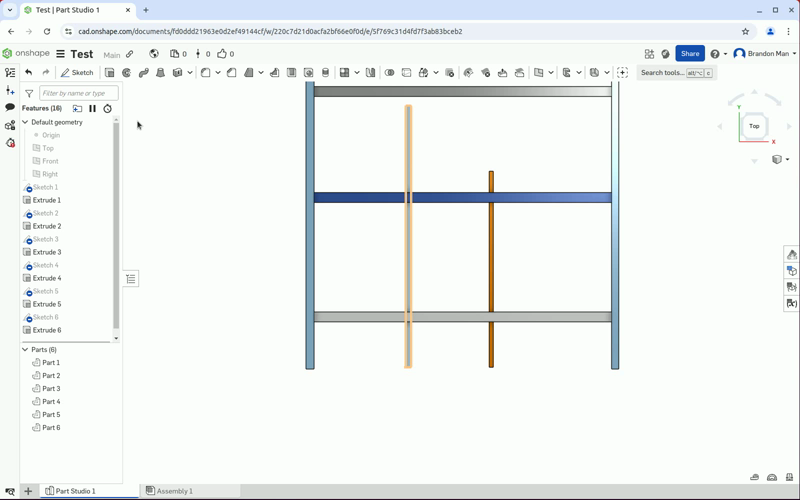
key(shift+h)
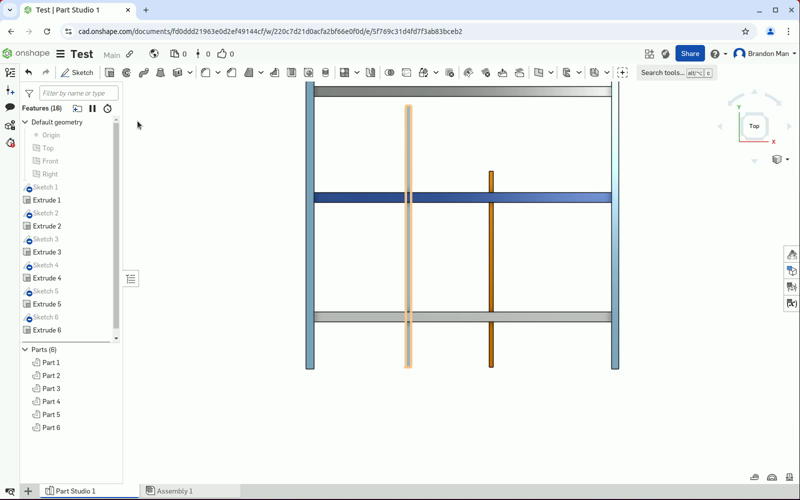
key(shift+h)
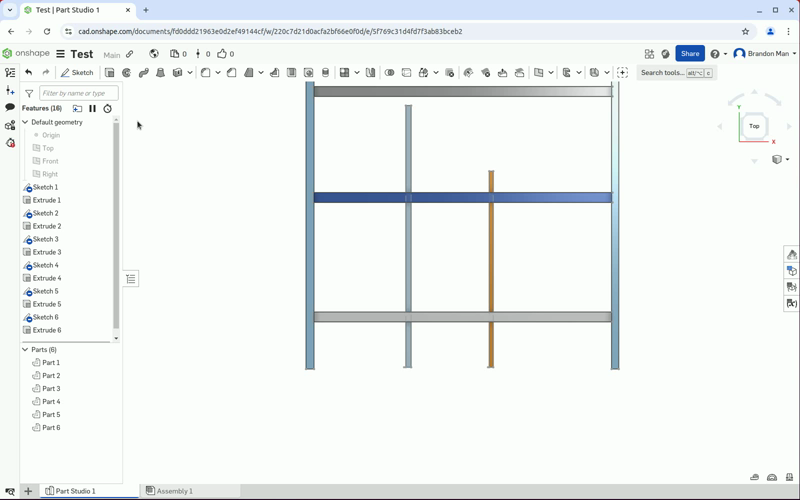
key(shift+7)
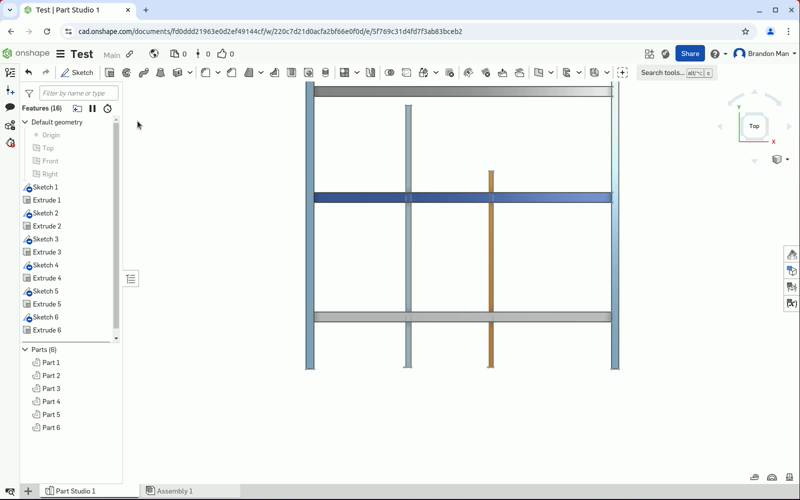
key(up, 3)
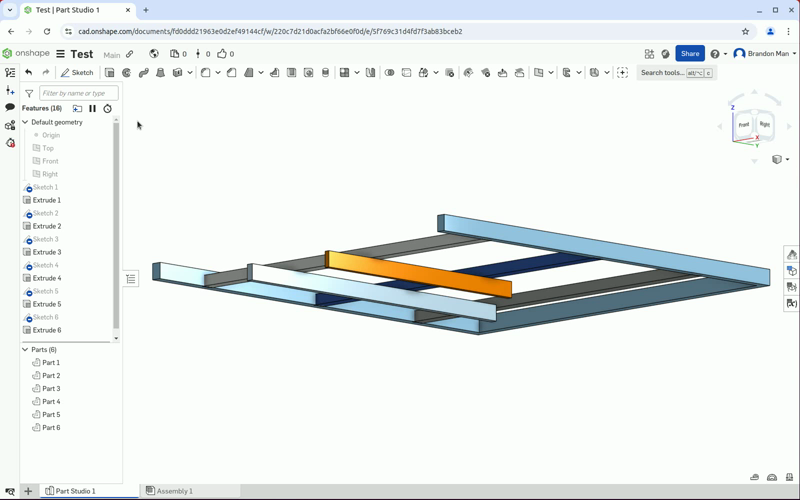
key(left, 3)
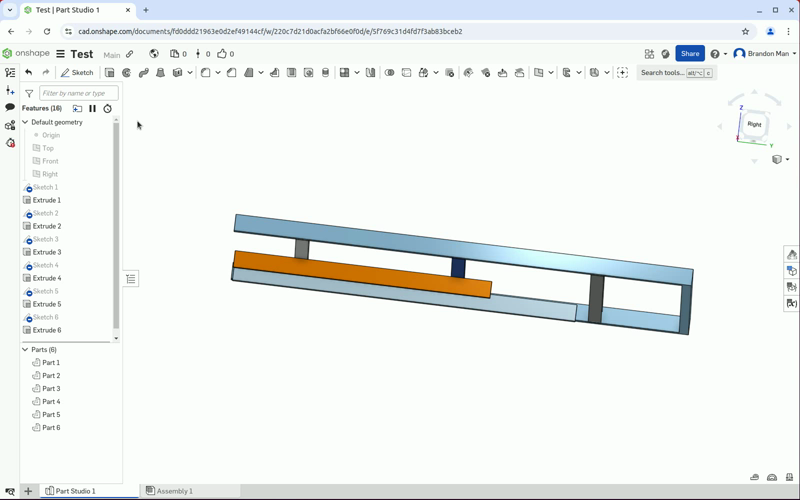
key(right, 3)
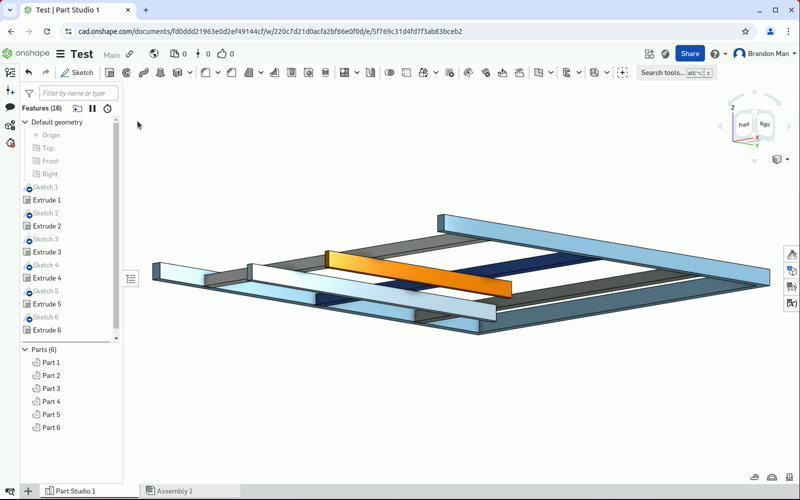
key(down, 3)
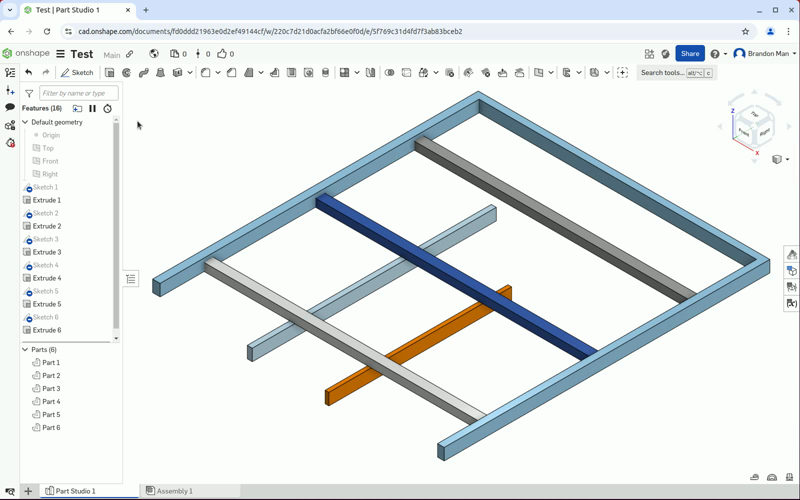
mouse_move(69, 189)
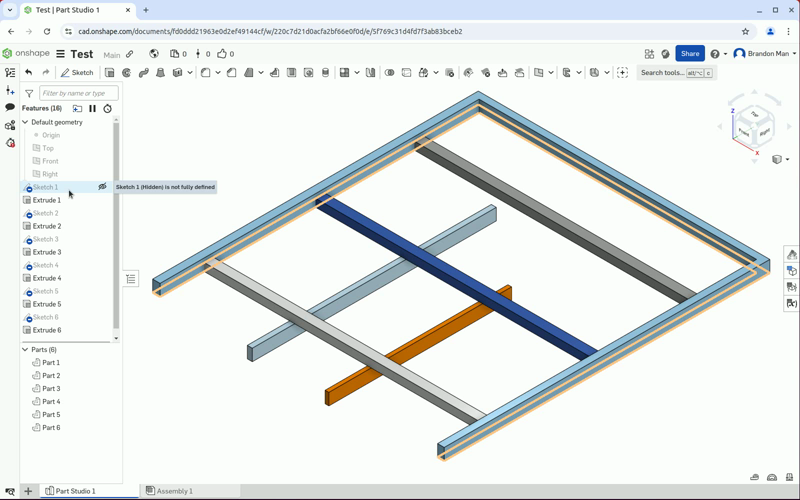
click(69, 189)